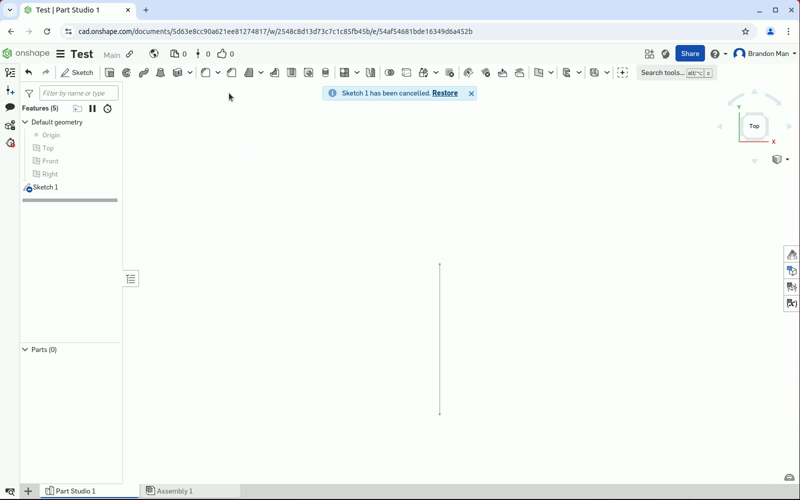
key(shift+h)
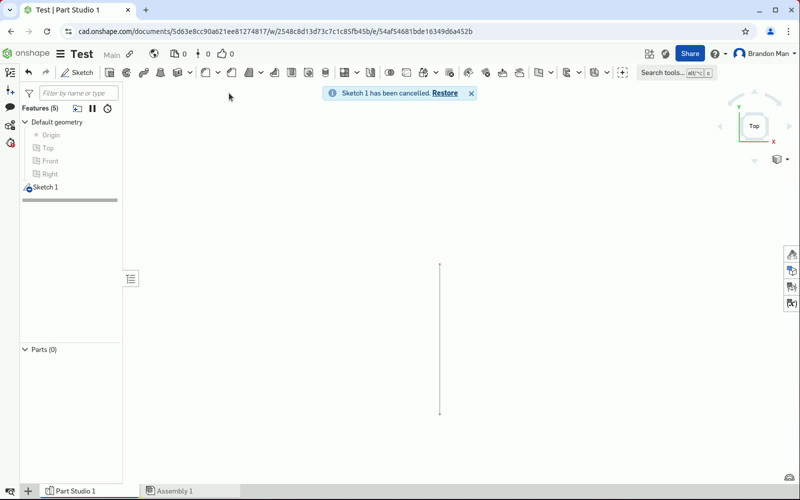
key(shift+s)
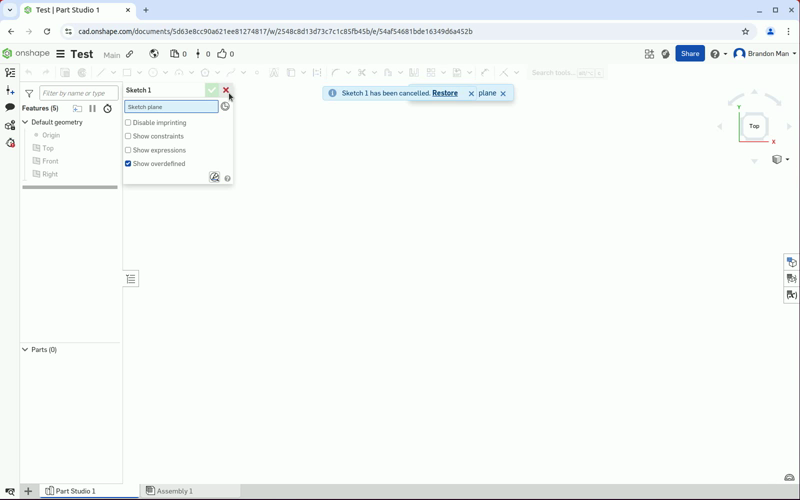
mouse_move(73, 150)
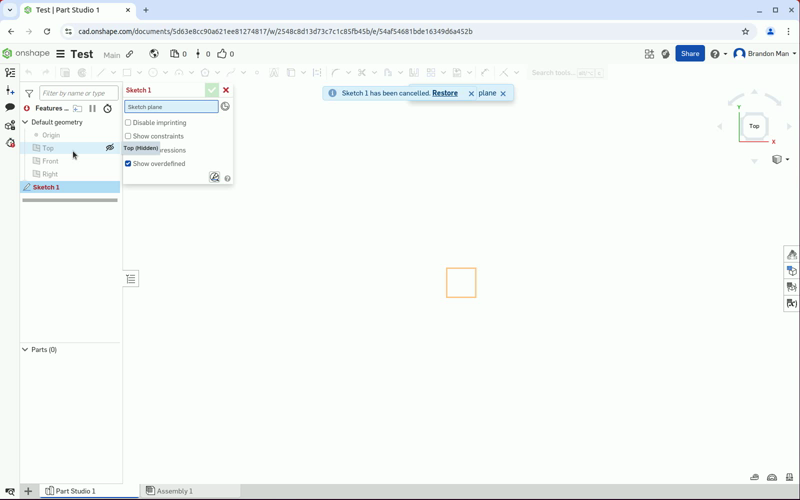
click(73, 150)
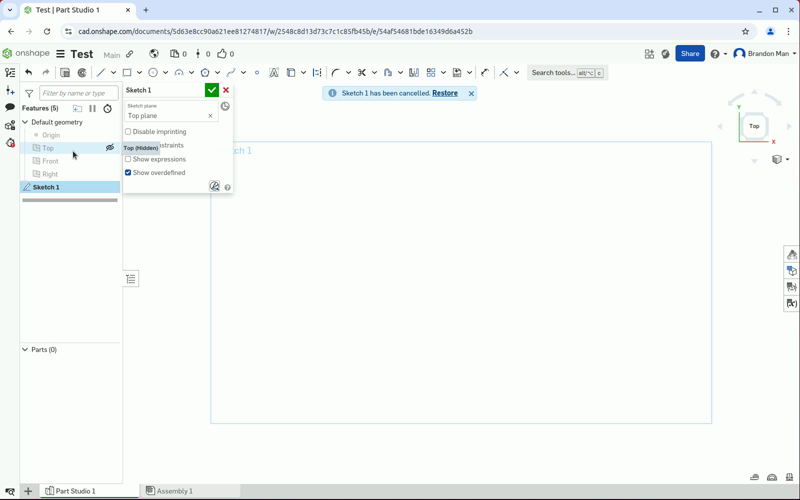
mouse_move(73, 352)
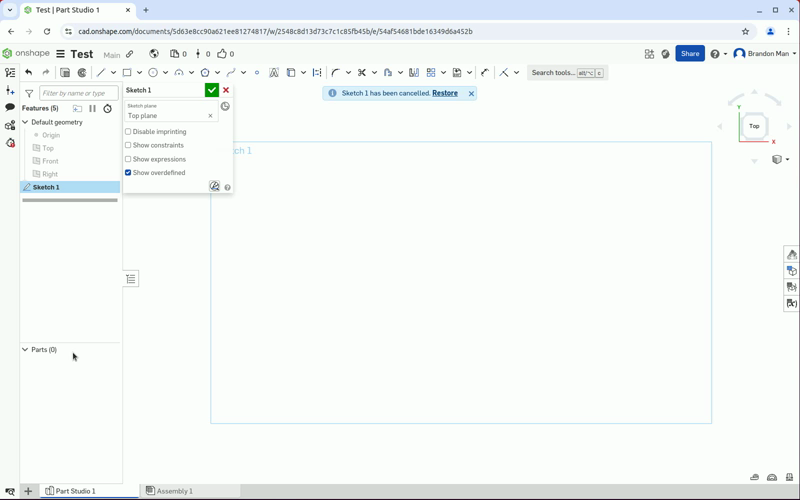
key(y)
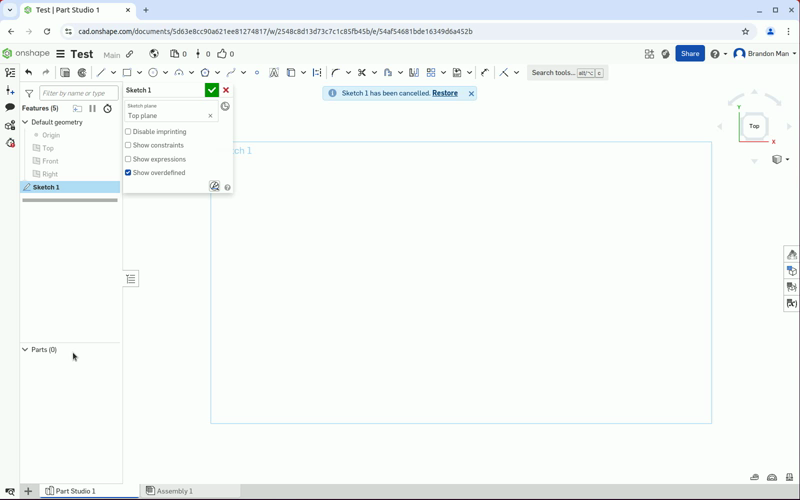
key(a)
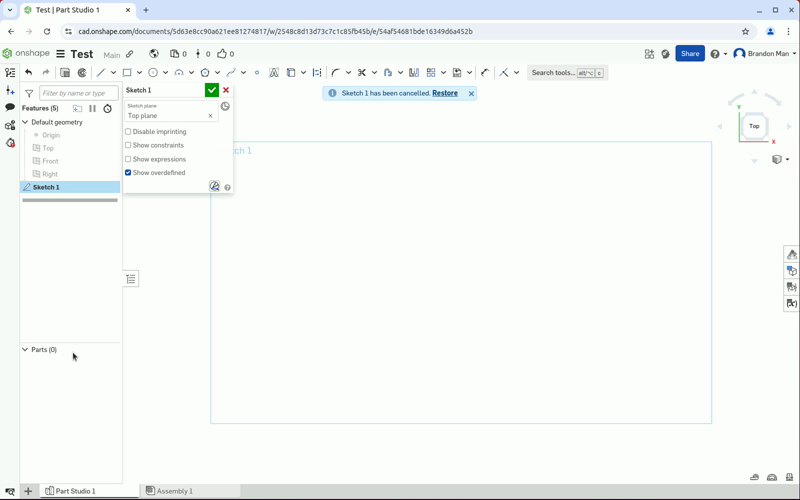
key_down(shift)
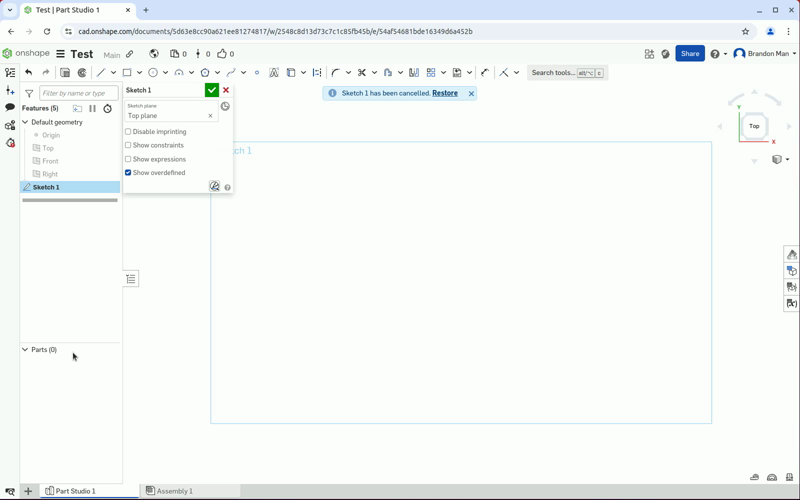
mouse_move(418, 369)
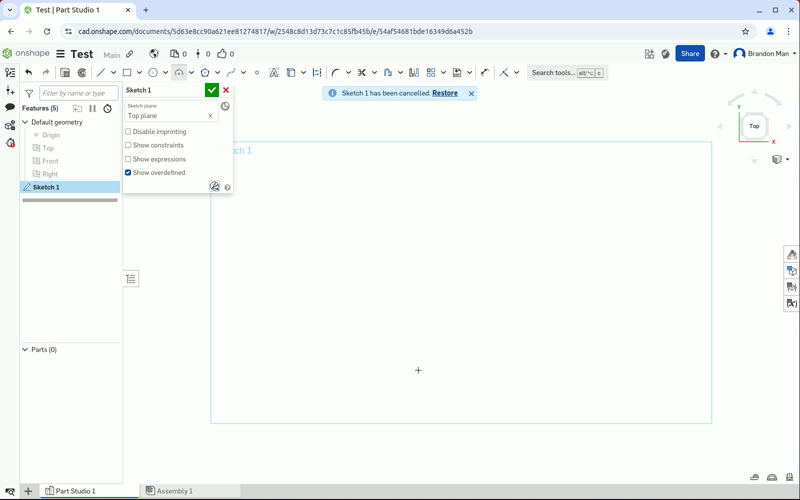
click(418, 369)
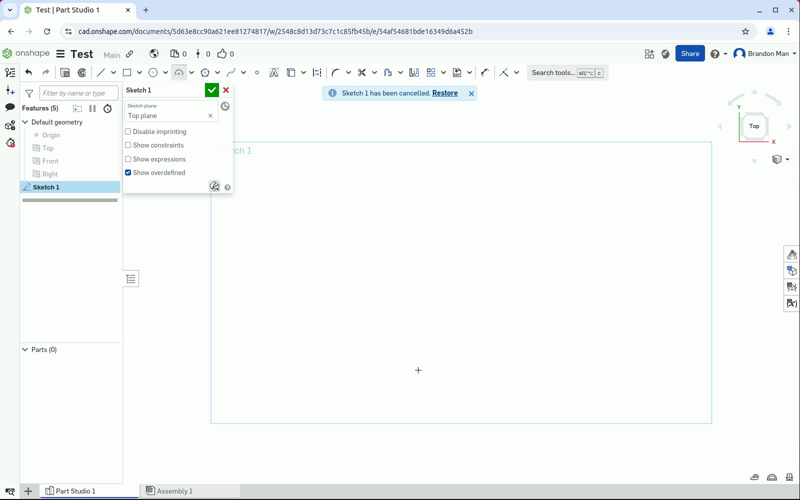
key_up(shift)
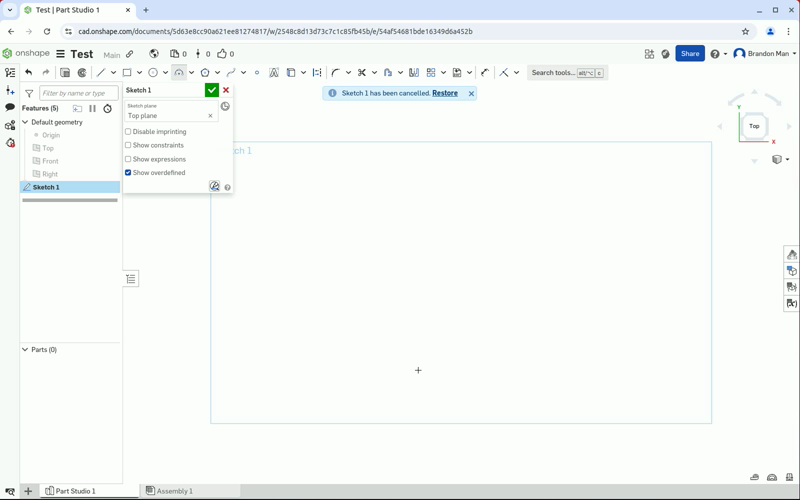
key_down(shift)
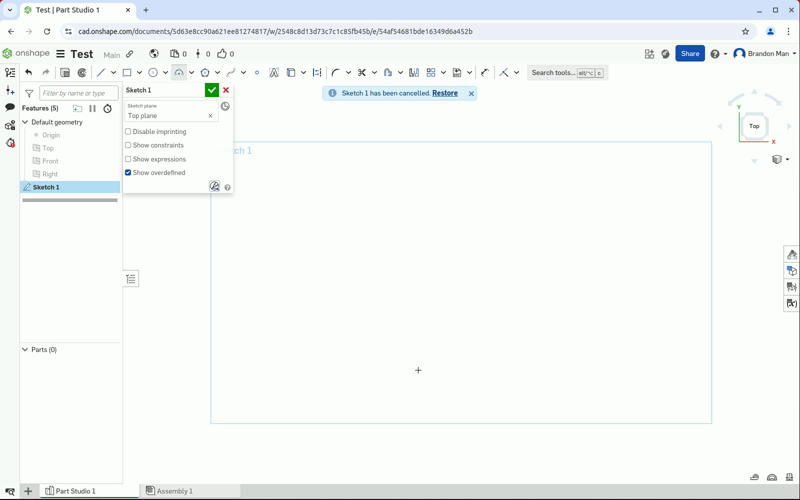
mouse_move(437, 389)
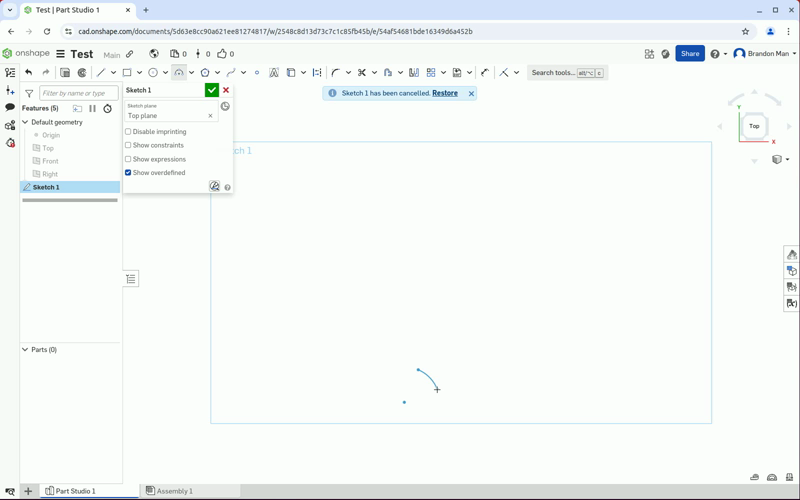
click(437, 389)
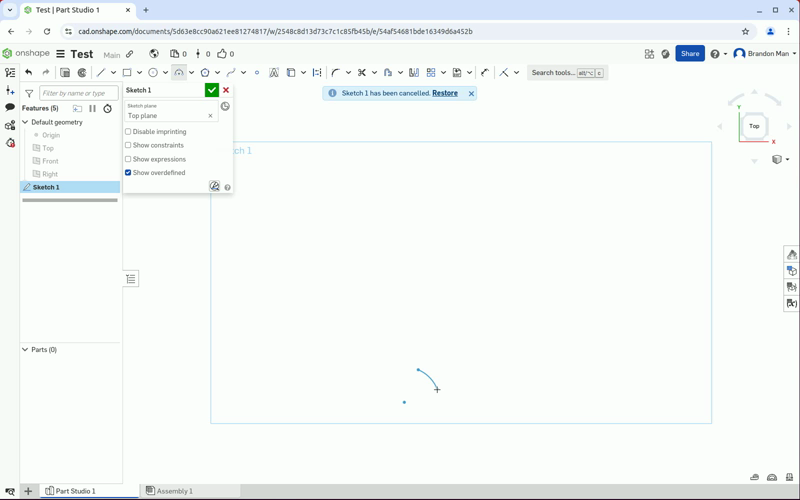
mouse_move(435, 372)
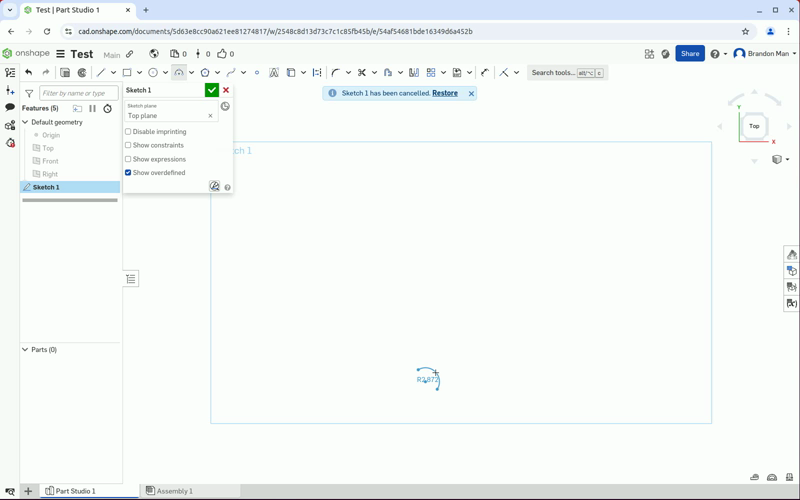
click(435, 372)
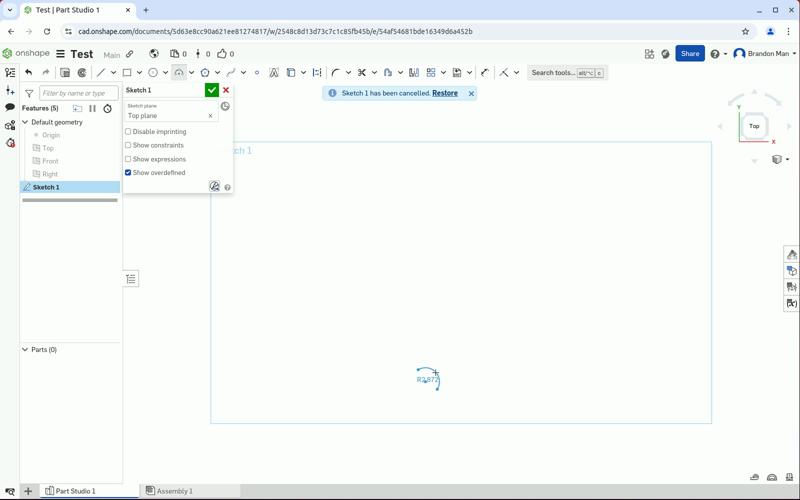
key_up(shift)
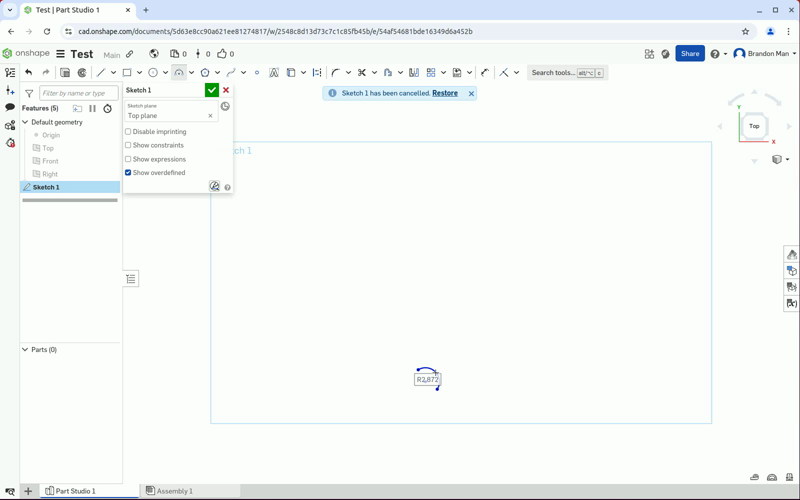
mouse_move(437, 389)
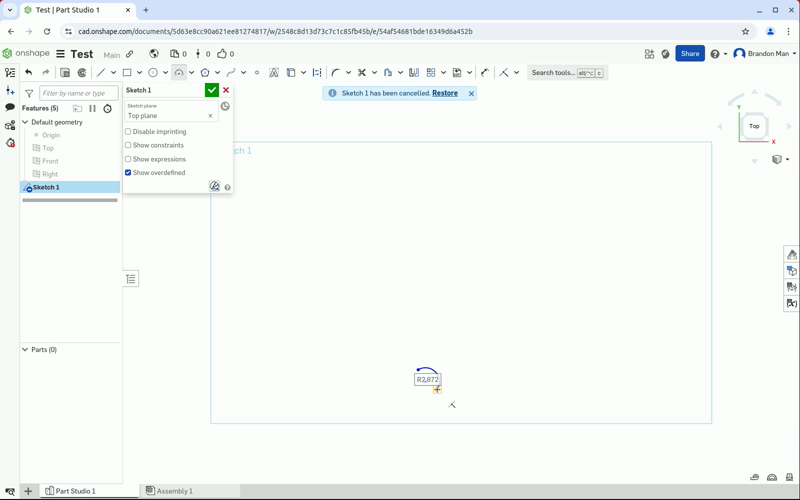
click(437, 389)
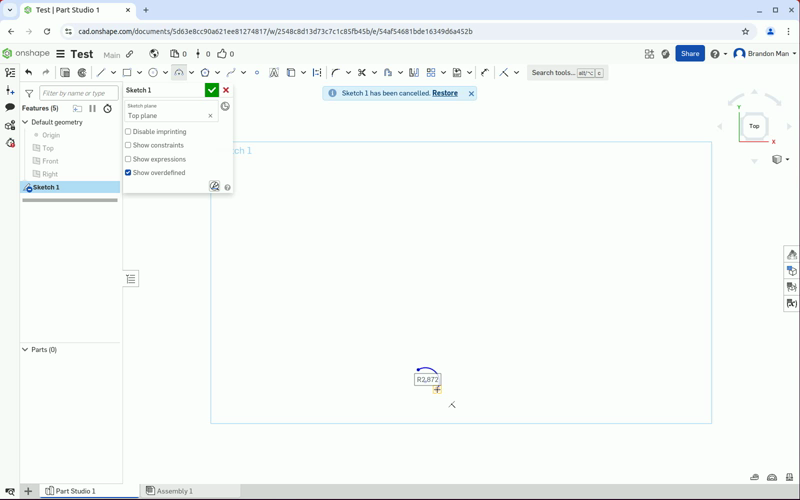
key_down(shift)
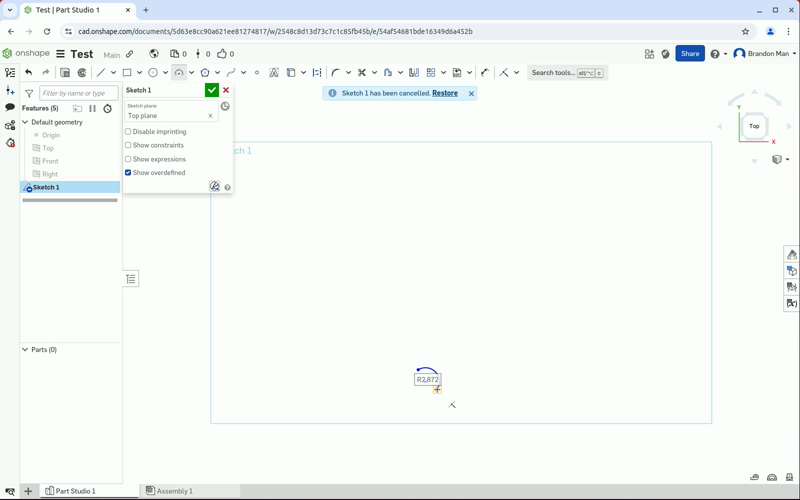
mouse_move(483, 389)
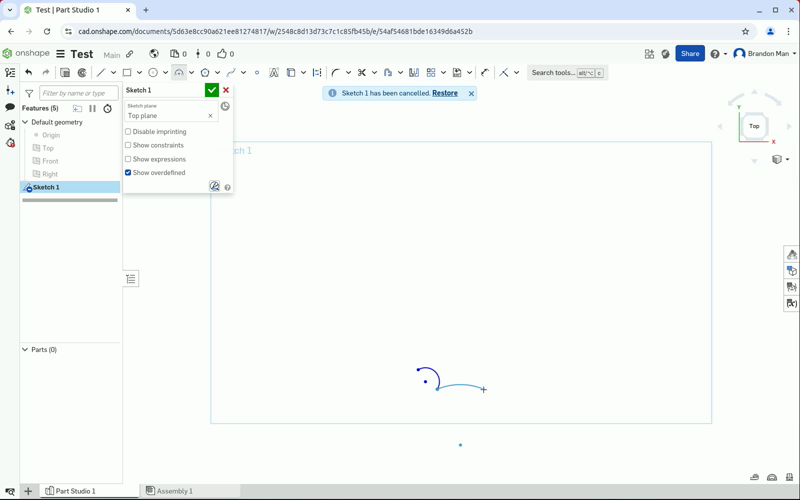
click(483, 389)
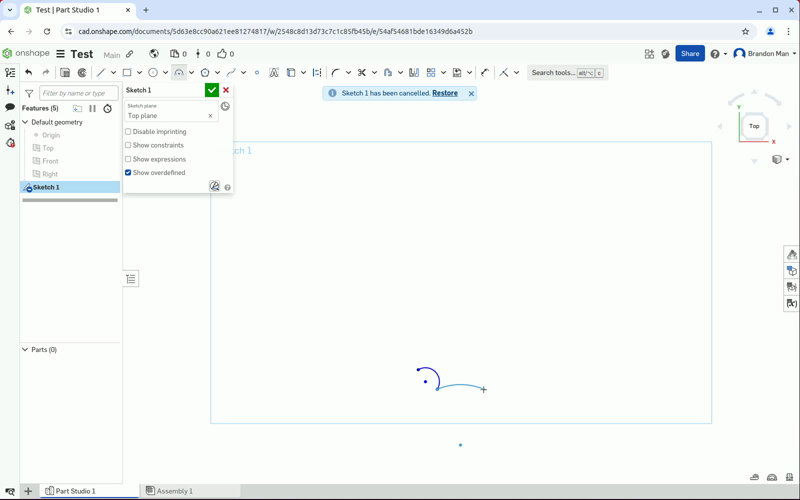
mouse_move(460, 376)
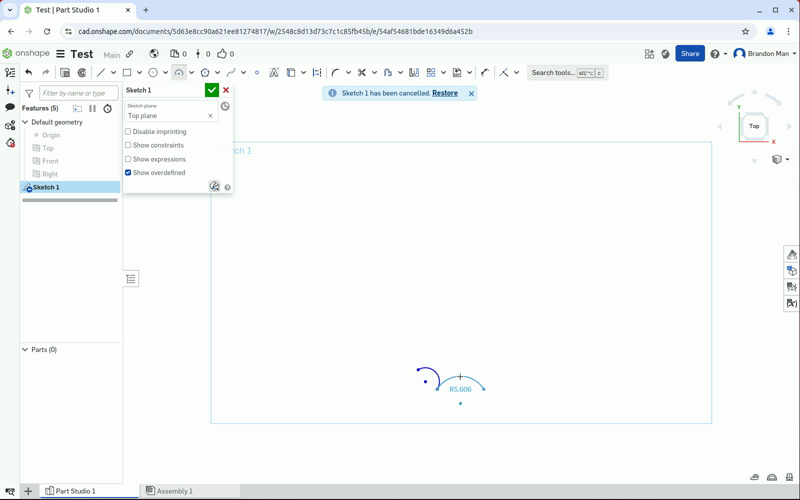
click(460, 376)
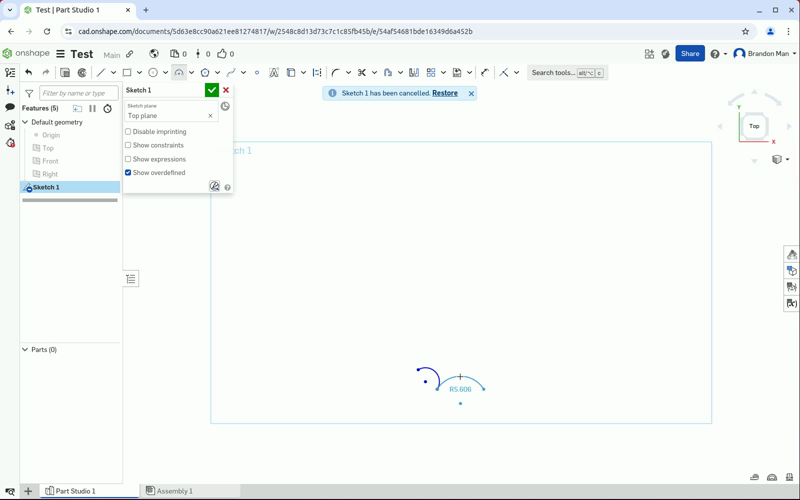
key_up(shift)
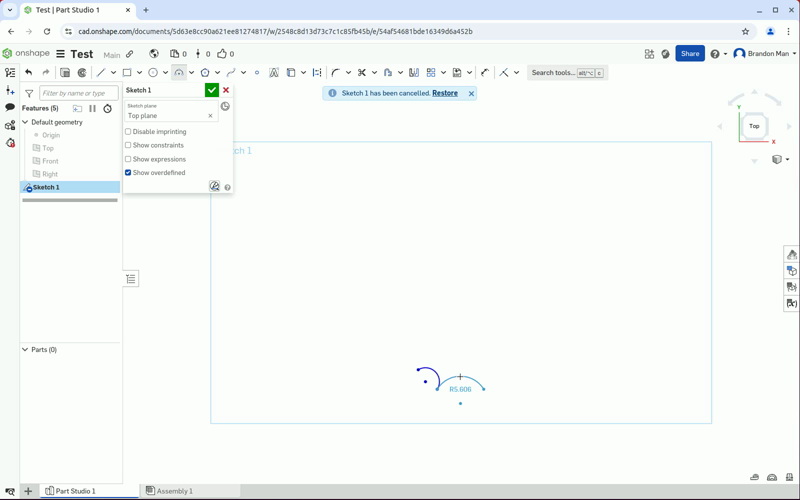
mouse_move(483, 389)
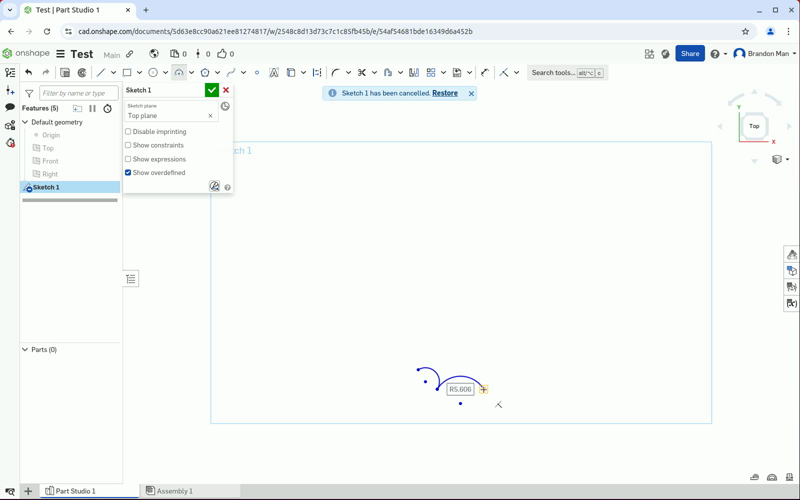
click(483, 389)
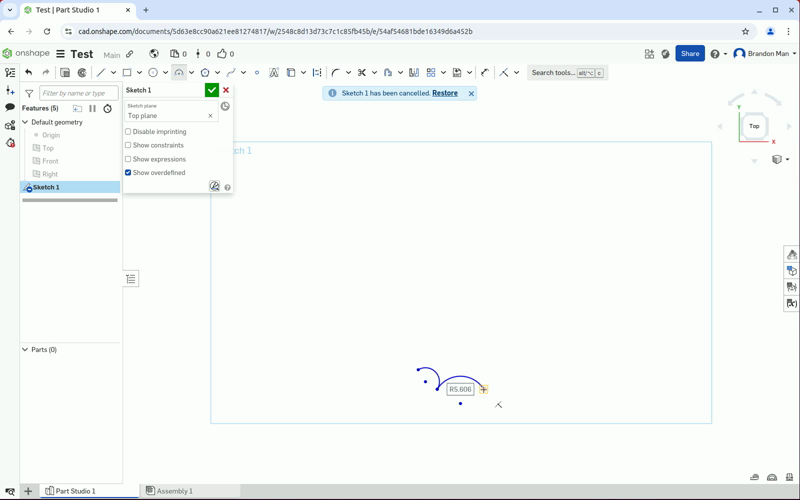
key_down(shift)
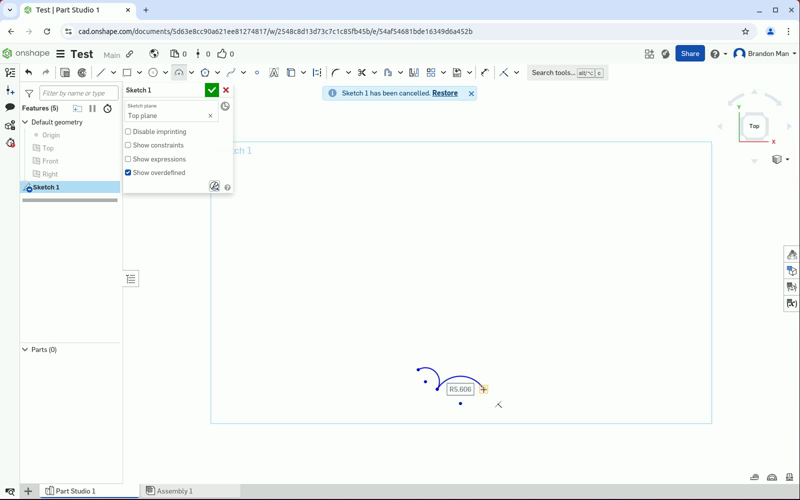
mouse_move(503, 369)
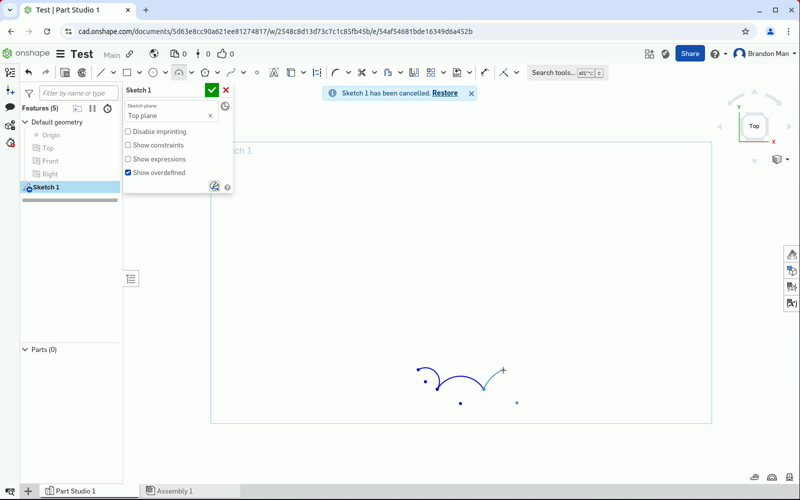
click(503, 369)
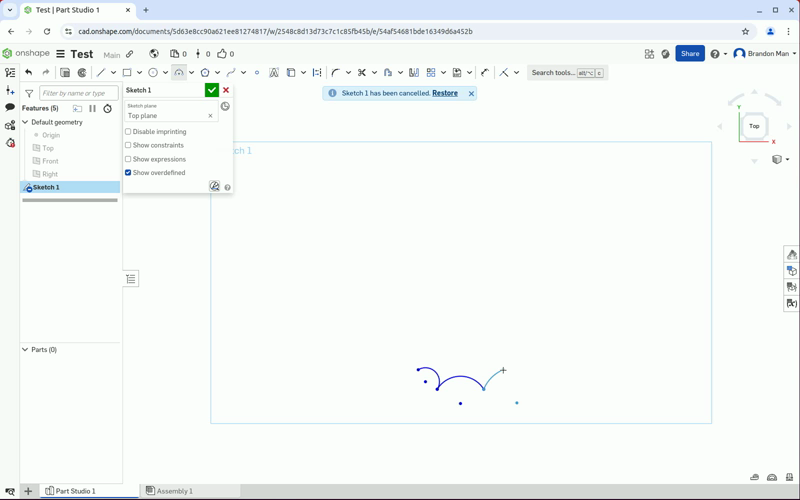
mouse_move(486, 371)
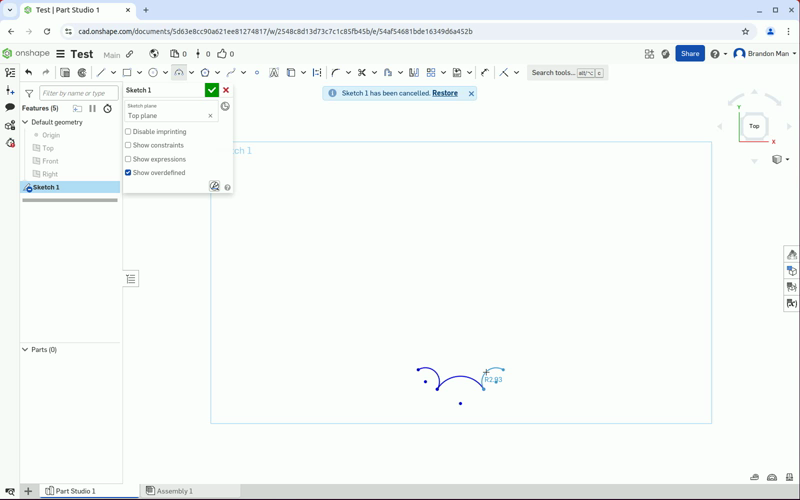
click(486, 371)
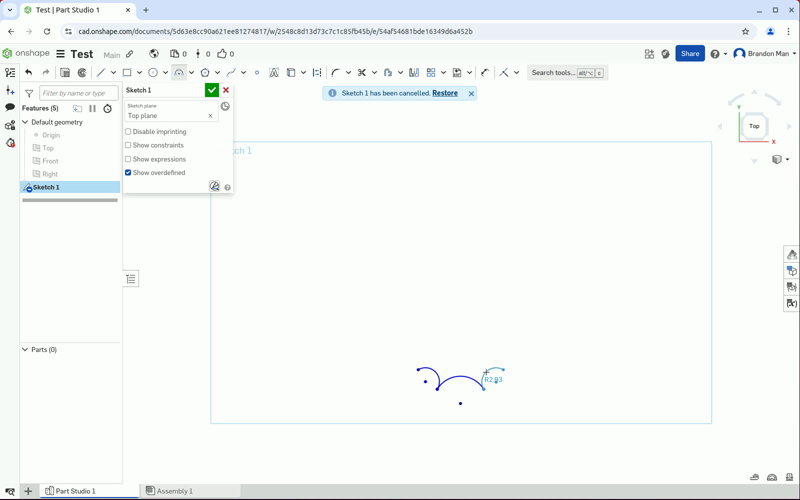
key_up(shift)
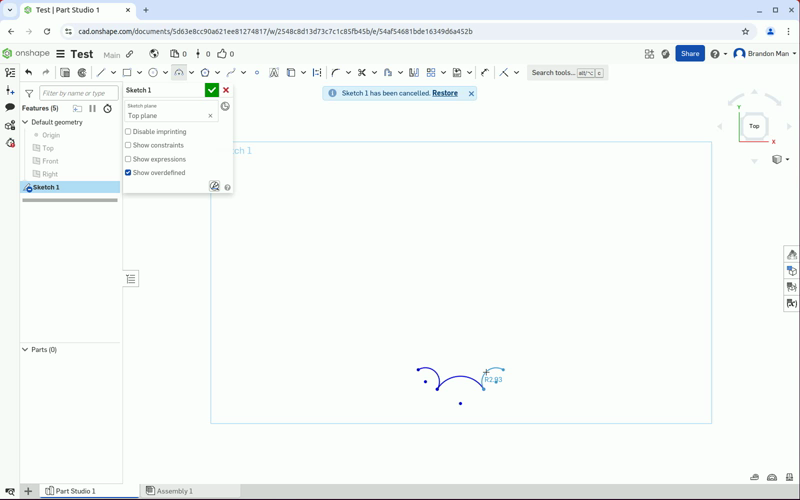
mouse_move(503, 369)
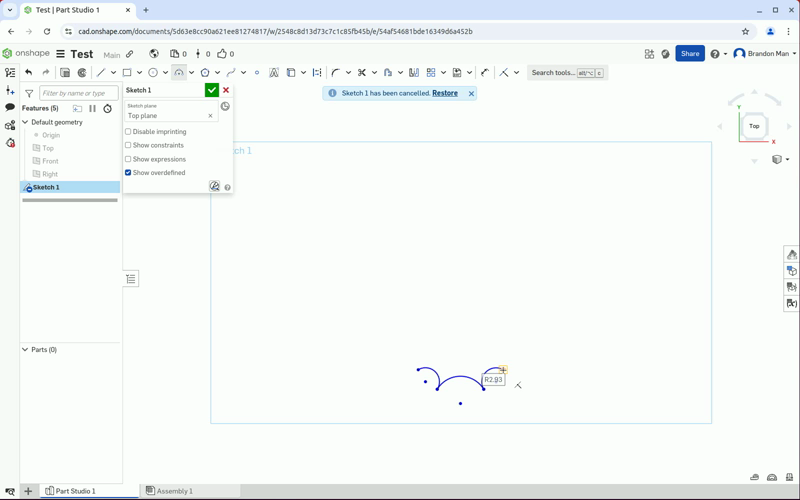
click(503, 369)
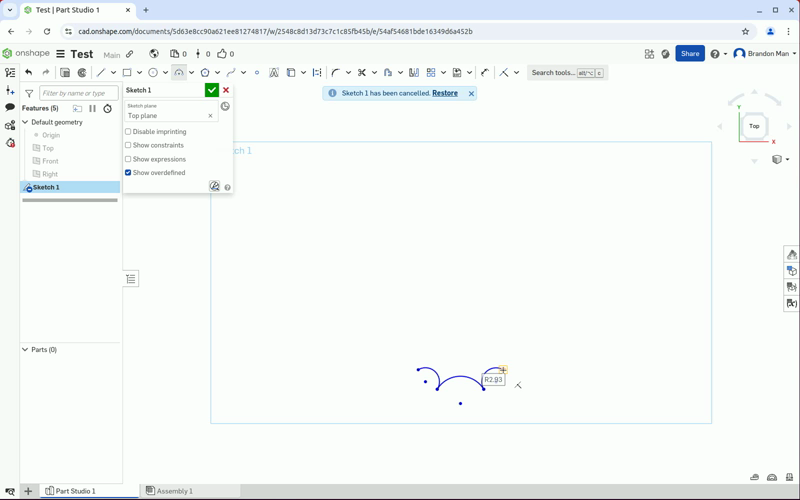
key_down(shift)
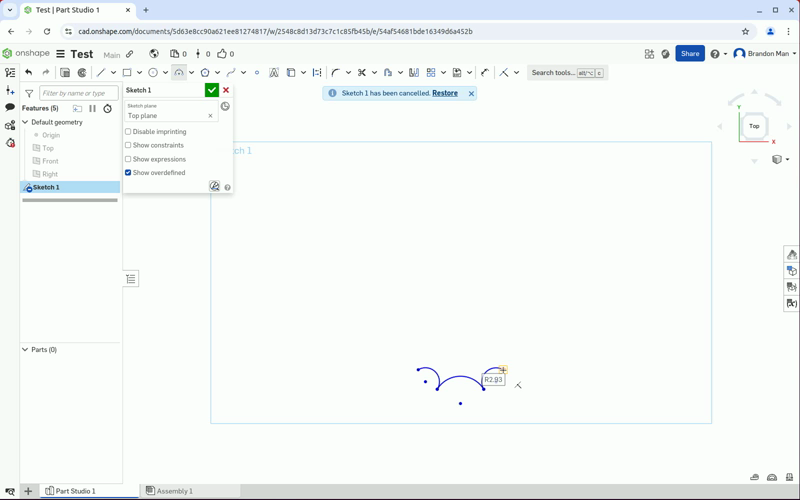
mouse_move(494, 344)
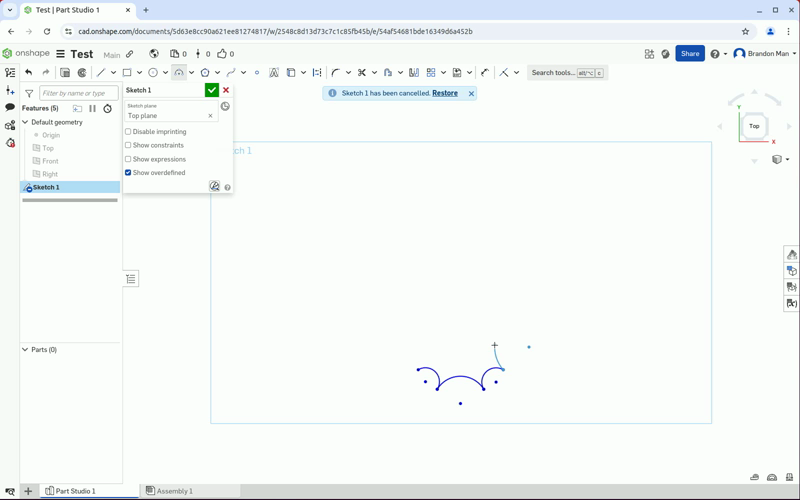
click(494, 344)
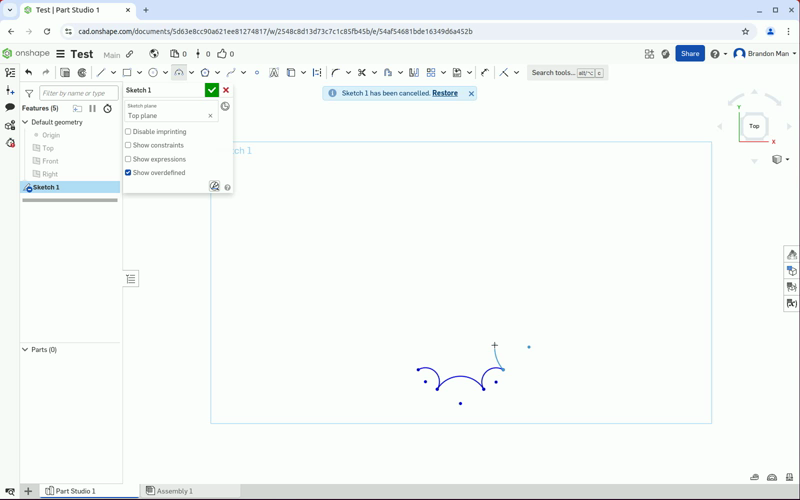
mouse_move(494, 358)
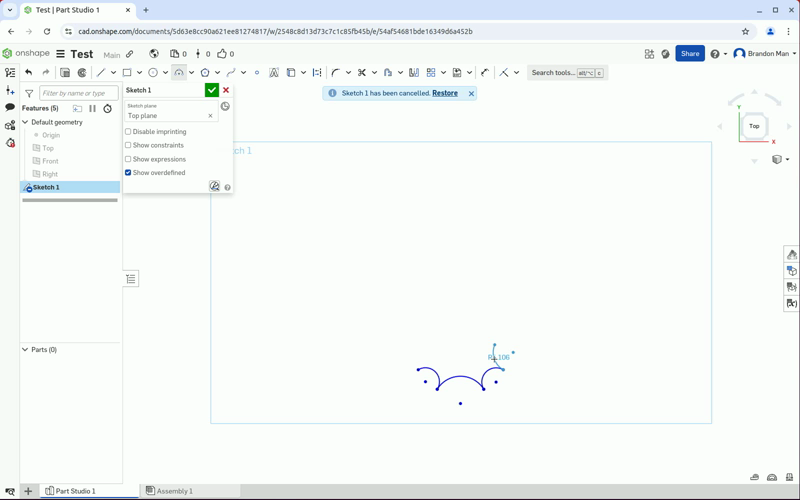
click(494, 358)
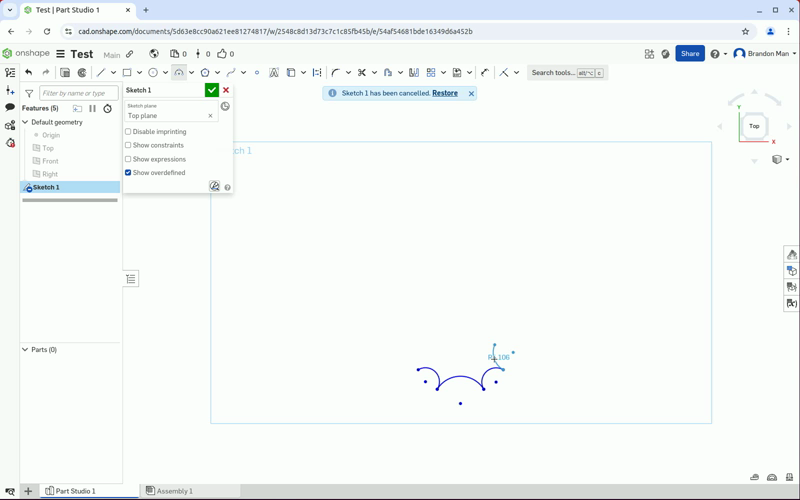
key_up(shift)
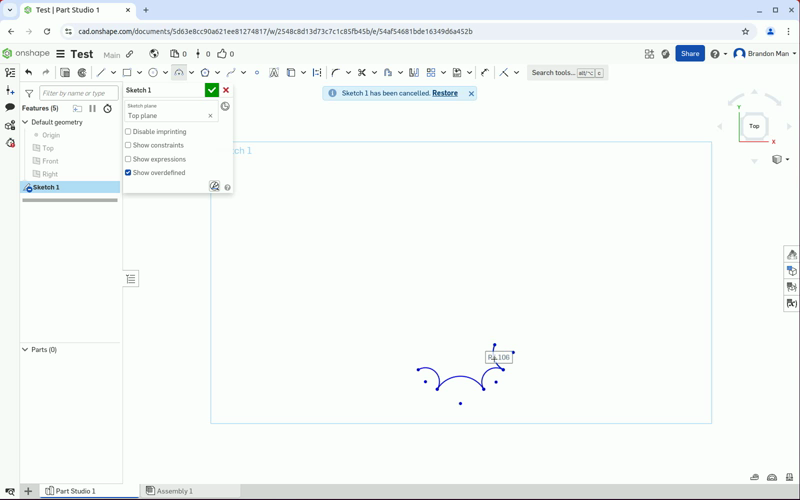
mouse_move(494, 344)
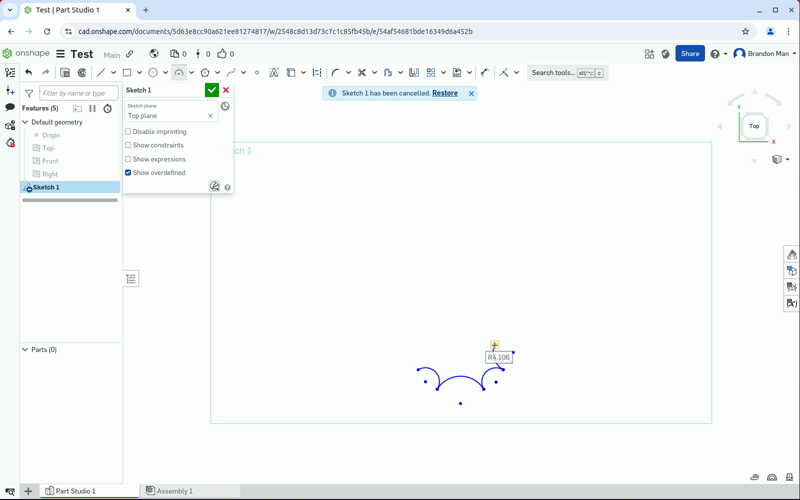
click(494, 344)
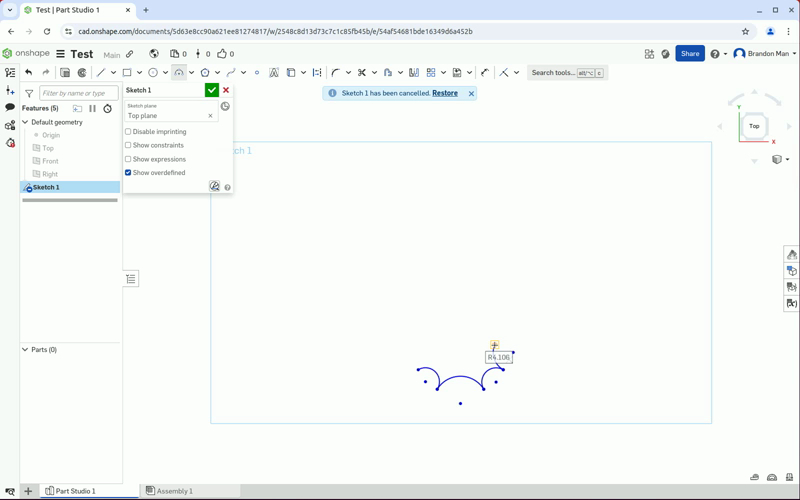
key_down(shift)
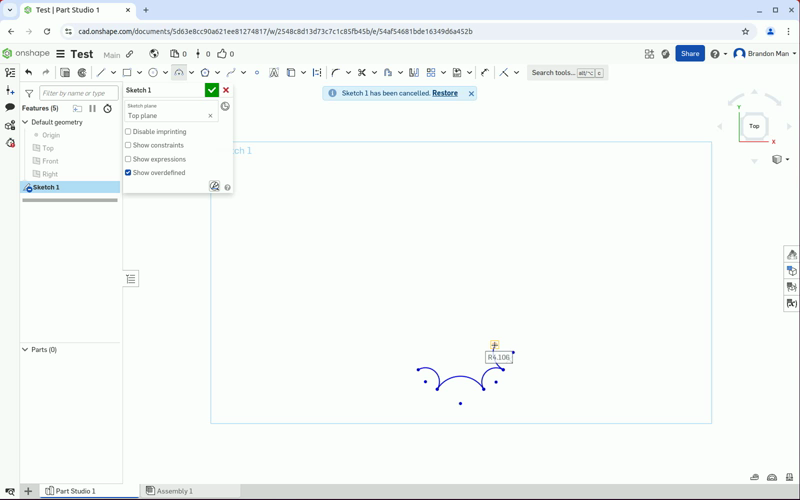
mouse_move(479, 266)
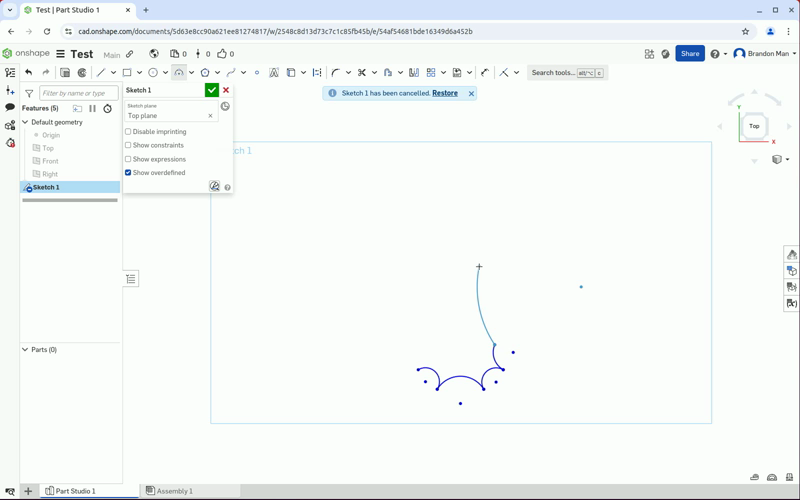
click(479, 266)
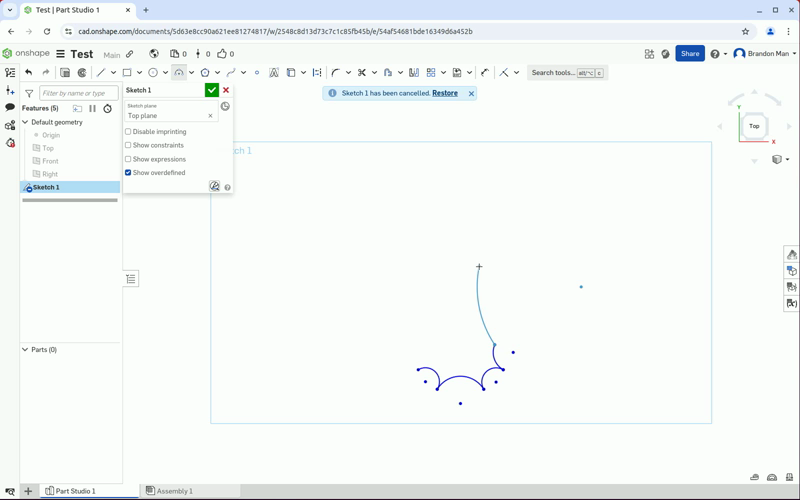
mouse_move(498, 303)
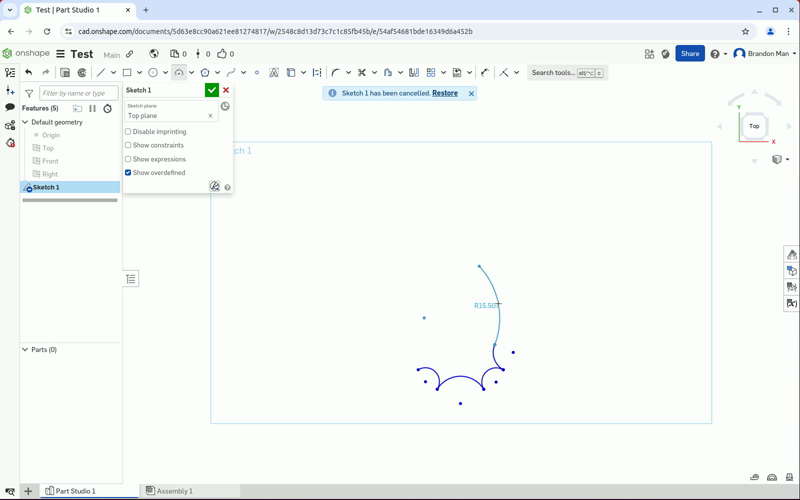
click(498, 303)
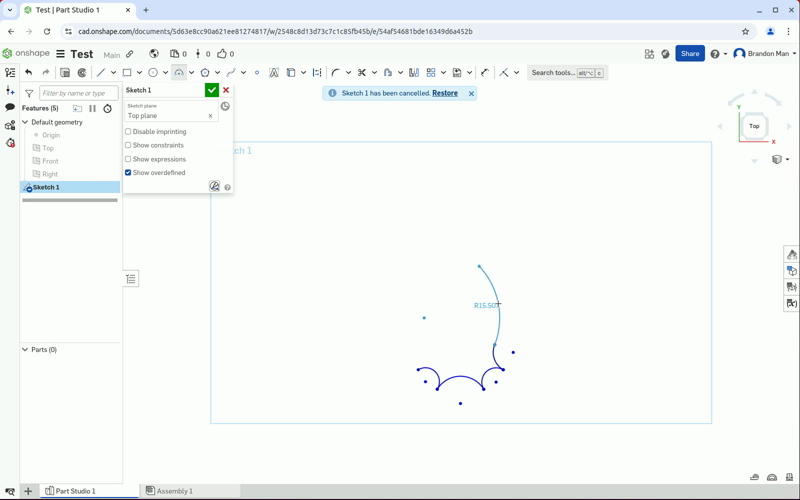
key_up(shift)
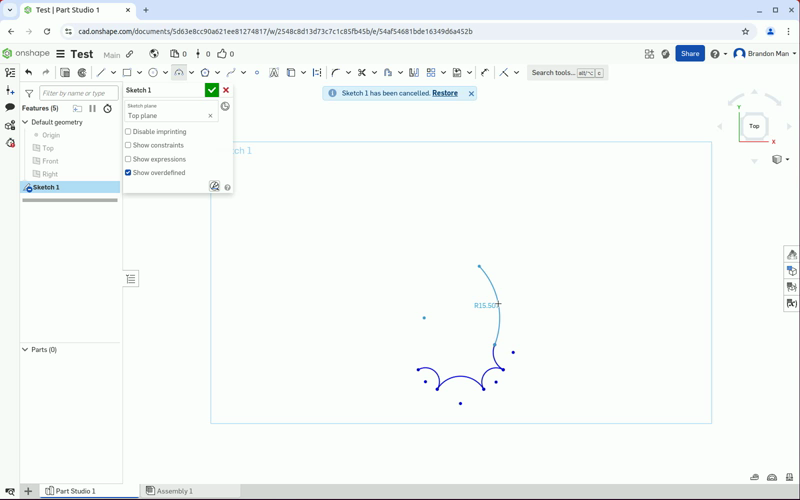
mouse_move(479, 266)
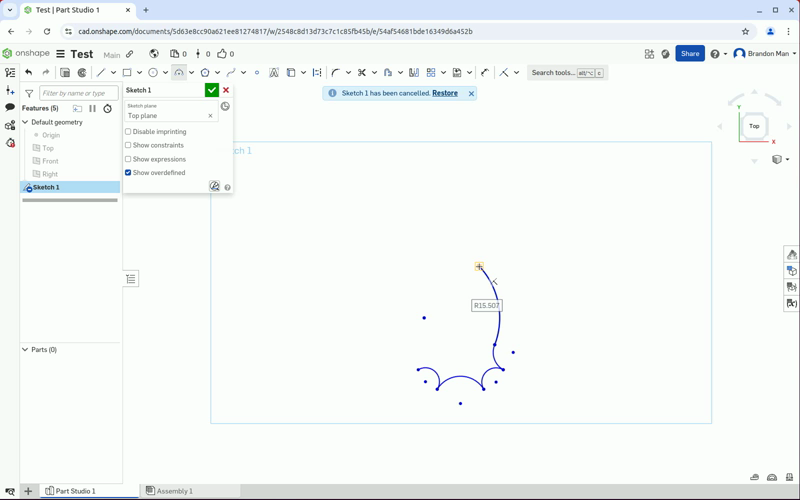
click(479, 266)
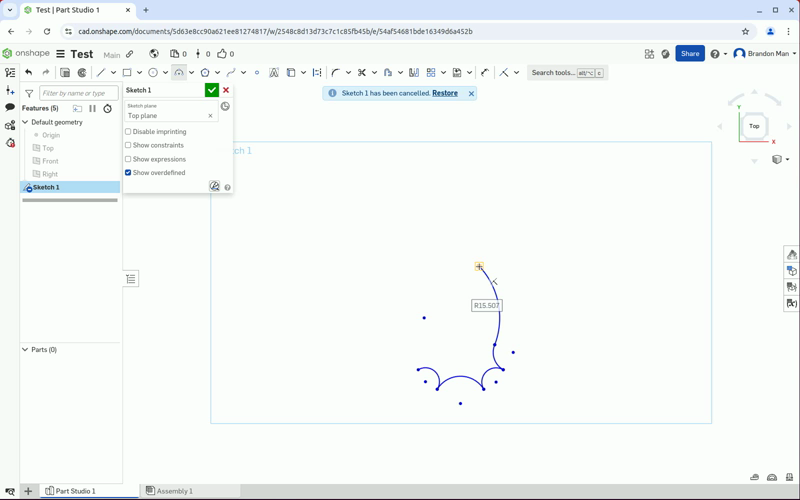
key_down(shift)
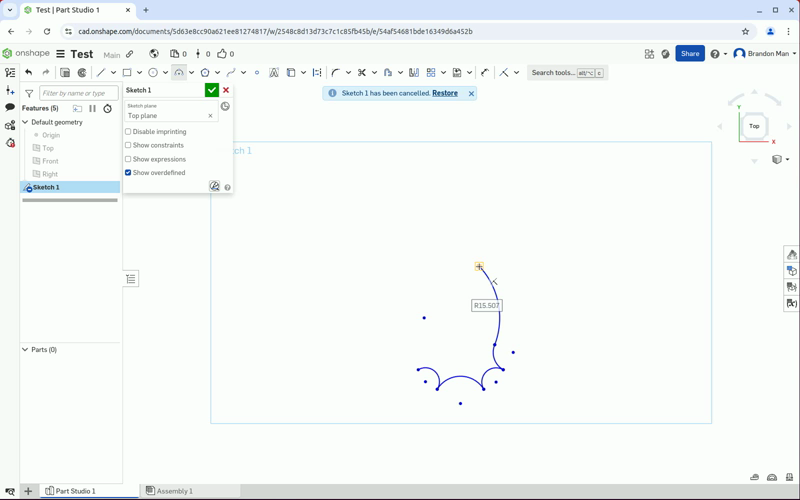
mouse_move(442, 266)
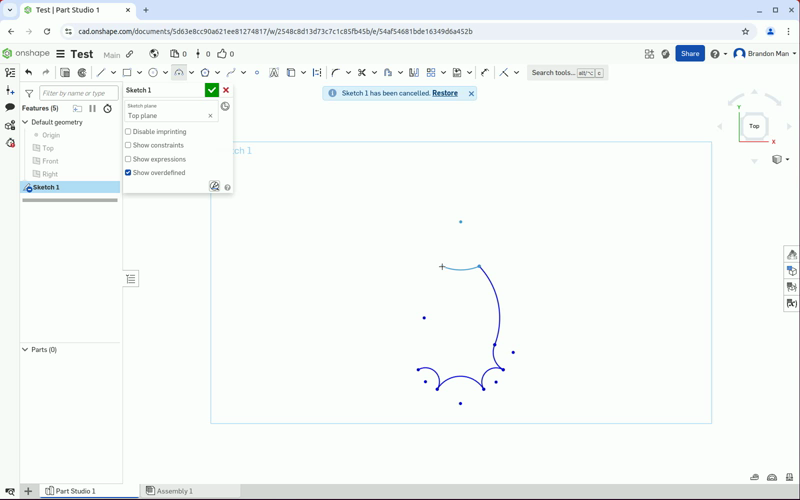
click(442, 266)
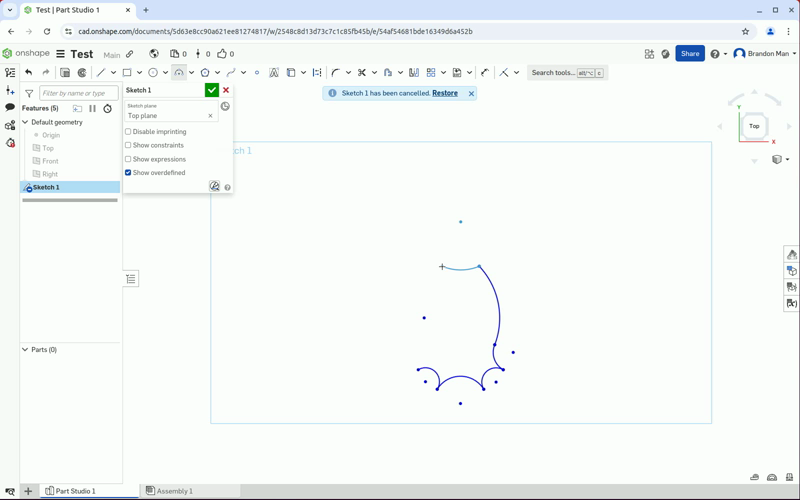
mouse_move(461, 308)
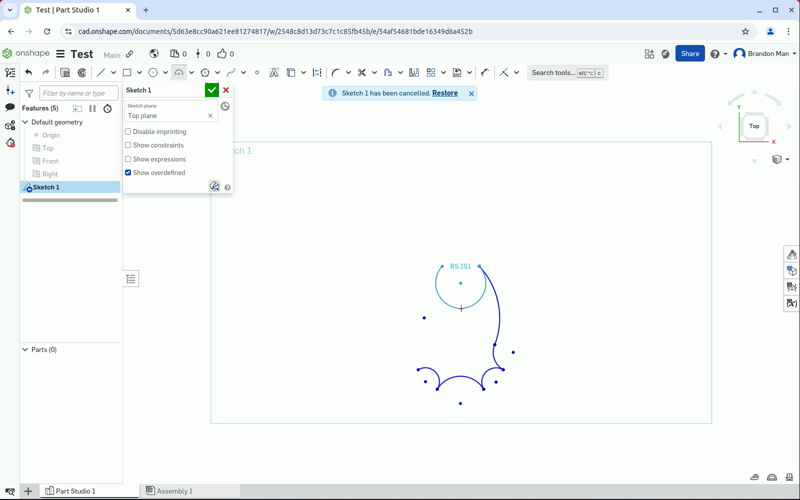
click(461, 308)
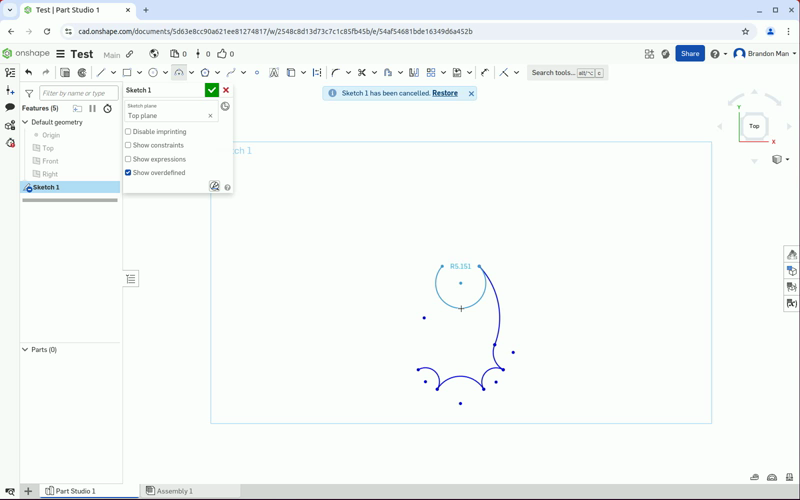
key_up(shift)
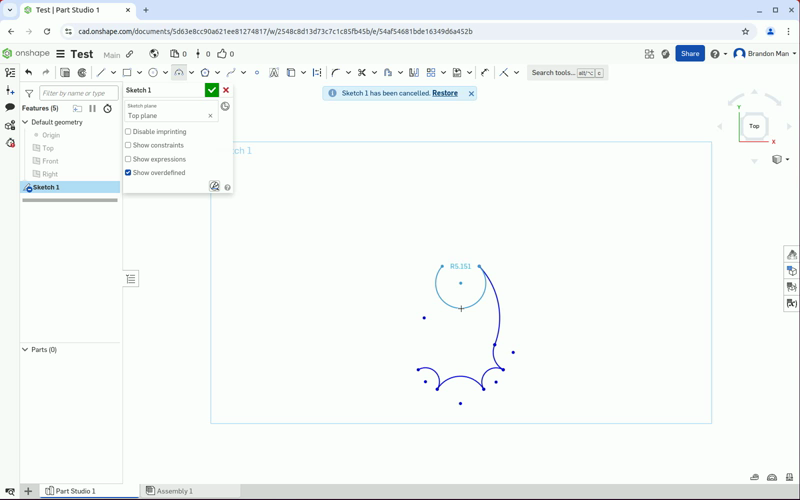
mouse_move(442, 266)
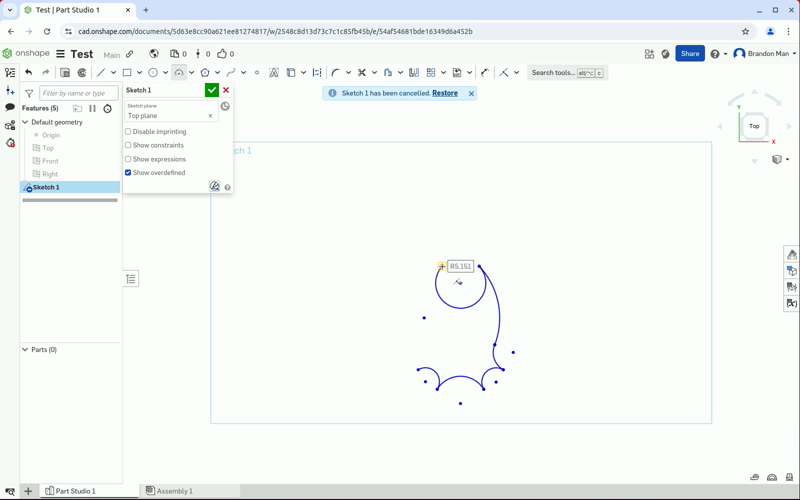
click(442, 266)
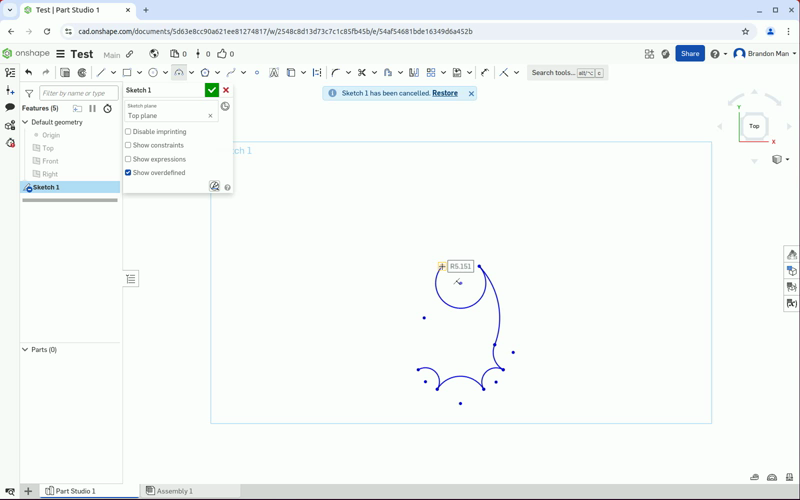
key_down(shift)
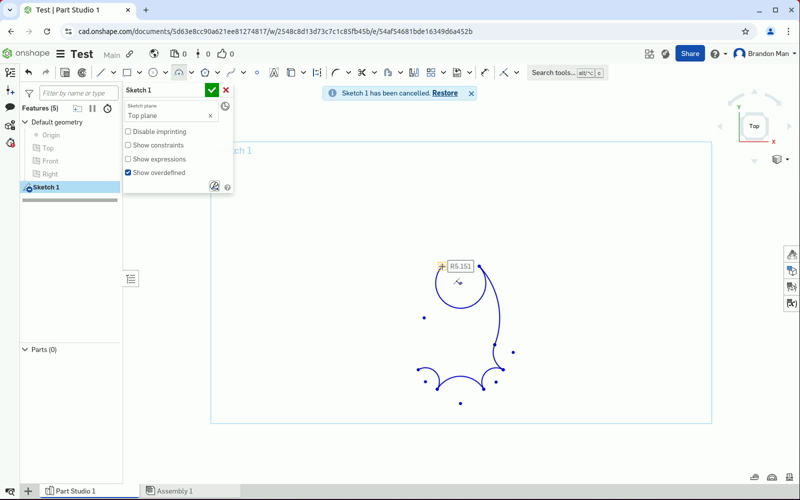
mouse_move(427, 344)
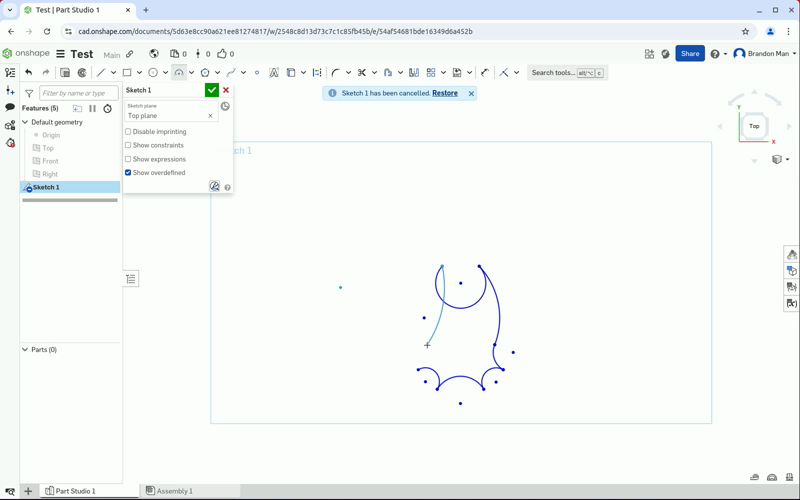
click(427, 344)
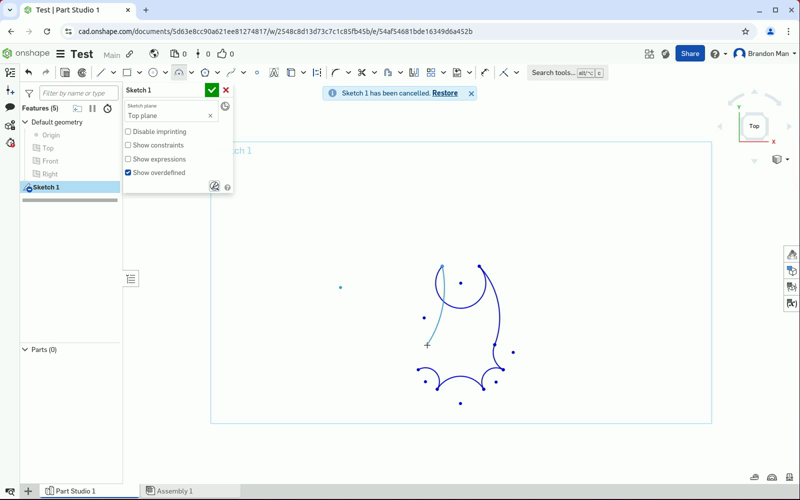
mouse_move(424, 303)
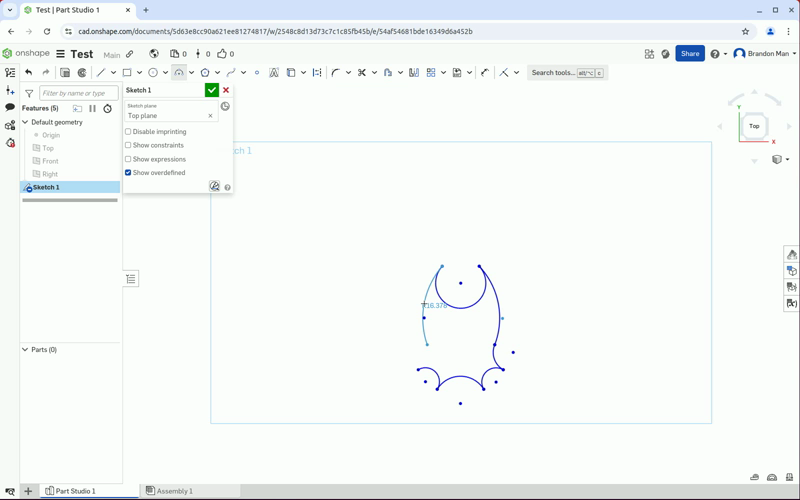
click(424, 303)
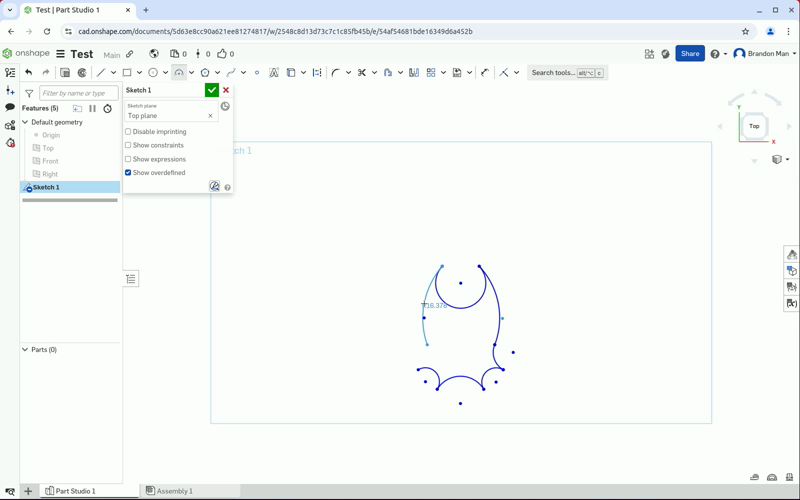
key_up(shift)
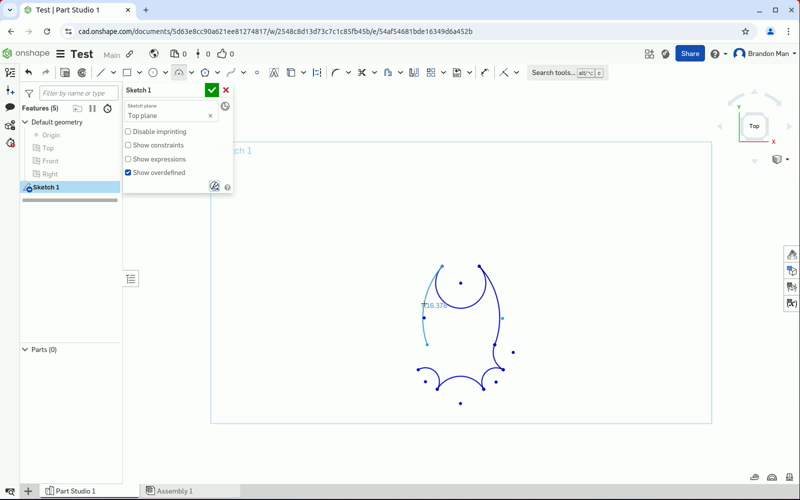
mouse_move(427, 344)
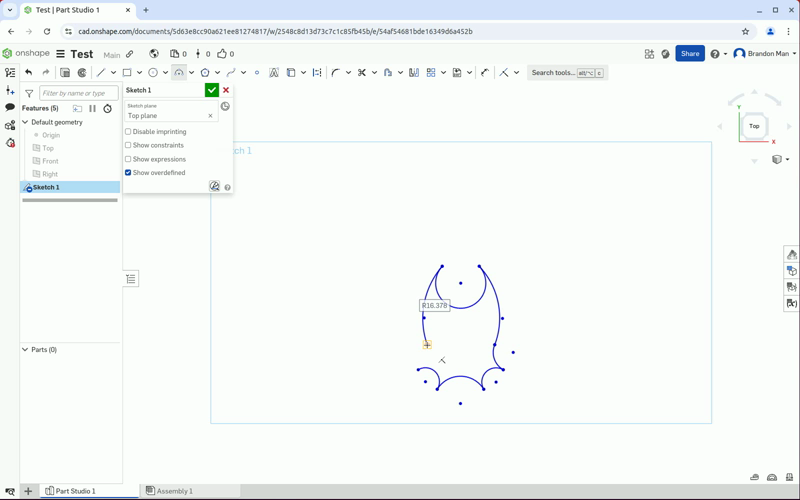
click(427, 344)
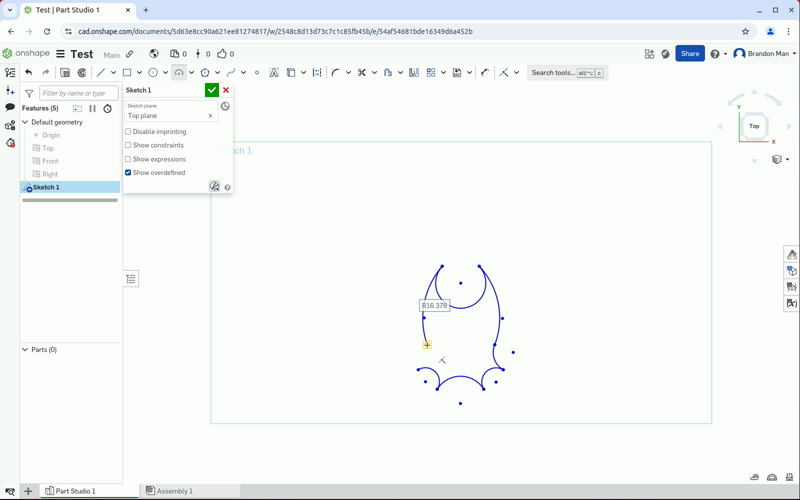
mouse_move(418, 369)
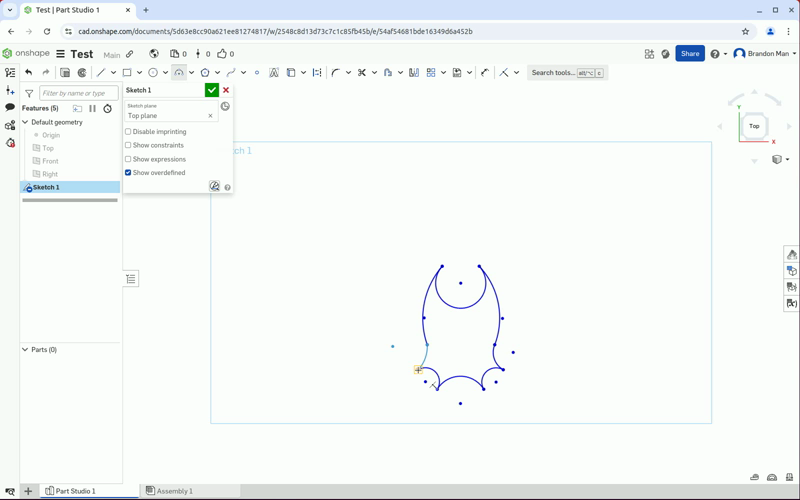
click(418, 369)
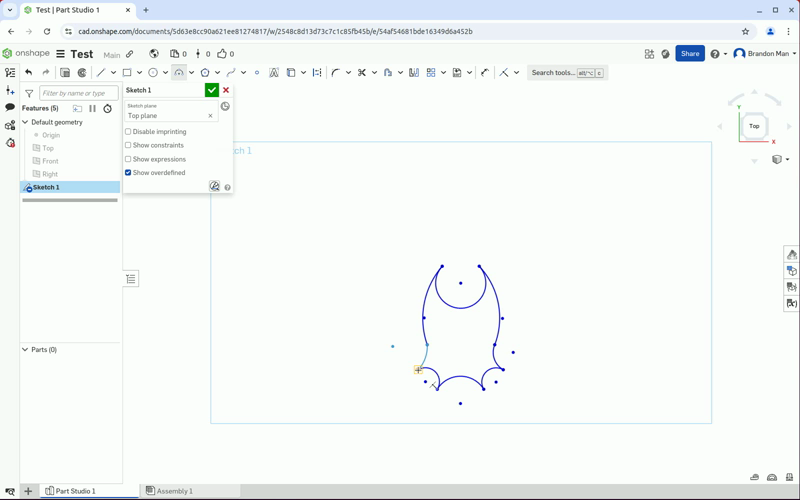
key_down(shift)
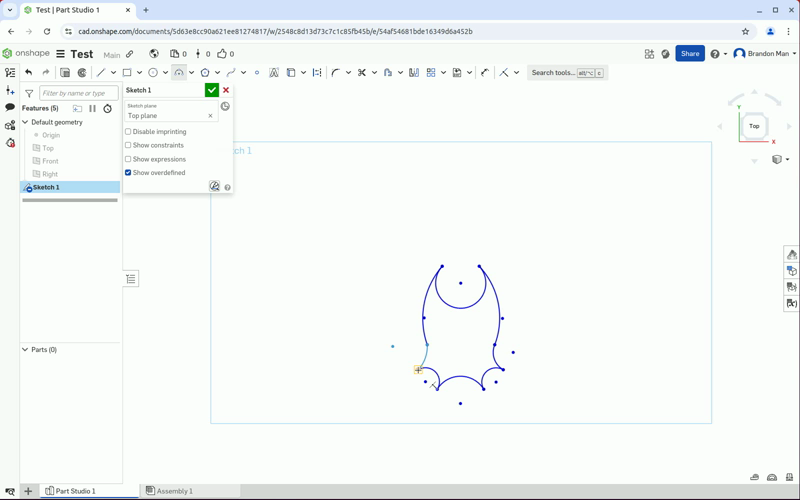
mouse_move(428, 358)
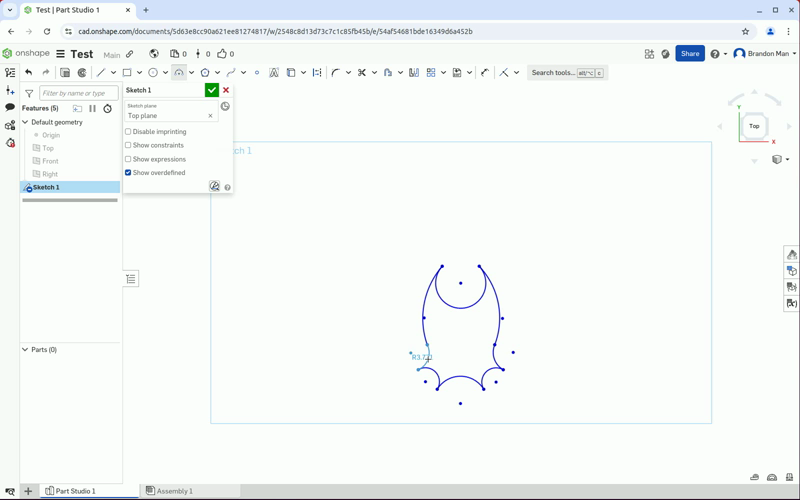
click(428, 358)
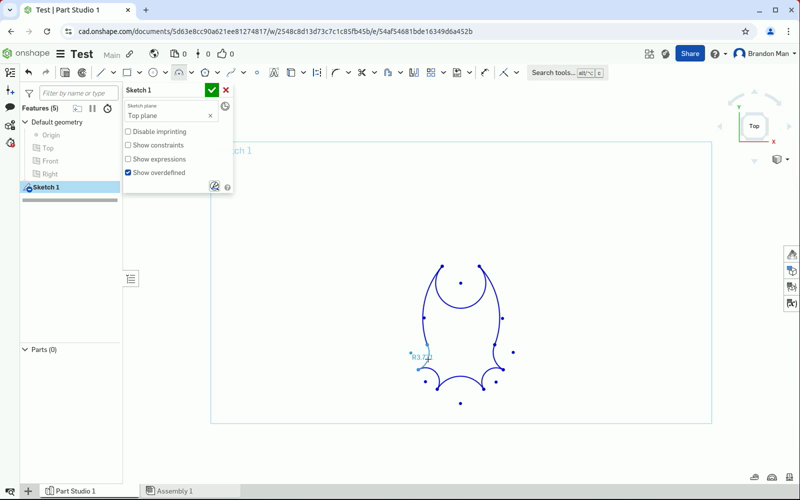
key_up(shift)
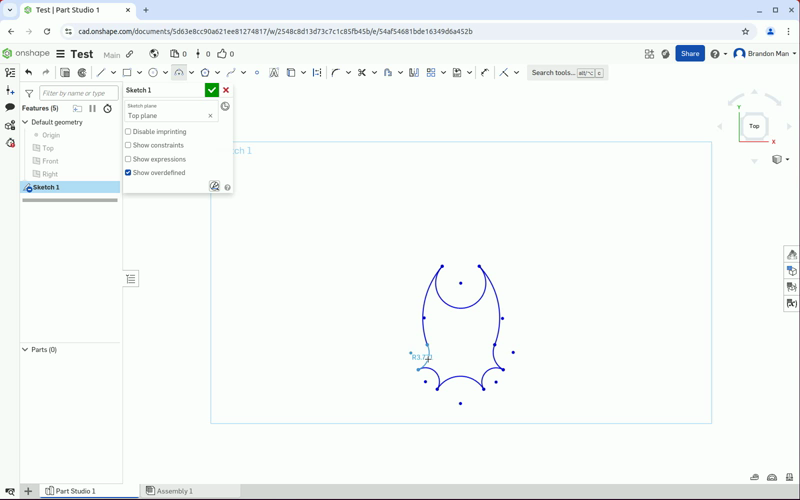
key(esc)
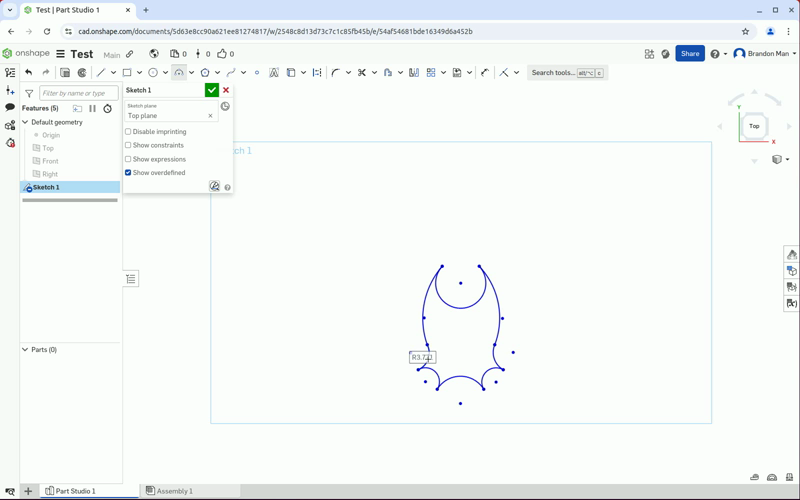
key(a)
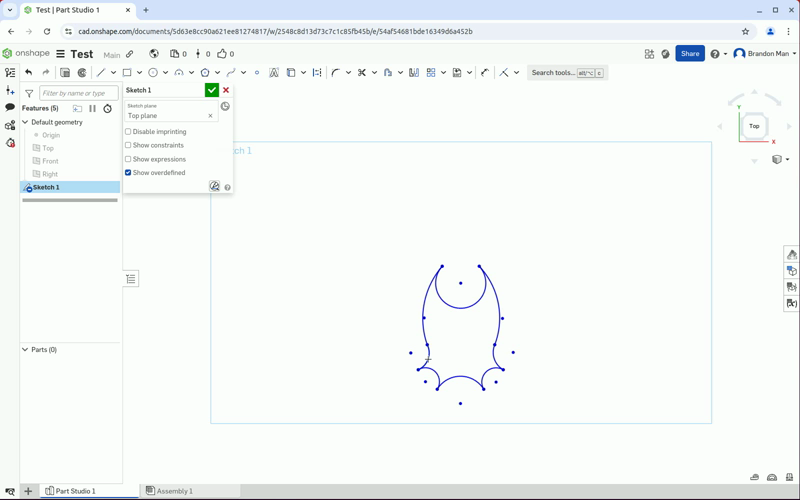
key_down(shift)
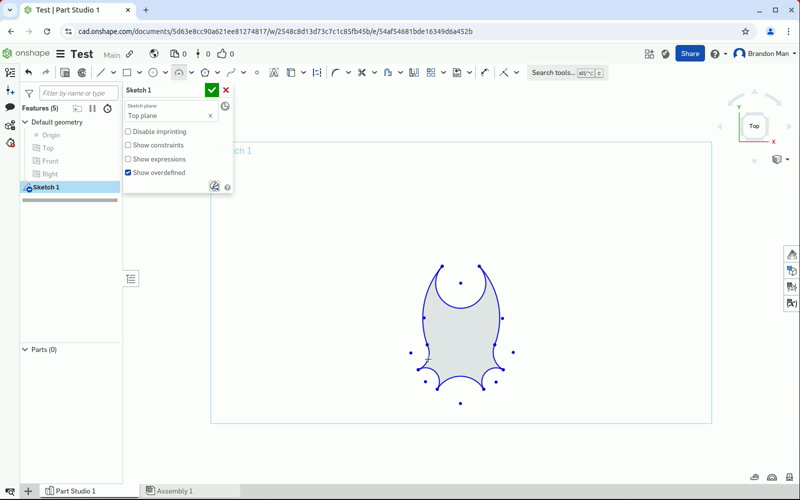
mouse_move(429, 326)
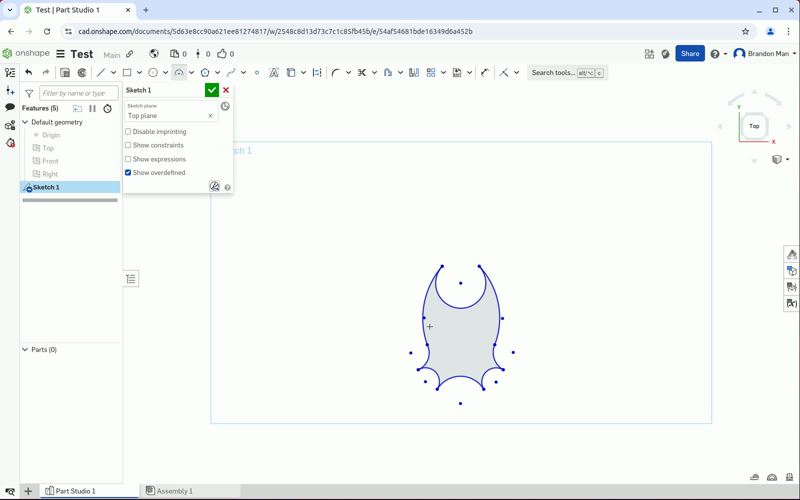
click(429, 326)
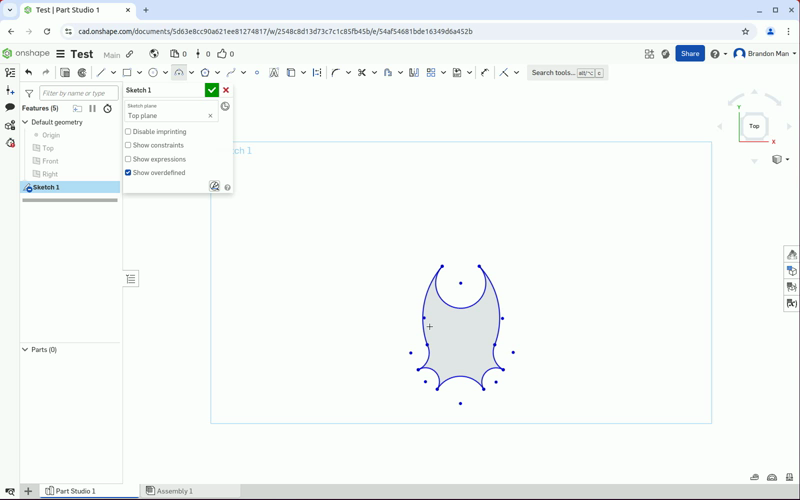
key_up(shift)
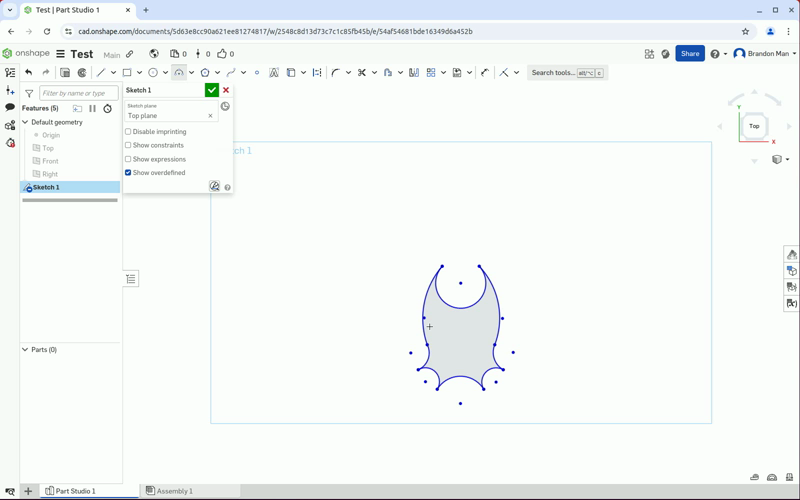
key_down(shift)
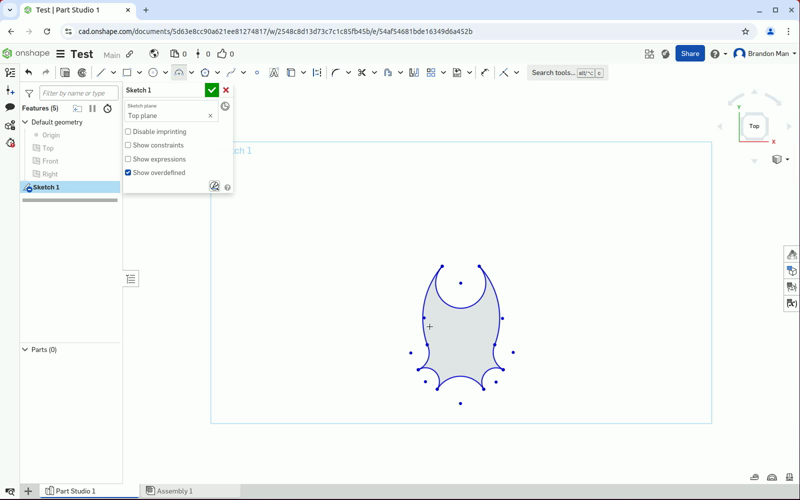
mouse_move(439, 354)
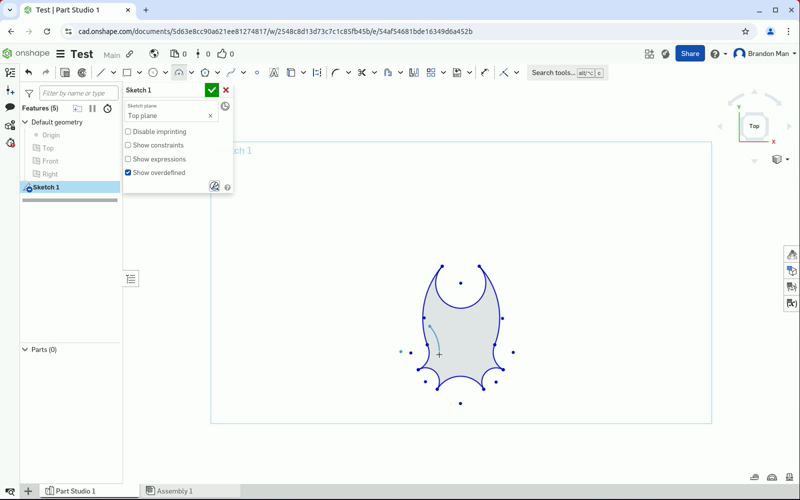
click(439, 354)
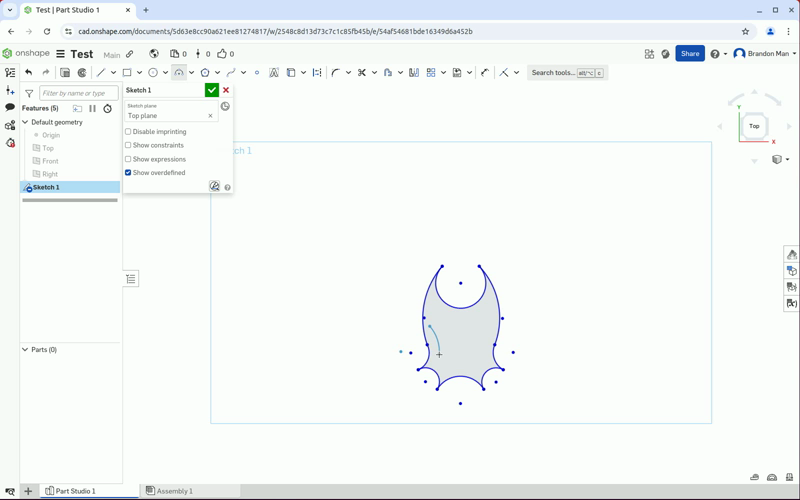
mouse_move(432, 340)
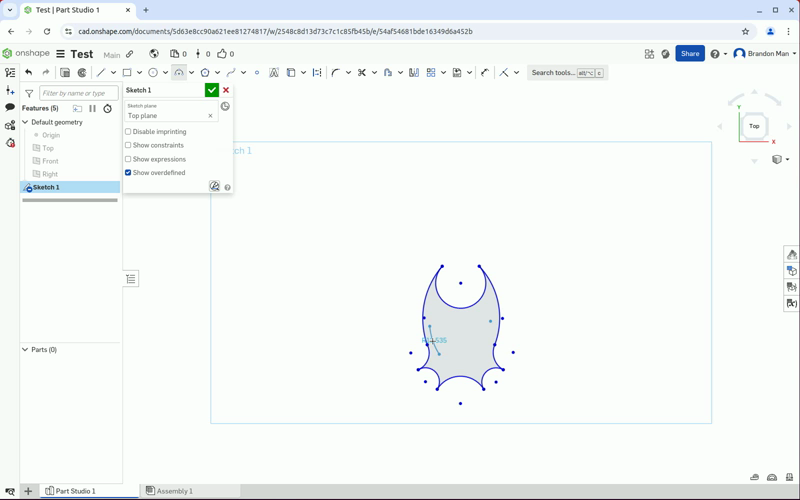
click(432, 340)
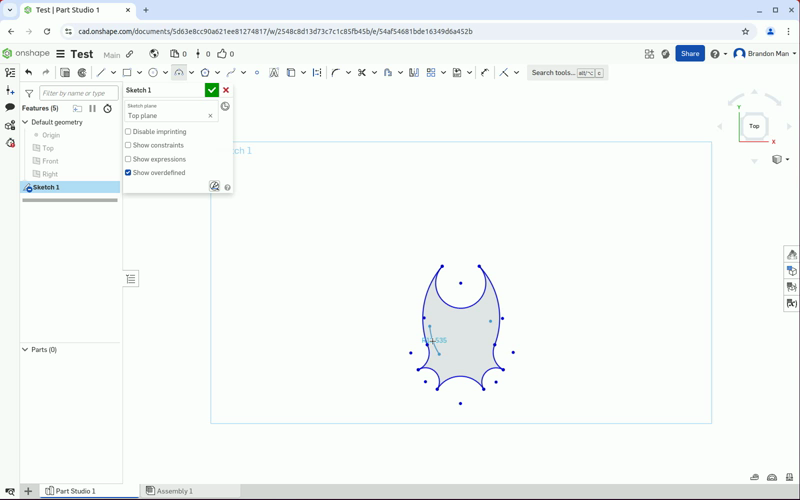
key_up(shift)
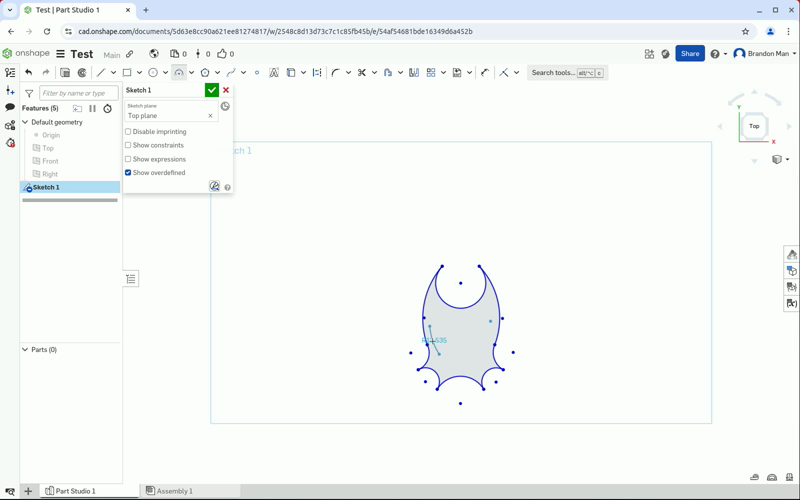
mouse_move(439, 354)
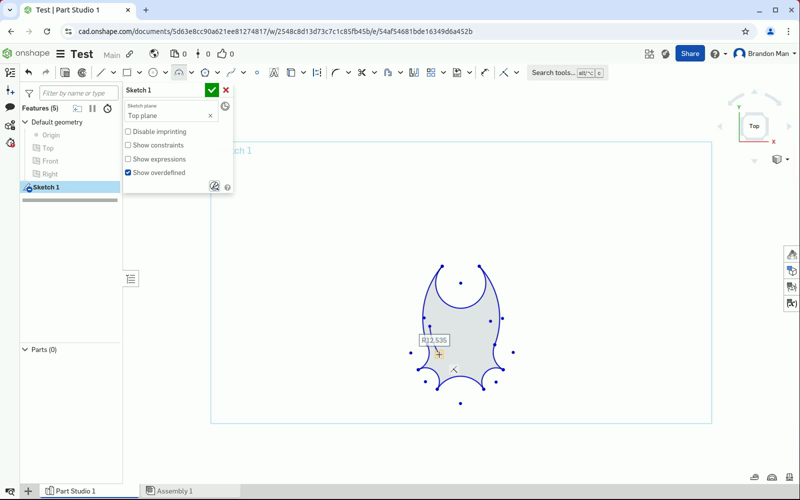
click(439, 354)
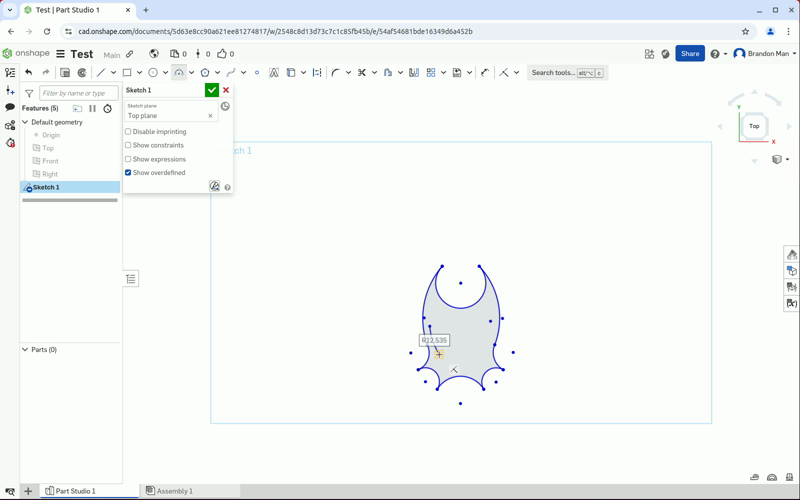
key_down(shift)
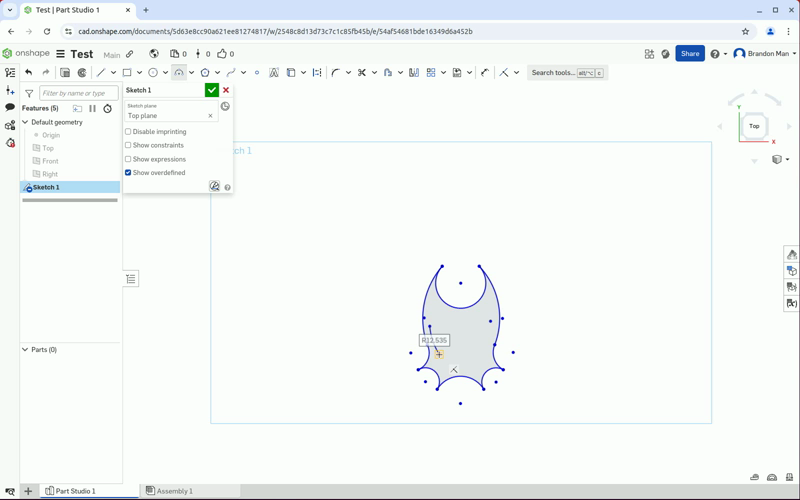
mouse_move(449, 360)
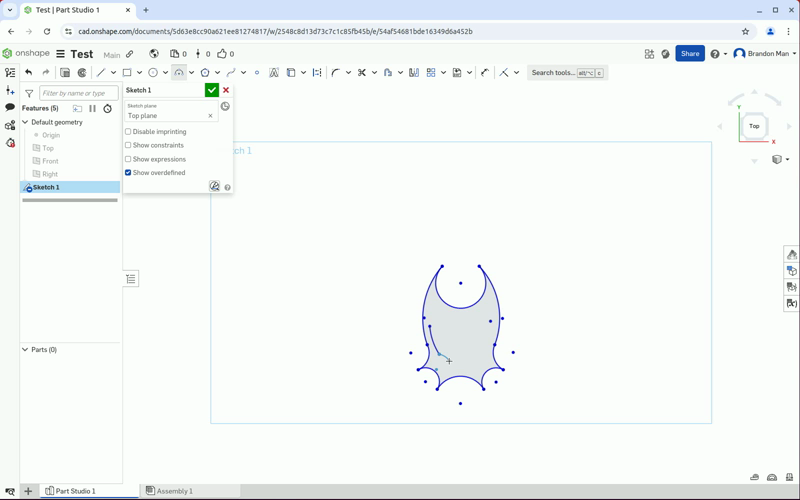
click(449, 360)
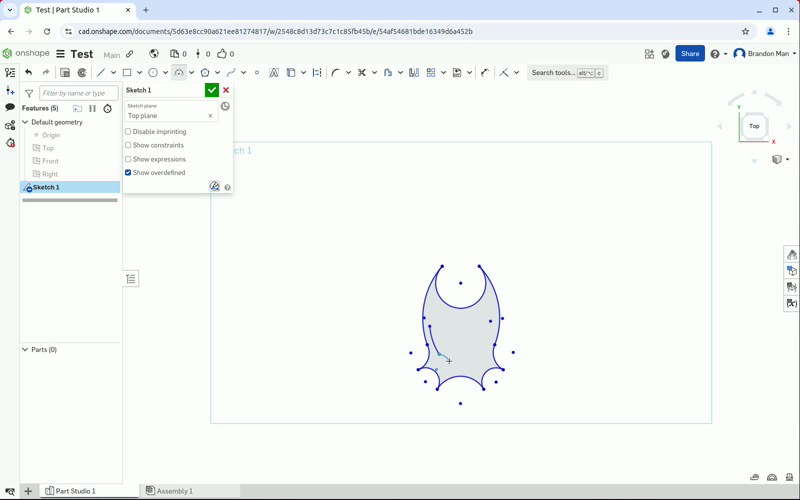
mouse_move(443, 359)
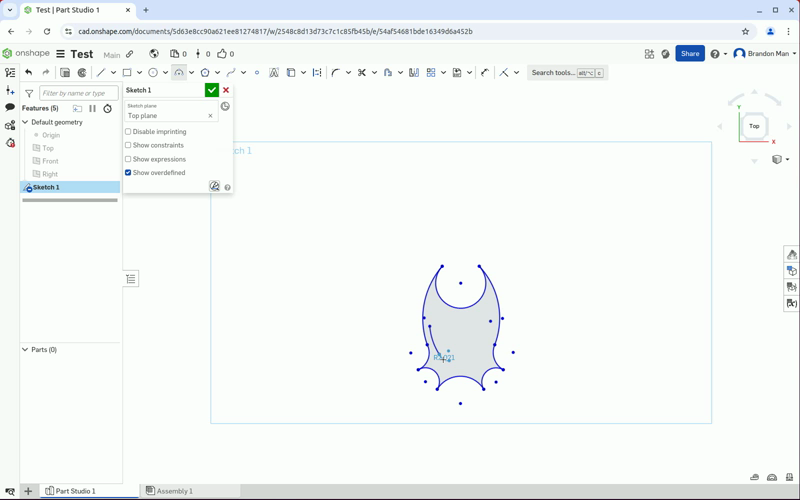
click(443, 359)
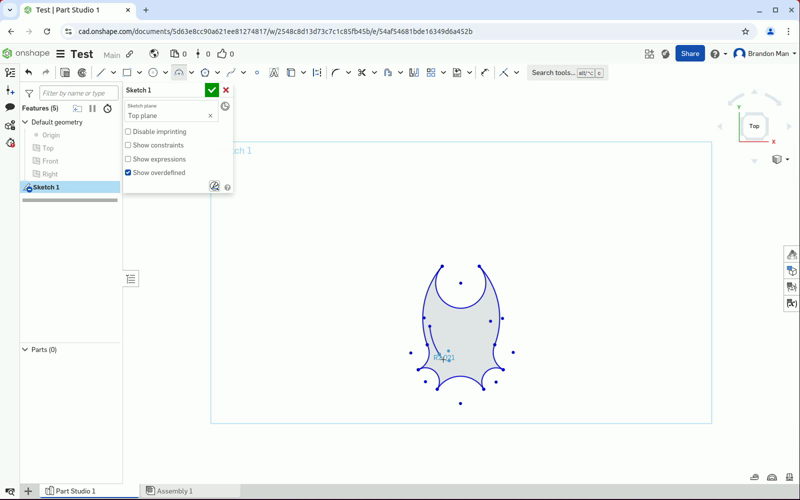
key_up(shift)
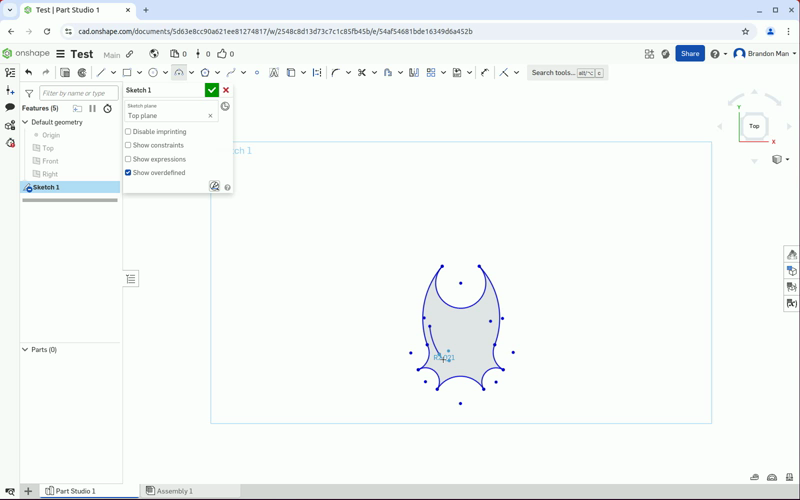
key(esc)
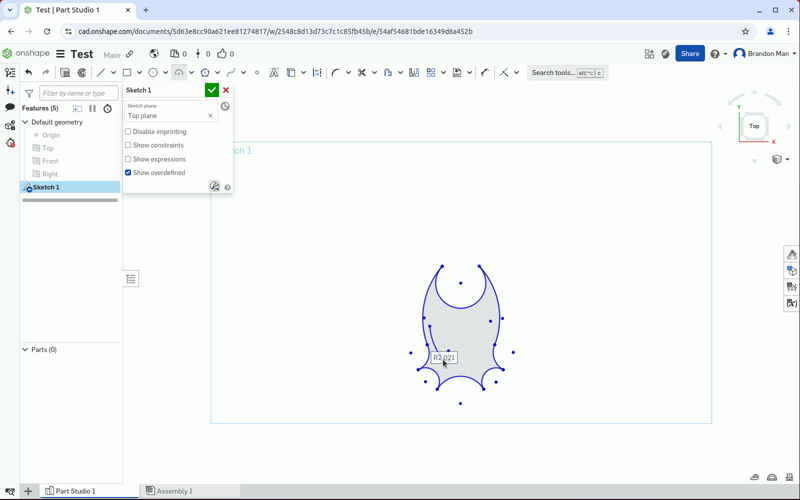
key(l)
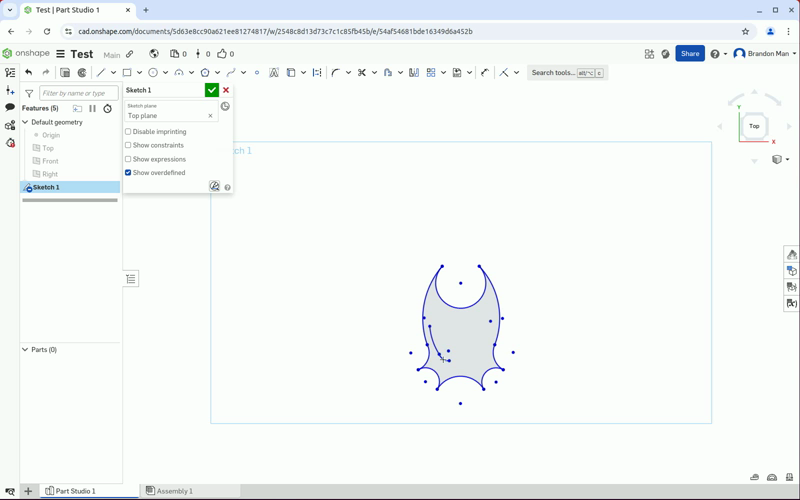
mouse_move(449, 360)
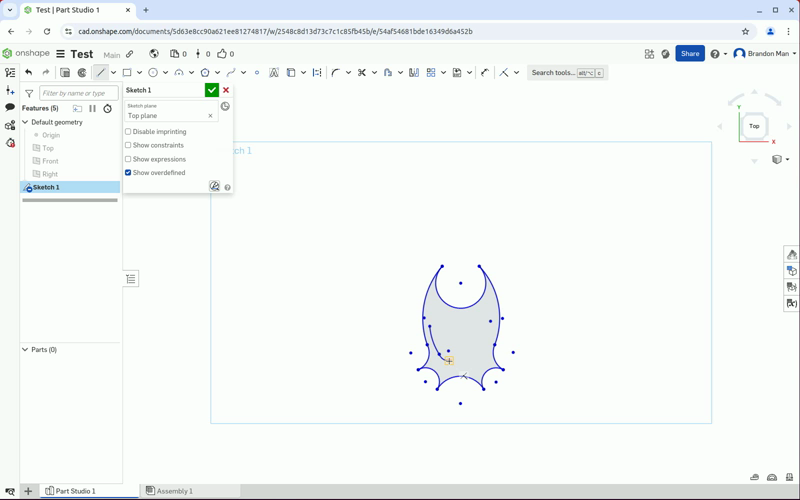
click(449, 360)
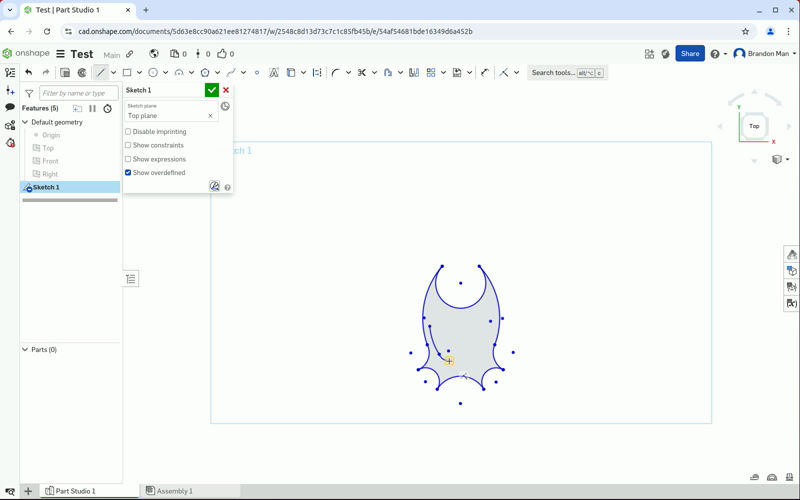
key_down(shift)
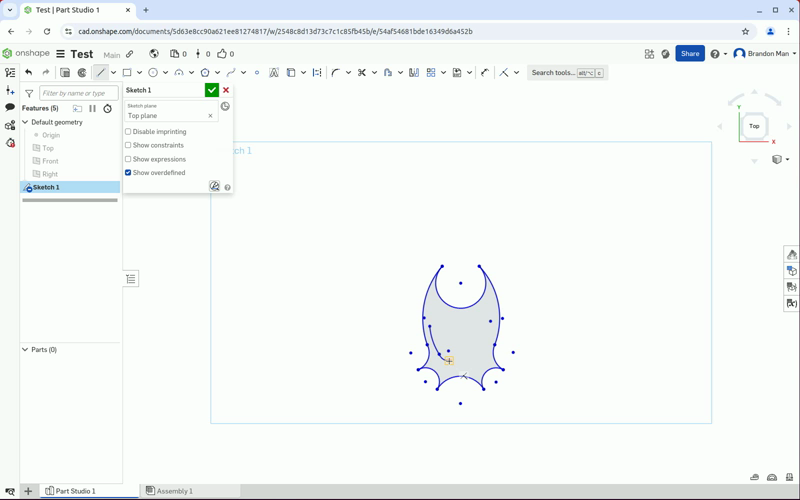
mouse_move(479, 360)
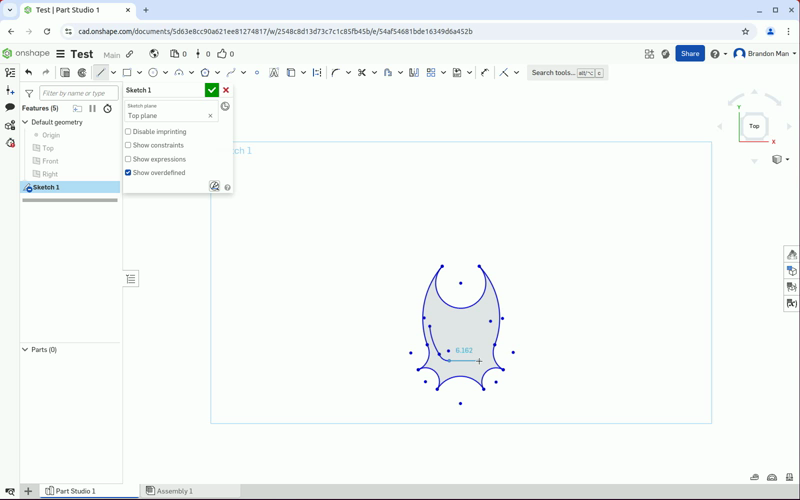
mouse_move(461, 360)
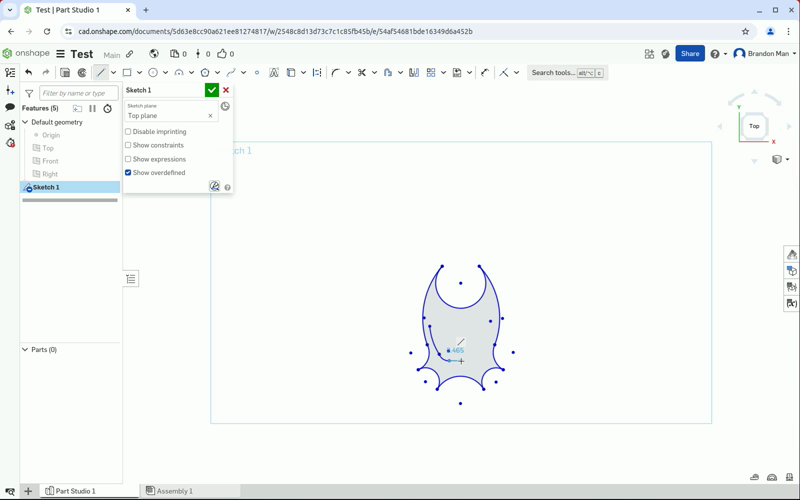
click(461, 360)
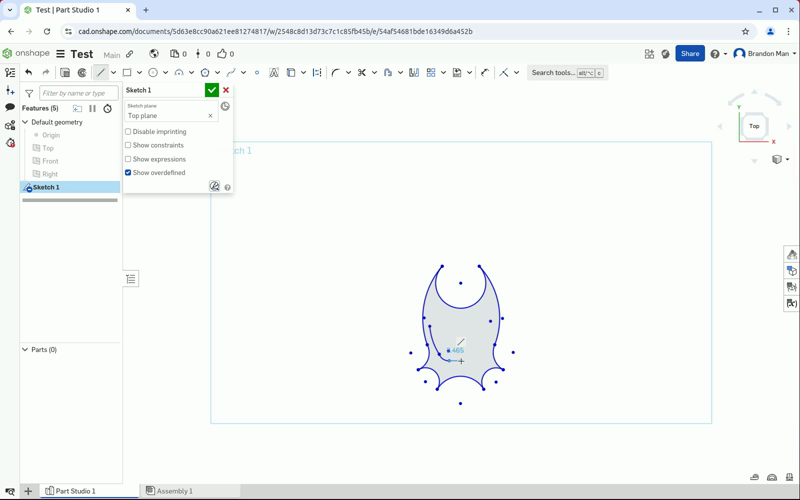
key_up(shift)
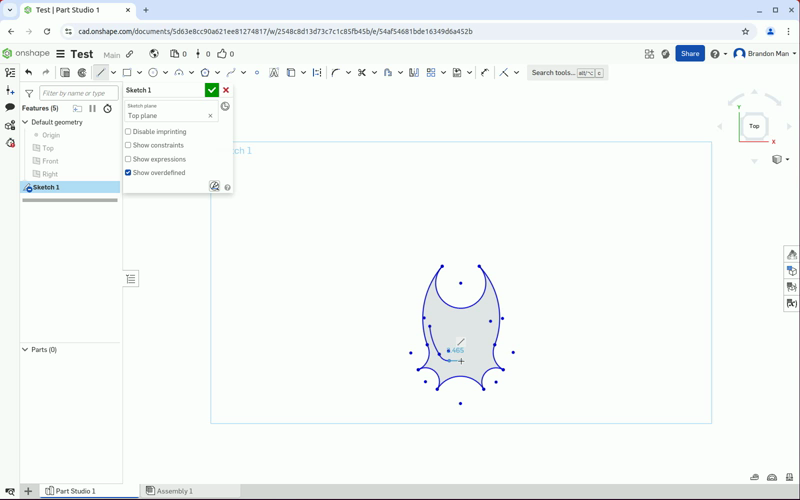
key_down(shift)
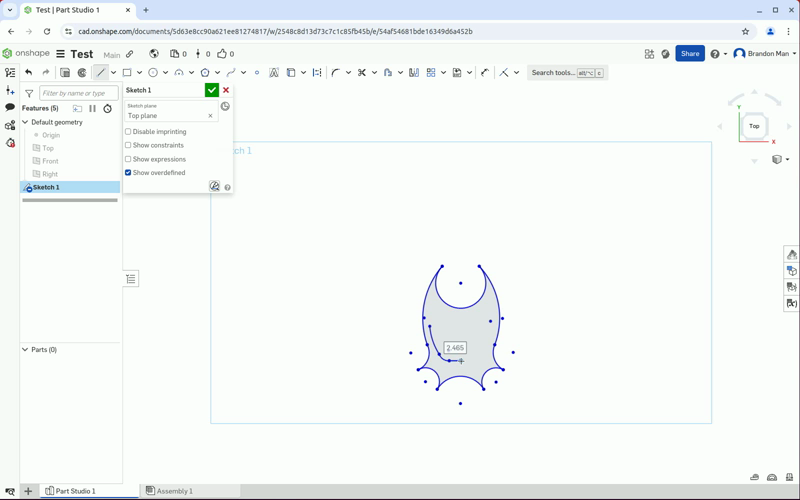
mouse_move(491, 360)
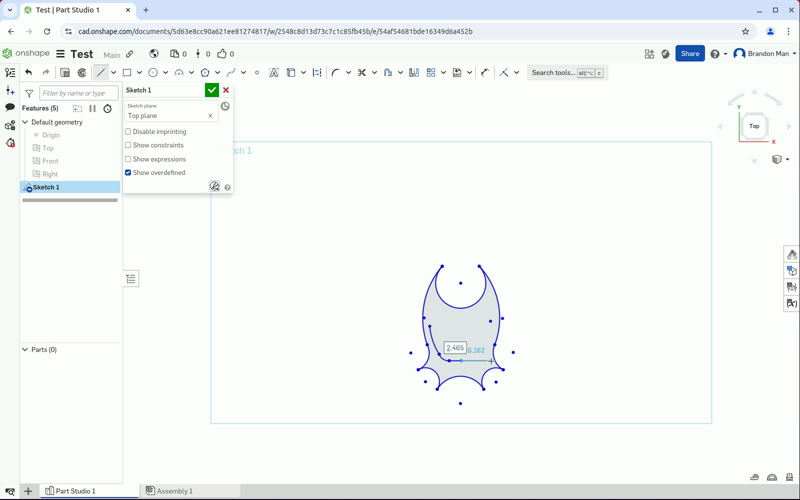
mouse_move(473, 360)
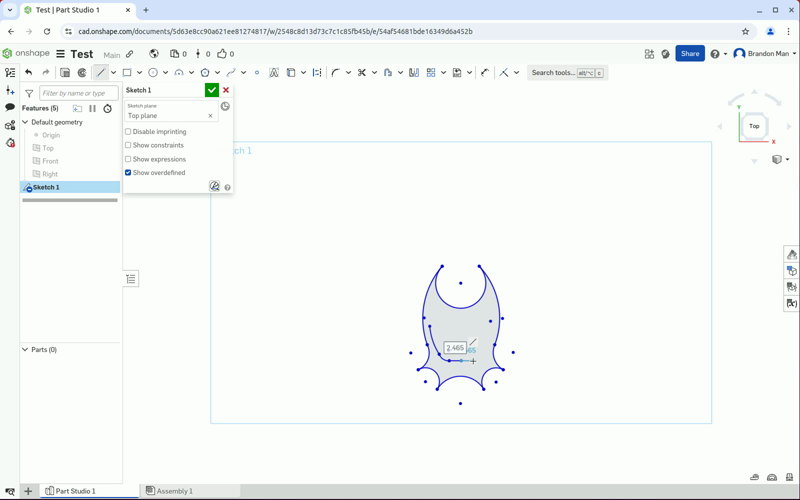
click(473, 360)
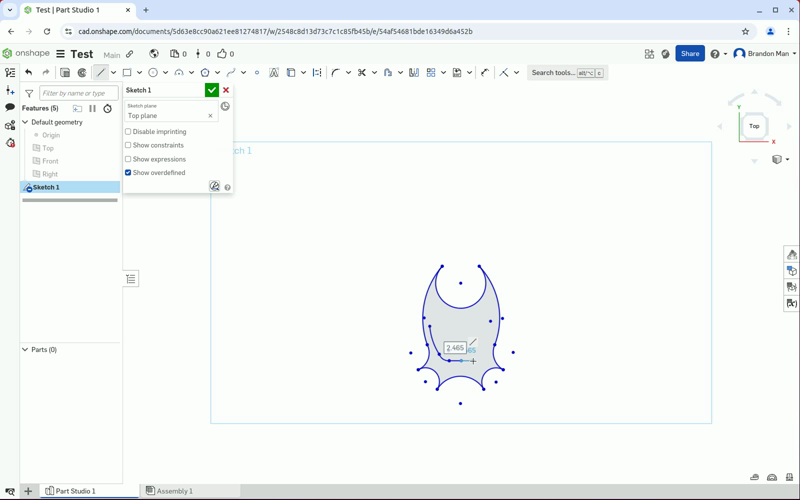
key_up(shift)
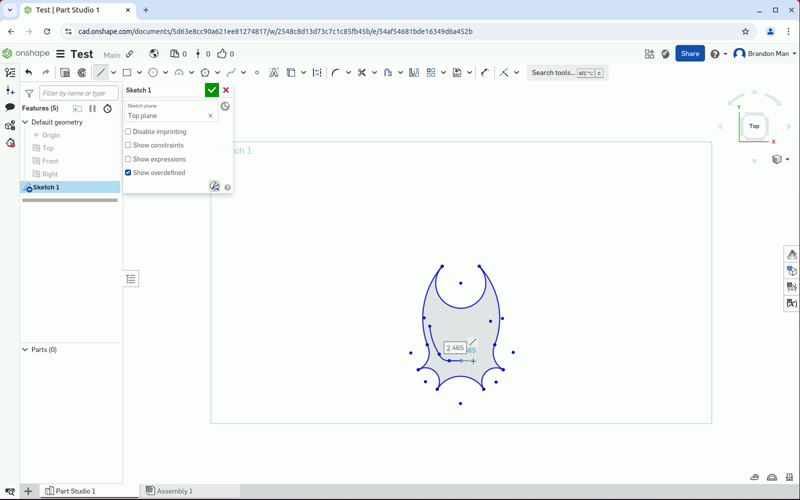
key(esc)
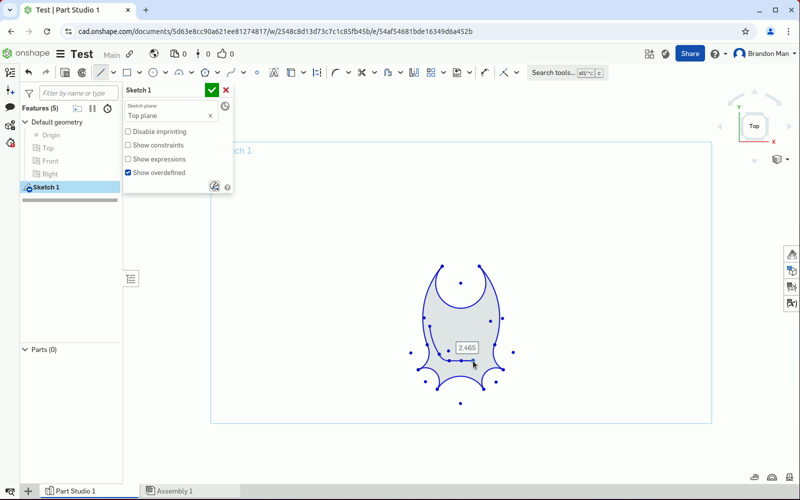
key(a)
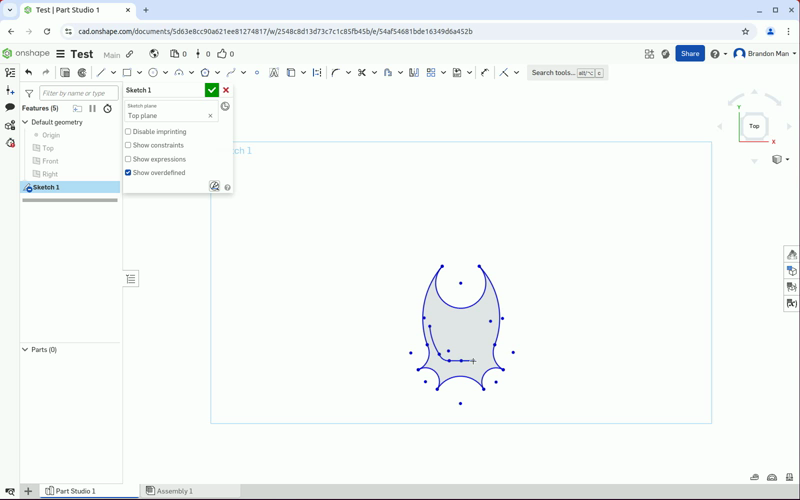
mouse_move(473, 360)
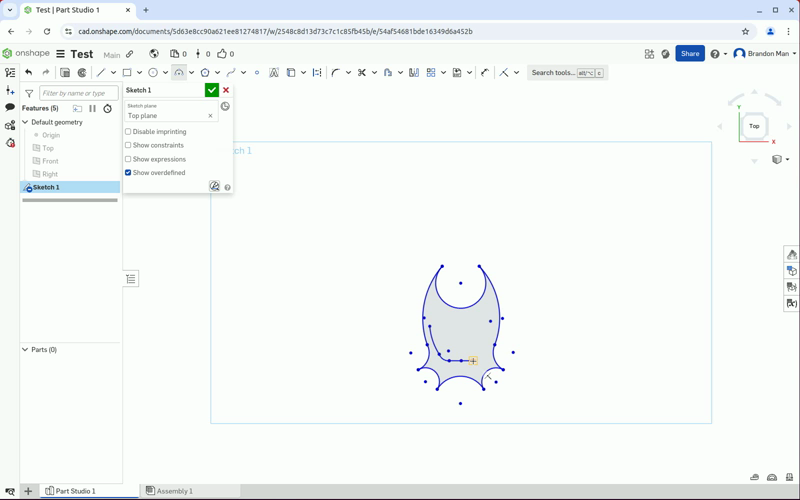
click(473, 360)
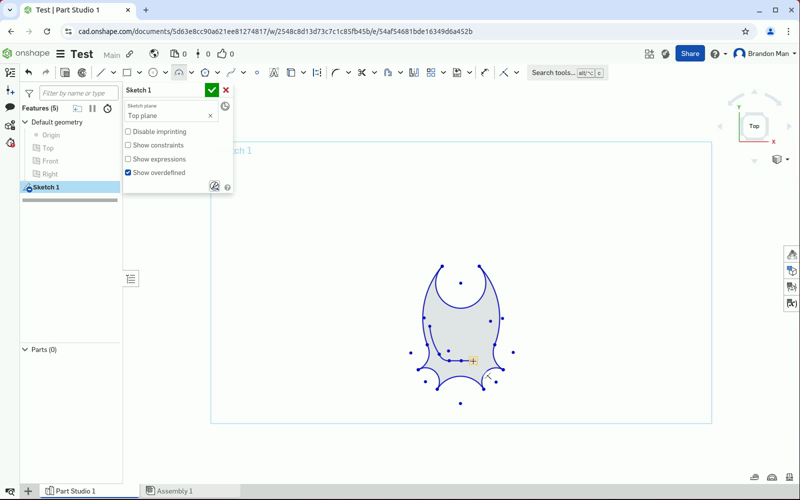
key_down(shift)
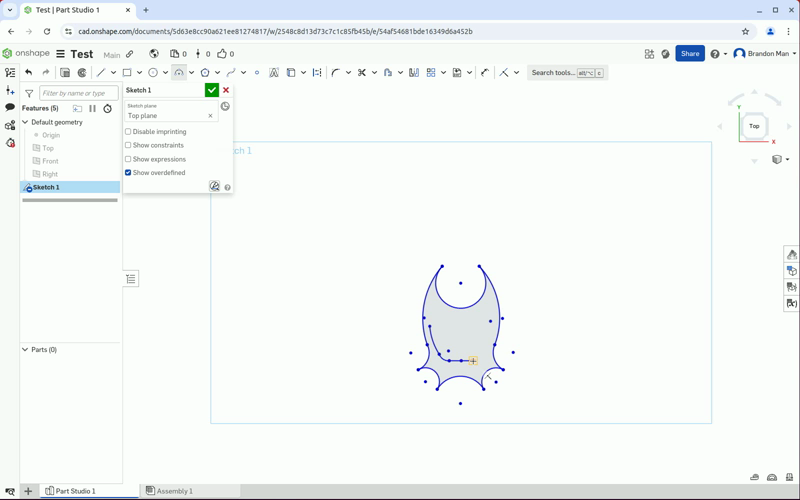
mouse_move(482, 354)
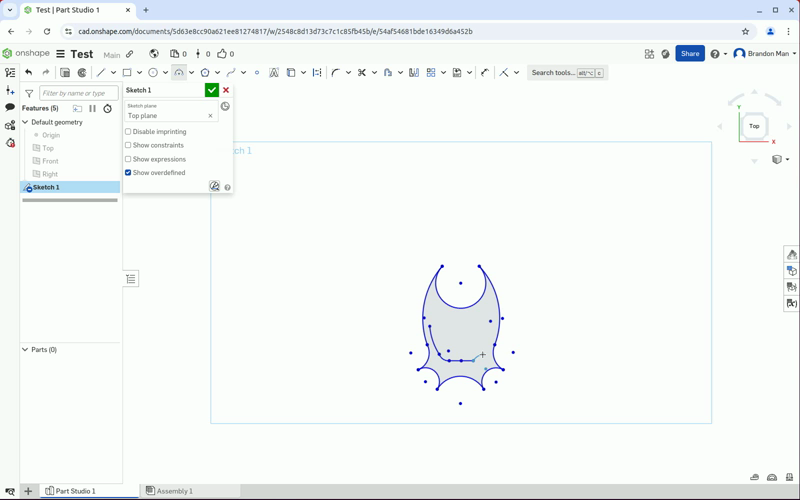
click(482, 354)
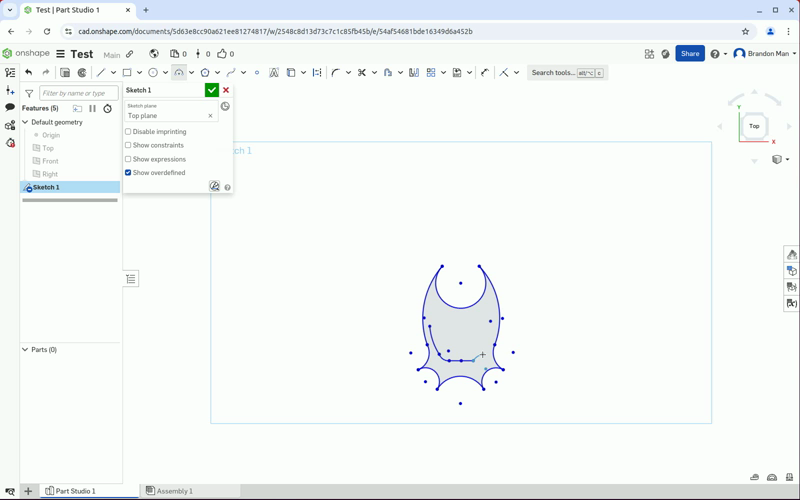
mouse_move(478, 359)
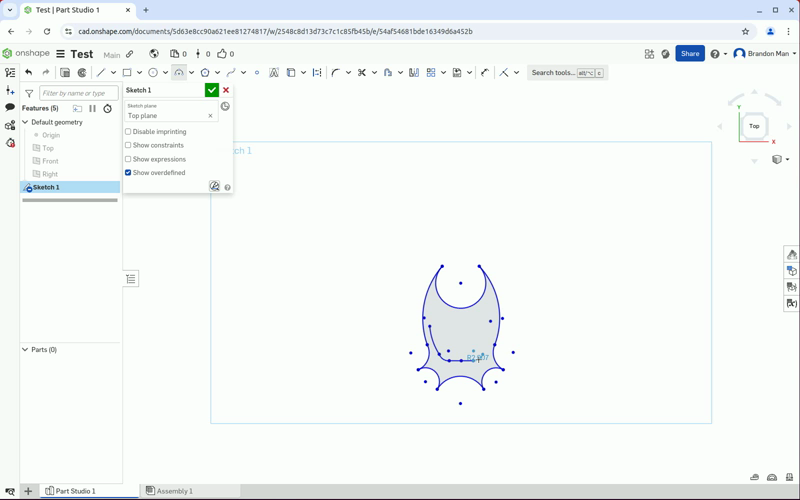
click(478, 359)
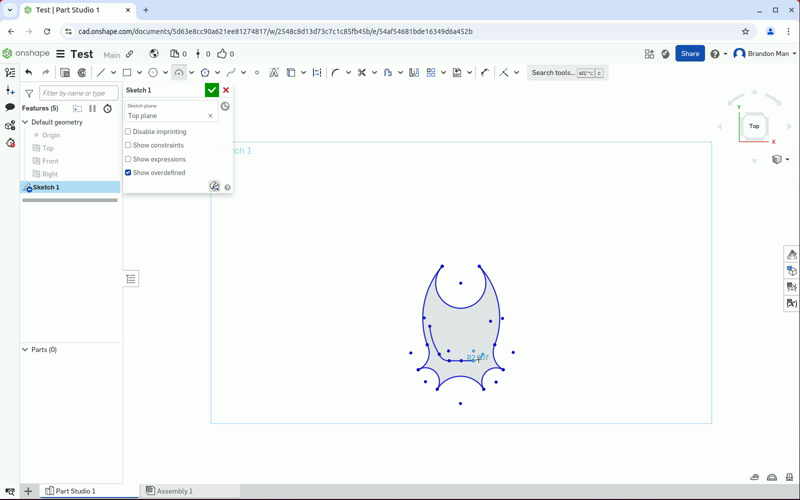
key_up(shift)
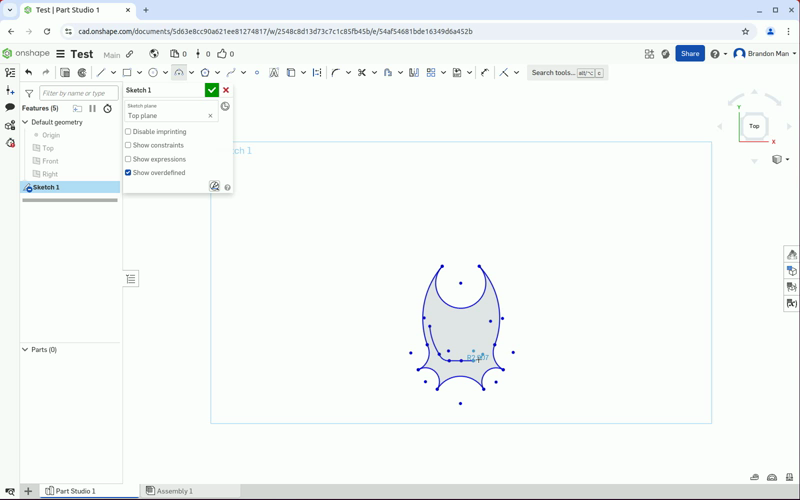
mouse_move(482, 354)
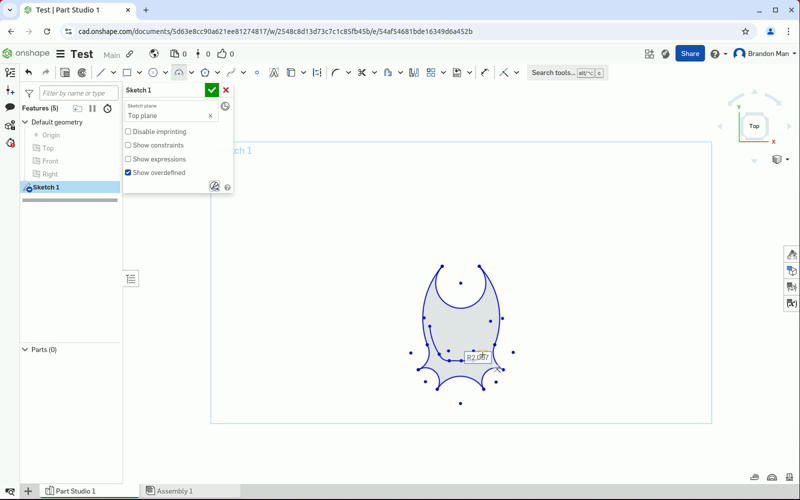
click(482, 354)
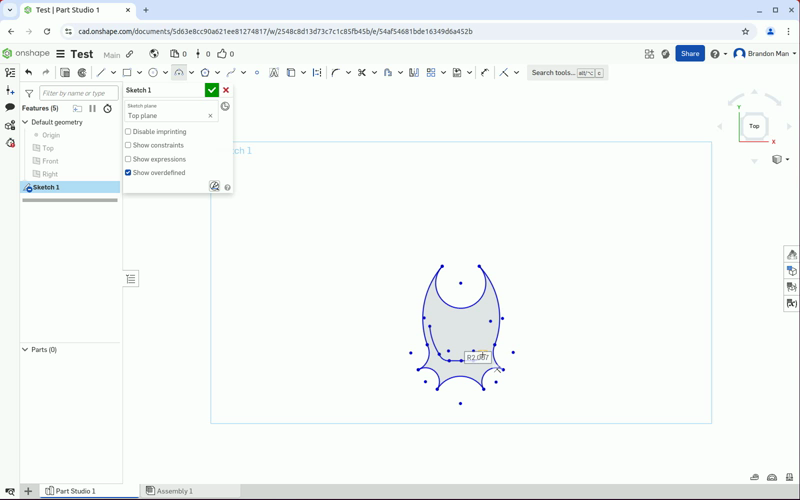
key_down(shift)
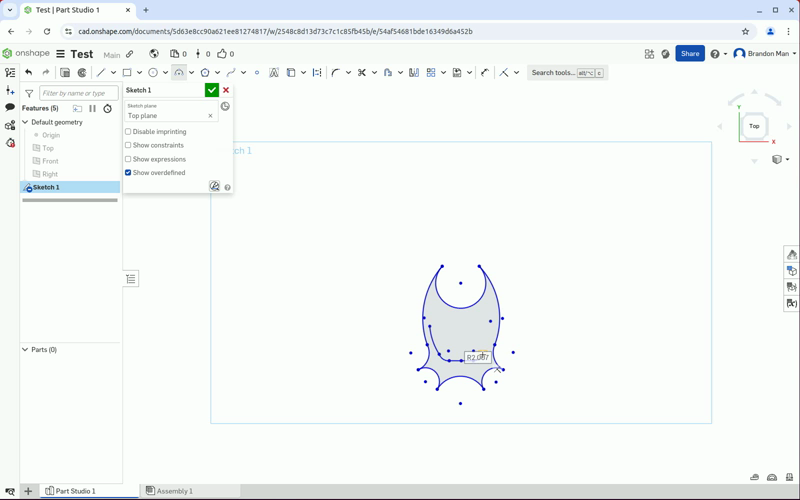
mouse_move(491, 326)
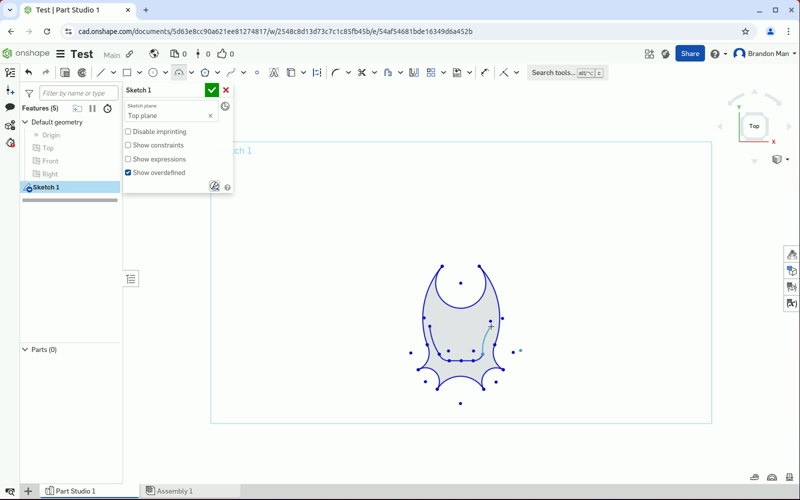
click(491, 326)
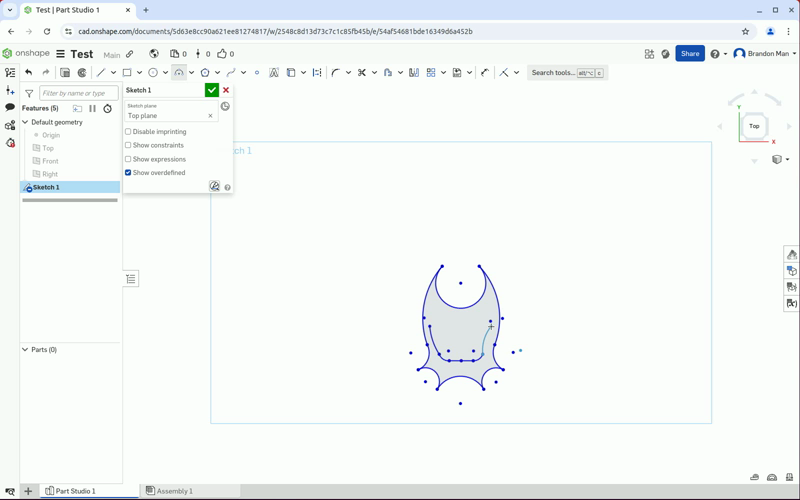
mouse_move(488, 340)
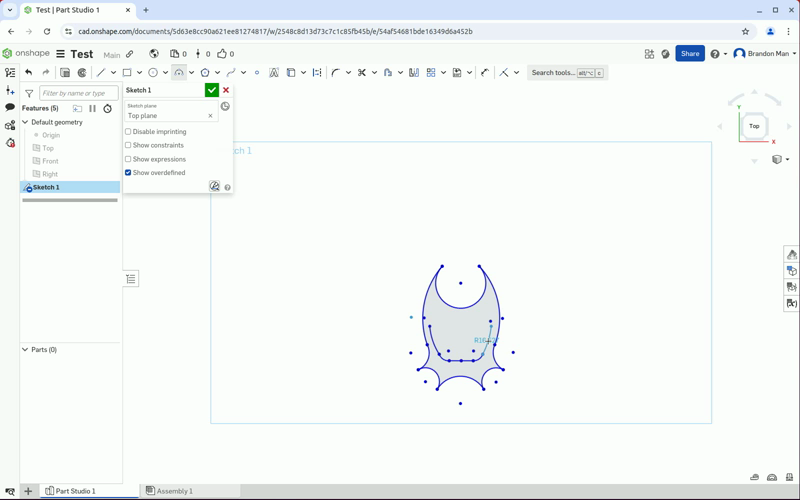
click(488, 340)
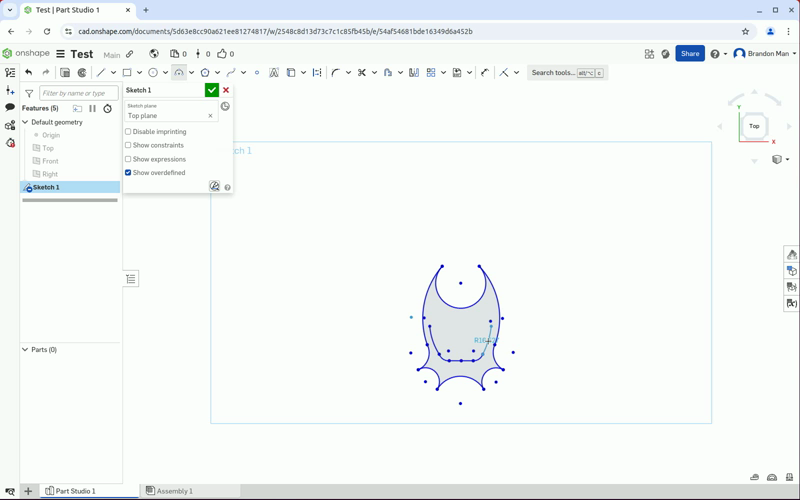
key_up(shift)
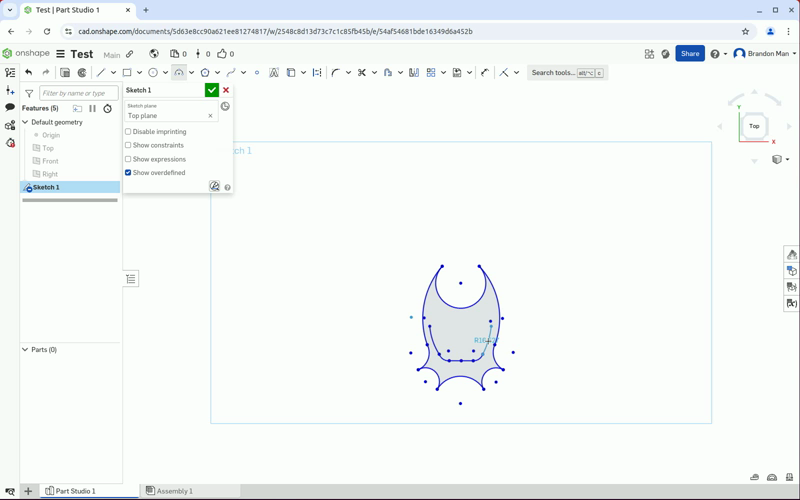
mouse_move(491, 326)
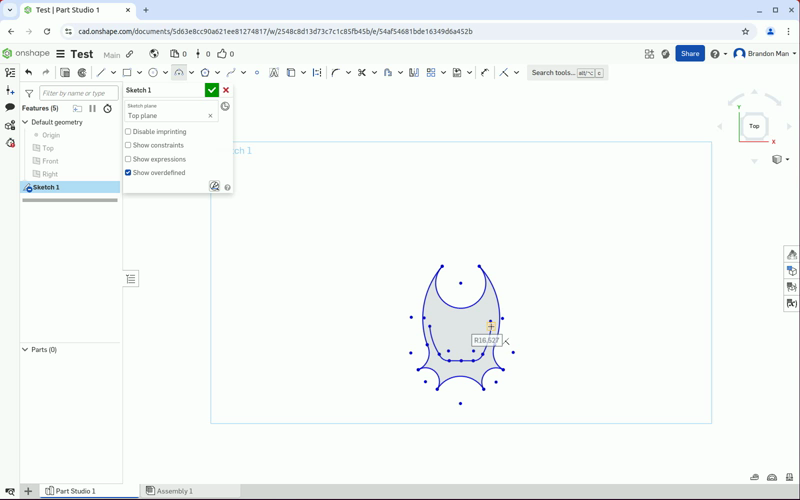
click(491, 326)
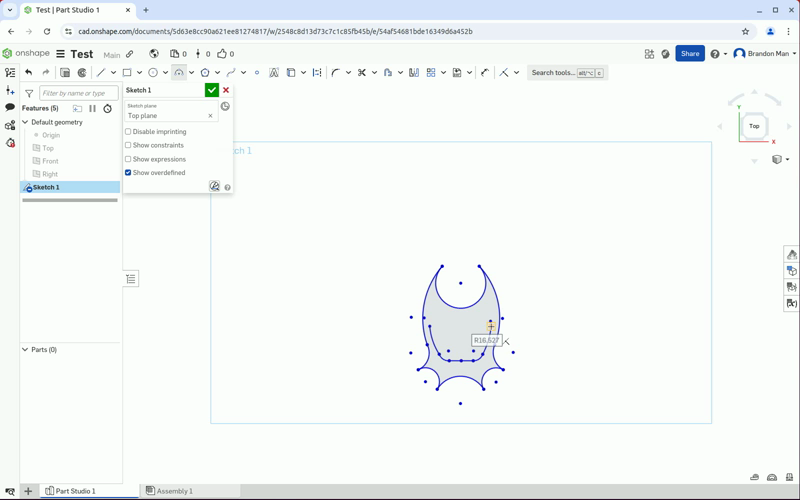
key_down(shift)
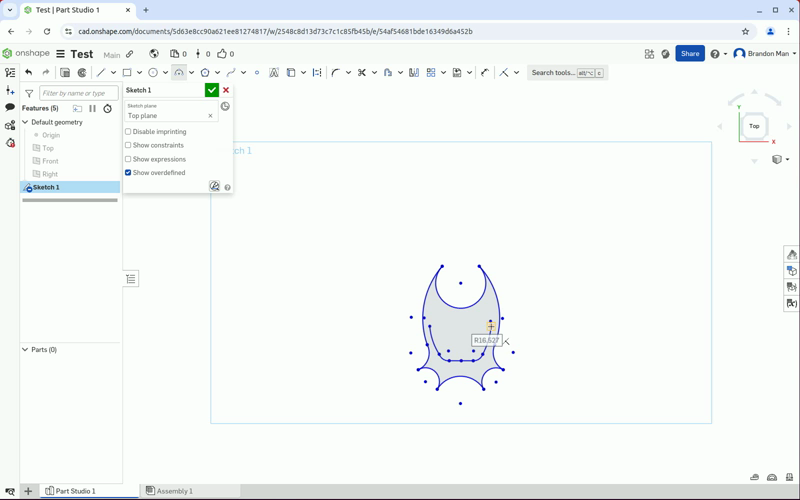
mouse_move(476, 315)
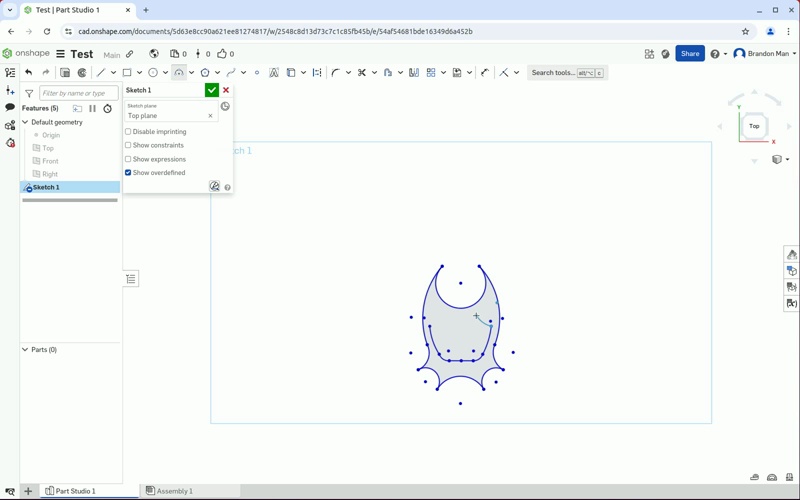
click(476, 315)
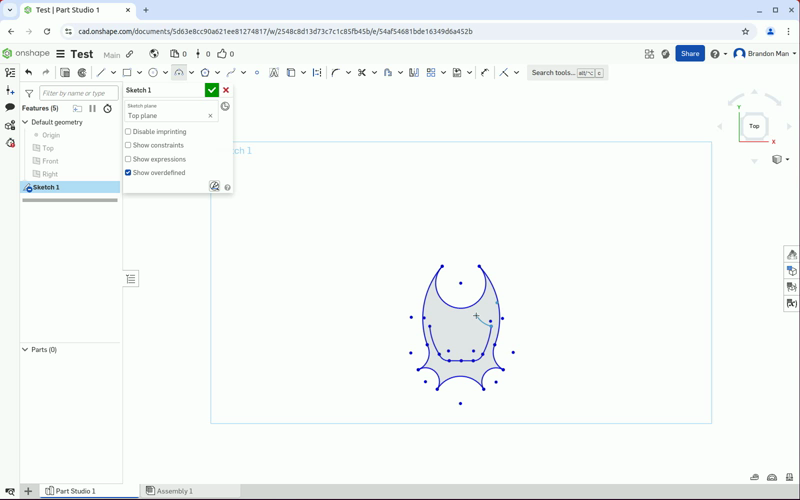
mouse_move(486, 316)
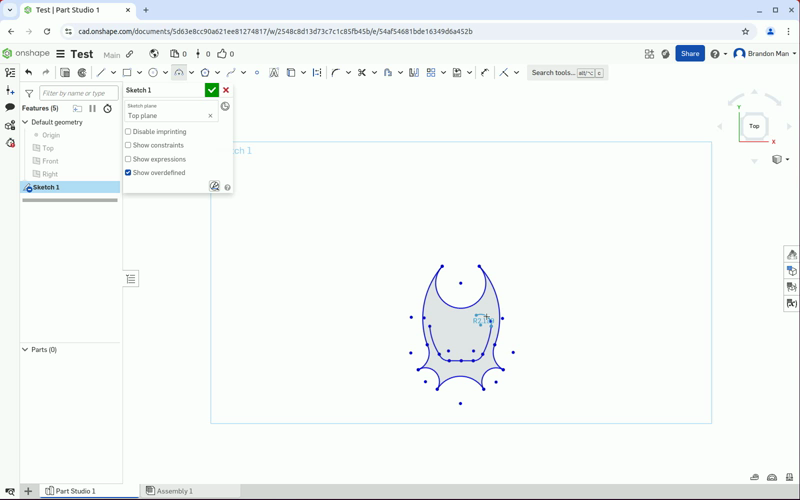
click(486, 316)
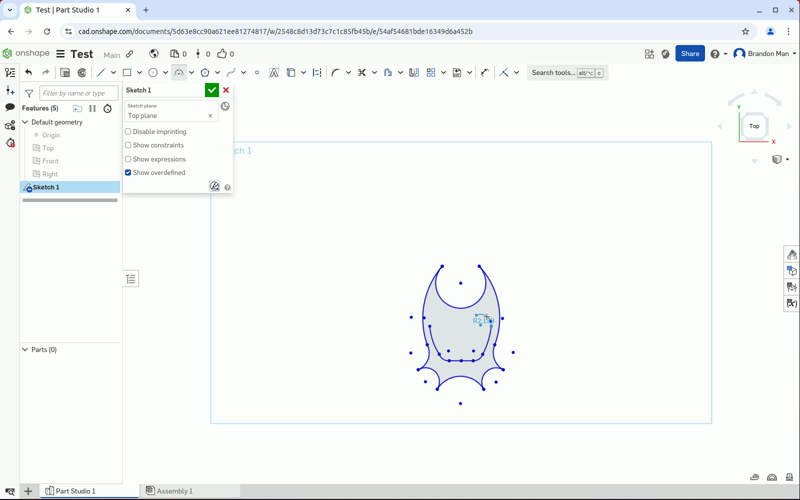
key_up(shift)
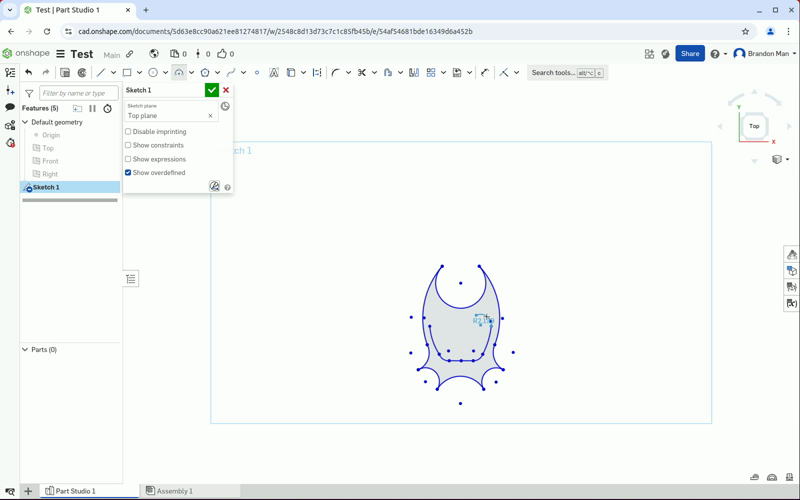
mouse_move(476, 315)
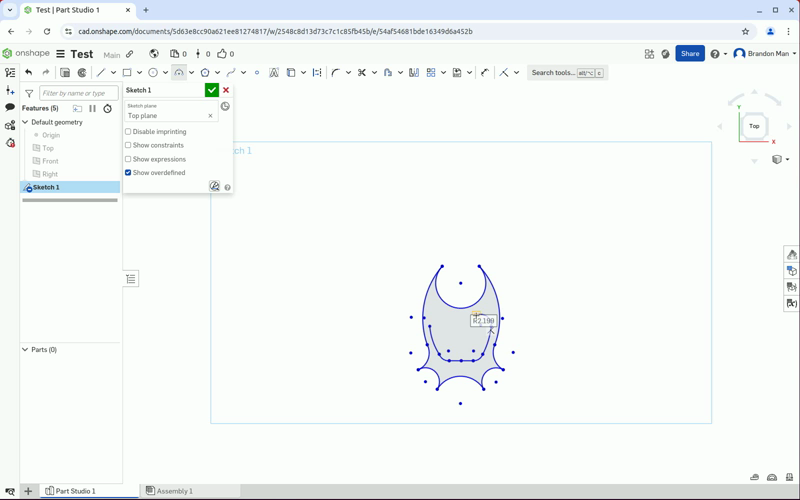
click(476, 315)
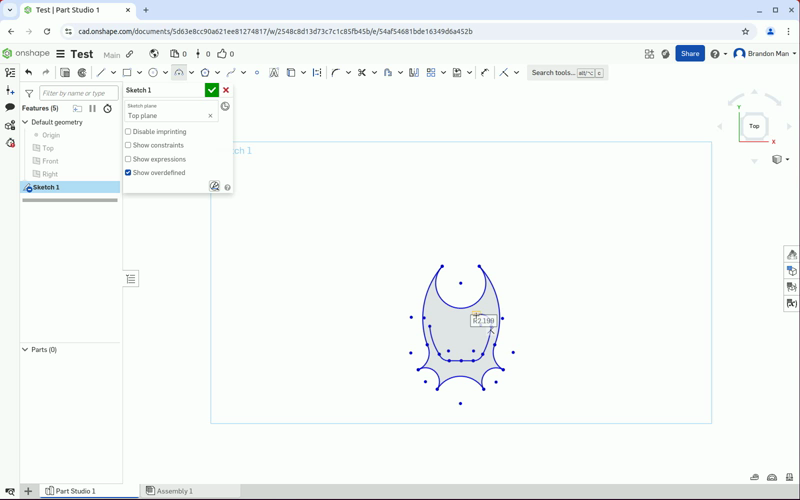
key_down(shift)
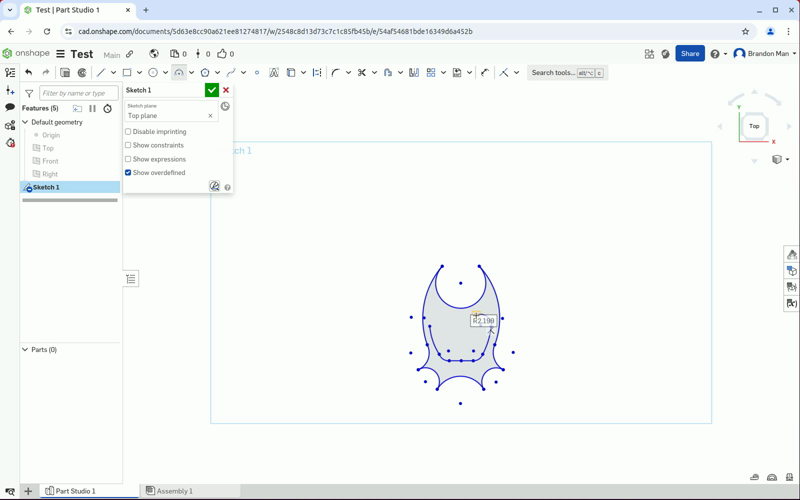
mouse_move(445, 315)
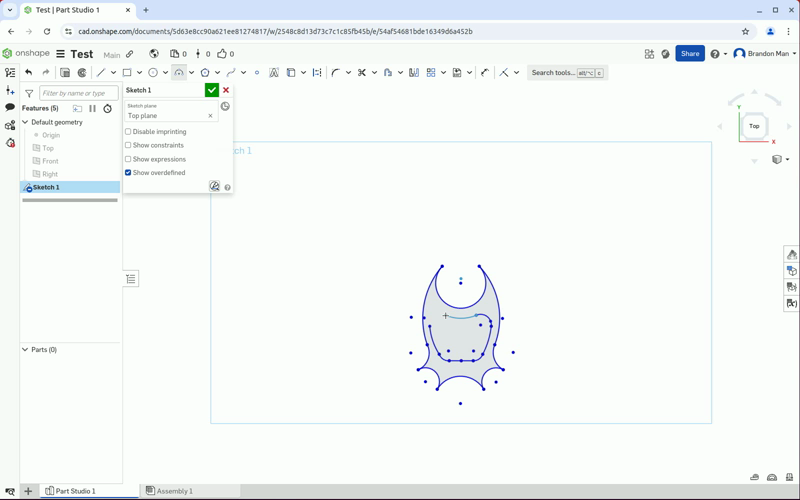
click(445, 315)
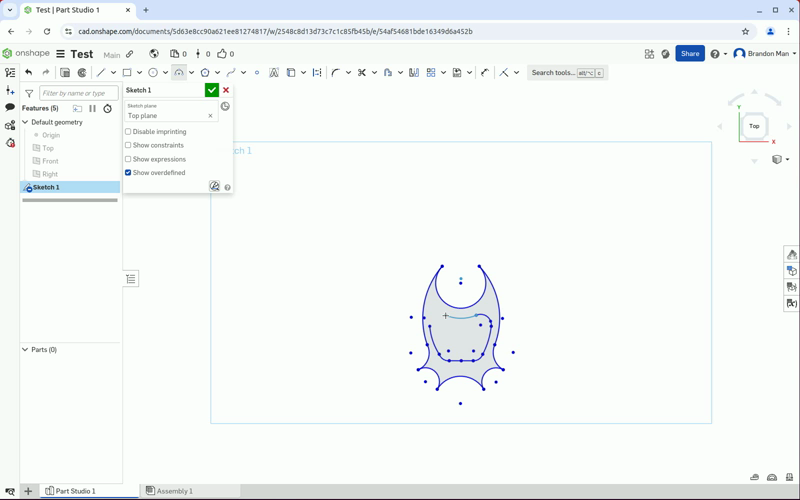
mouse_move(461, 318)
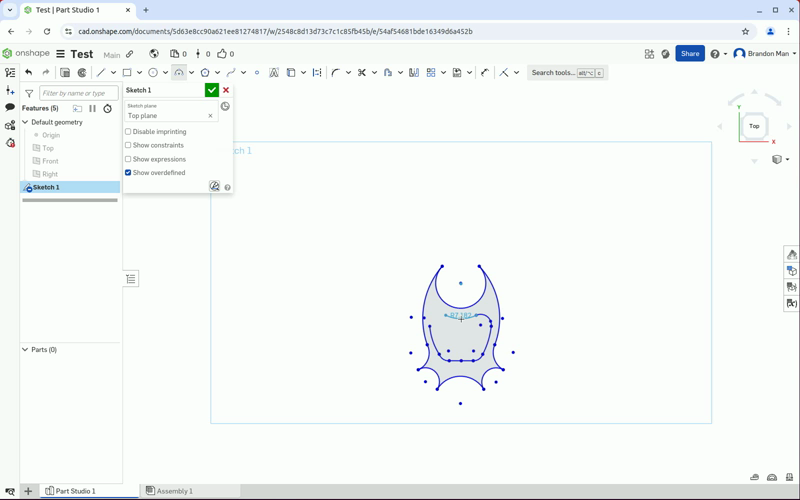
click(461, 318)
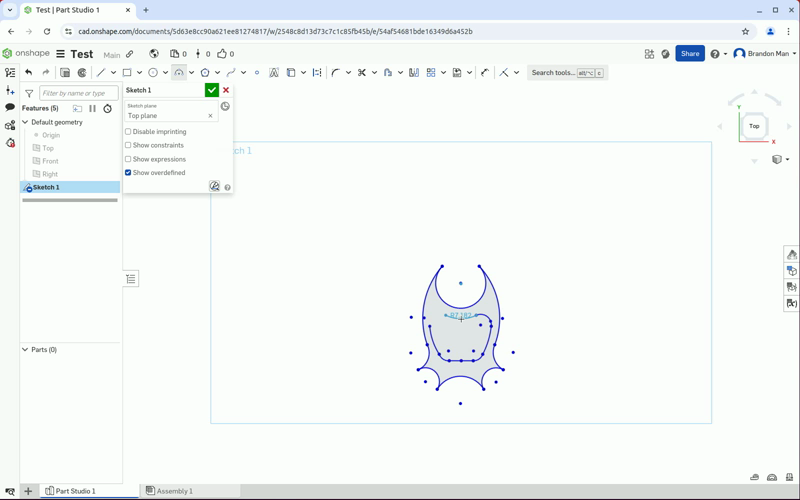
key_up(shift)
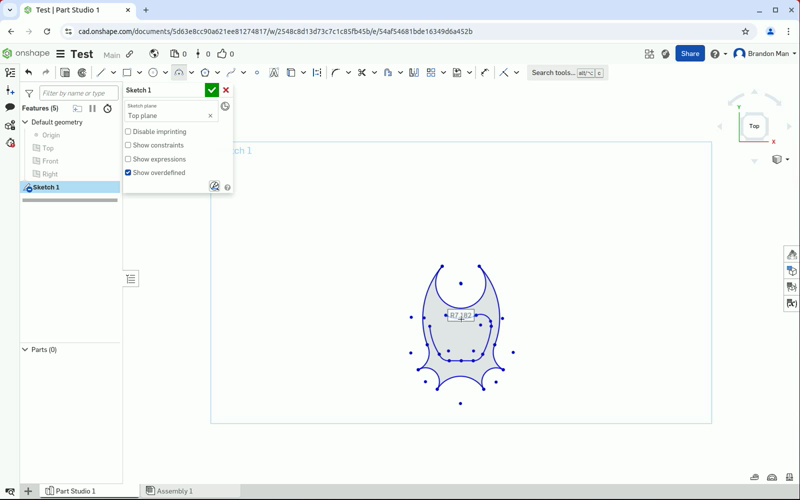
mouse_move(445, 315)
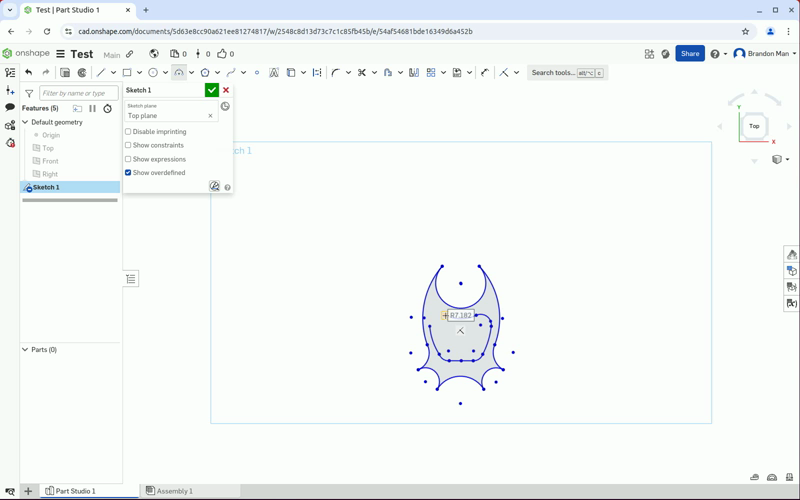
click(445, 315)
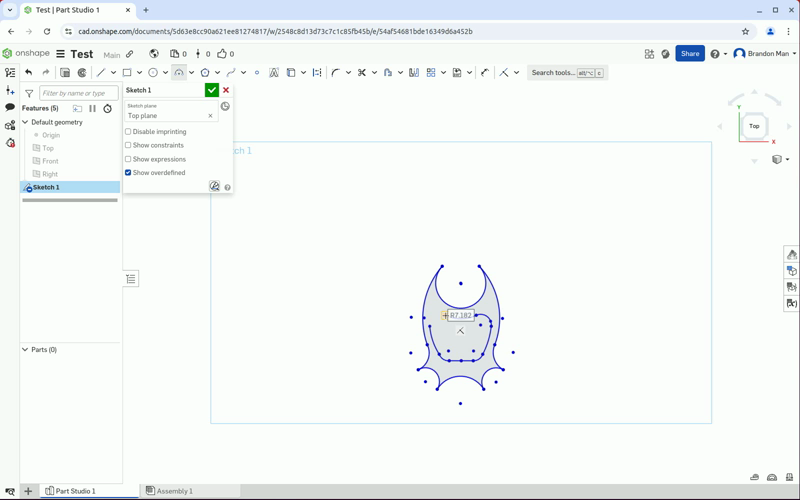
mouse_move(429, 326)
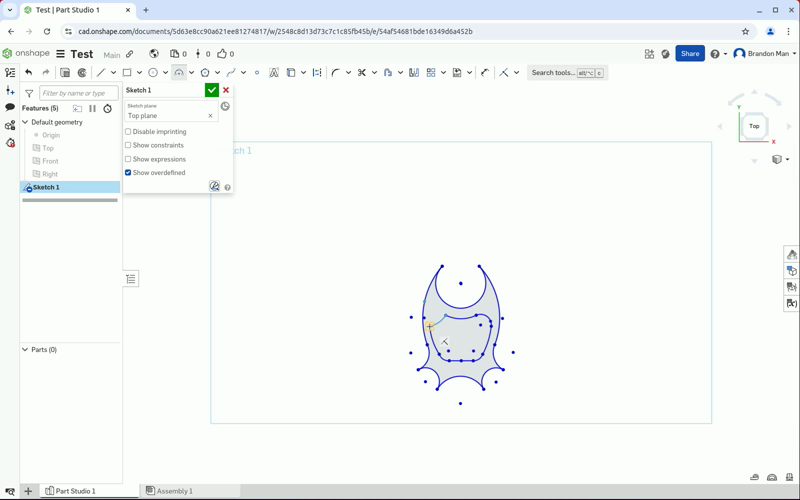
click(429, 326)
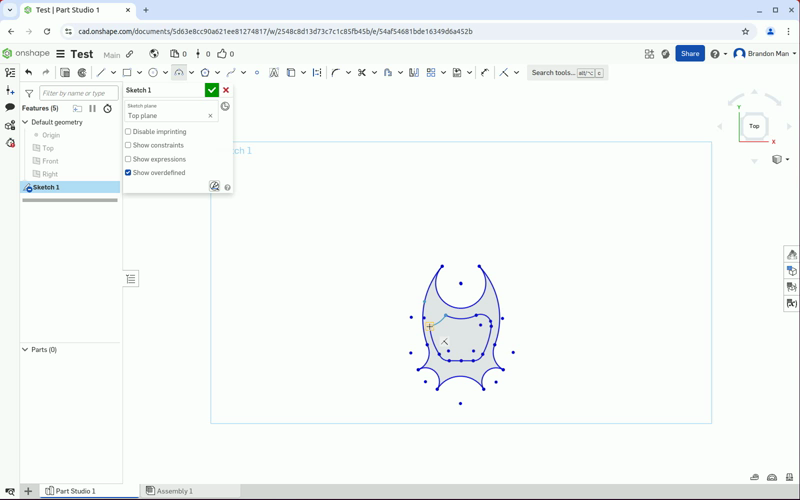
key_down(shift)
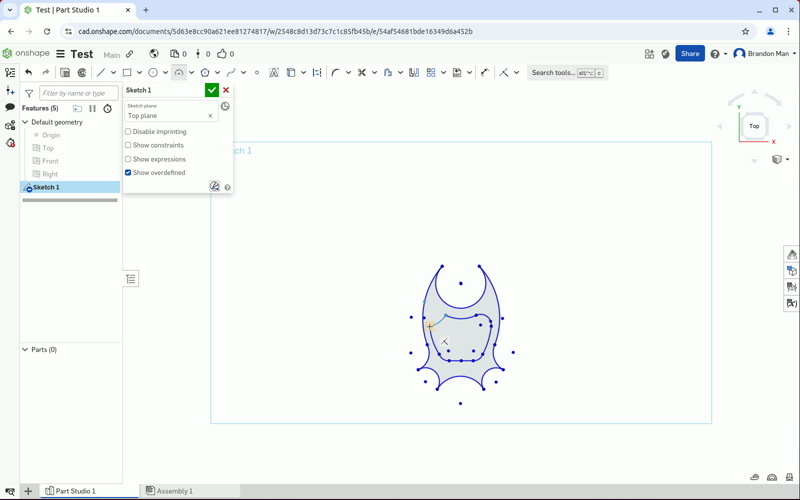
mouse_move(434, 315)
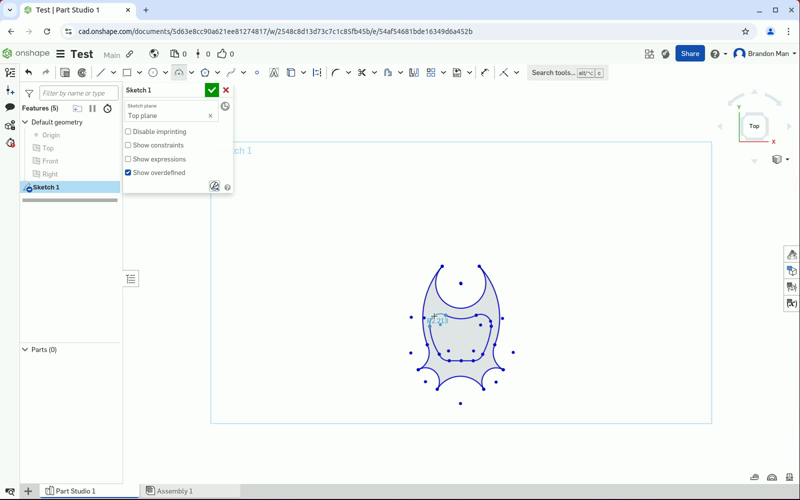
click(434, 315)
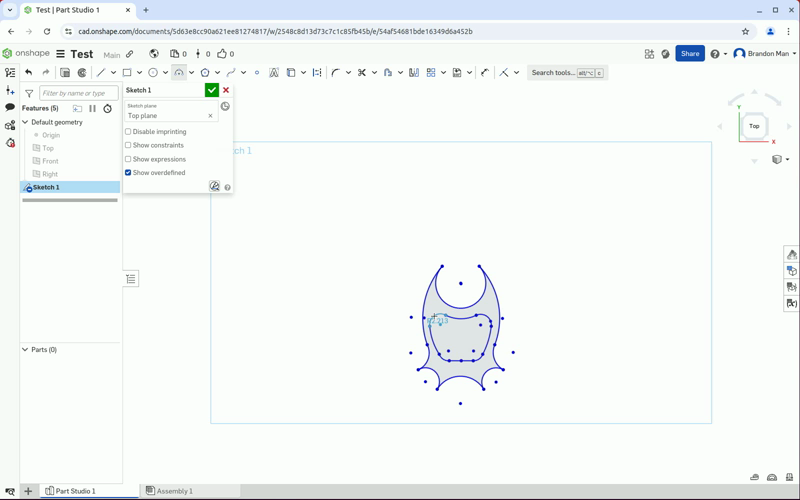
key_up(shift)
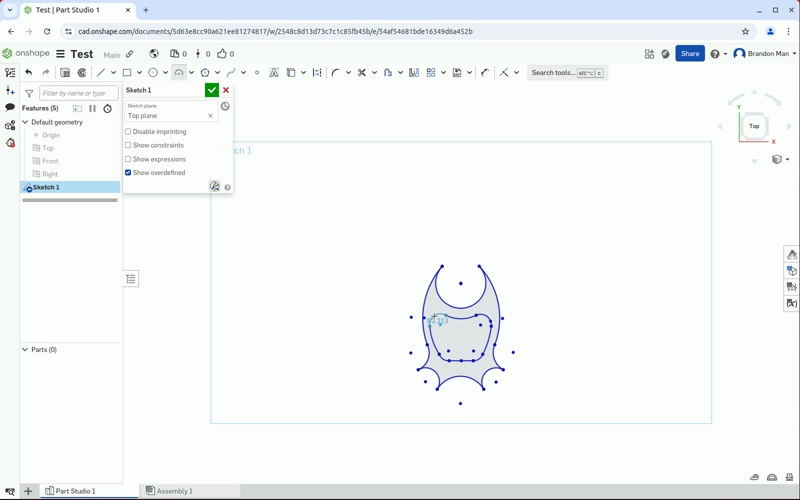
key(esc)
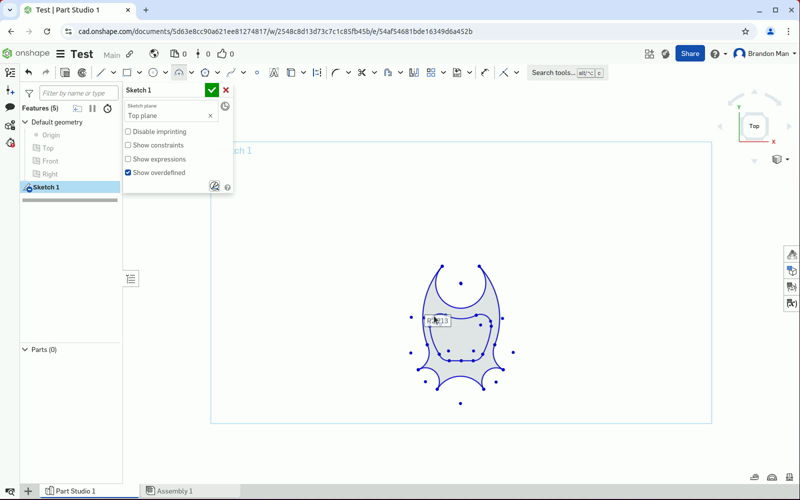
mouse_move(491, 298)
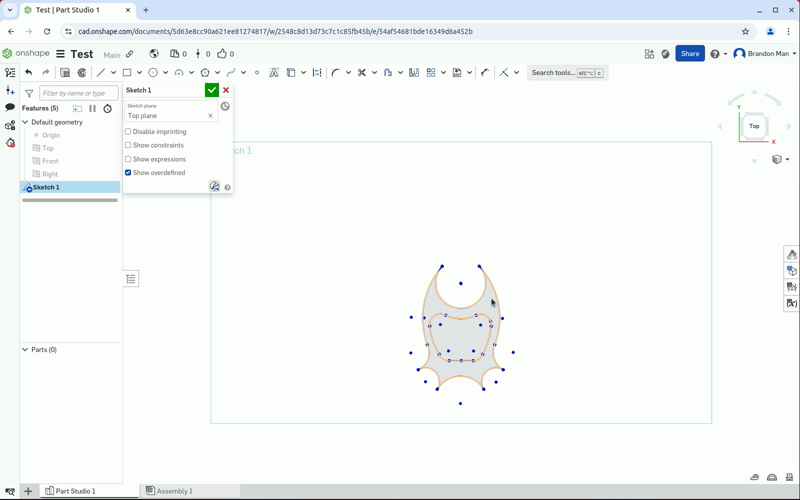
click(491, 298)
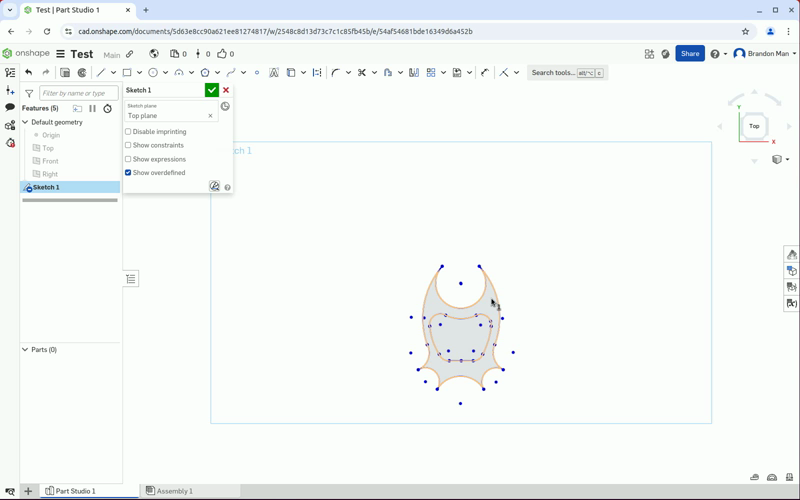
mouse_move(73, 352)
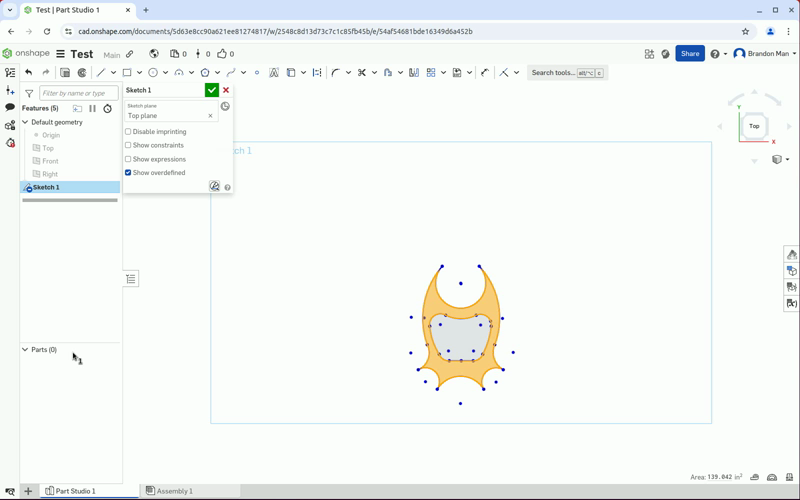
key(shift+y)
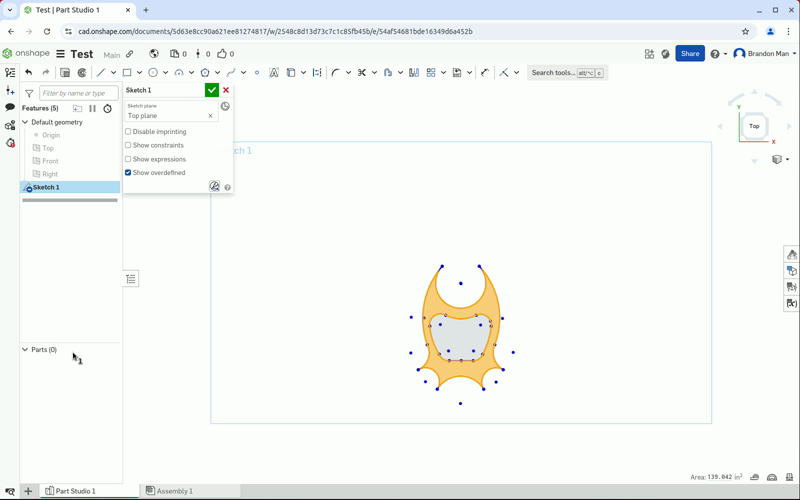
key(shift+e)
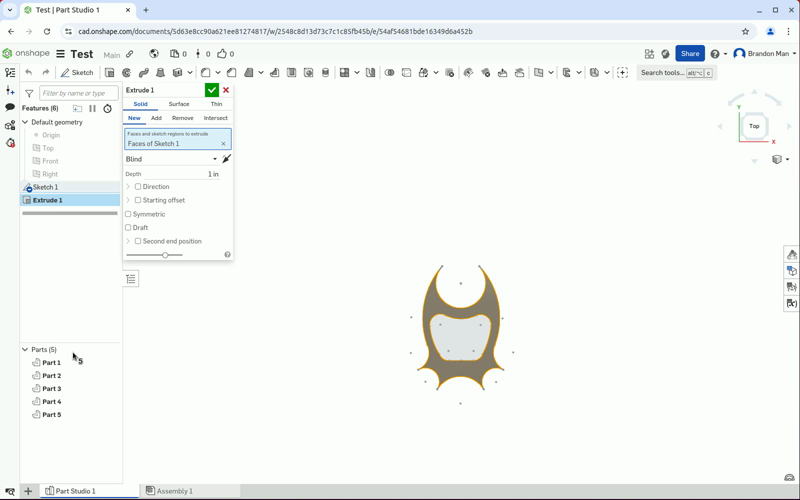
mouse_move(143, 106)
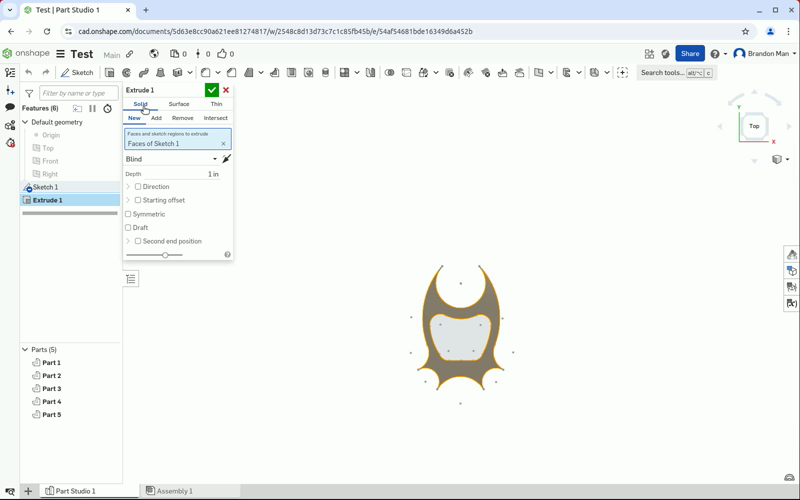
click(143, 106)
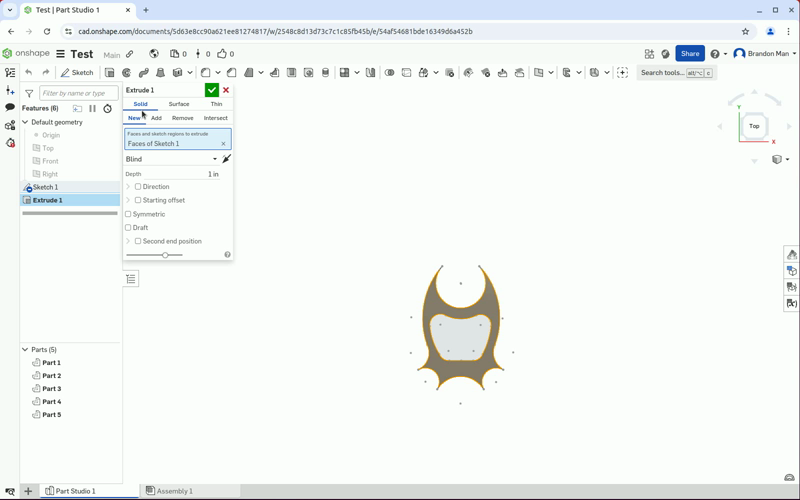
mouse_move(137, 120)
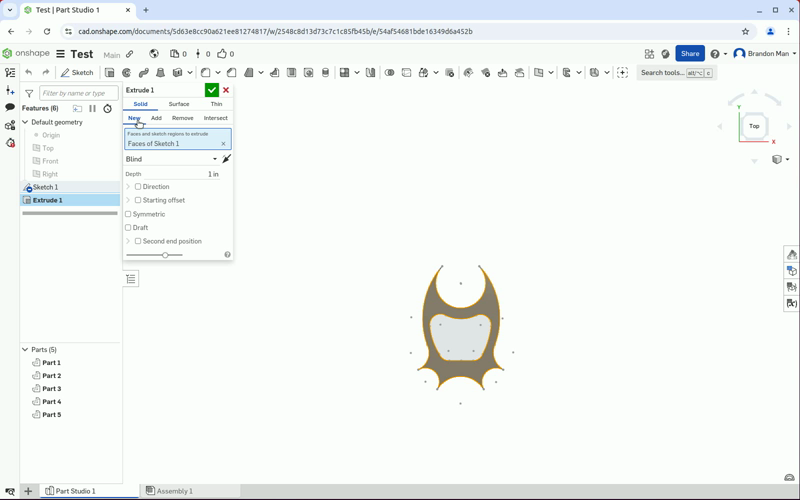
click(137, 120)
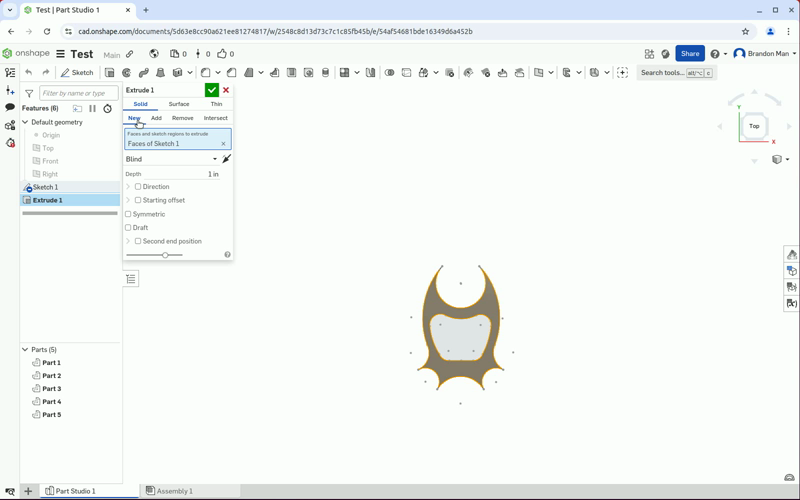
key(tab, 4)
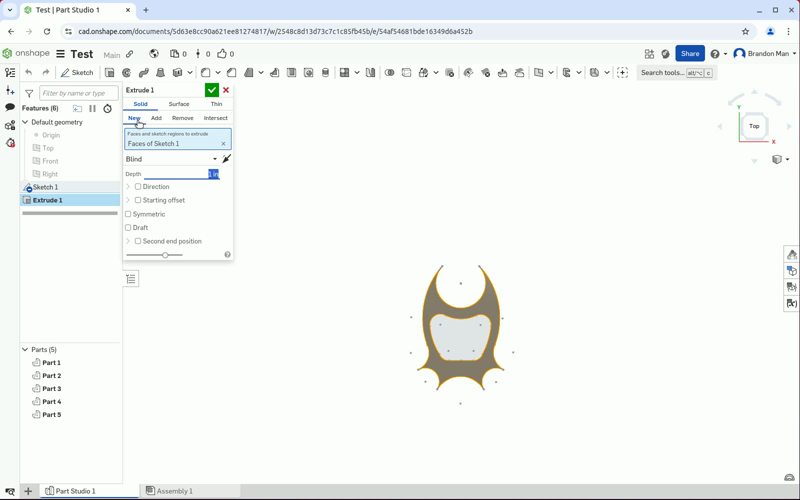
text(1.444)
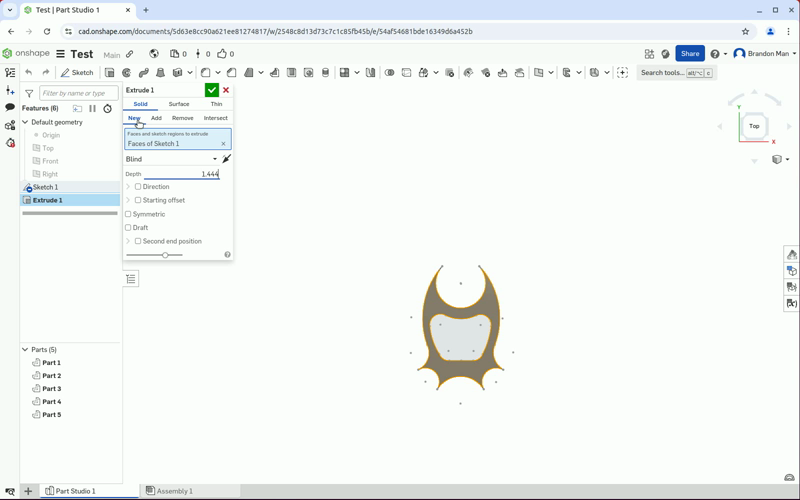
key(tab, 3)
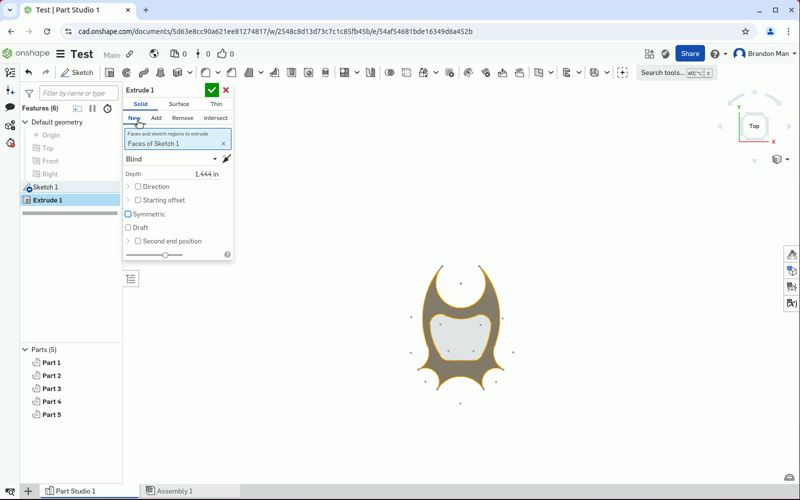
key(space)
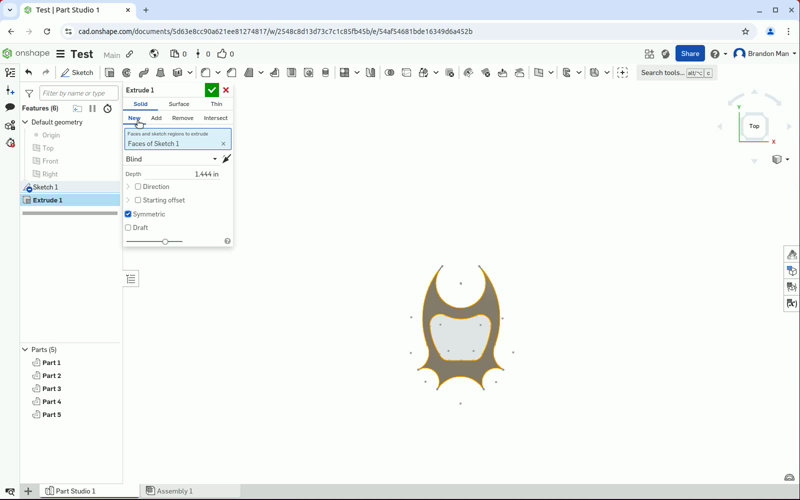
key(enter)
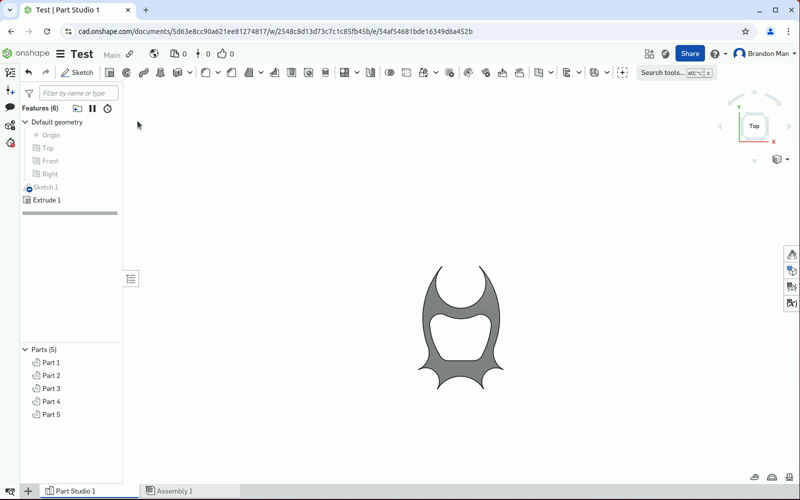
key(shift+h)
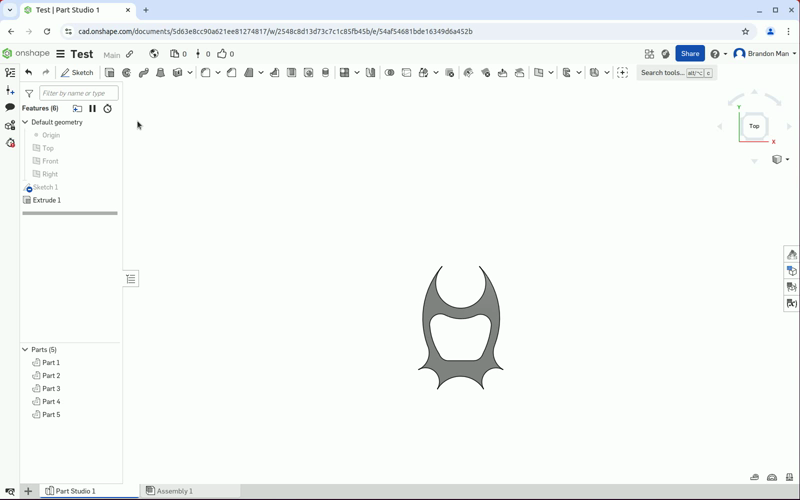
key(shift+h)
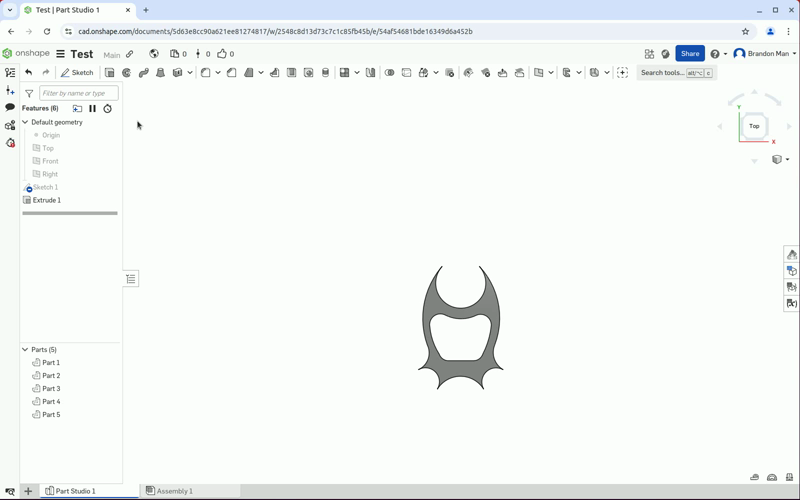
mouse_move(73, 189)
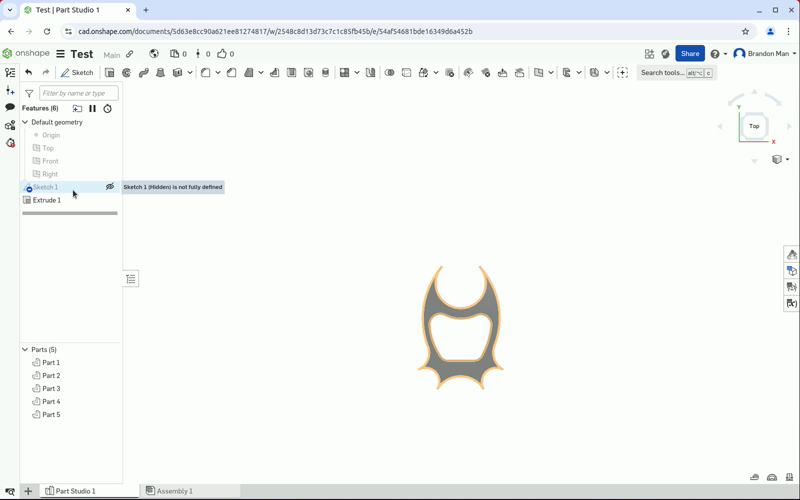
click(73, 189)
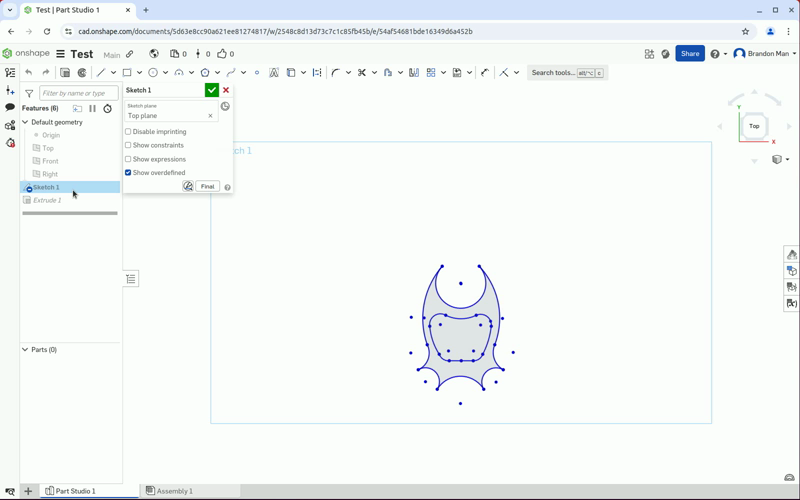
mouse_move(229, 92)
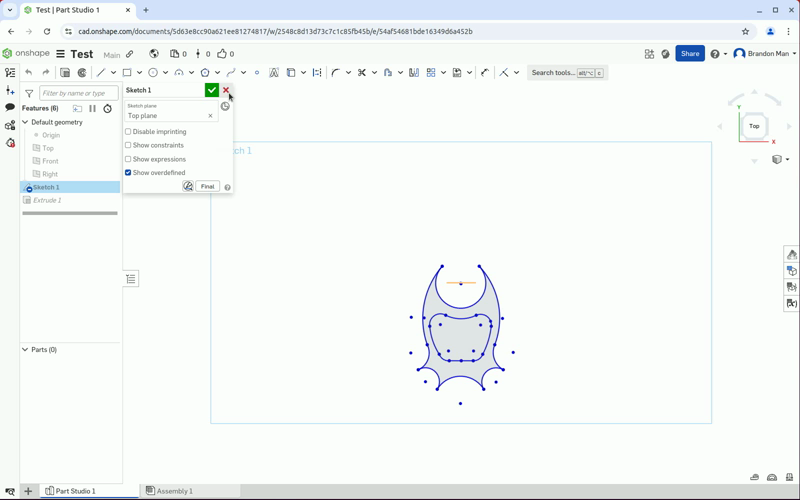
click(229, 92)
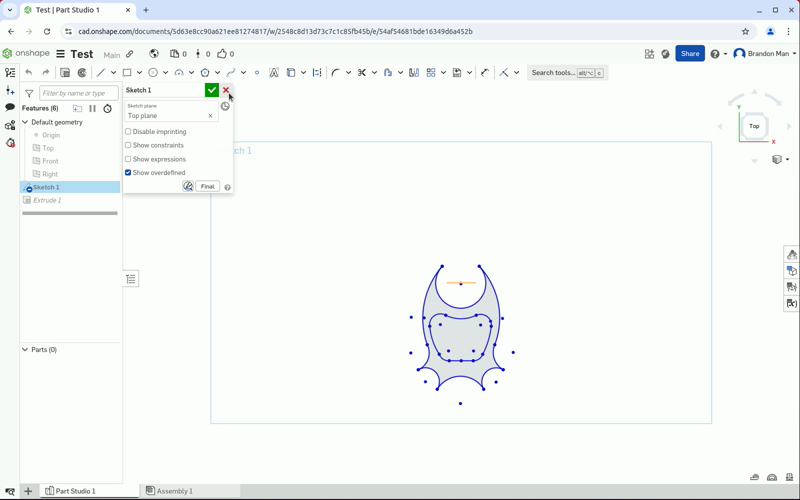
key(shift+s)
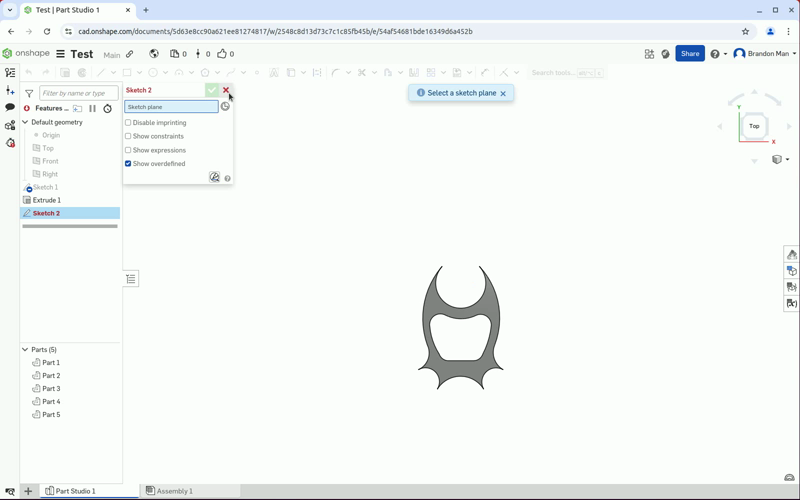
mouse_move(73, 150)
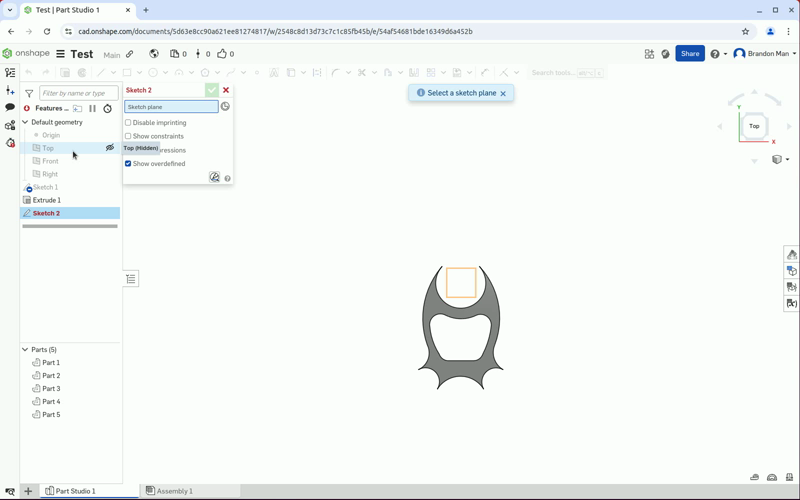
click(73, 150)
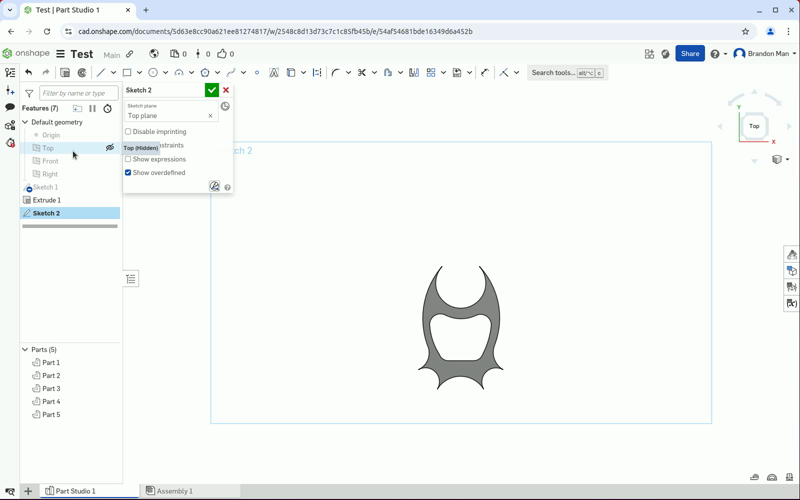
mouse_move(73, 352)
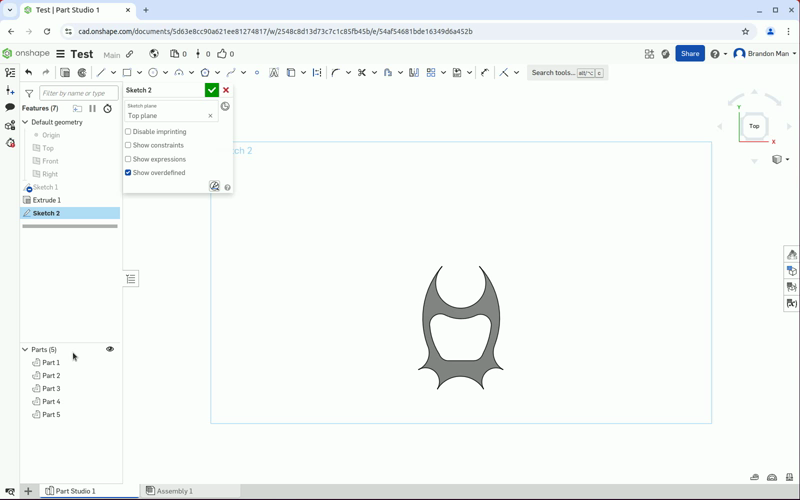
key(y)
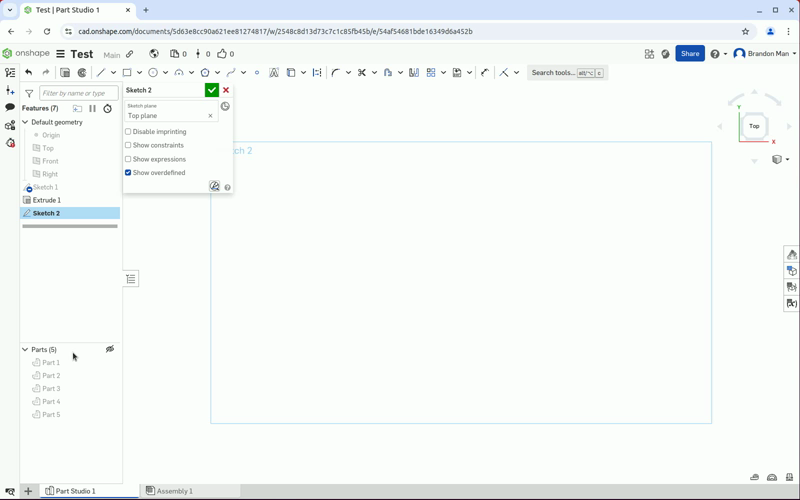
key(c)
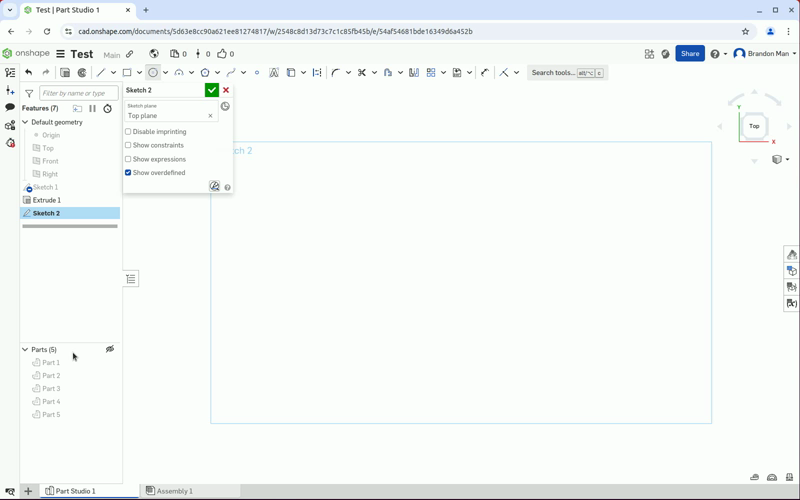
key_down(shift)
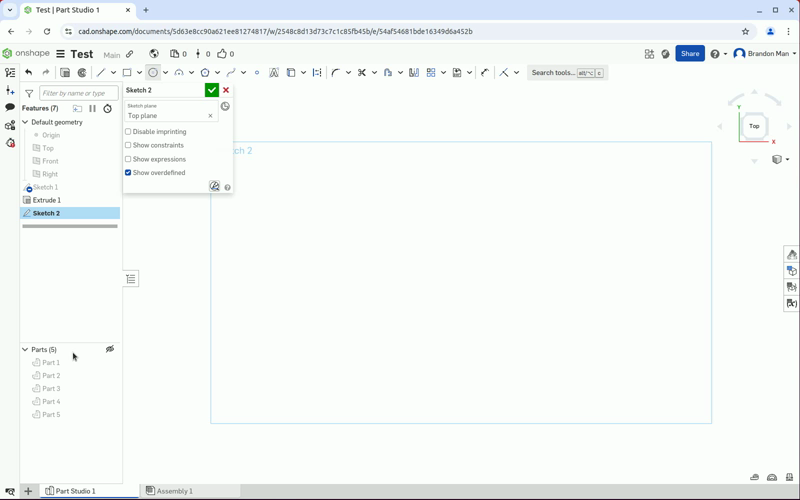
mouse_move(426, 381)
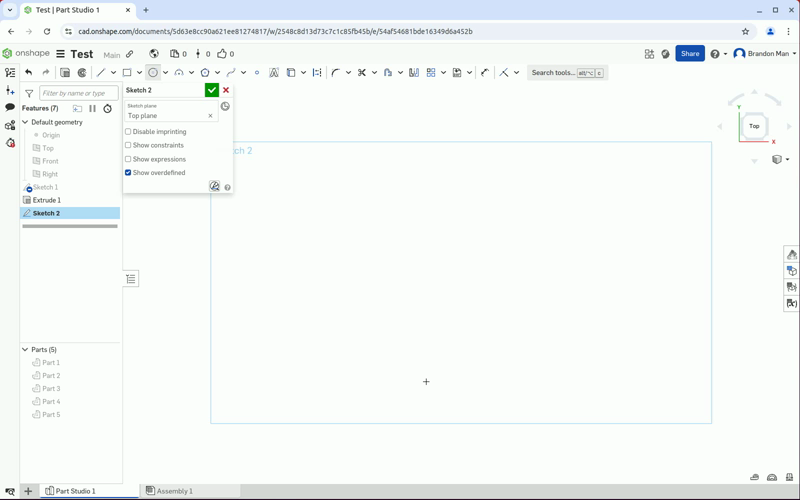
click(426, 381)
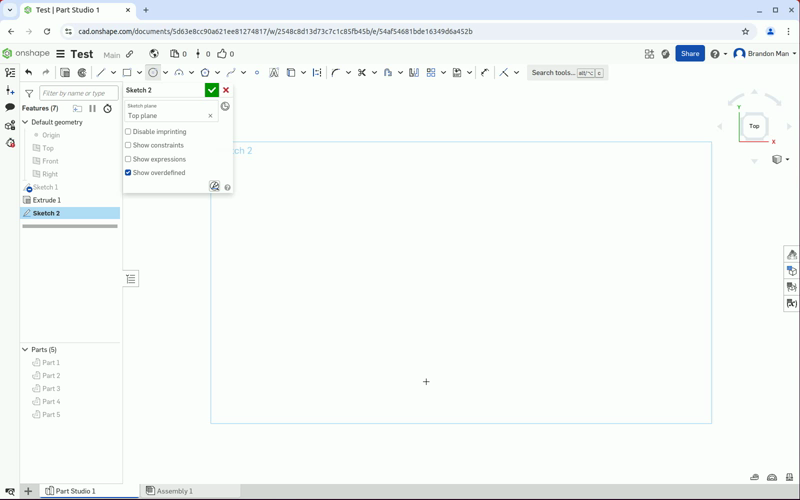
key_up(shift)
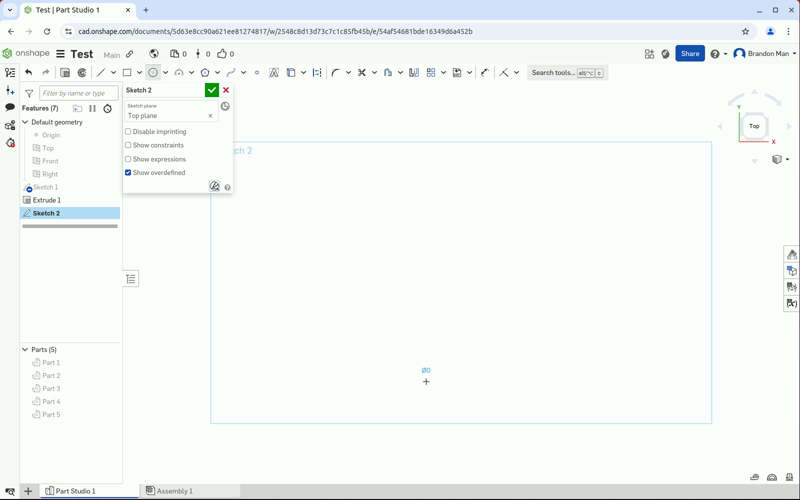
mouse_move(440, 381)
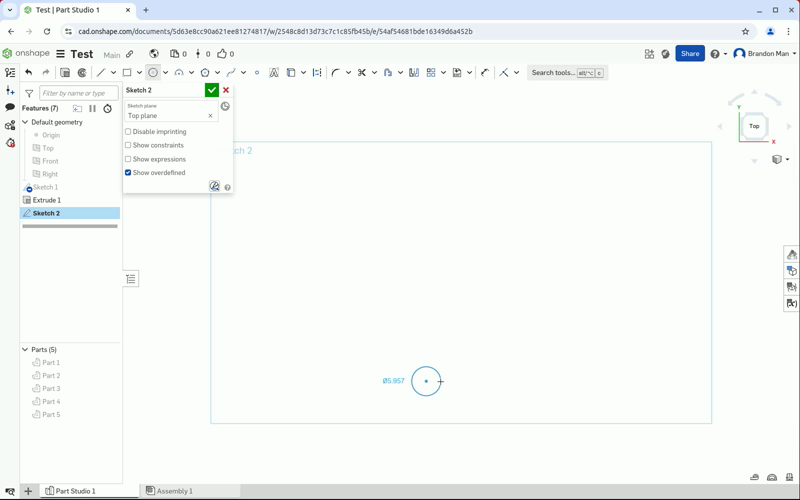
click(440, 381)
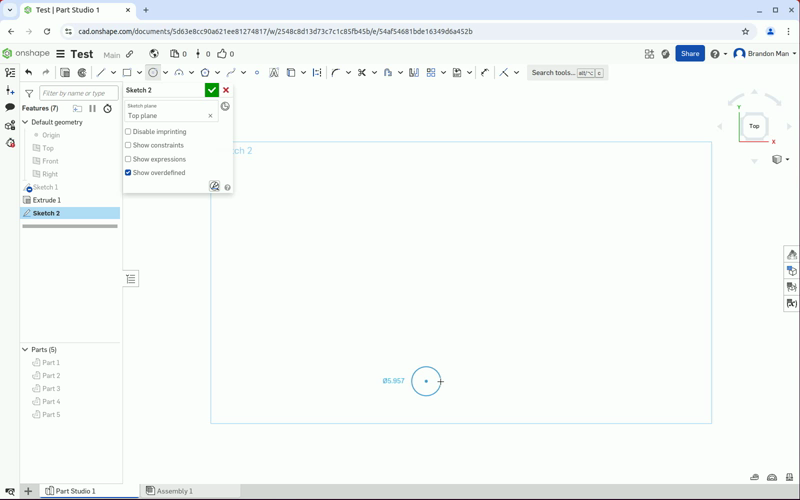
key(esc)
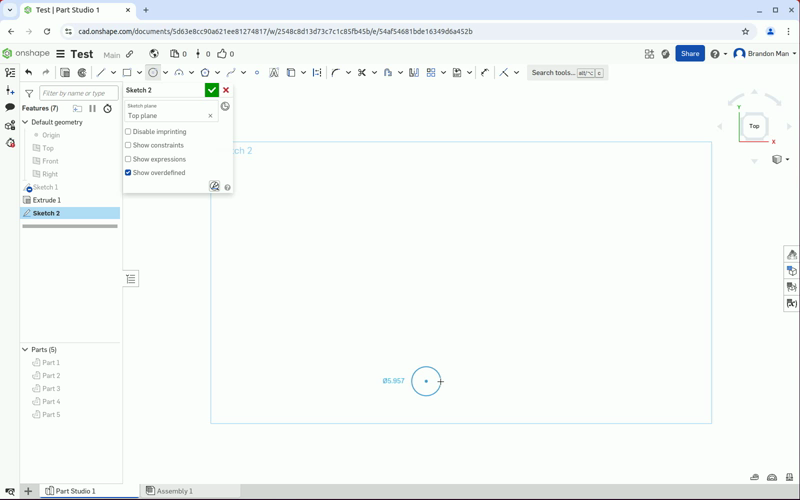
key(c)
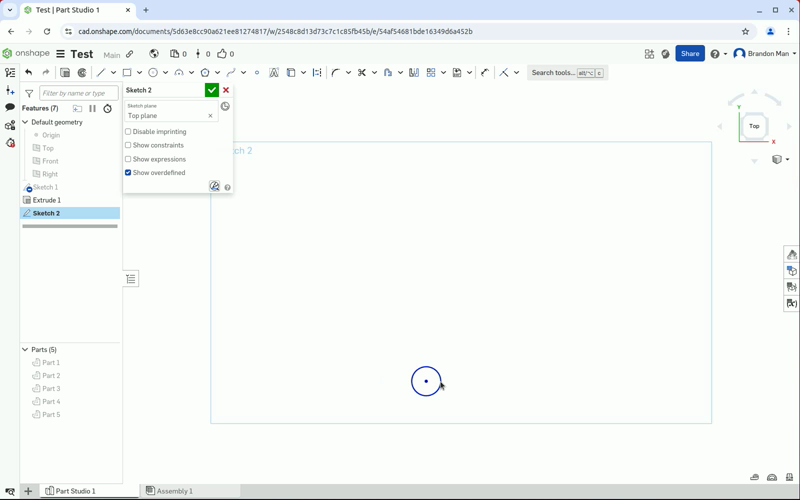
key_down(shift)
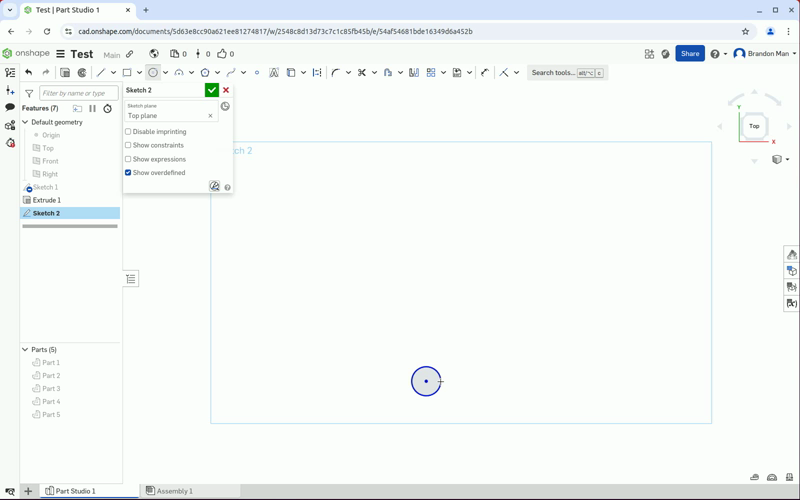
mouse_move(426, 381)
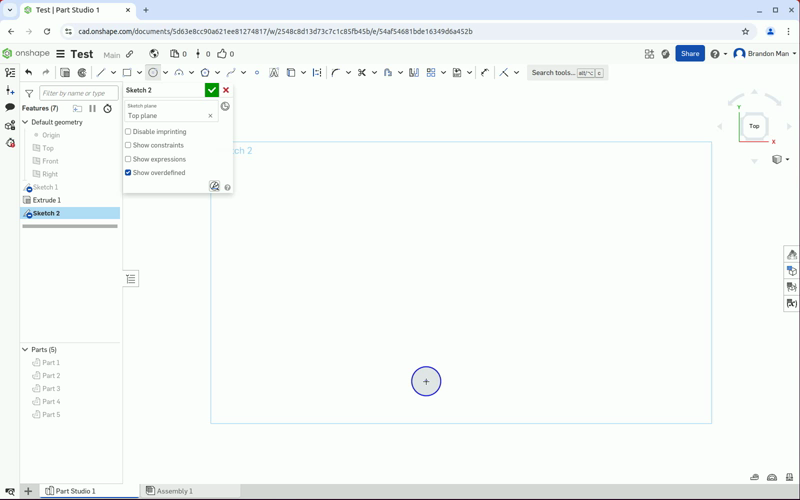
click(426, 381)
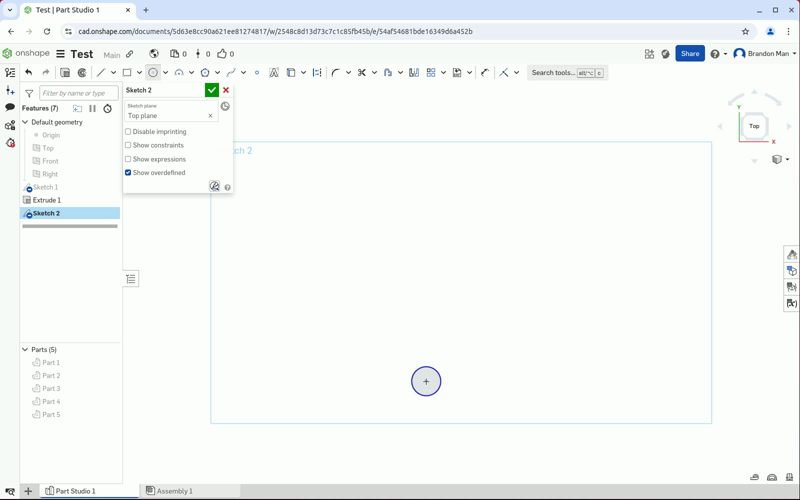
key_up(shift)
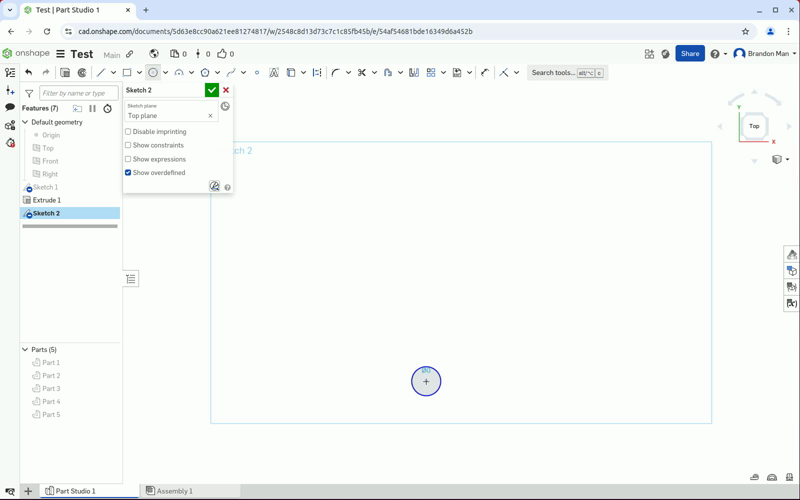
mouse_move(433, 381)
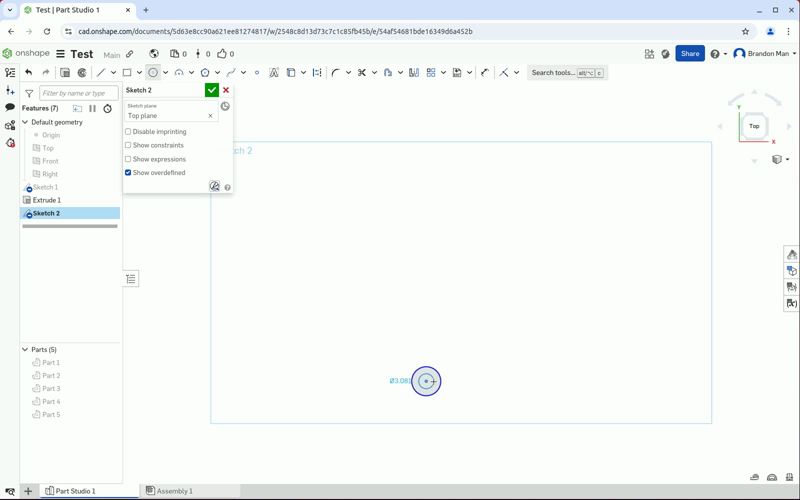
click(433, 381)
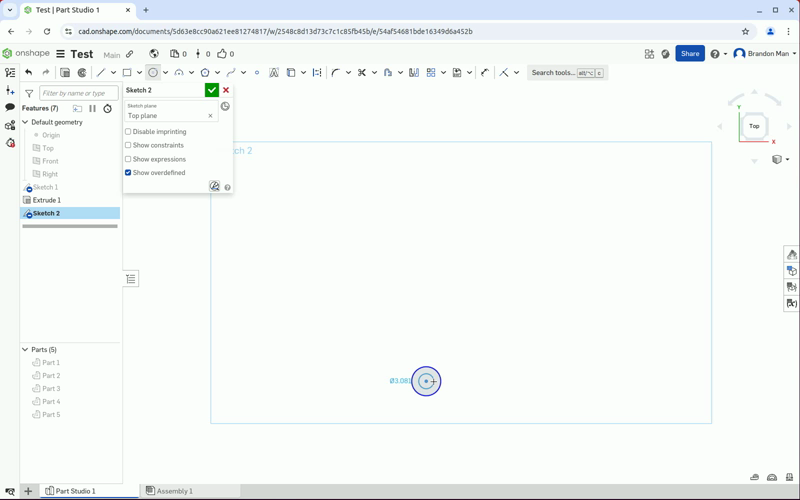
key(esc)
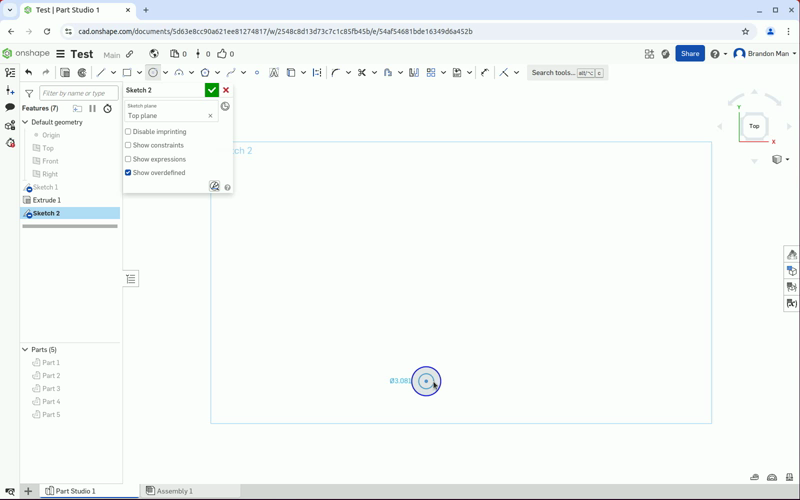
mouse_move(429, 371)
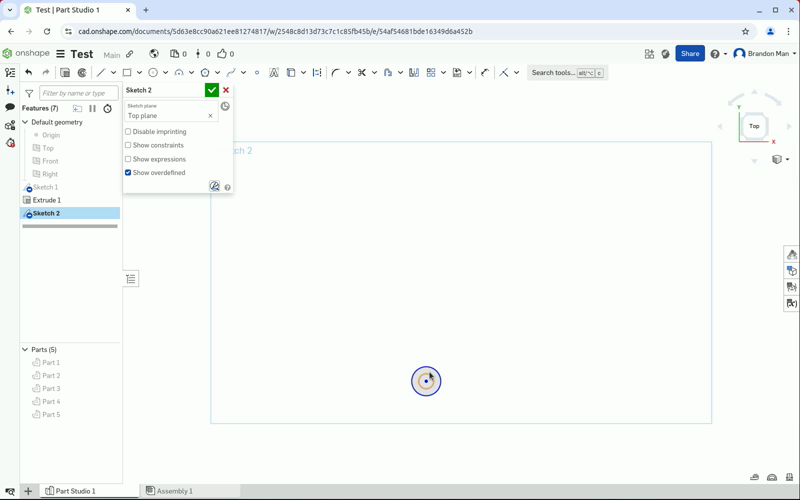
scroll(6)
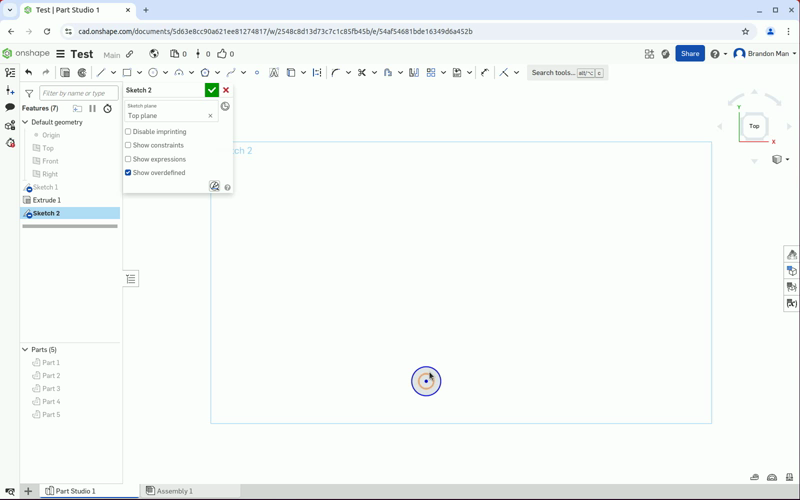
scroll(6)
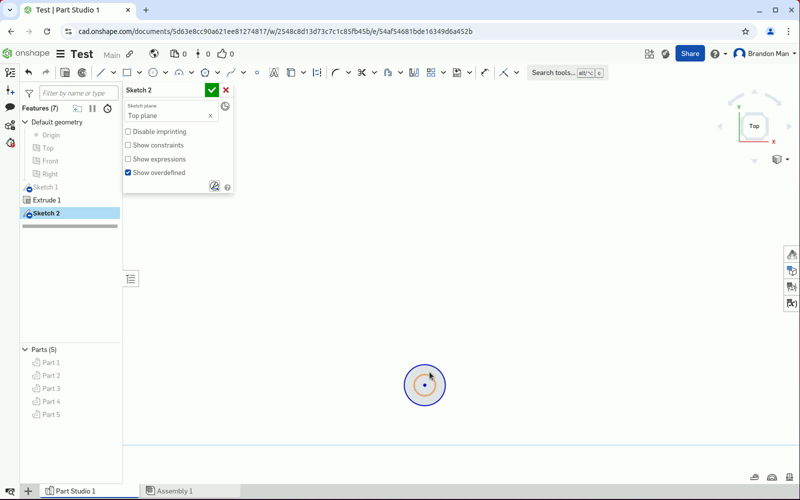
scroll(6)
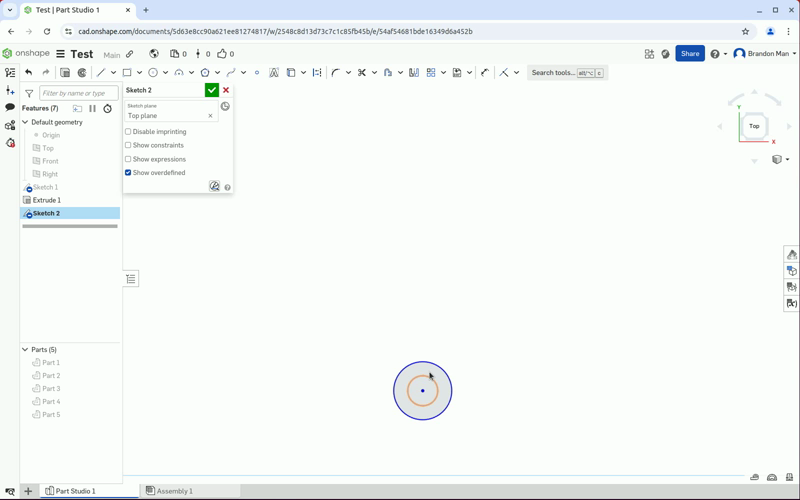
scroll(6)
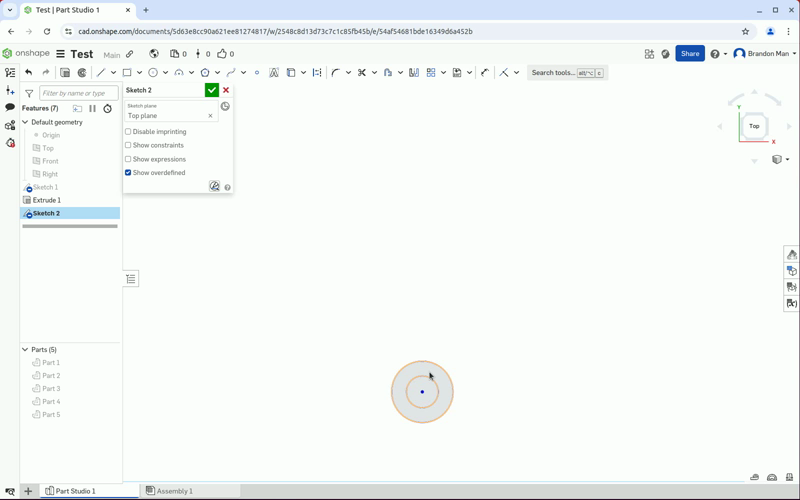
scroll(6)
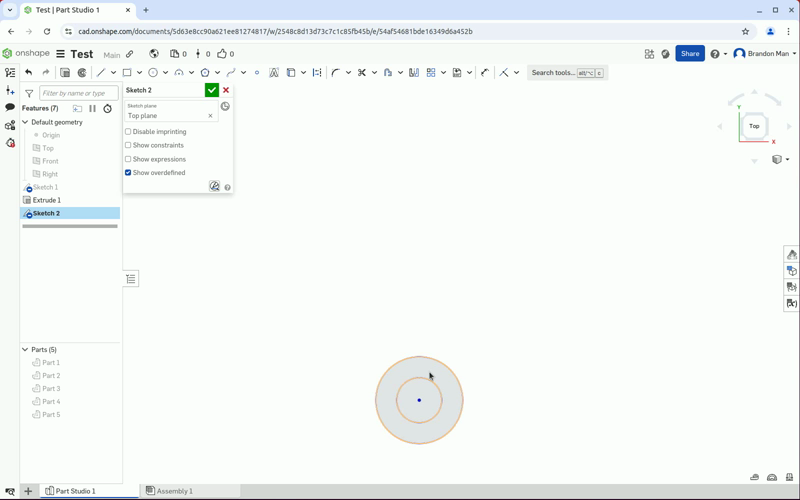
scroll(6)
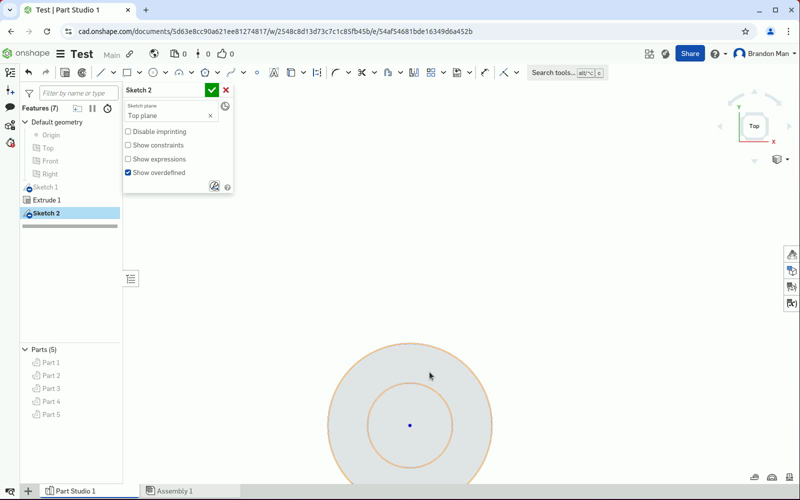
scroll(6)
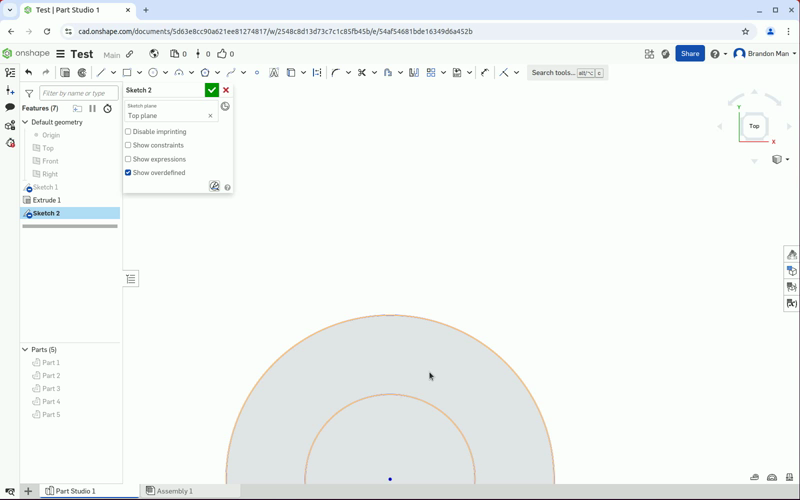
click(429, 371)
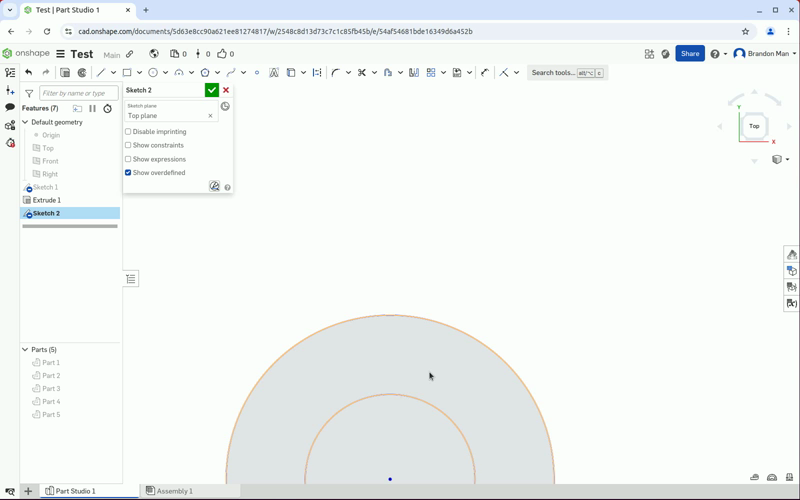
scroll(-6)
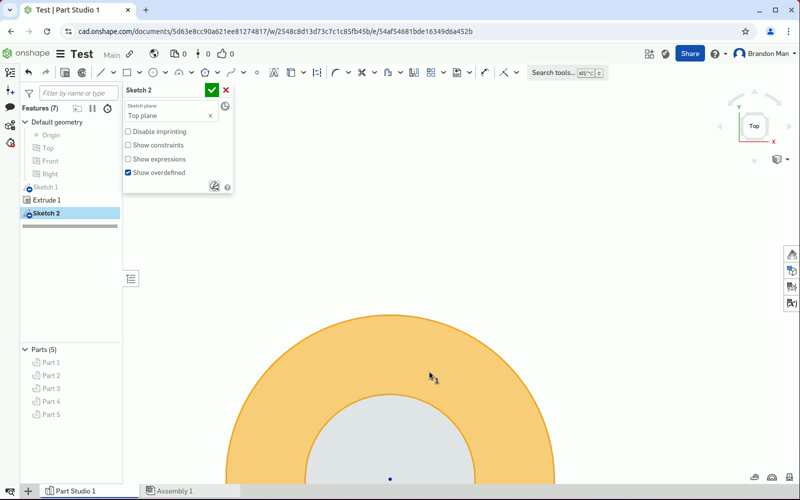
scroll(-6)
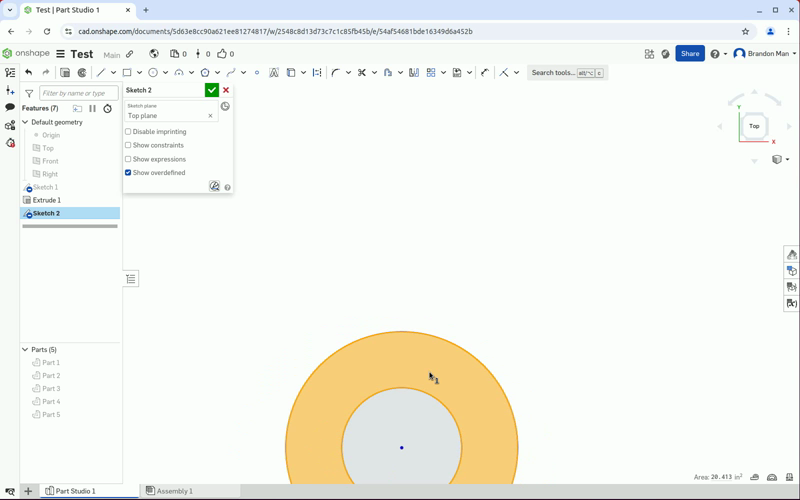
scroll(-6)
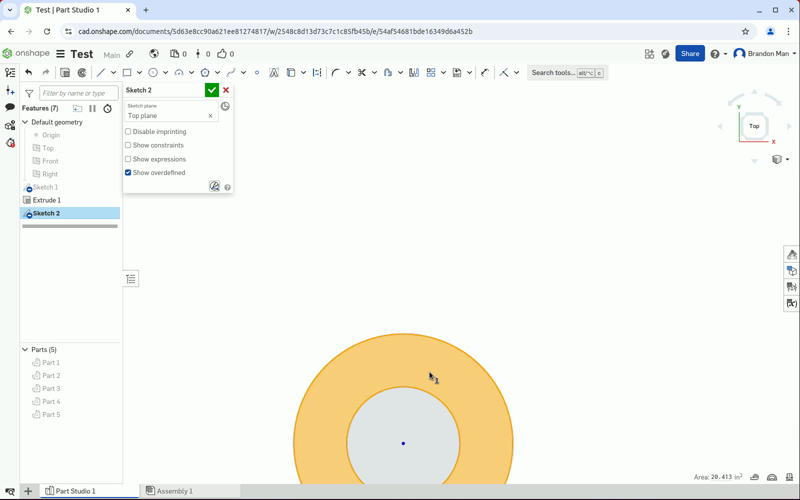
scroll(-6)
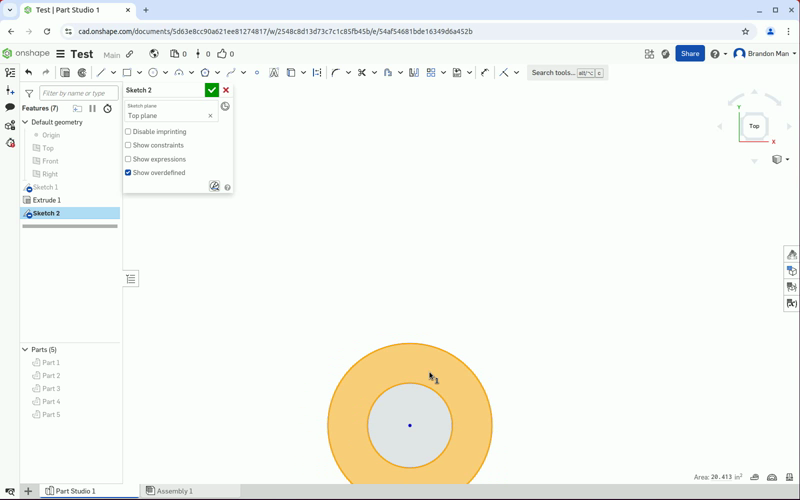
scroll(-6)
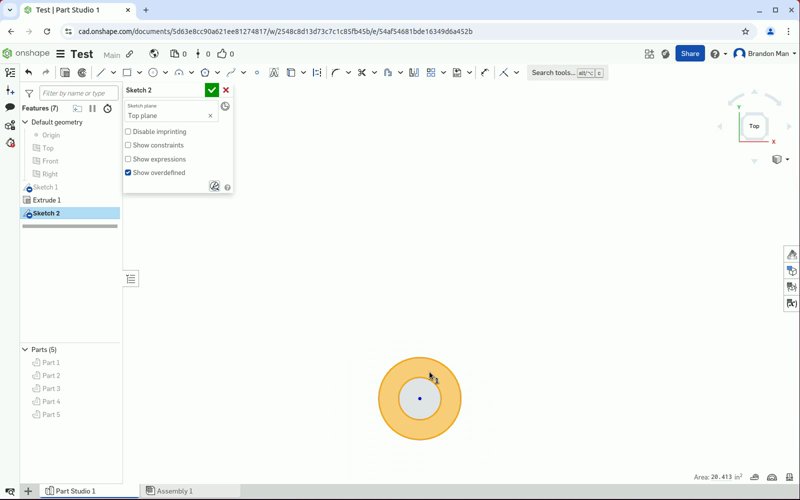
scroll(-6)
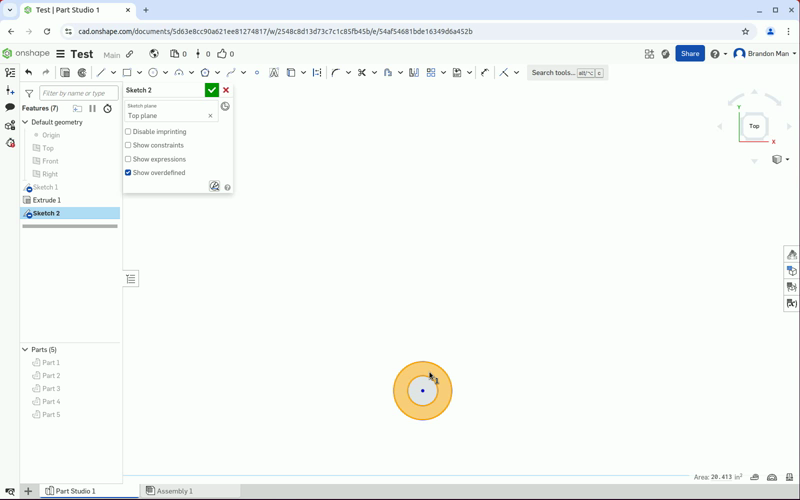
scroll(-6)
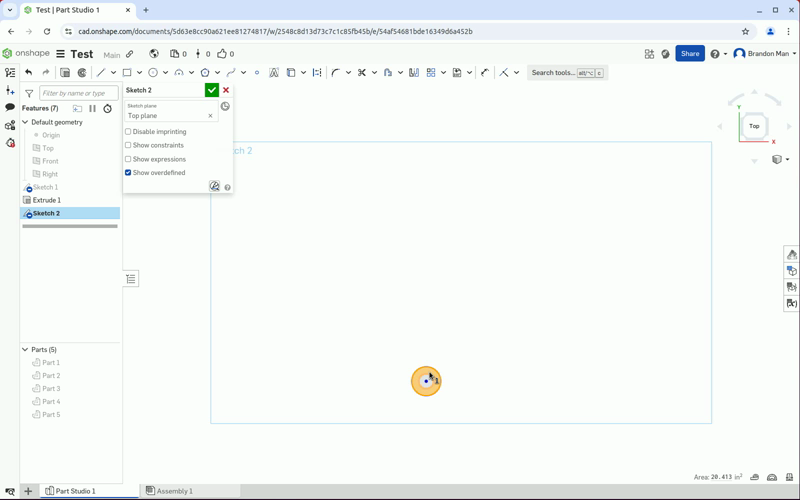
mouse_move(73, 352)
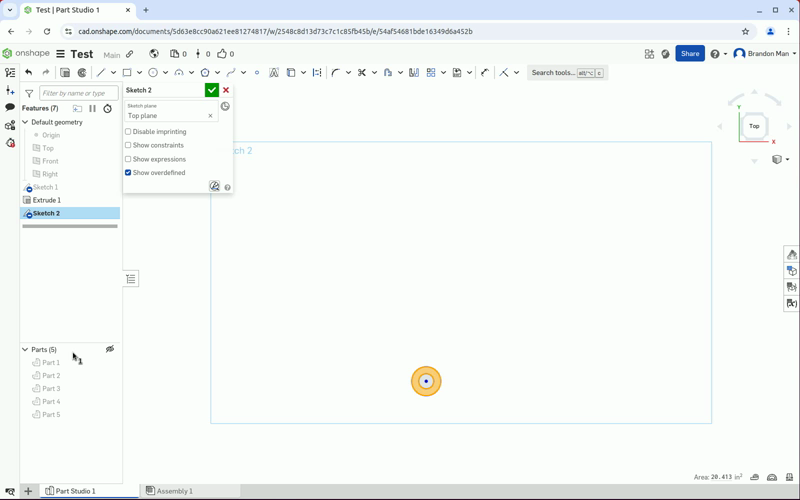
key(shift+y)
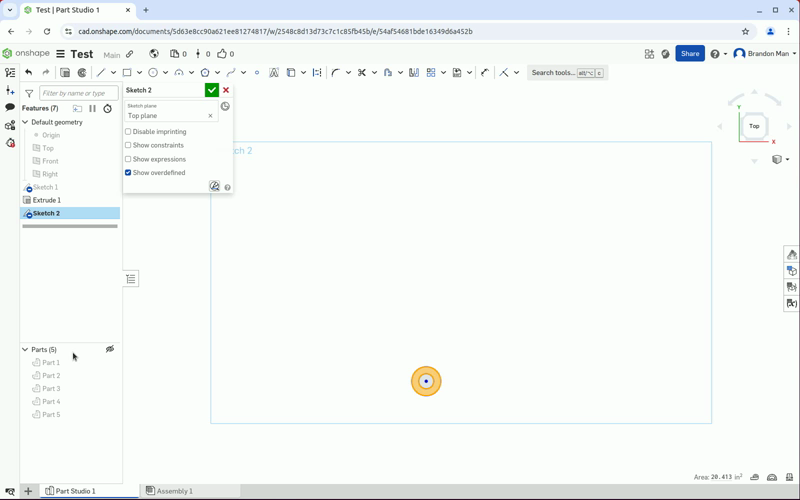
key(shift+e)
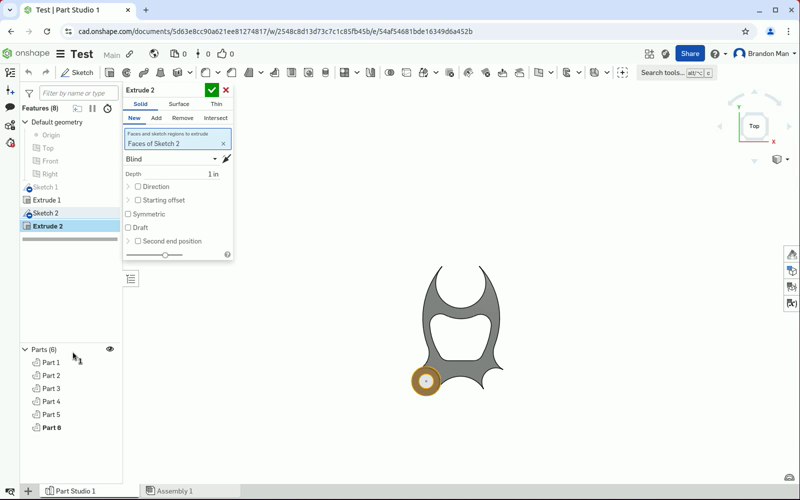
mouse_move(143, 106)
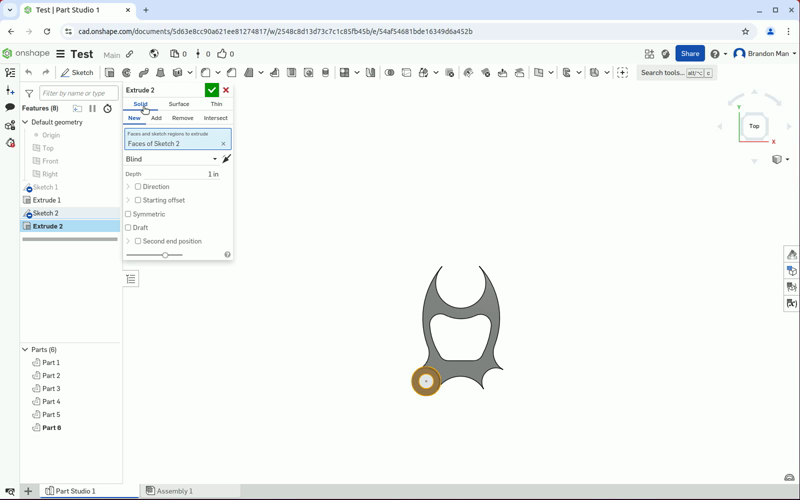
click(143, 106)
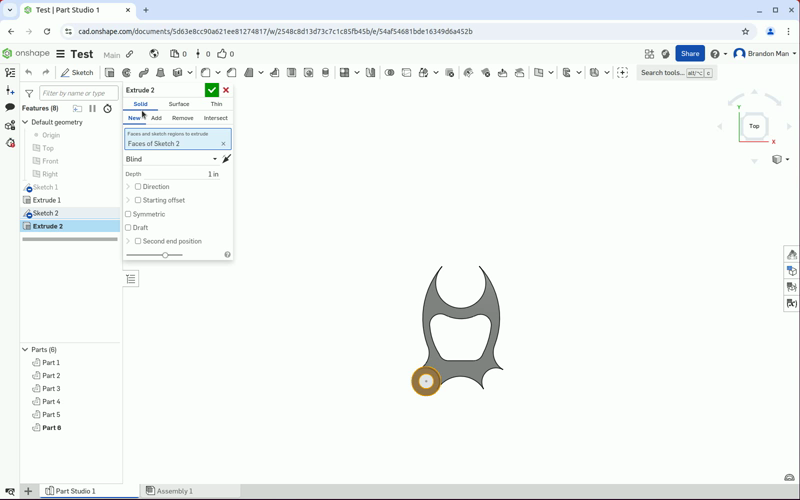
mouse_move(137, 120)
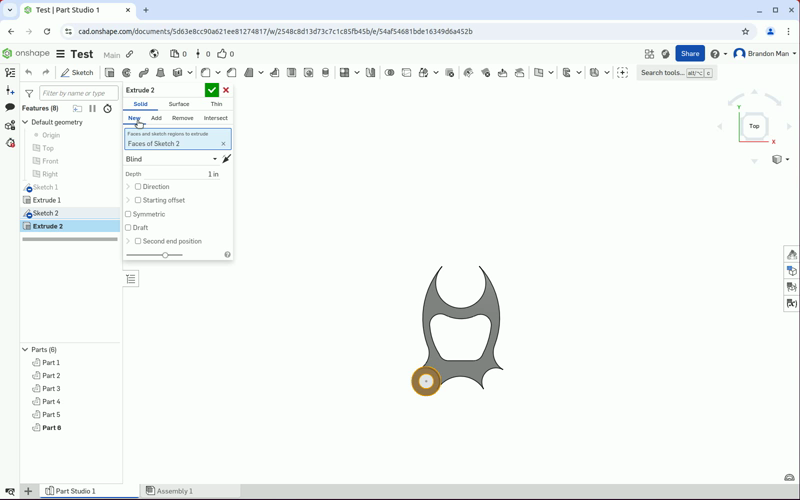
click(137, 120)
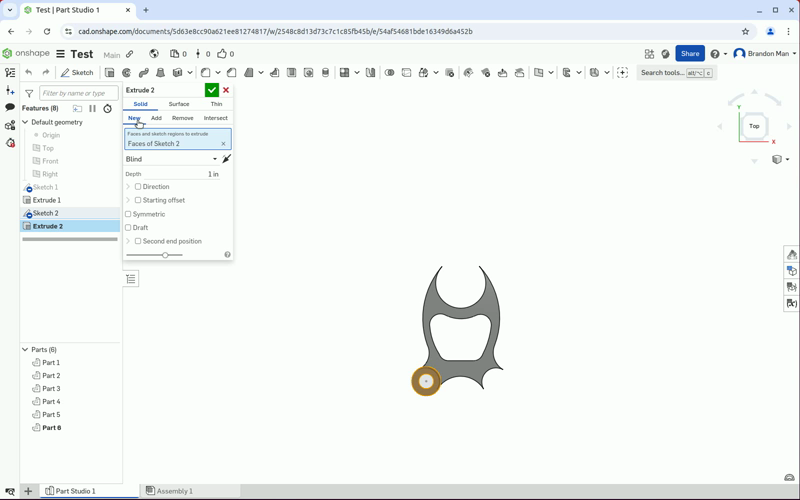
key(tab, 4)
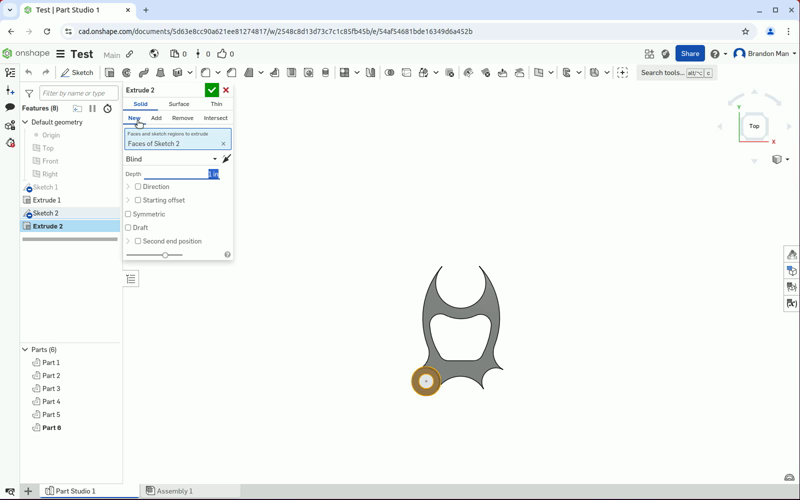
text(3.37)
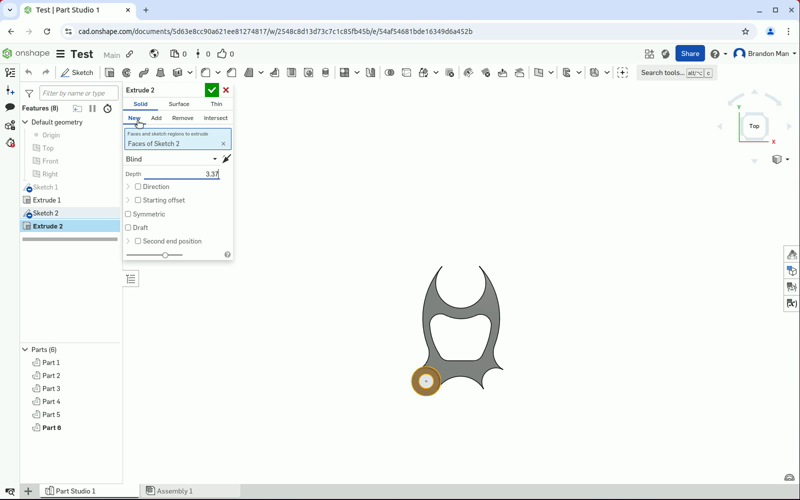
key(tab, 3)
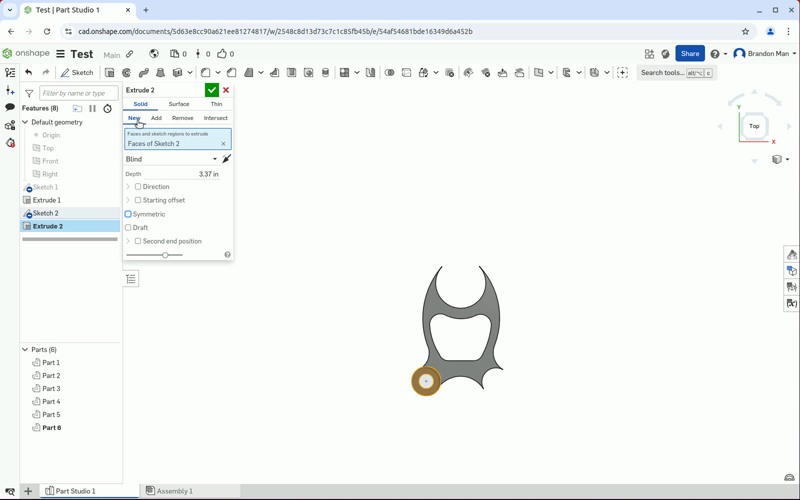
key(space)
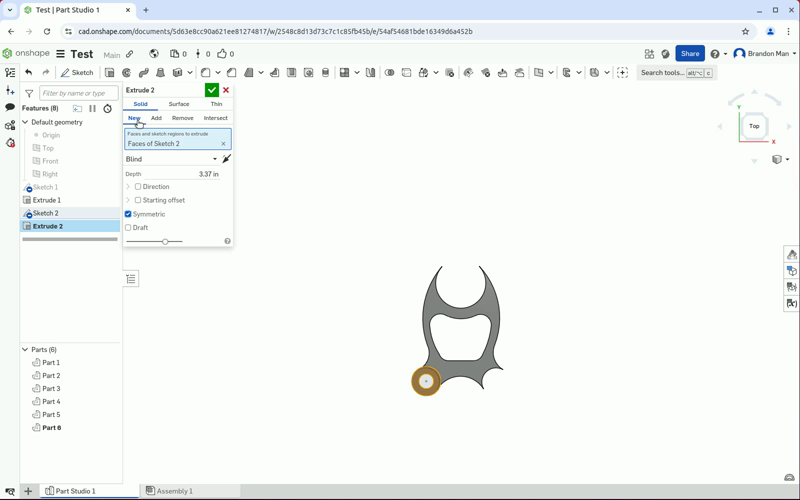
key(enter)
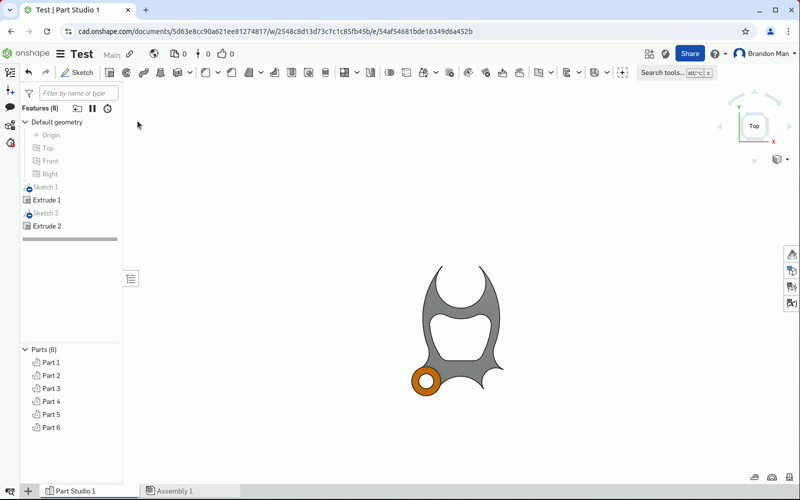
key(shift+h)
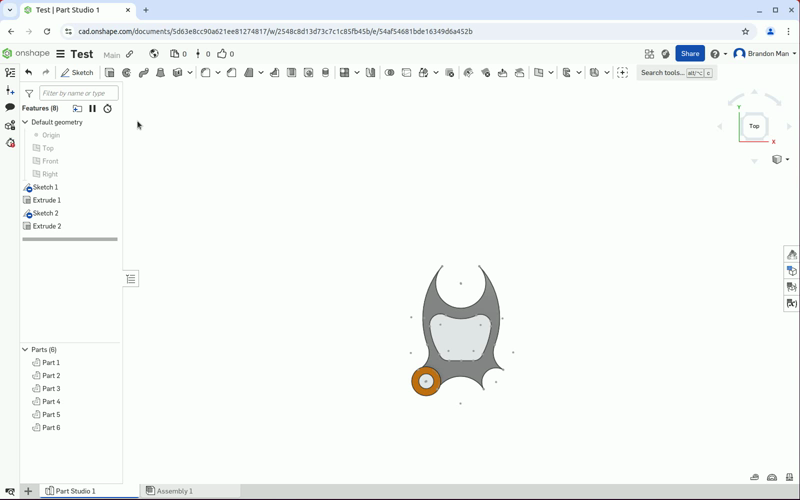
key(shift+h)
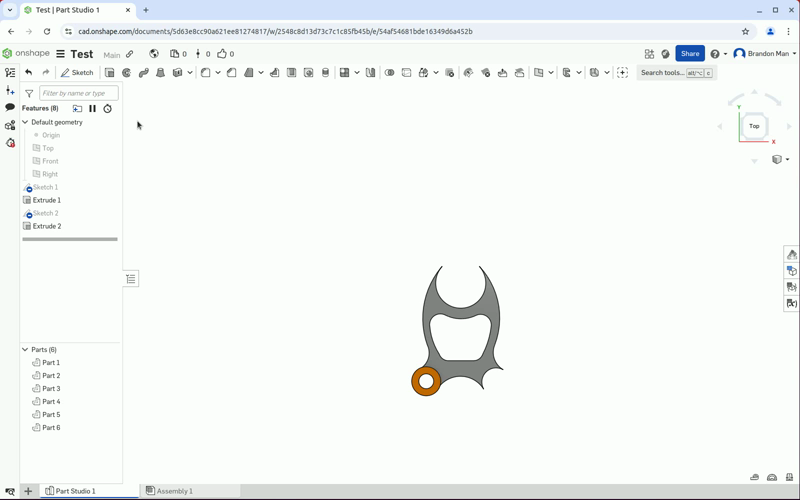
mouse_move(73, 189)
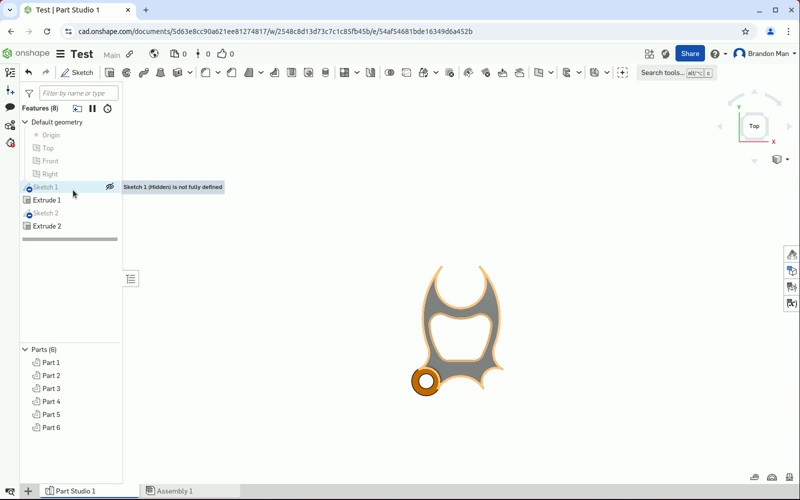
click(73, 189)
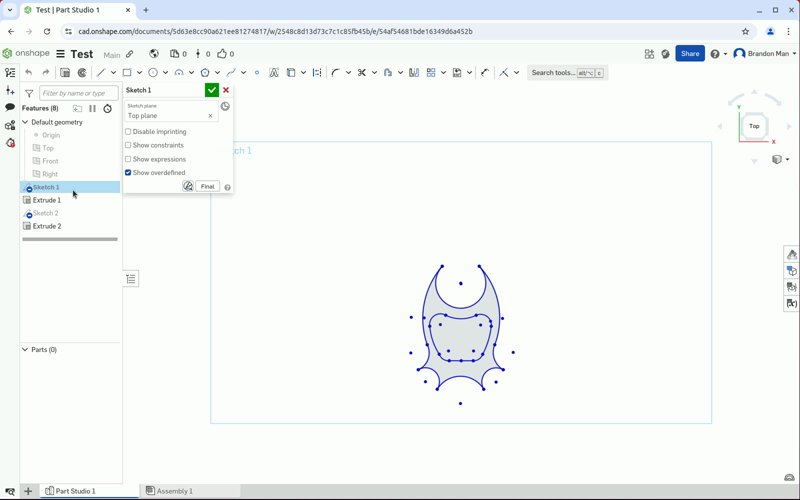
mouse_move(229, 92)
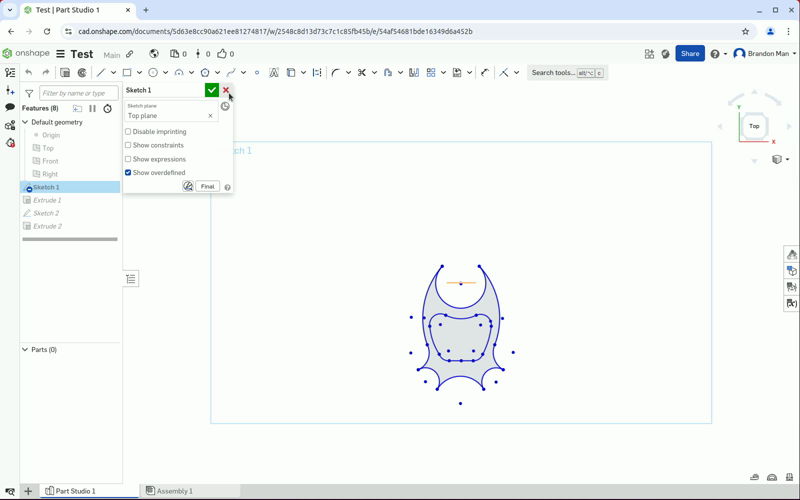
click(229, 92)
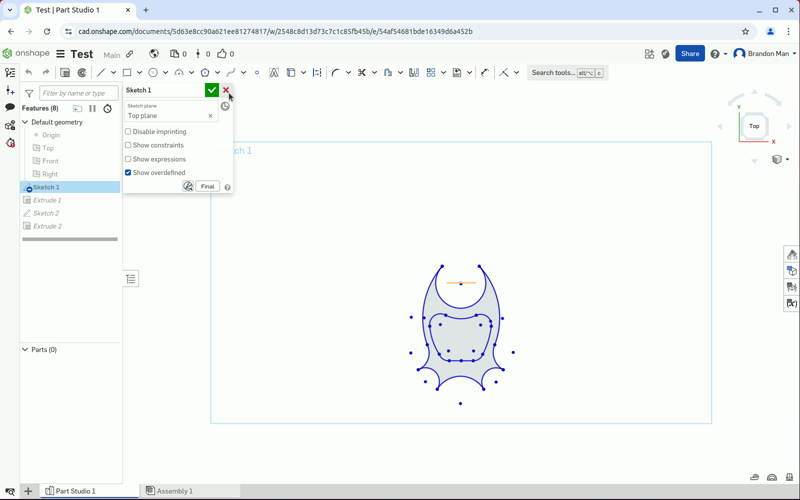
key(shift+s)
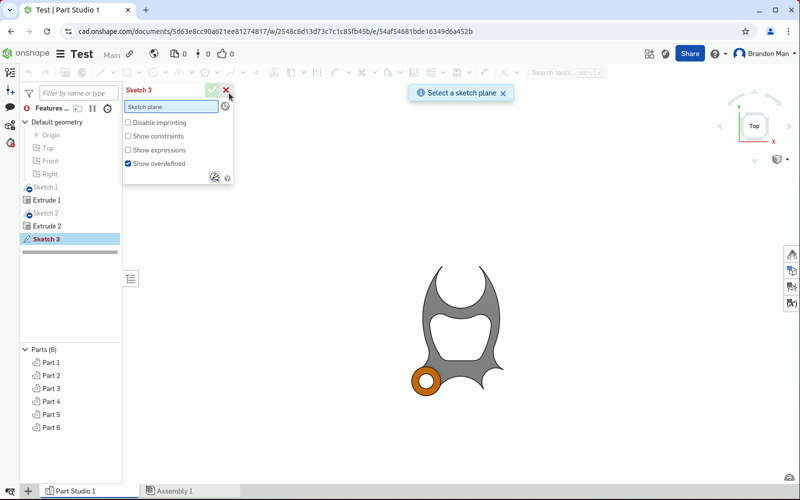
mouse_move(73, 150)
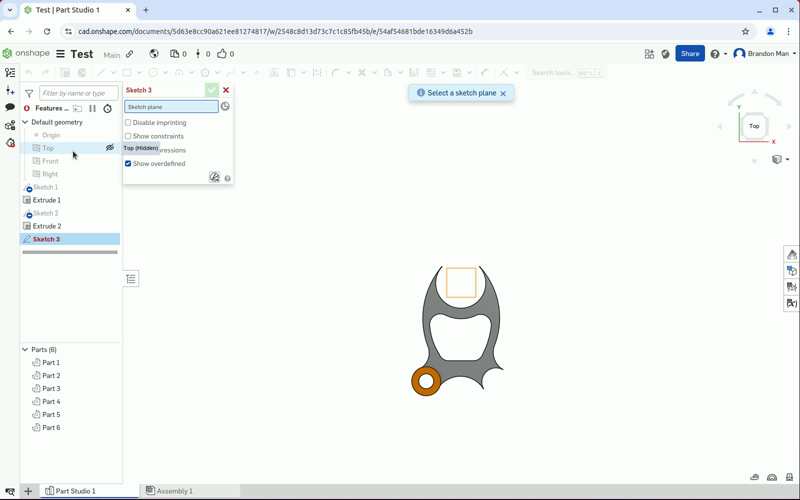
click(73, 150)
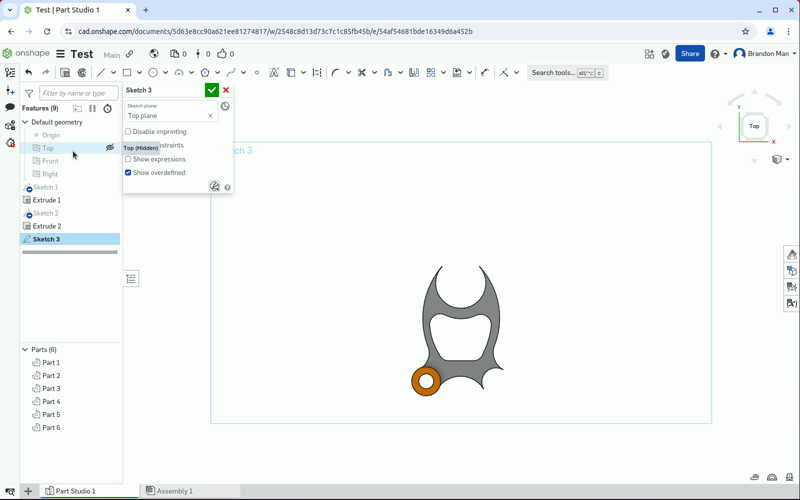
mouse_move(73, 352)
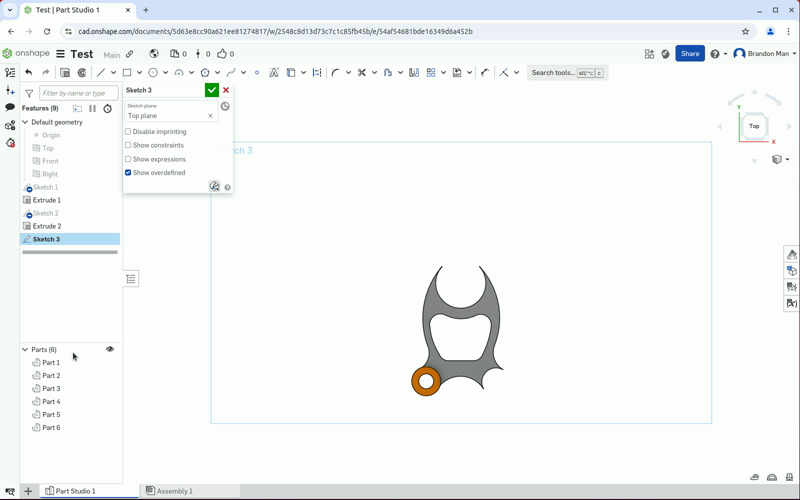
key(y)
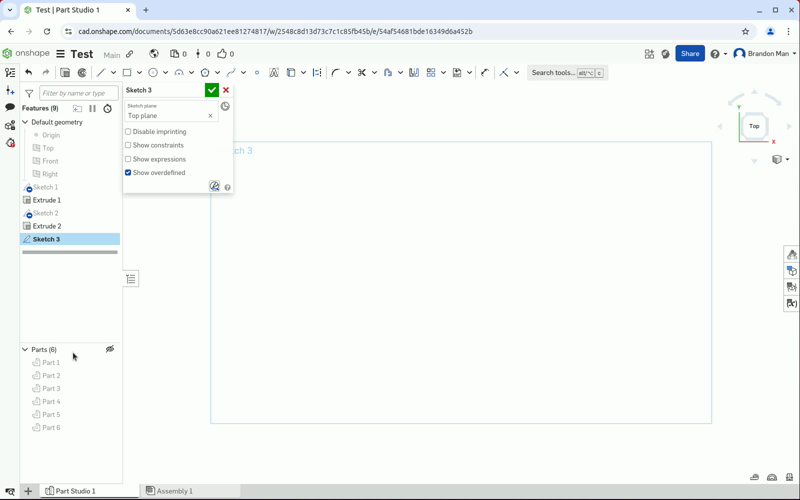
key(c)
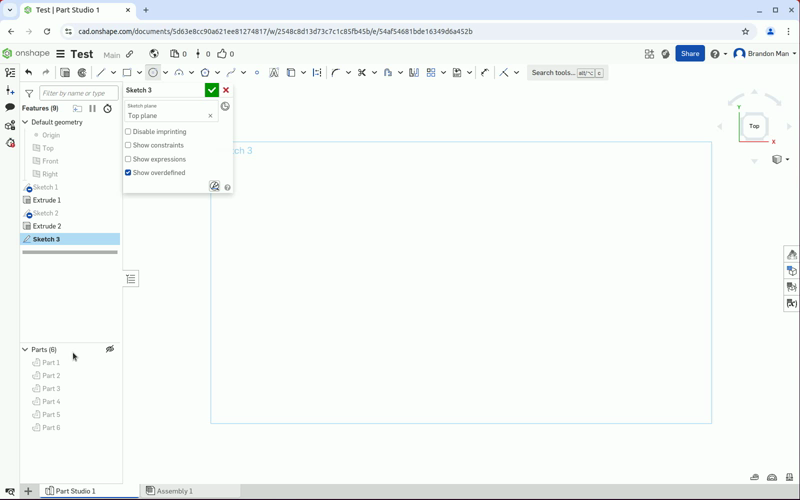
key_down(shift)
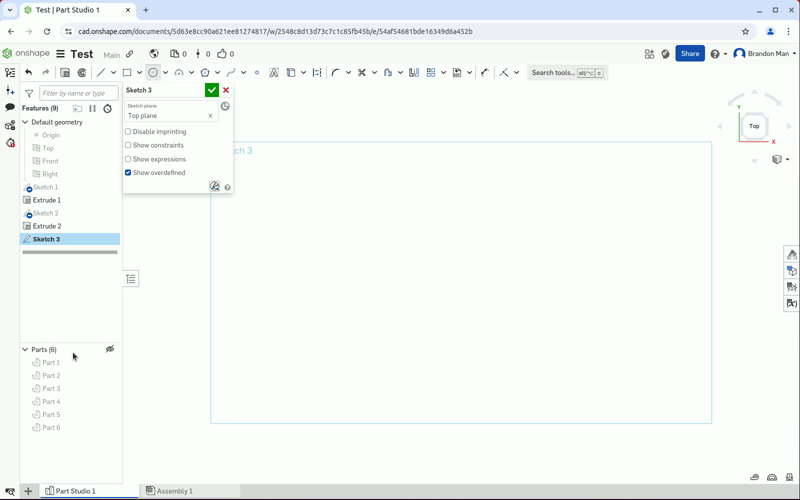
mouse_move(461, 282)
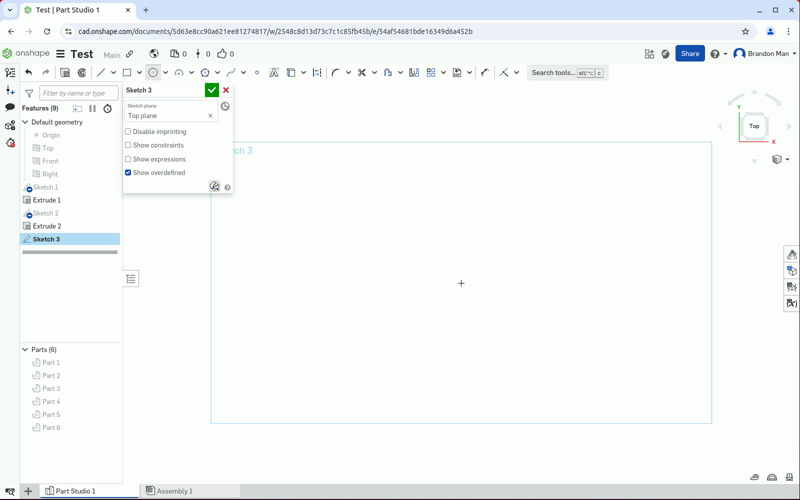
click(461, 282)
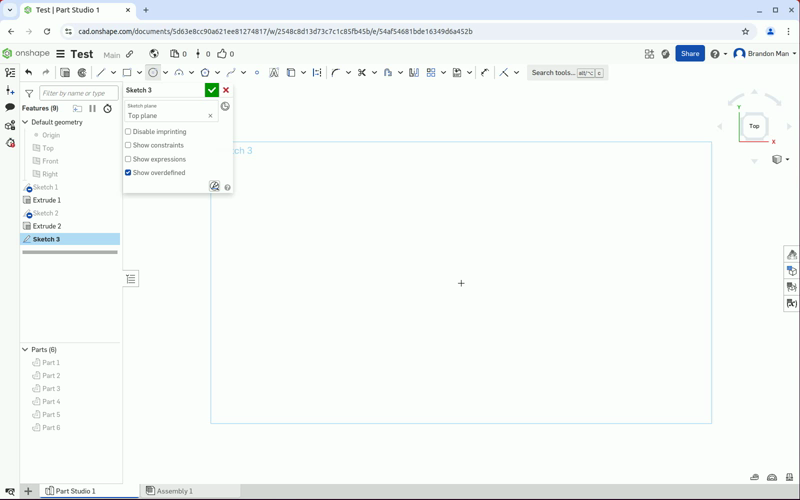
key_up(shift)
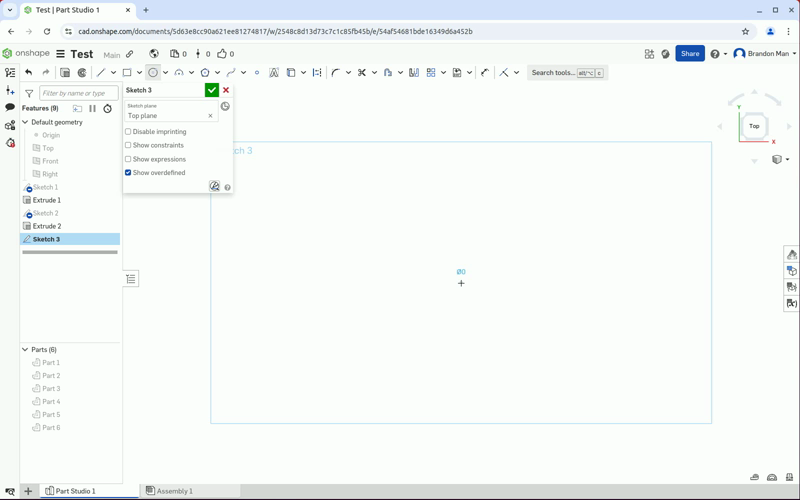
mouse_move(486, 282)
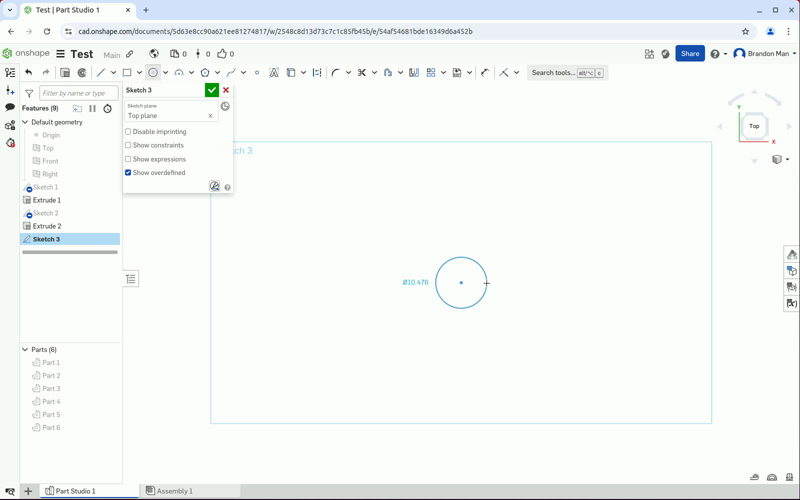
click(486, 282)
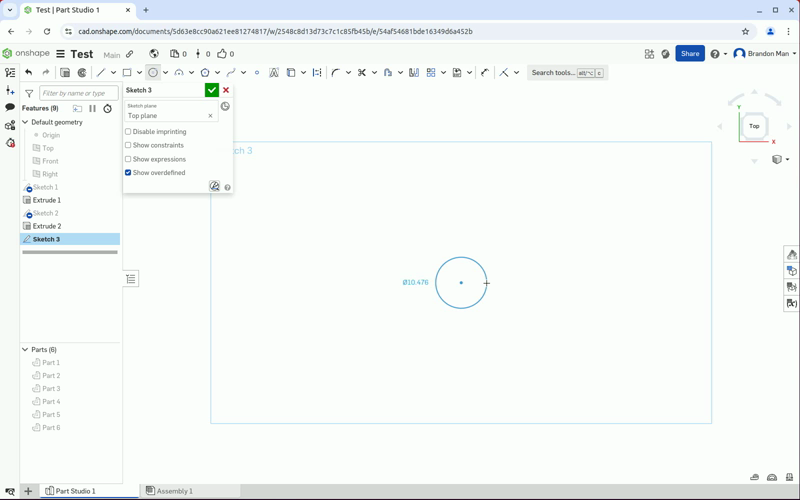
key(esc)
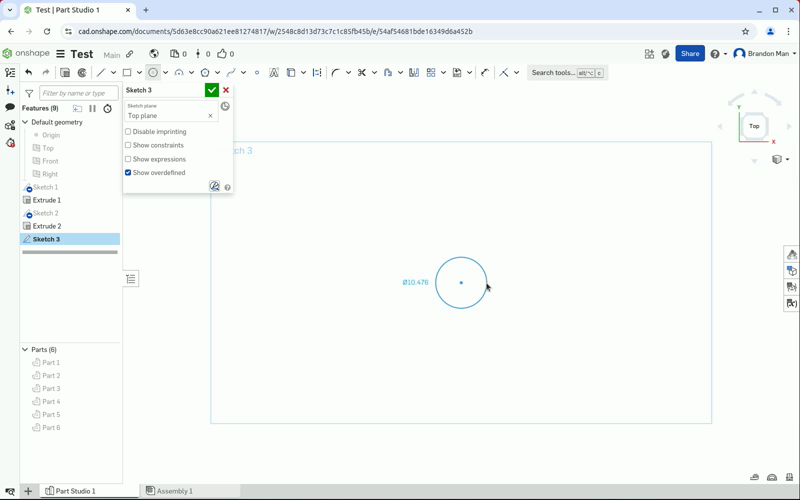
key(l)
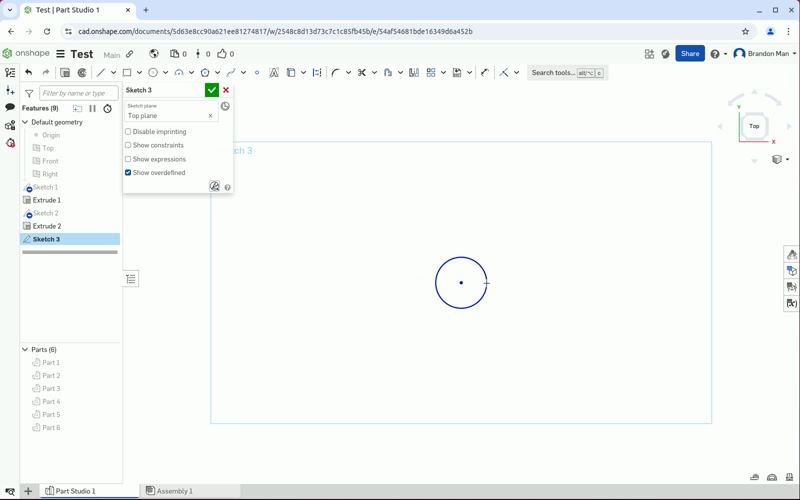
key_down(shift)
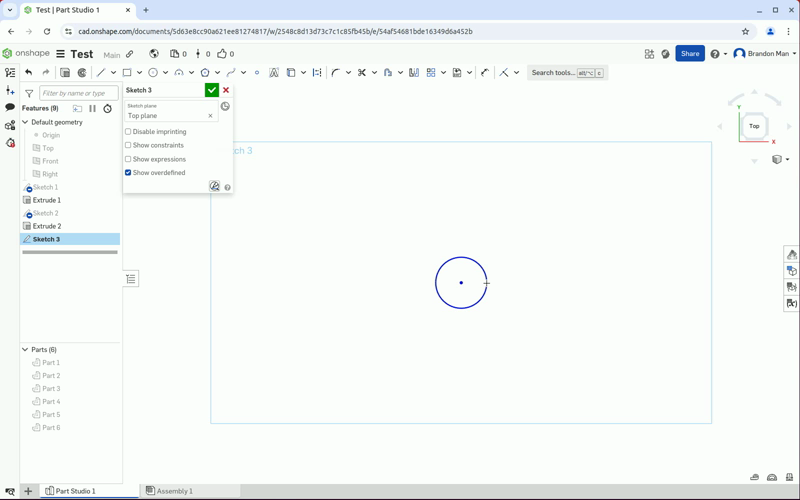
mouse_move(457, 300)
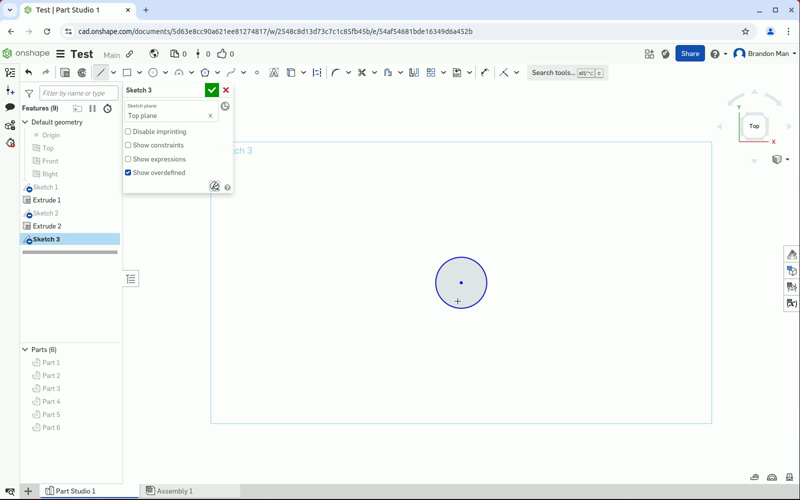
click(457, 300)
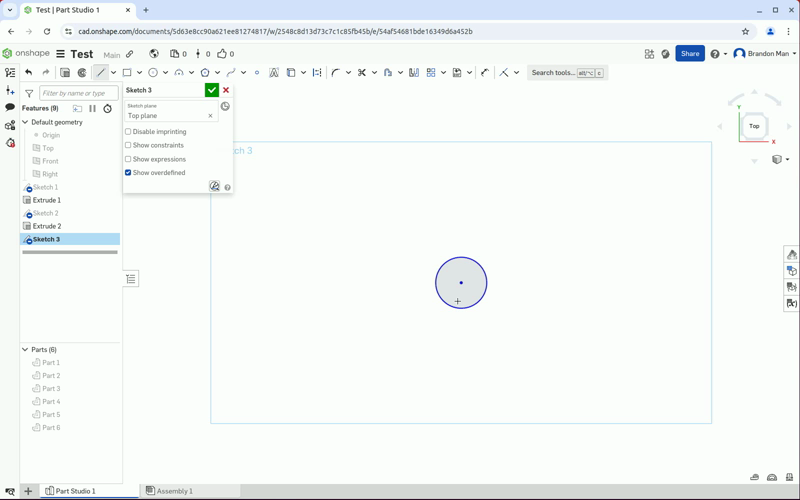
key_up(shift)
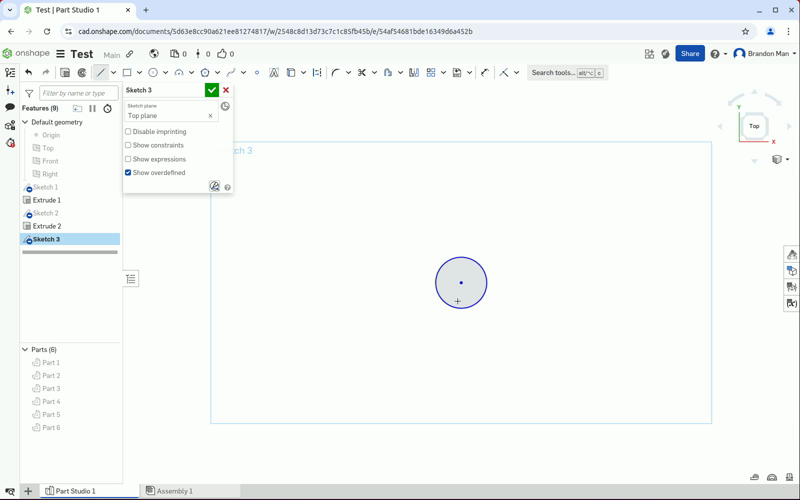
key_down(shift)
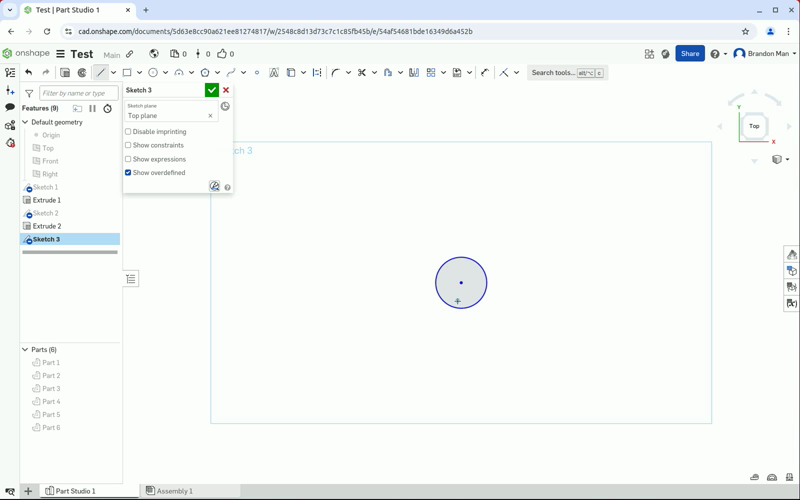
mouse_move(487, 300)
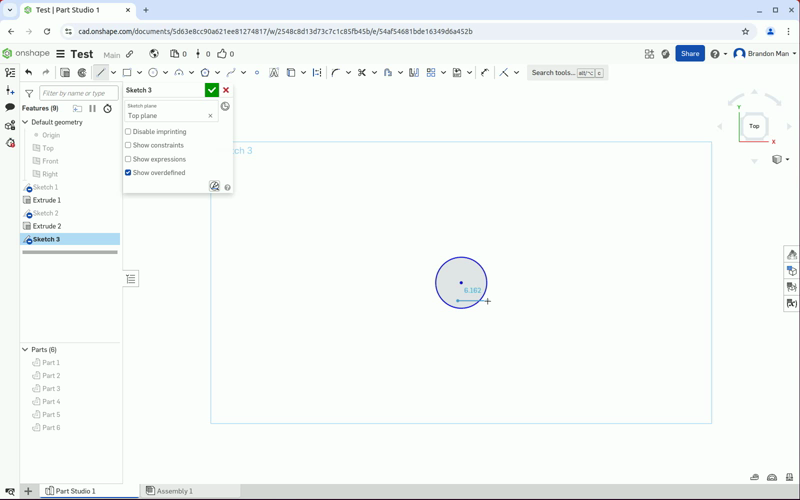
mouse_move(464, 300)
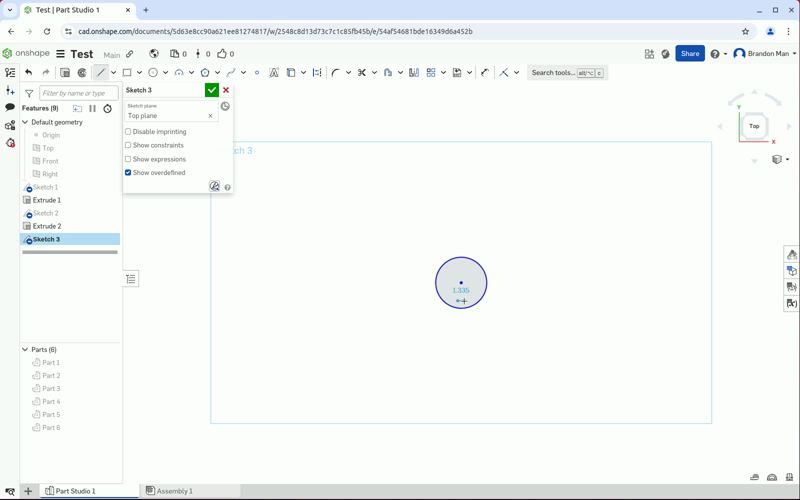
scroll(6)
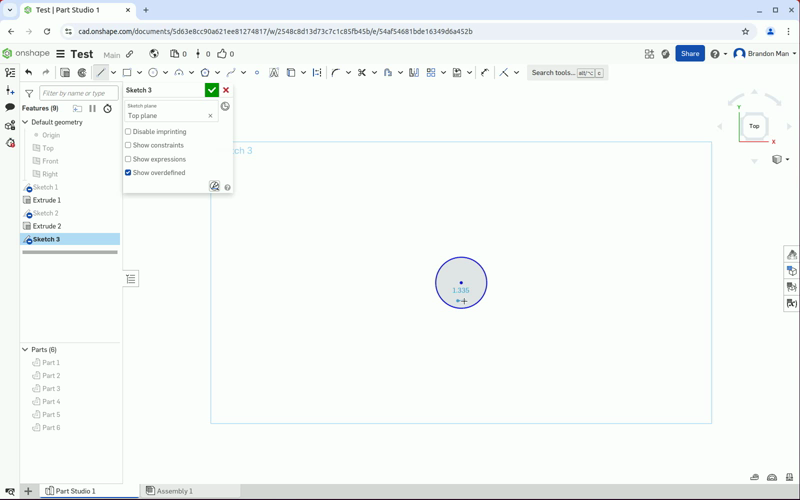
scroll(6)
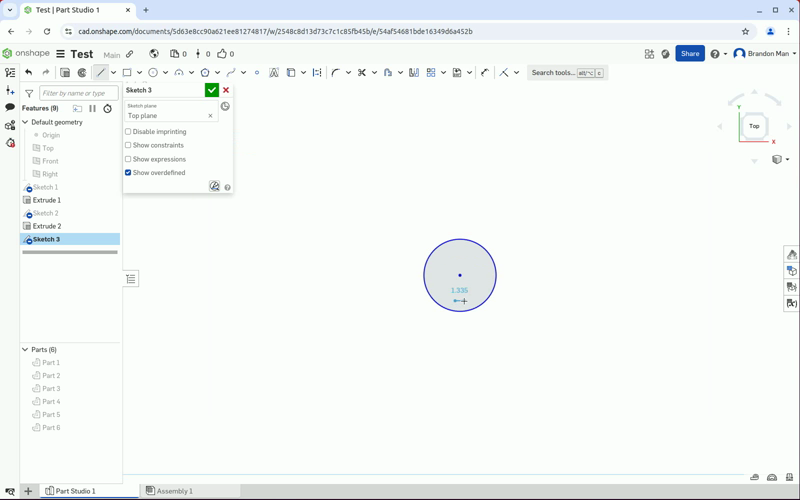
scroll(6)
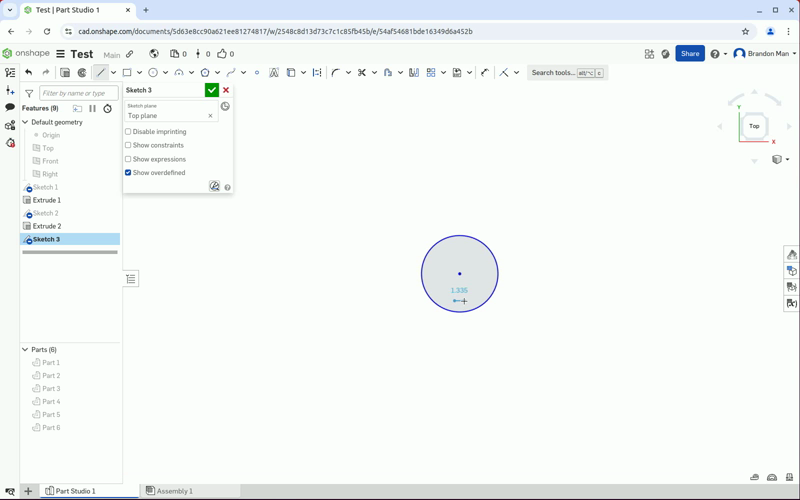
scroll(6)
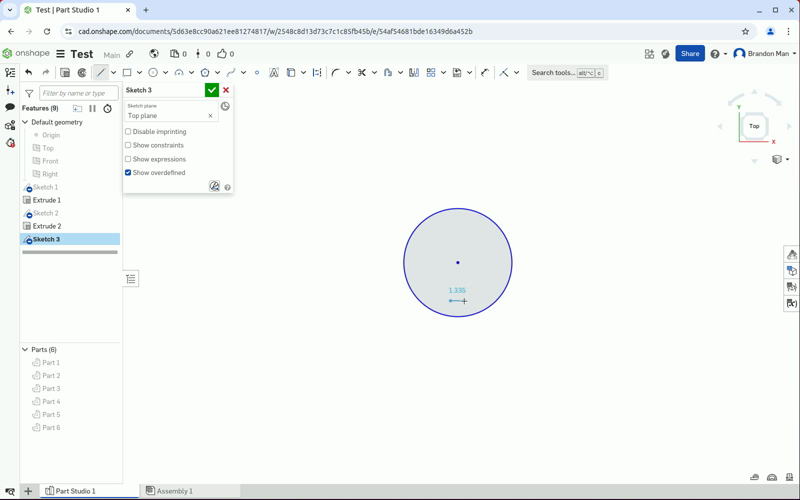
scroll(6)
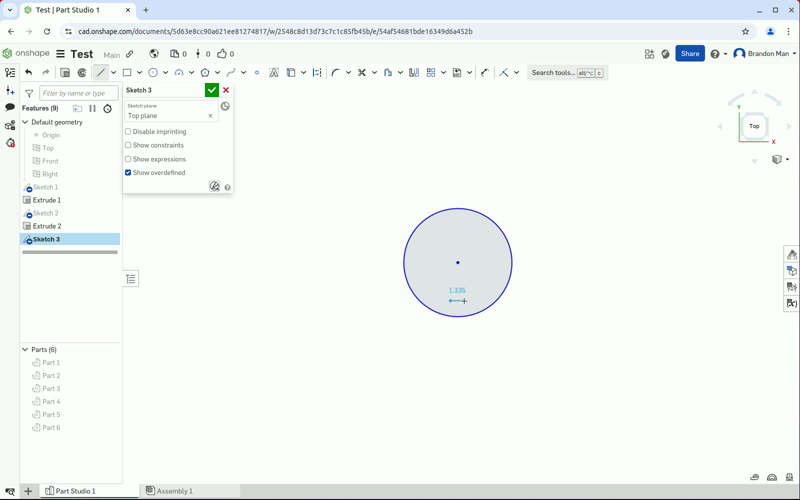
scroll(6)
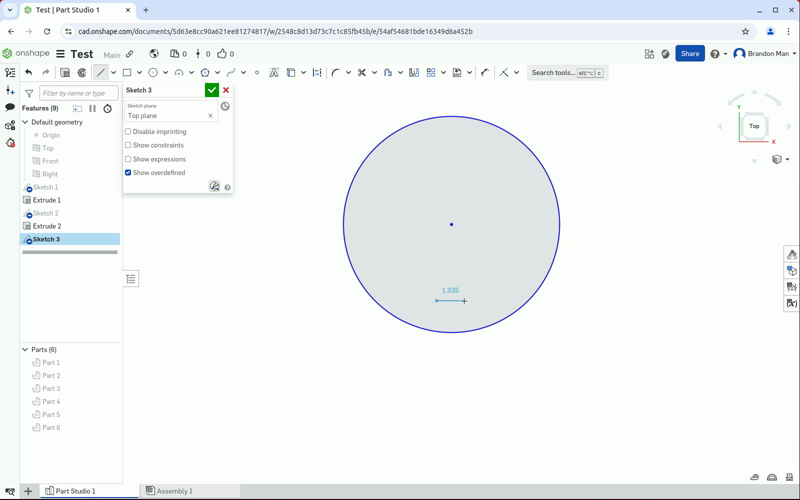
scroll(6)
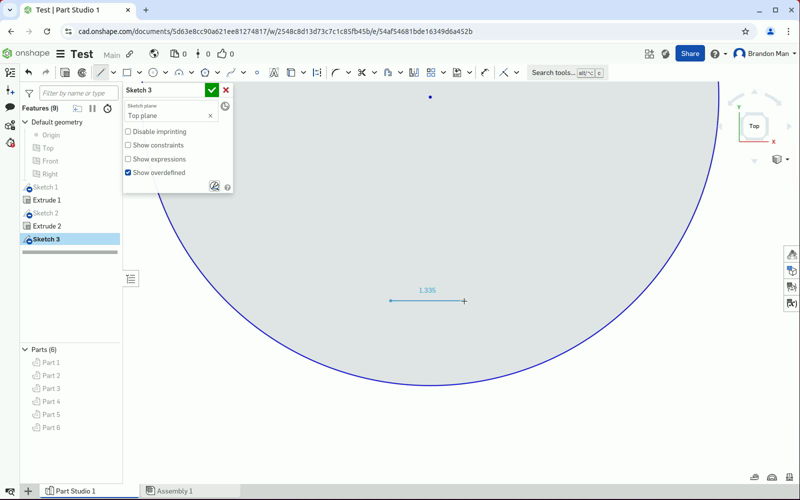
click(464, 300)
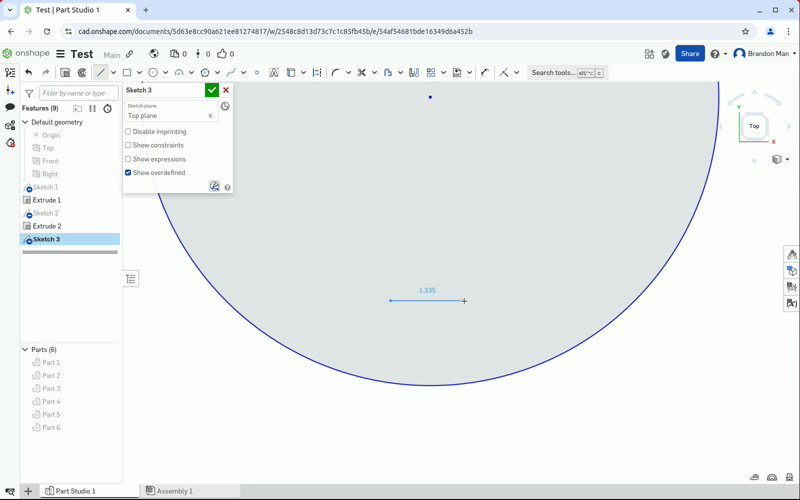
scroll(-6)
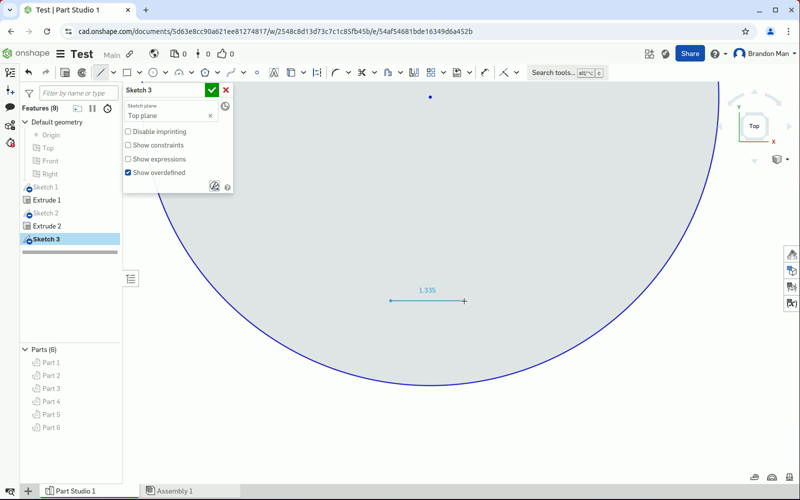
scroll(-6)
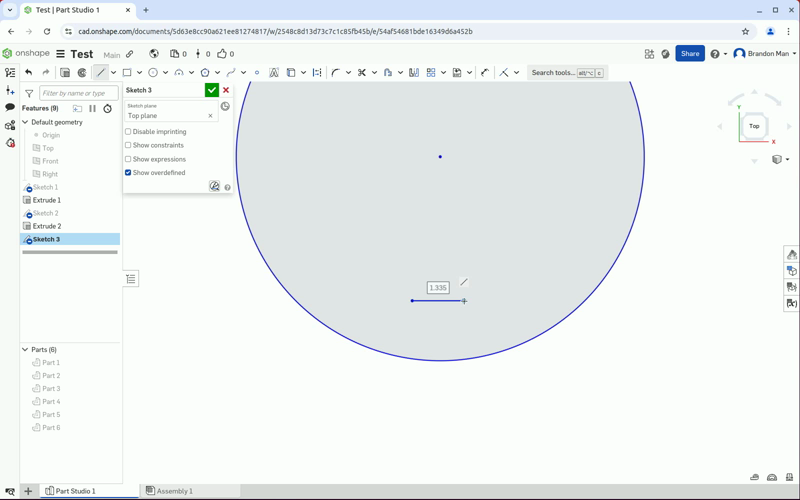
scroll(-6)
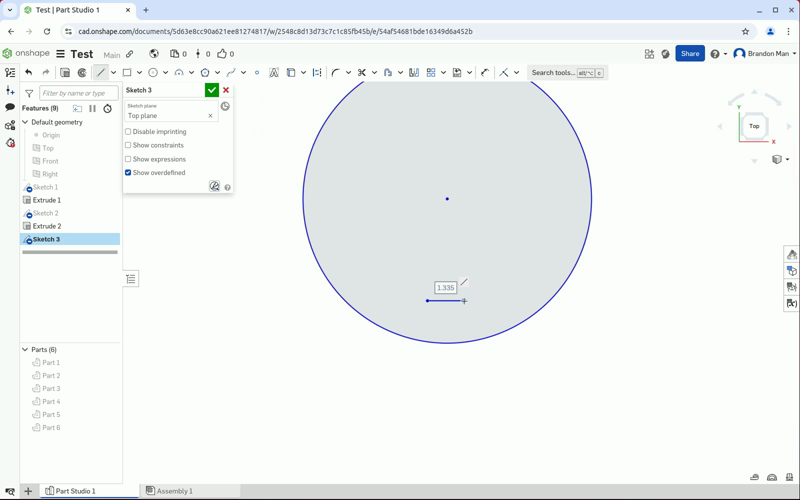
scroll(-6)
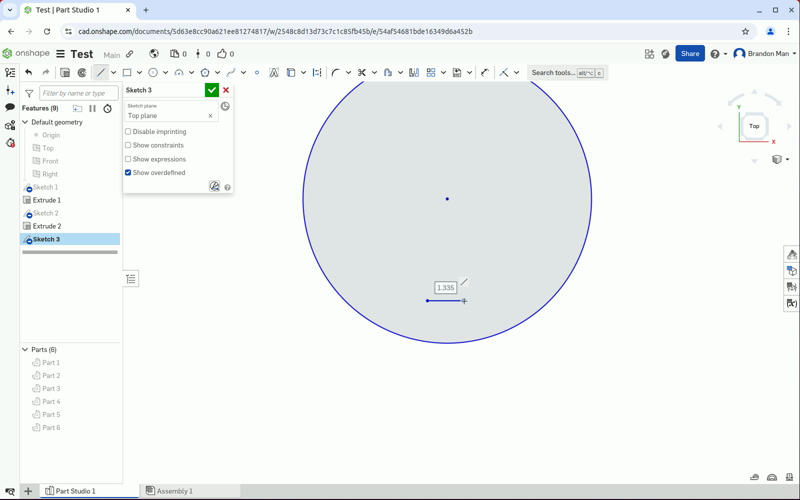
scroll(-6)
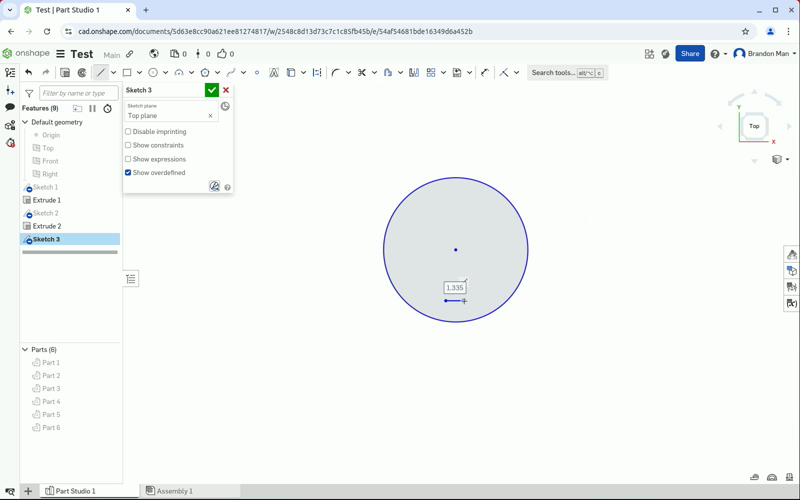
scroll(-6)
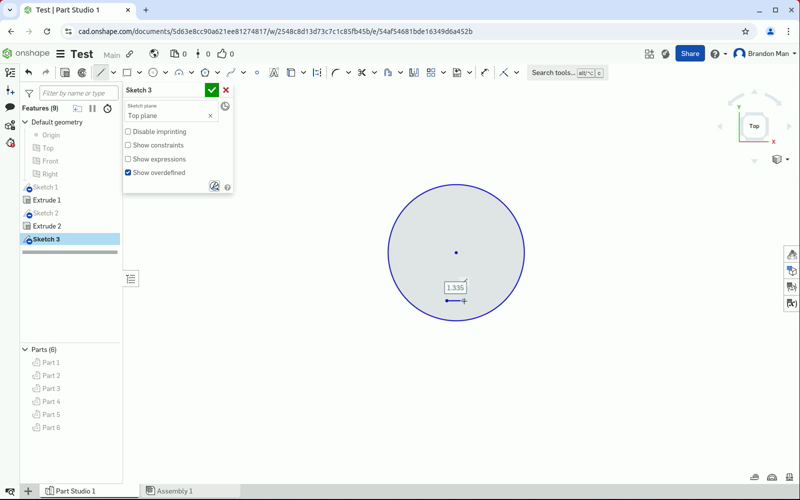
scroll(-6)
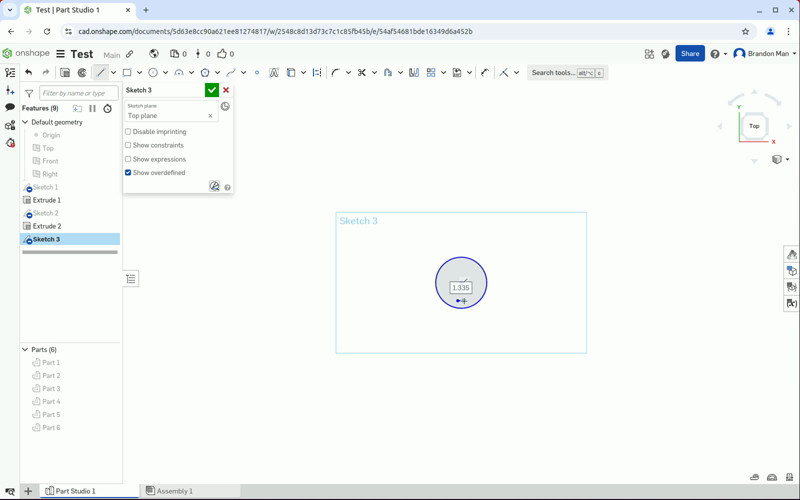
key_up(shift)
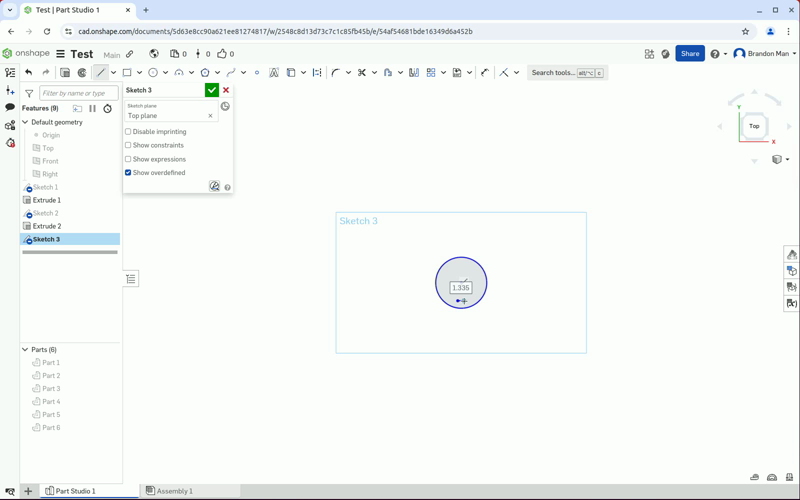
key_down(shift)
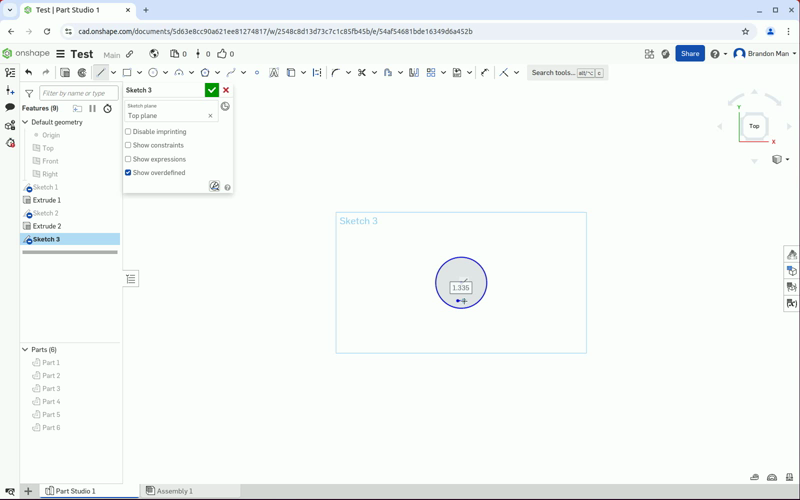
mouse_move(494, 300)
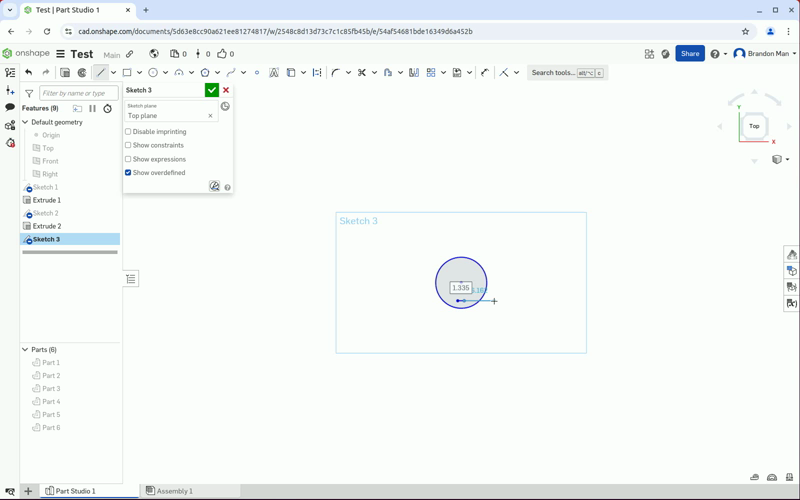
mouse_move(464, 296)
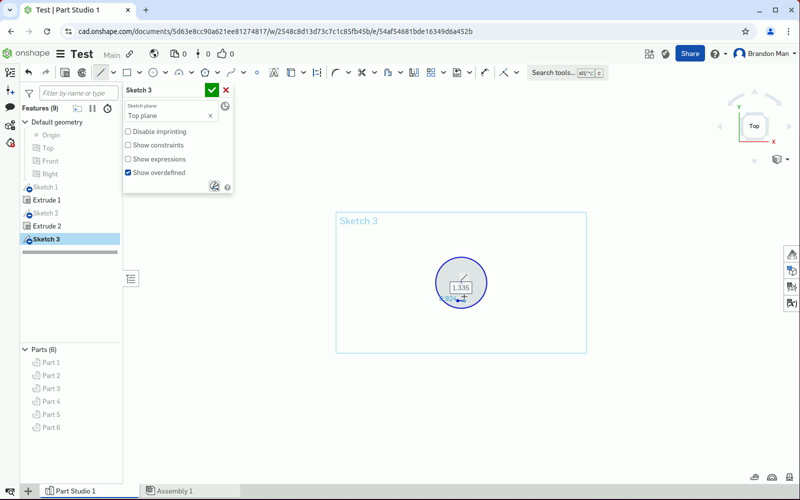
scroll(6)
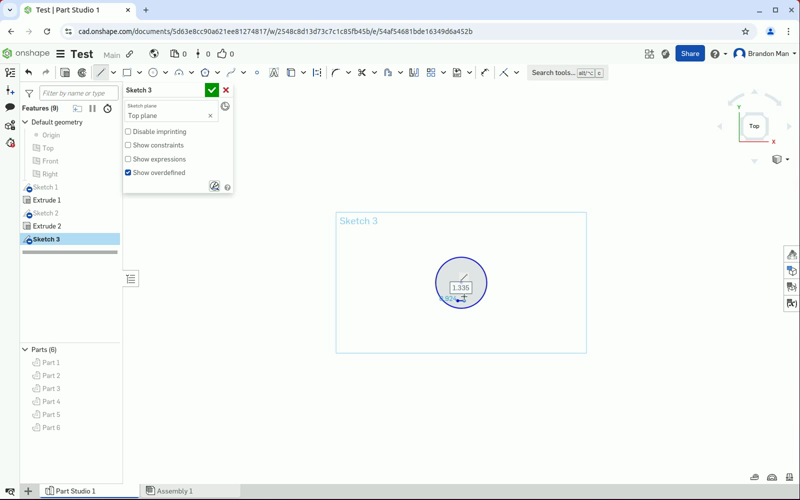
scroll(6)
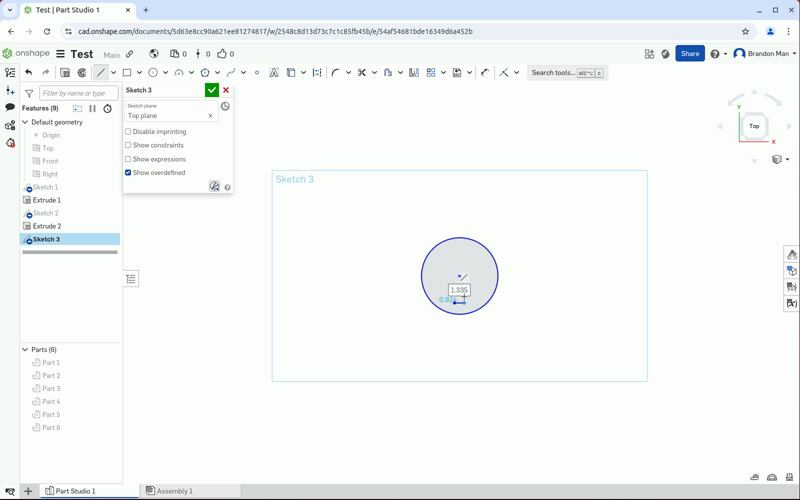
scroll(6)
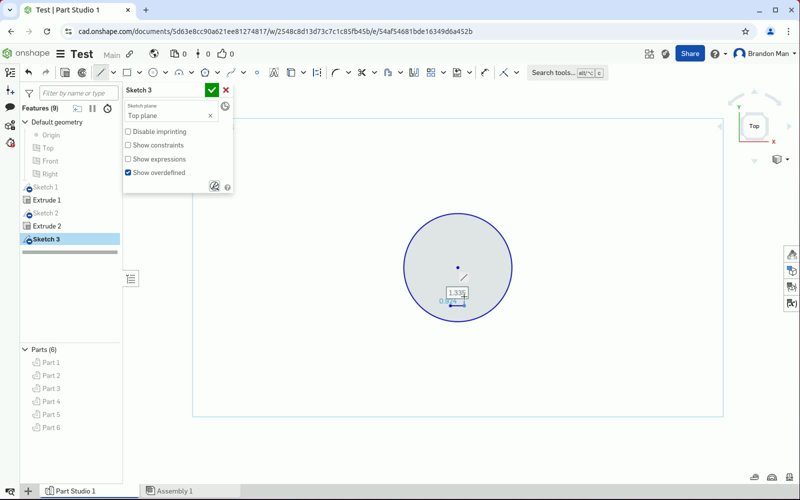
scroll(6)
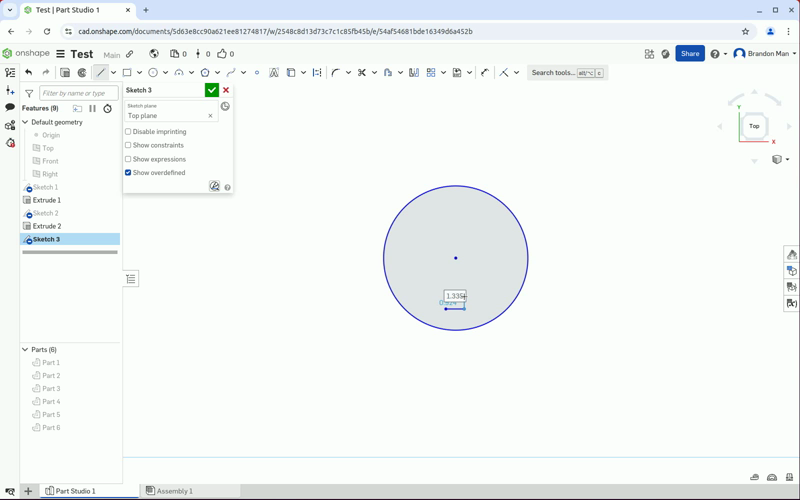
scroll(6)
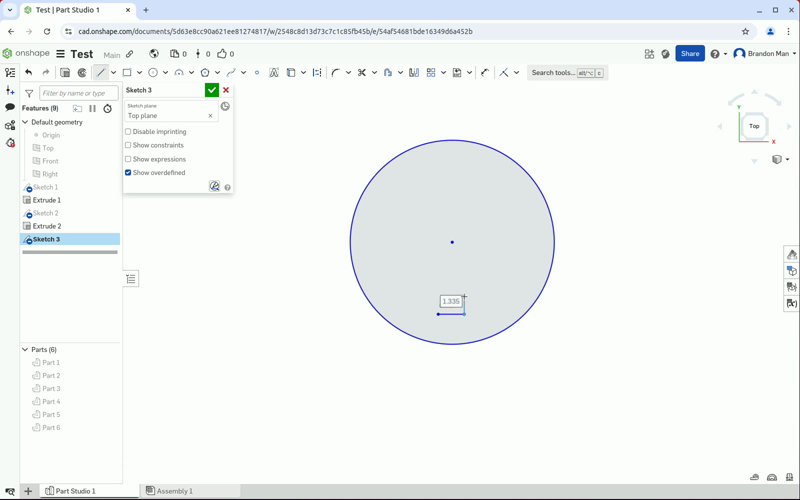
scroll(6)
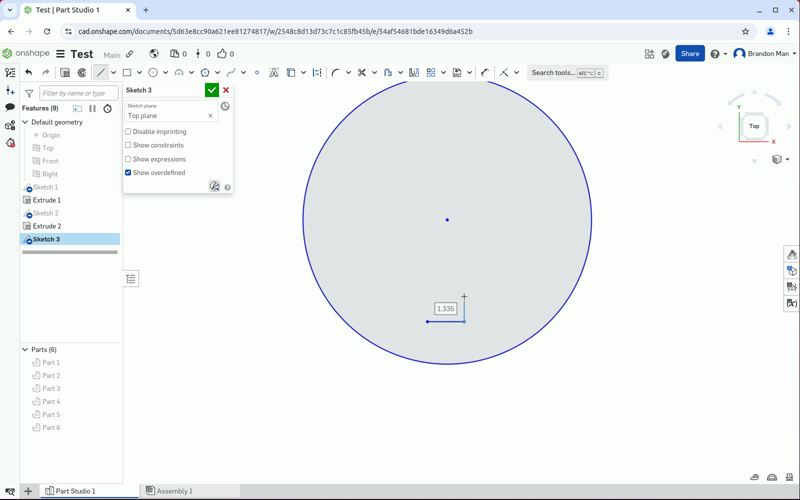
scroll(6)
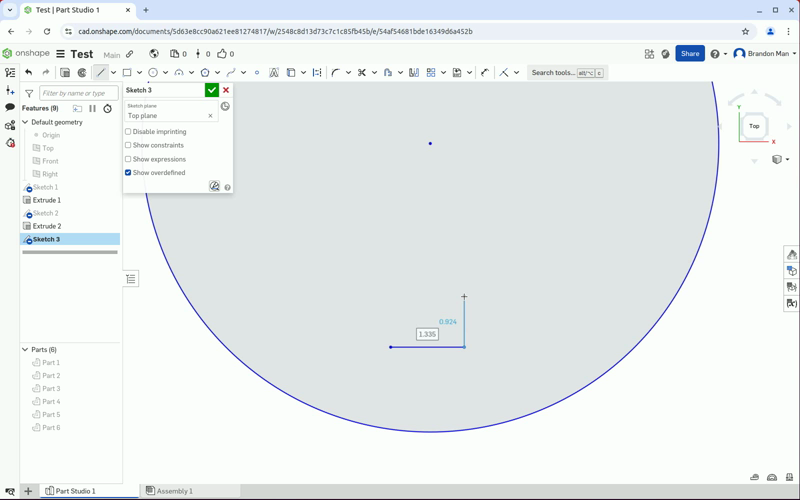
click(464, 296)
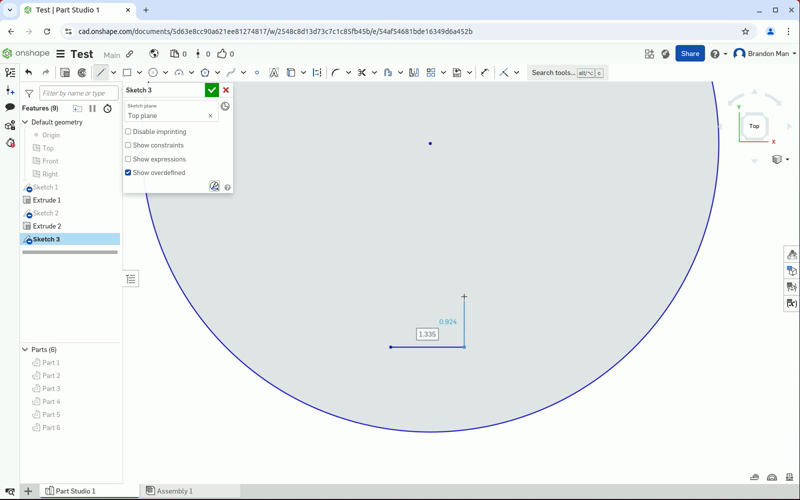
scroll(-6)
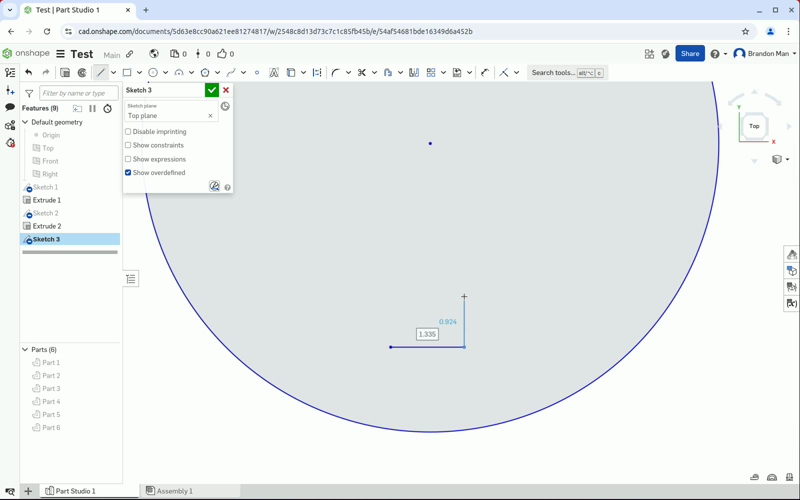
scroll(-6)
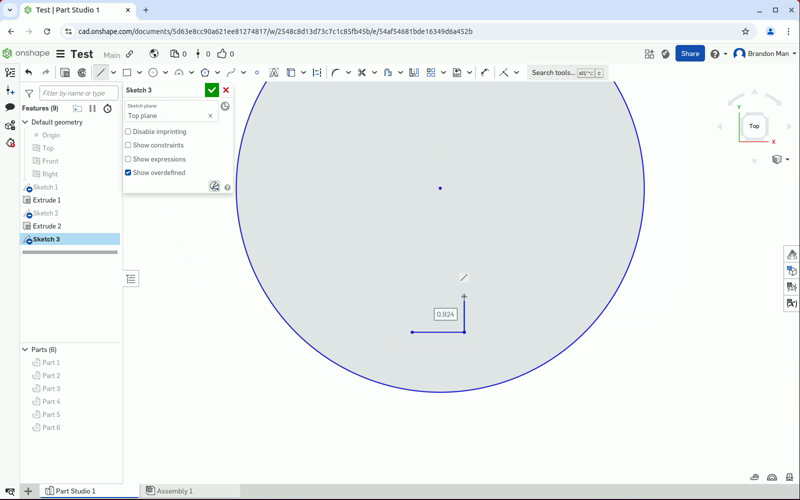
scroll(-6)
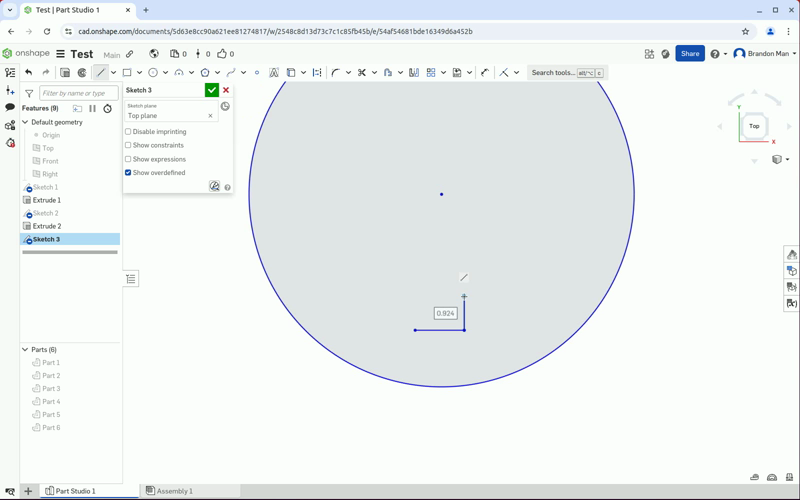
scroll(-6)
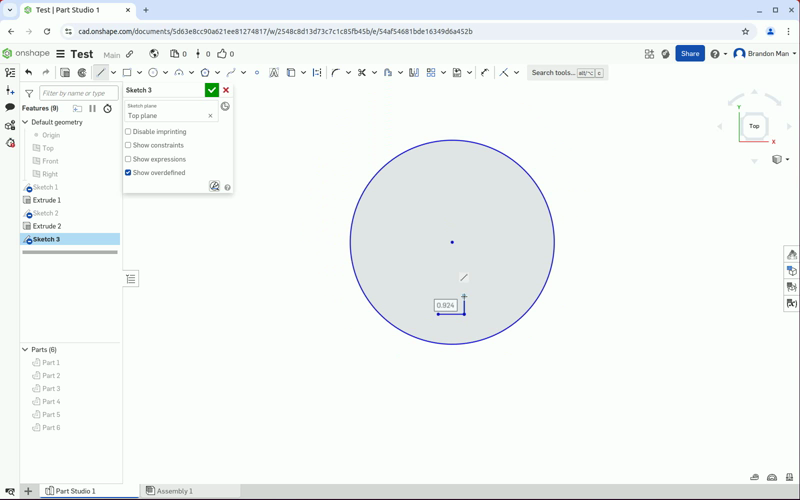
scroll(-6)
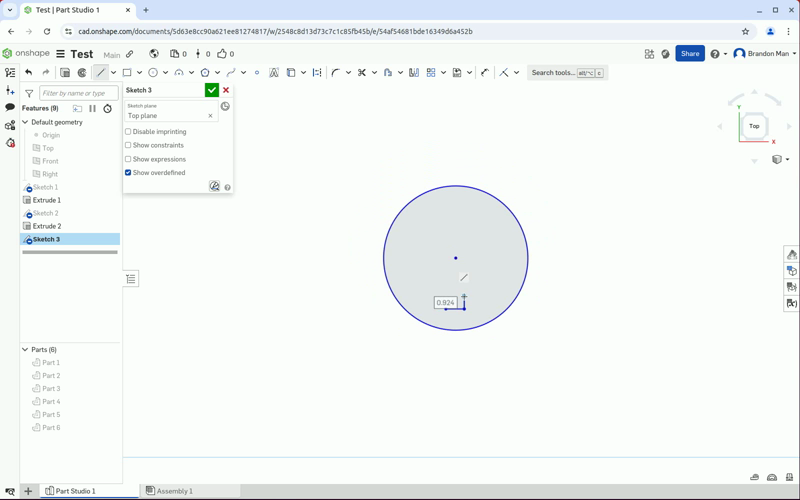
scroll(-6)
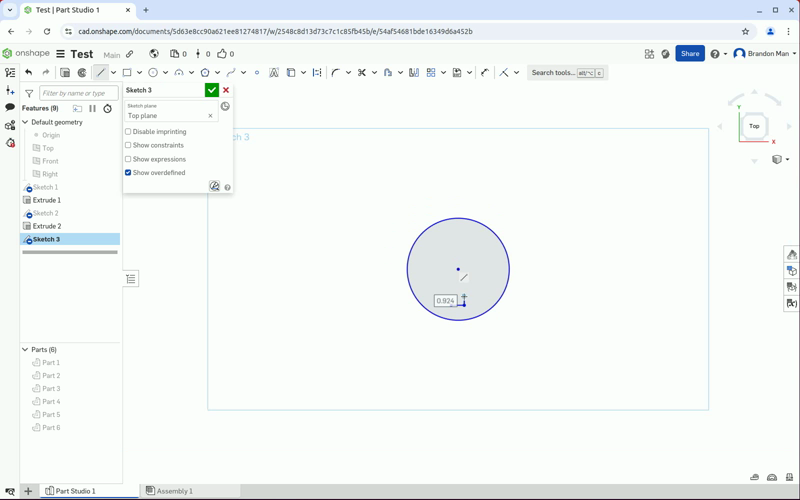
scroll(-6)
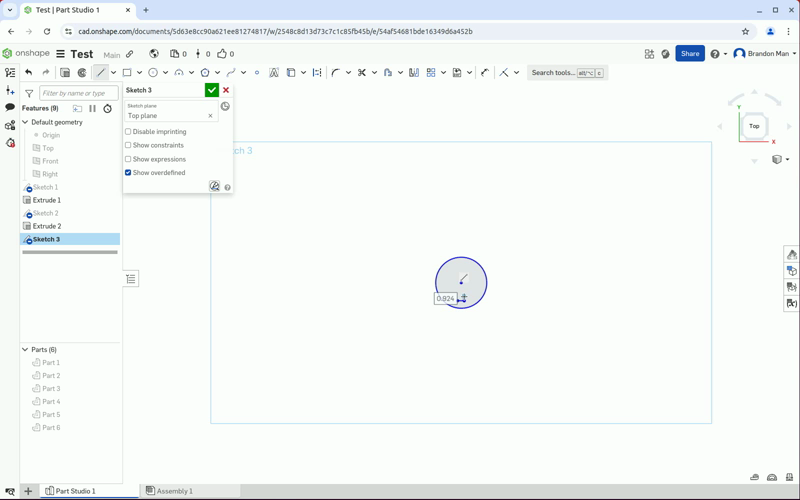
key_up(shift)
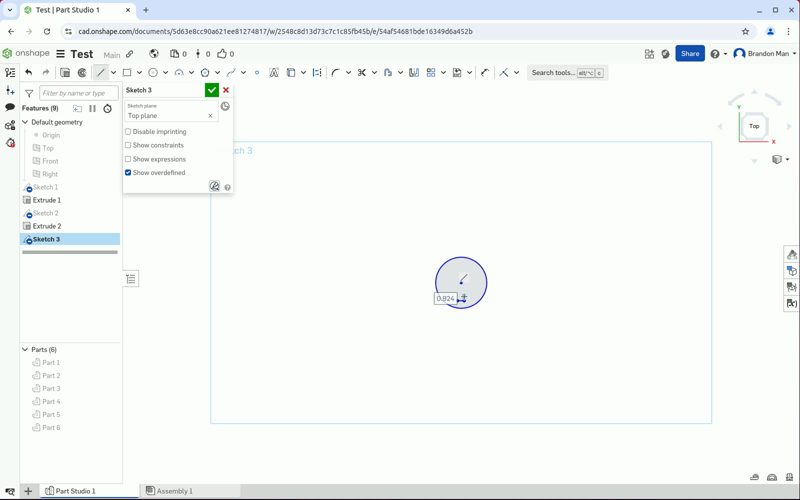
key(esc)
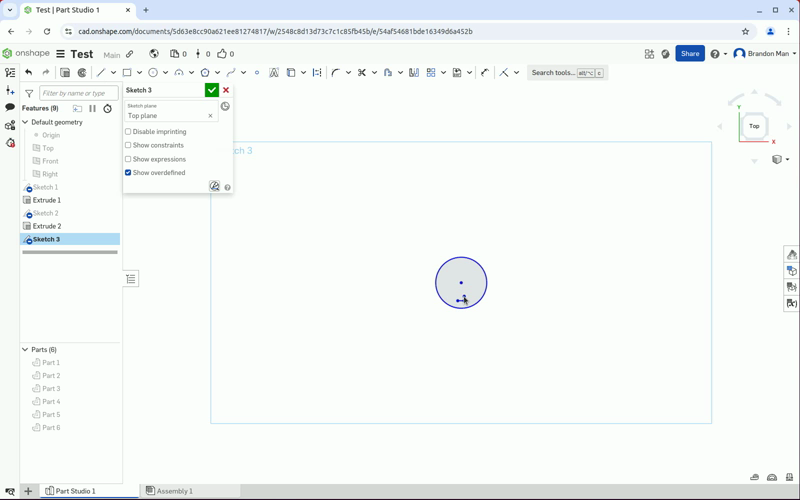
key(a)
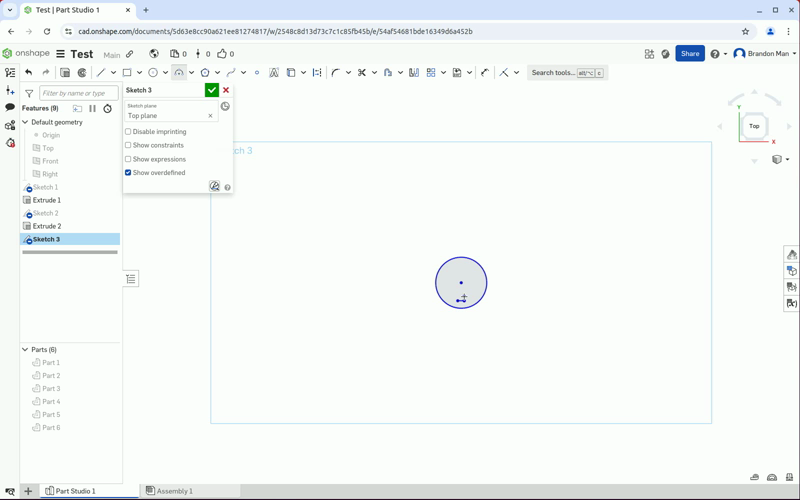
mouse_move(464, 296)
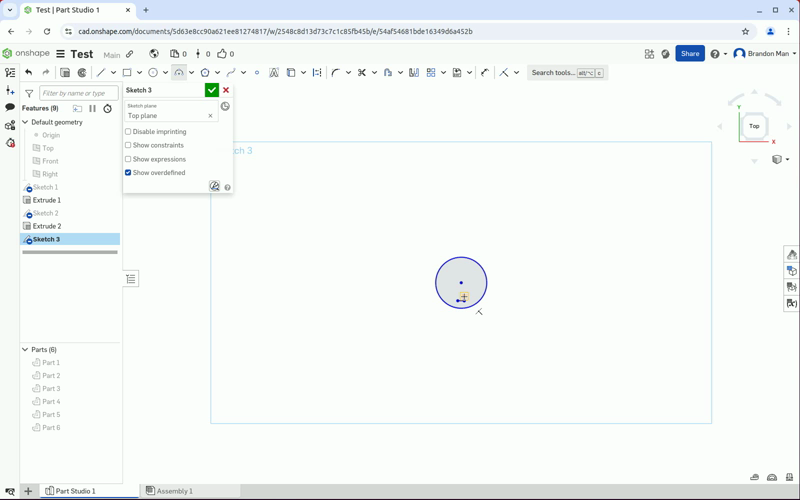
scroll(6)
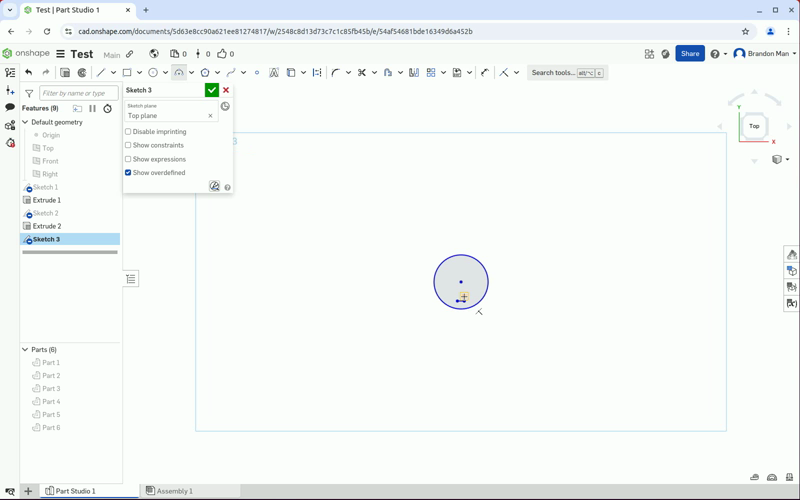
scroll(6)
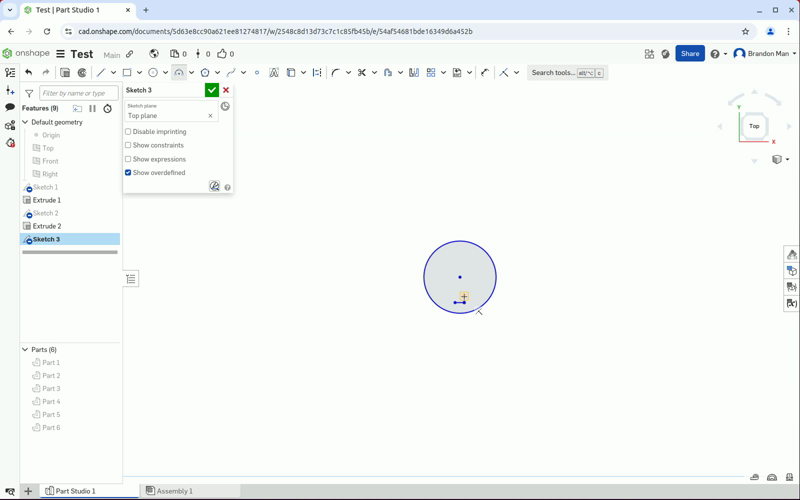
scroll(6)
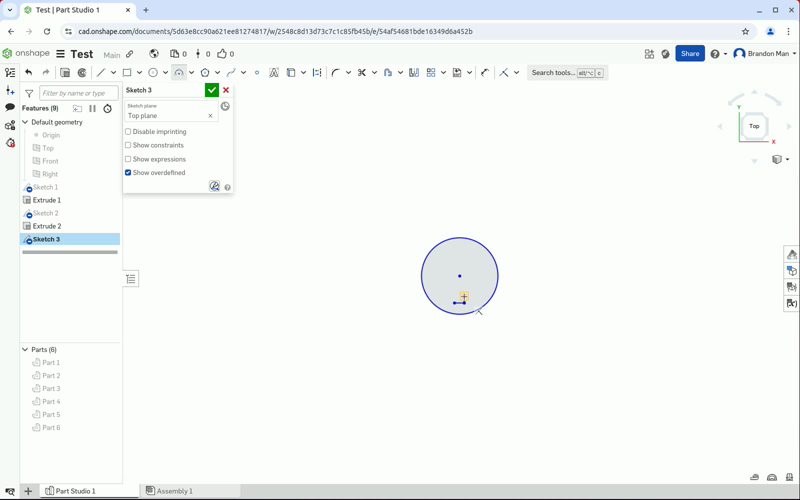
scroll(6)
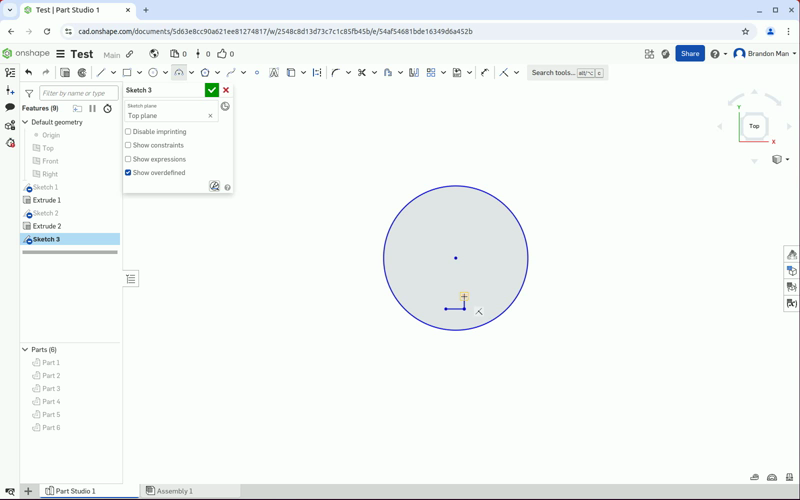
scroll(6)
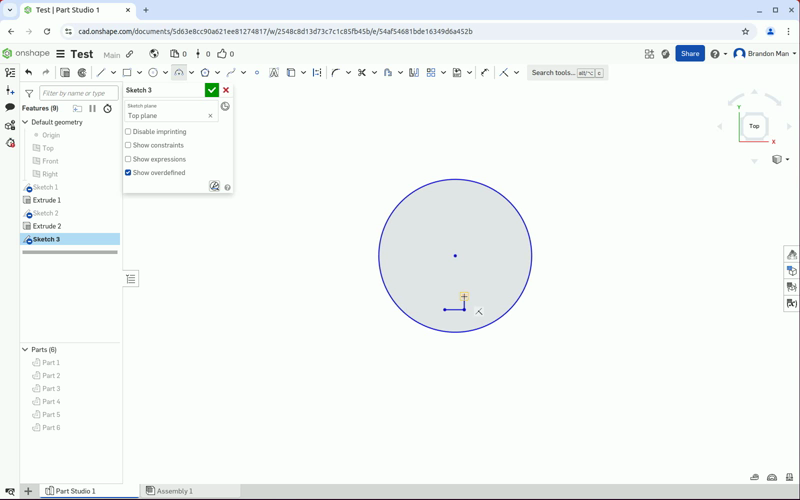
scroll(6)
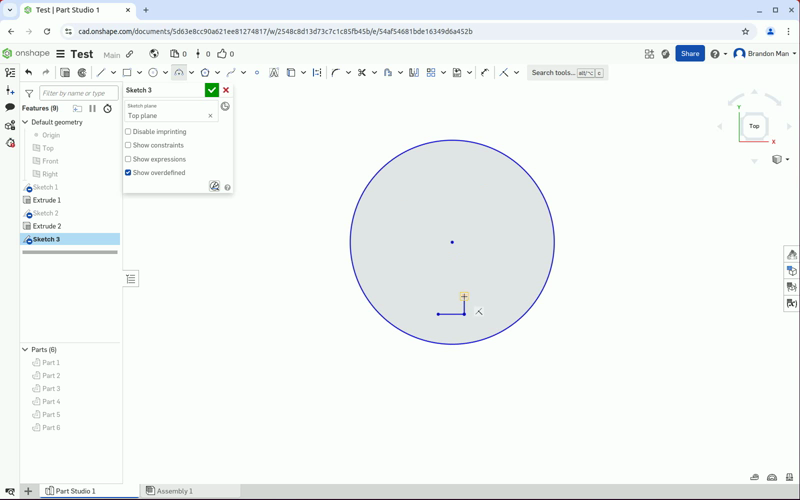
scroll(6)
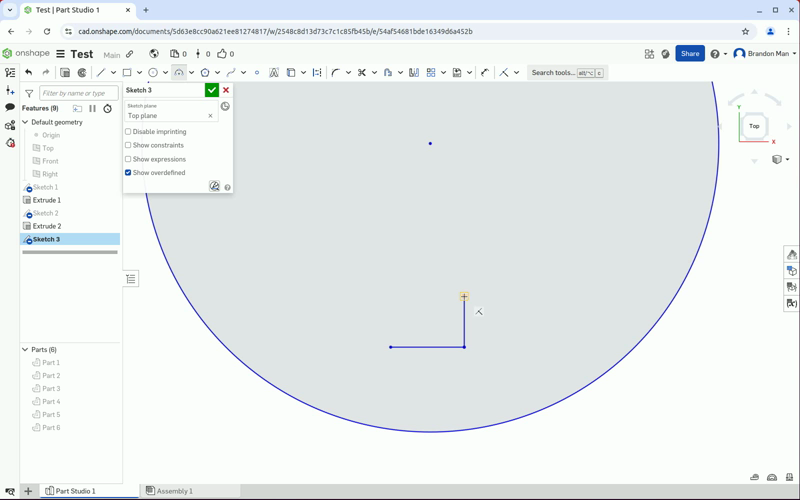
click(464, 296)
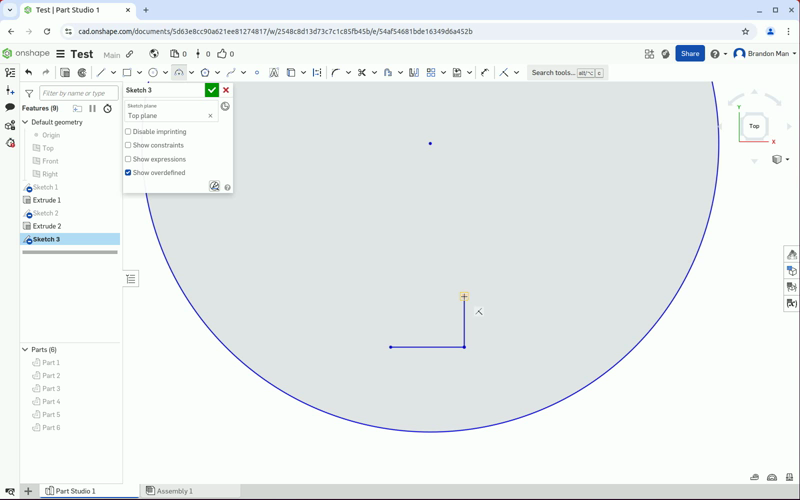
scroll(-6)
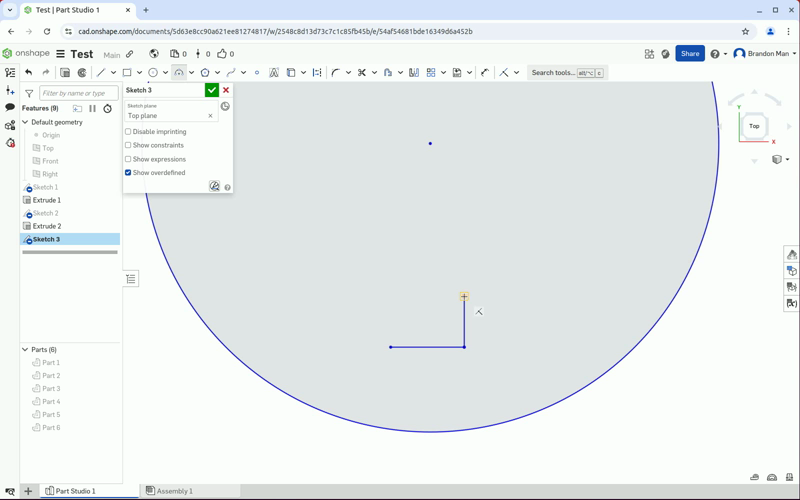
scroll(-6)
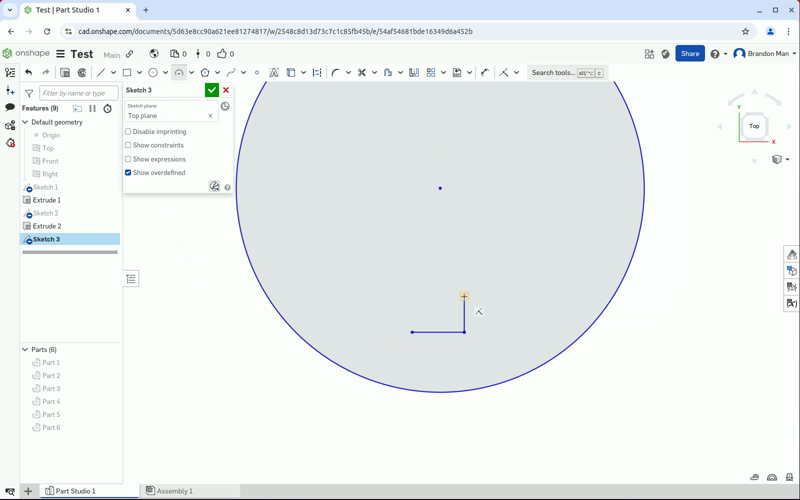
scroll(-6)
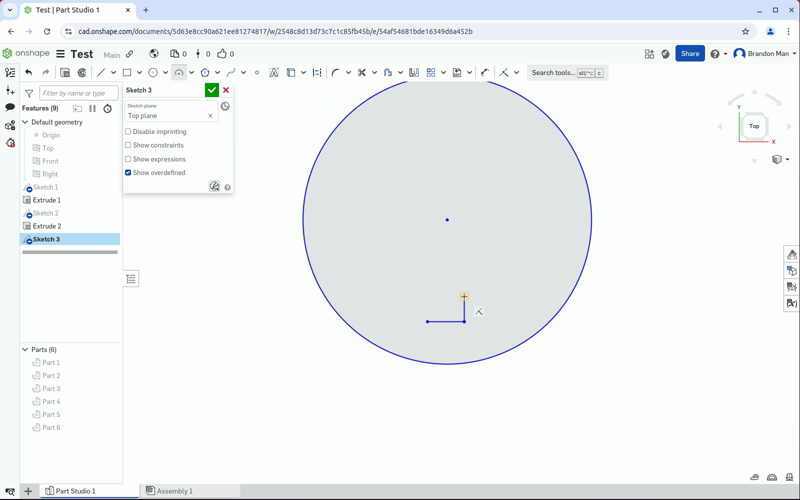
scroll(-6)
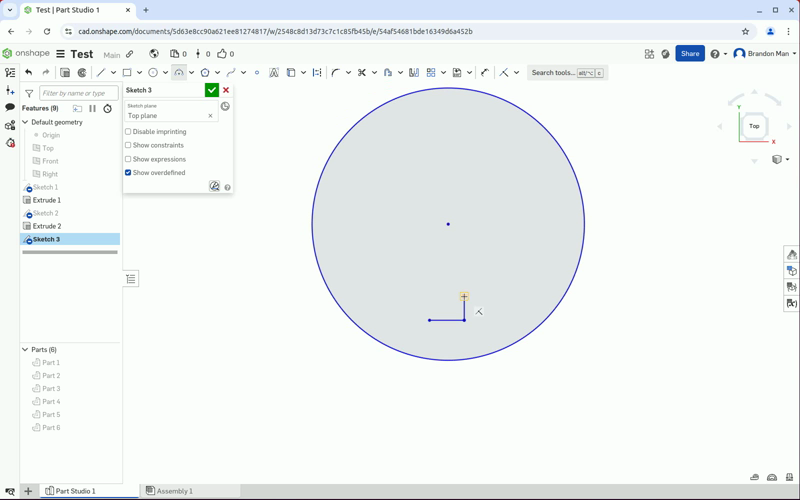
scroll(-6)
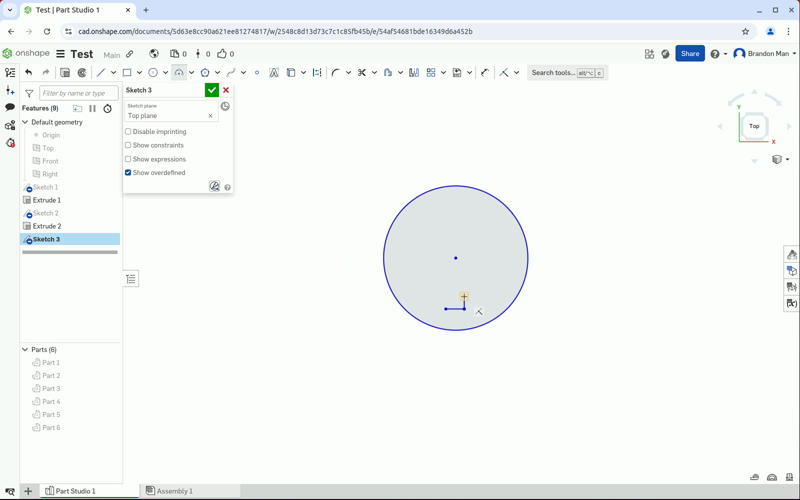
scroll(-6)
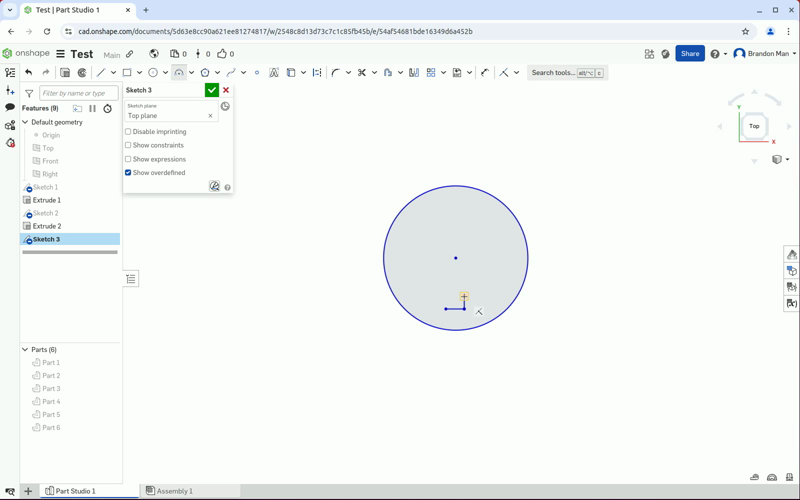
scroll(-6)
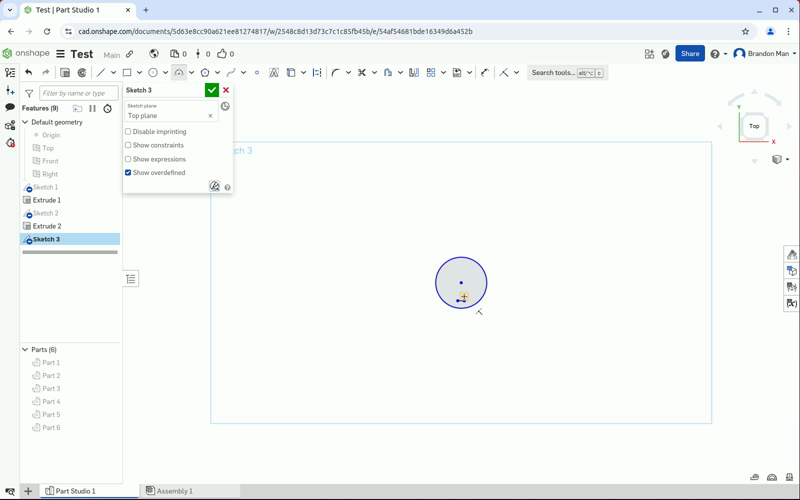
key_down(shift)
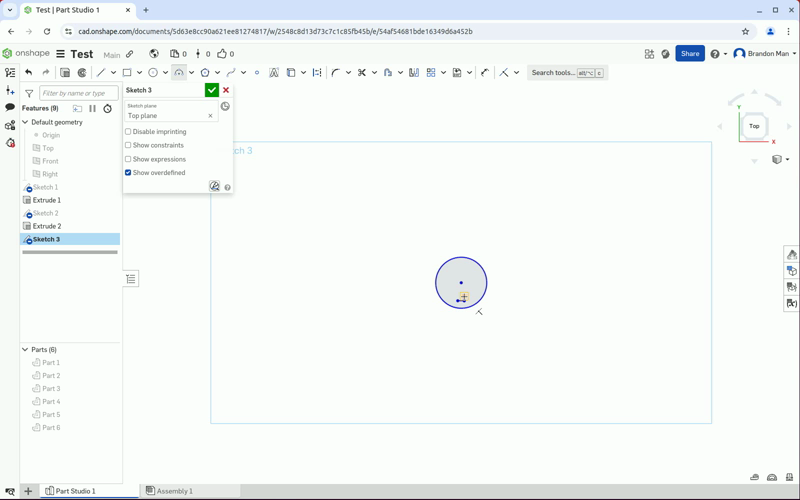
mouse_move(457, 296)
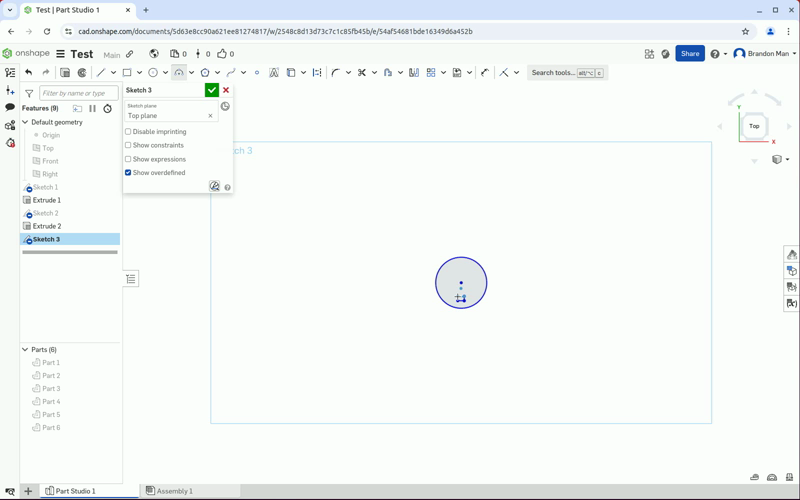
scroll(6)
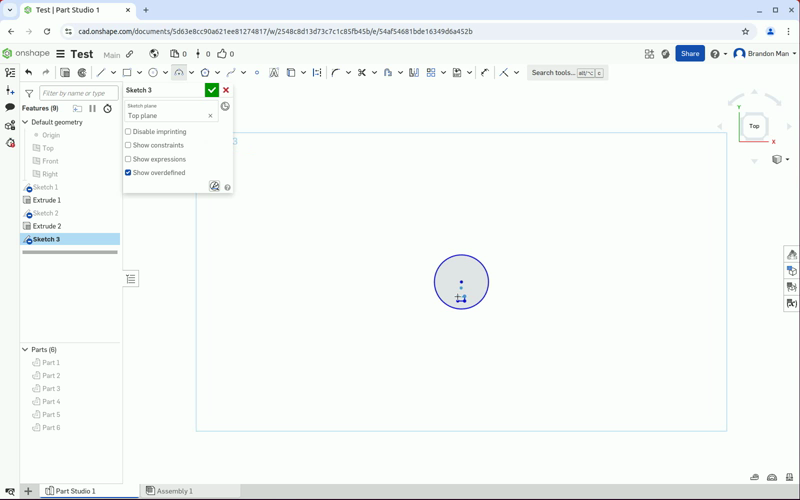
scroll(6)
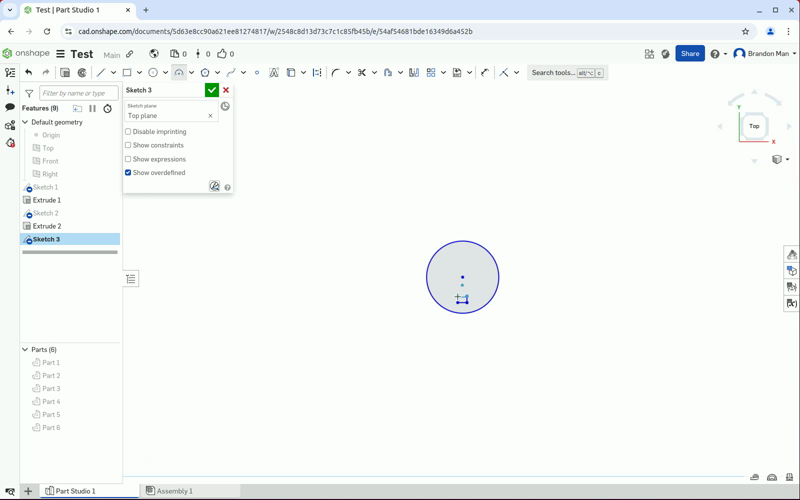
scroll(6)
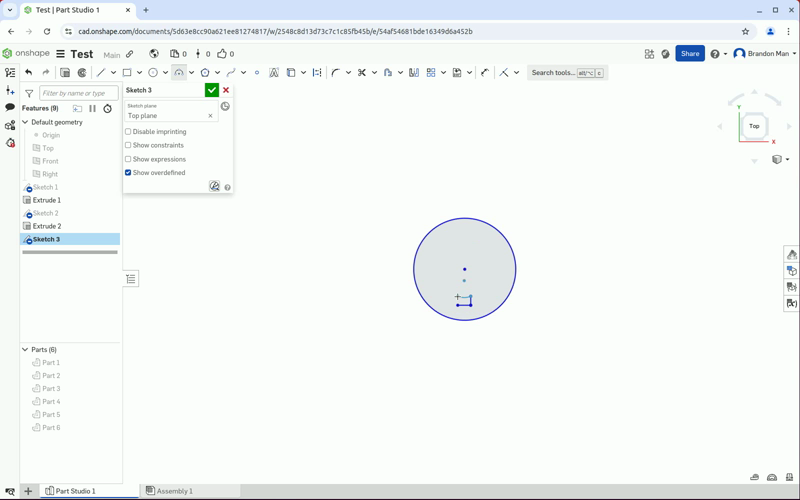
scroll(6)
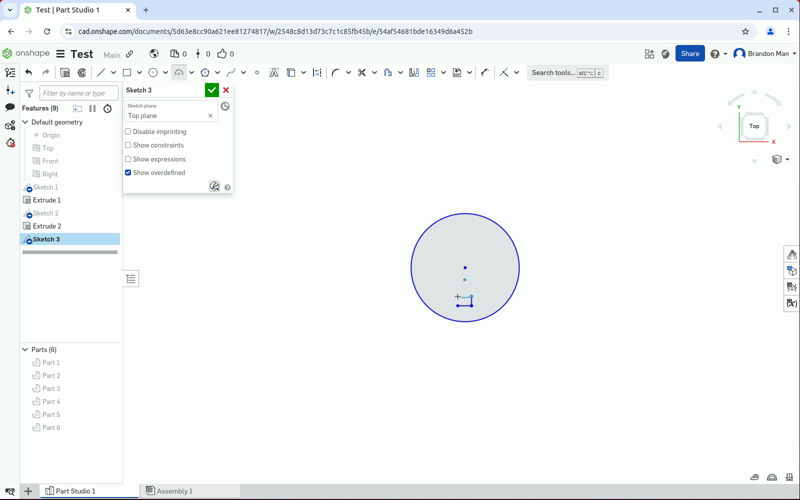
scroll(6)
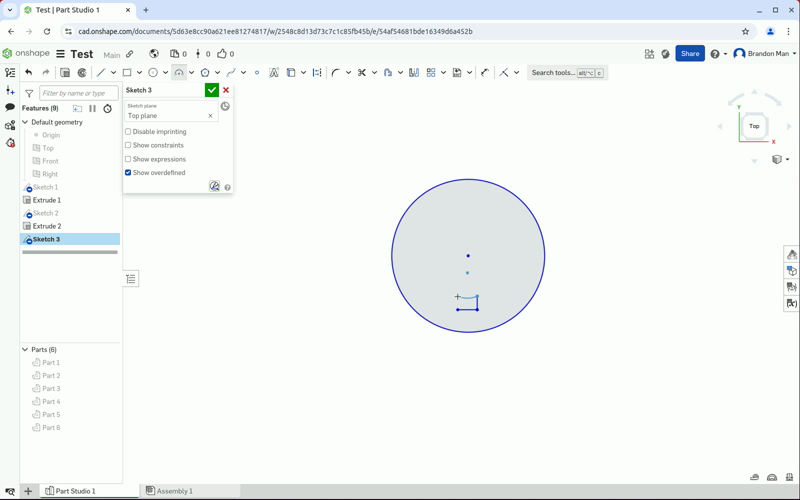
scroll(6)
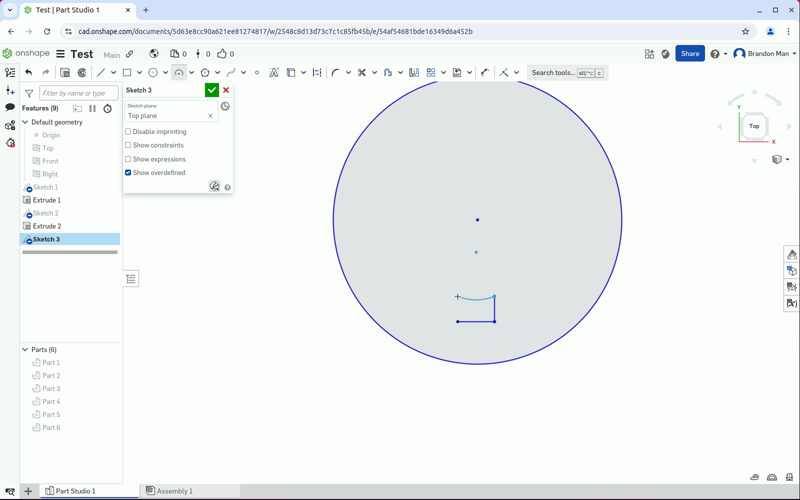
scroll(6)
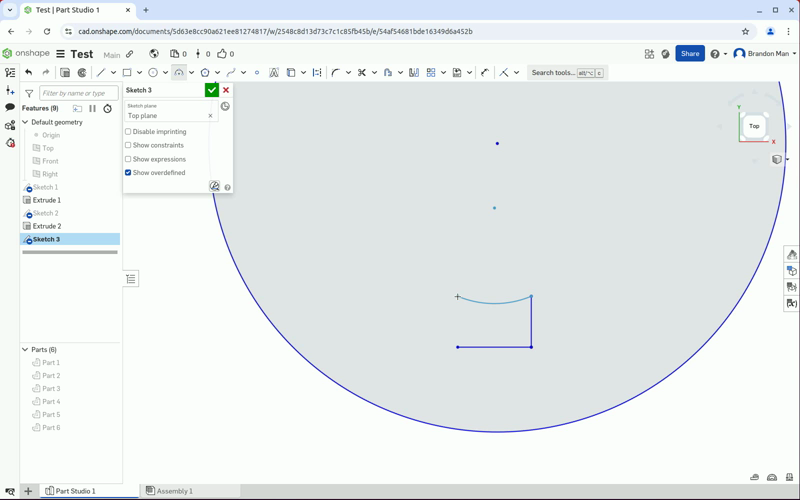
click(457, 296)
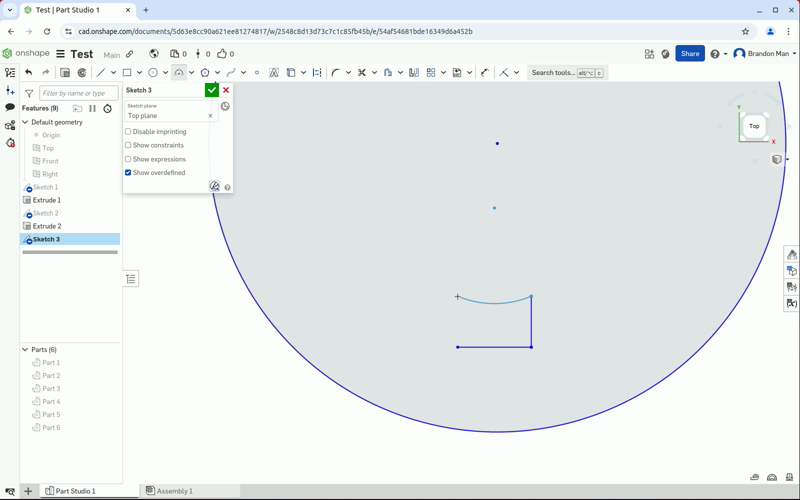
scroll(-6)
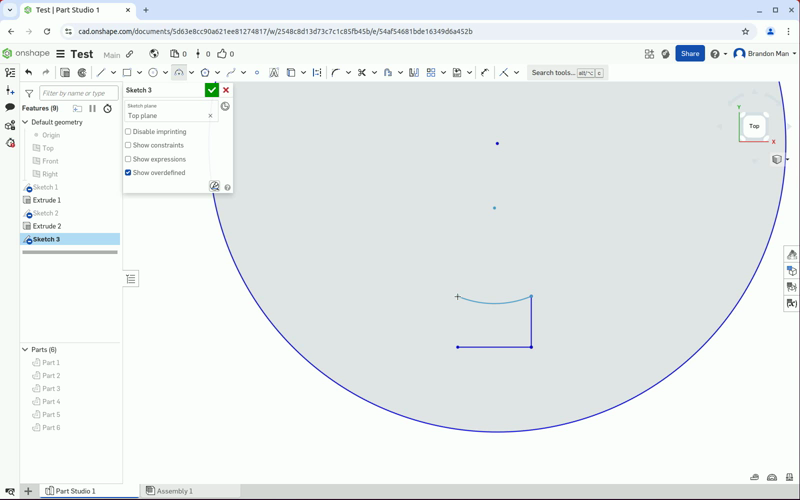
scroll(-6)
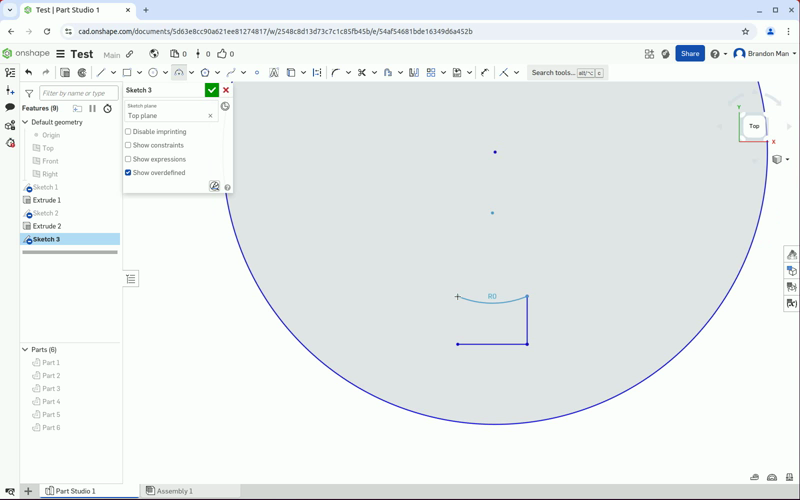
scroll(-6)
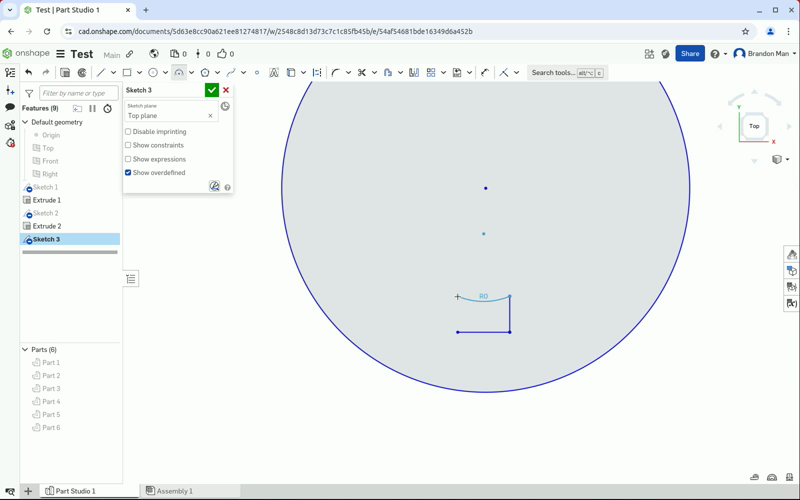
scroll(-6)
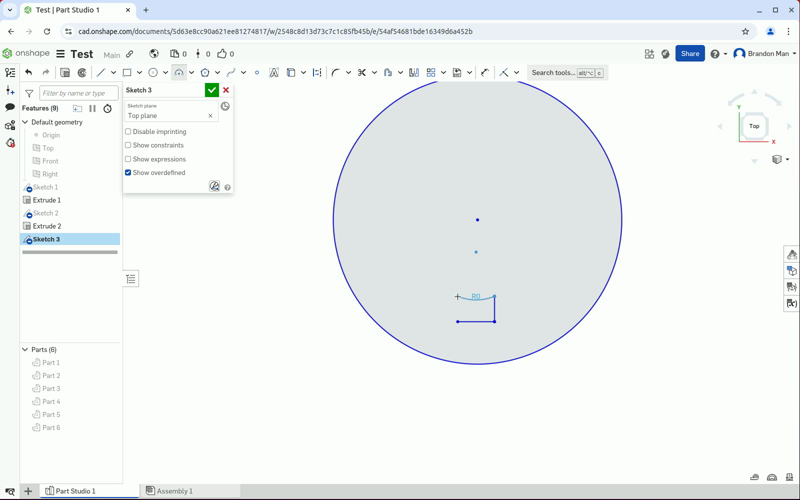
scroll(-6)
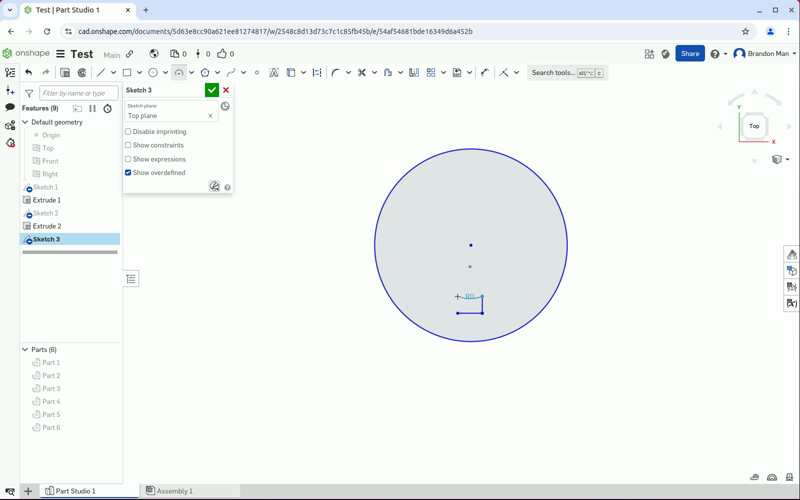
scroll(-6)
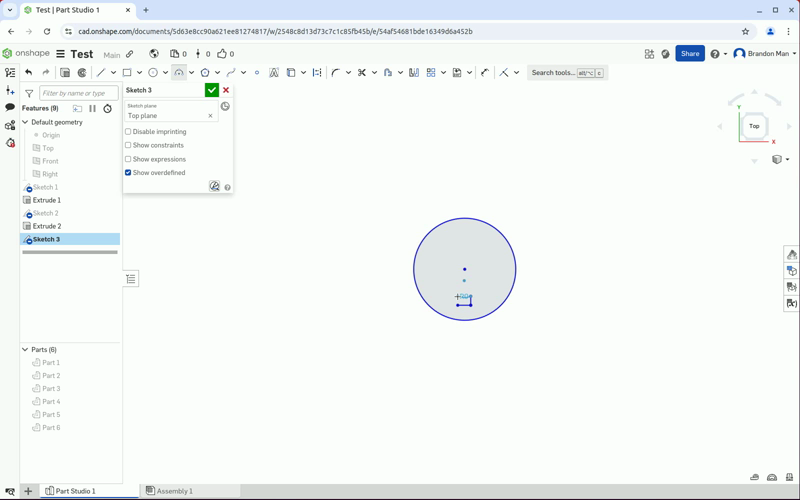
scroll(-6)
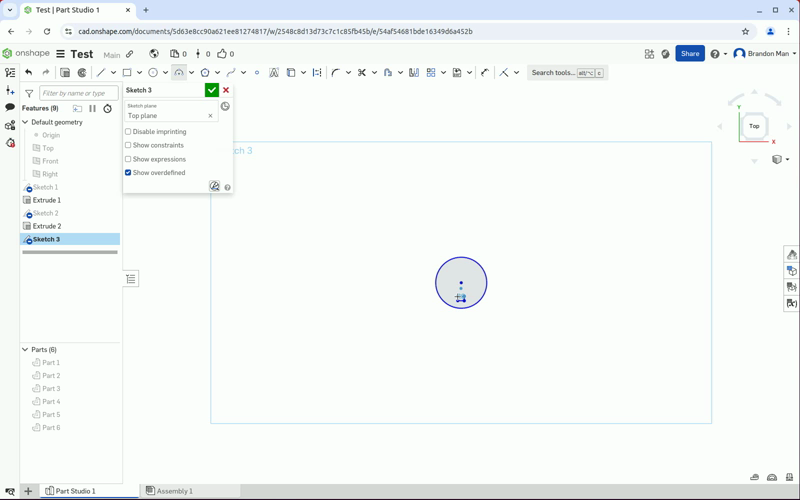
mouse_move(461, 270)
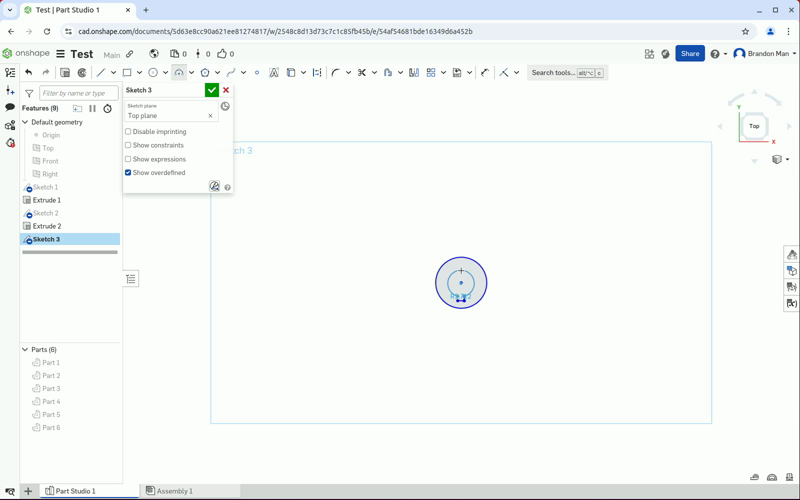
scroll(6)
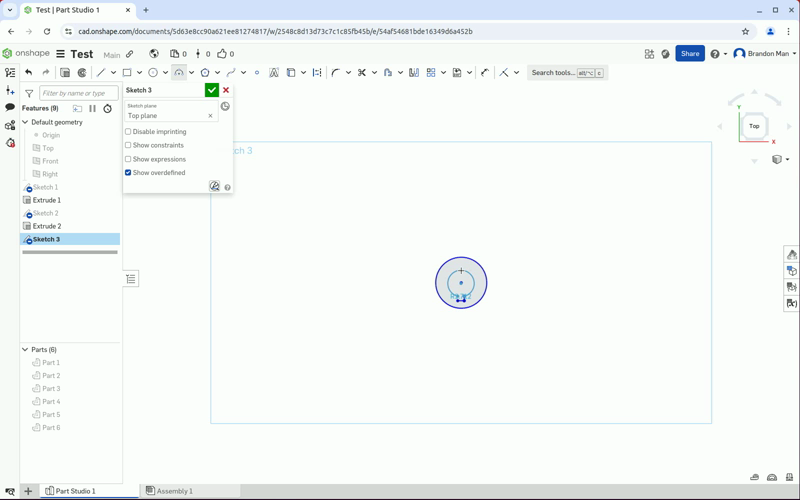
scroll(6)
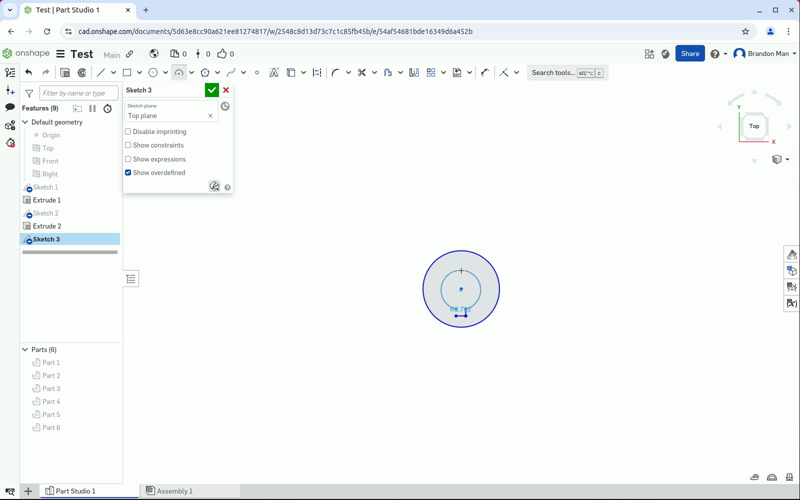
scroll(6)
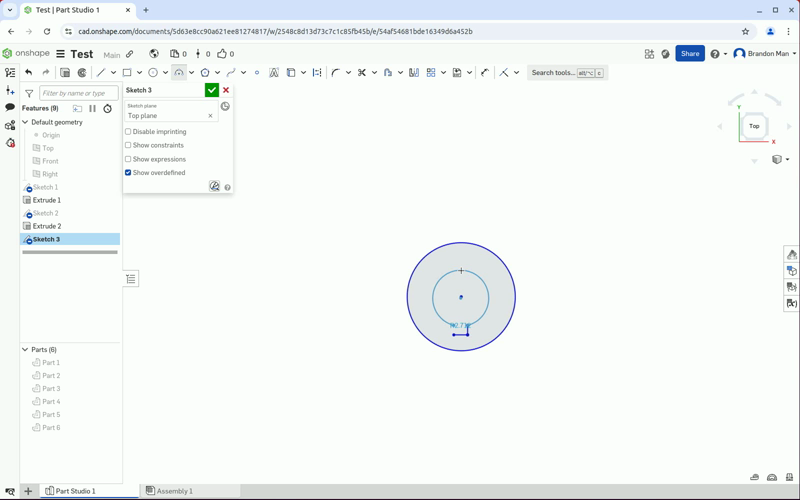
scroll(6)
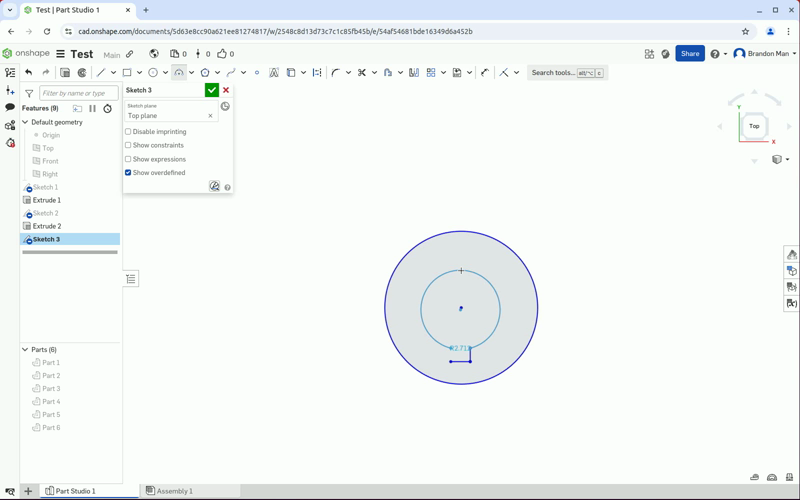
scroll(6)
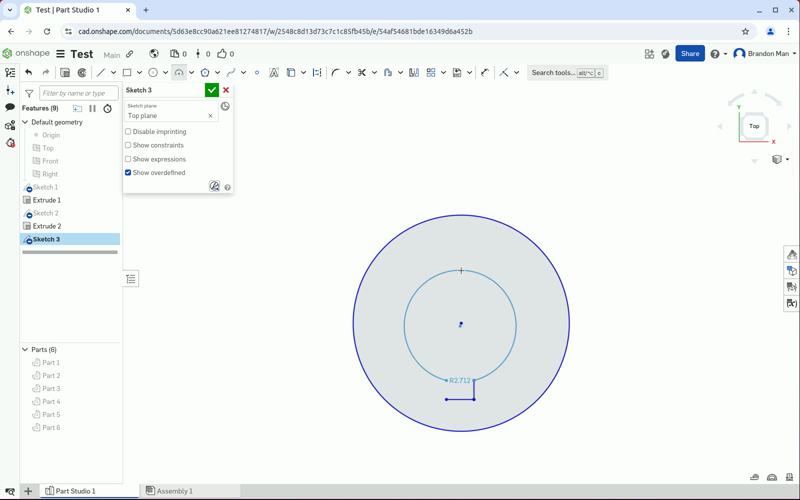
scroll(6)
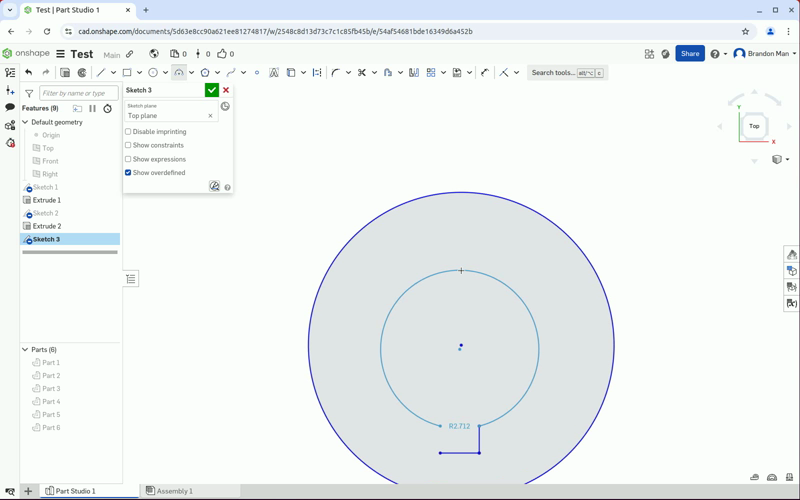
scroll(6)
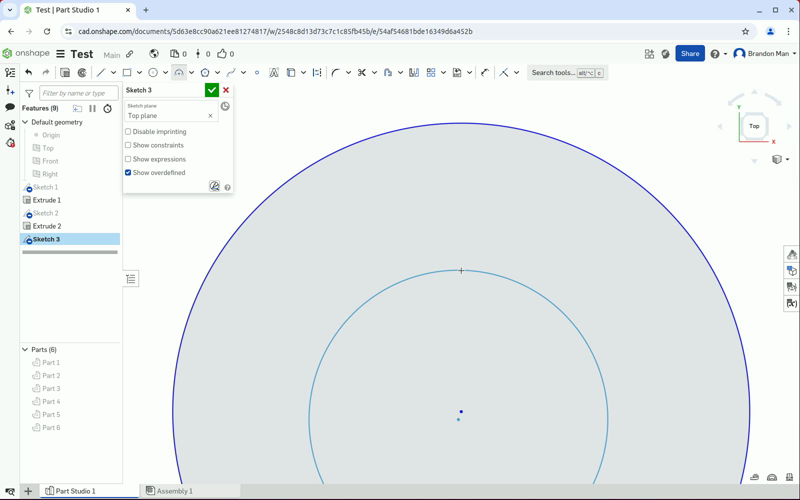
click(461, 270)
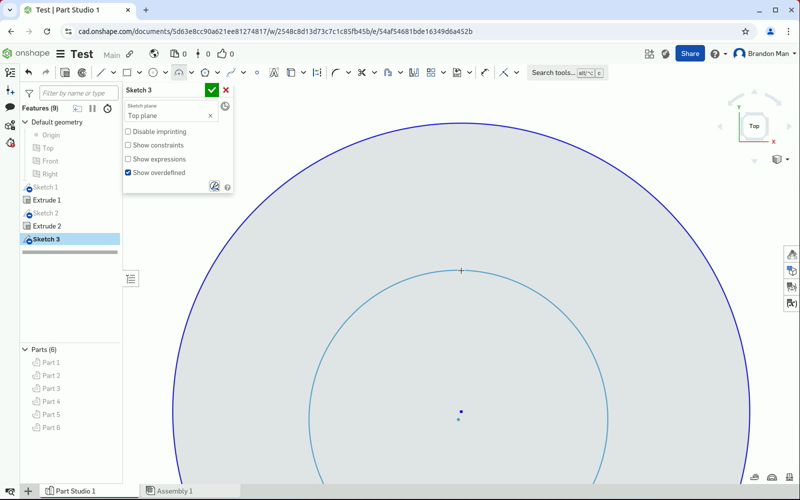
scroll(-6)
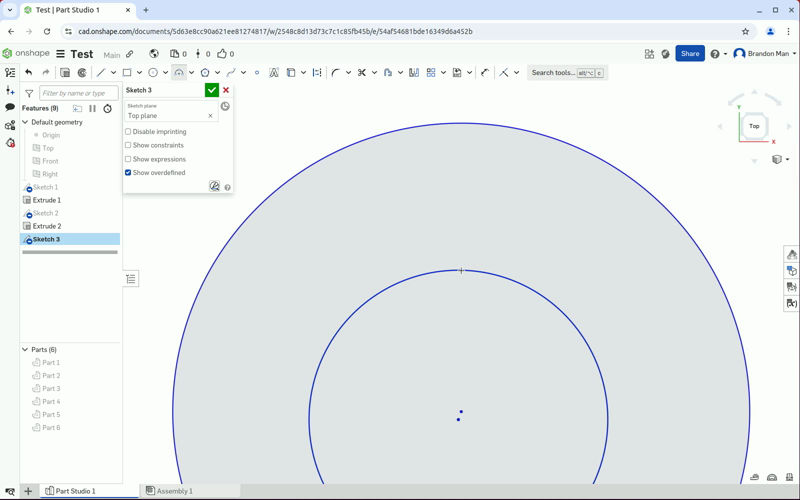
scroll(-6)
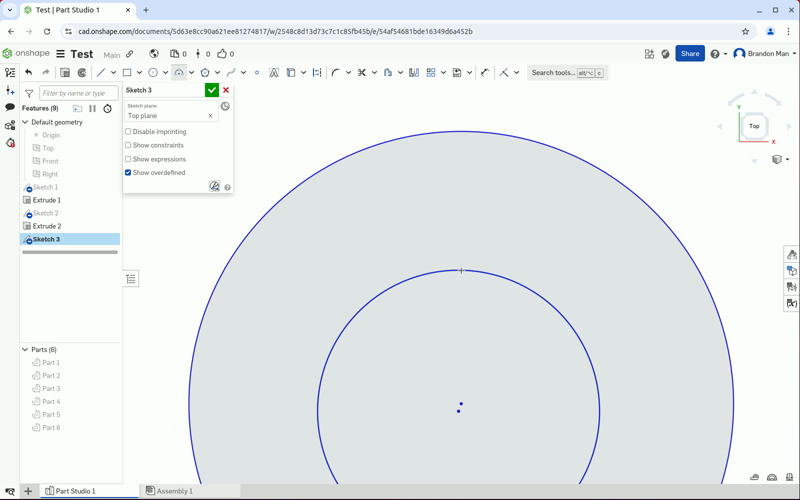
scroll(-6)
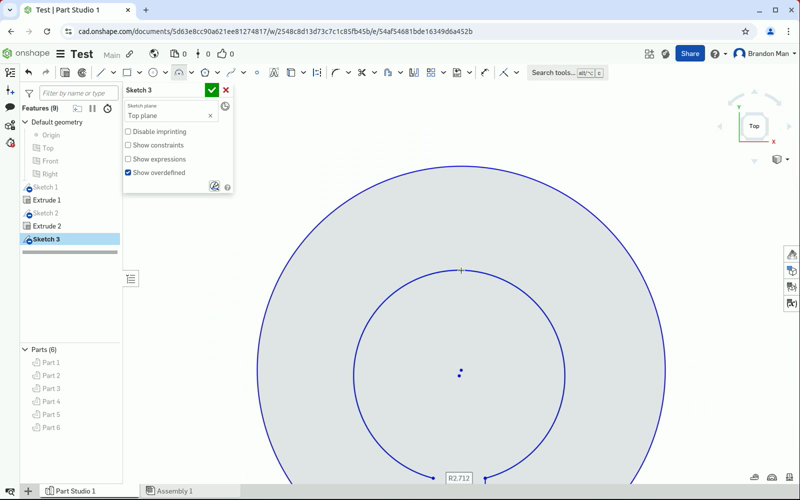
scroll(-6)
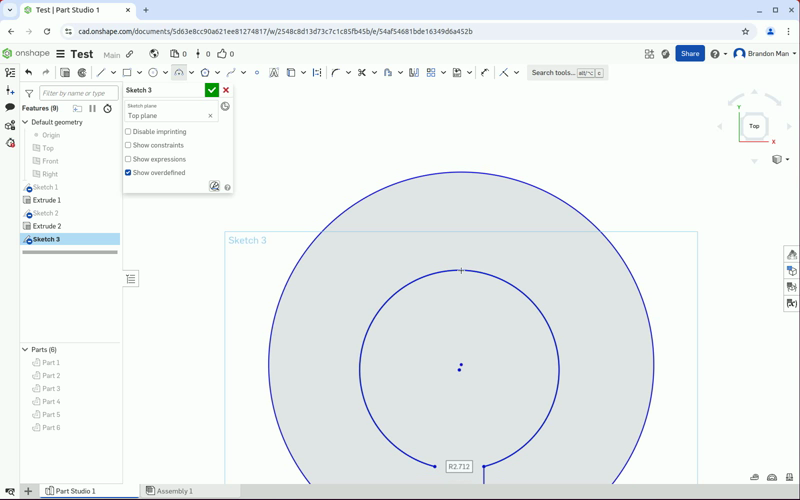
scroll(-6)
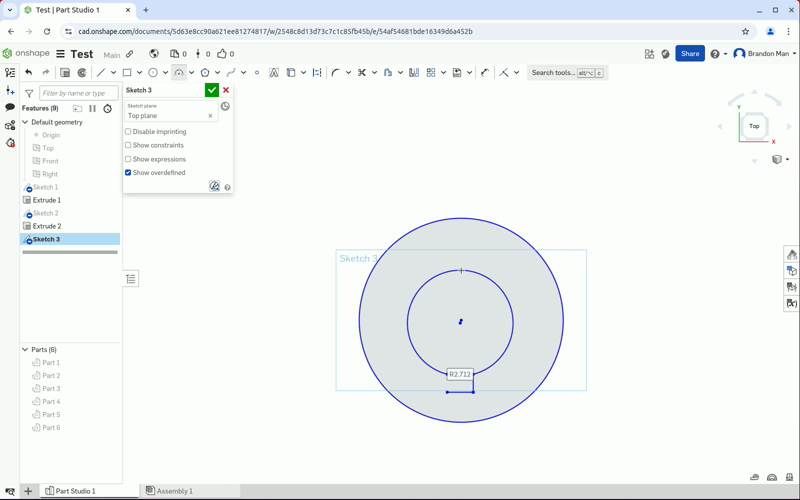
scroll(-6)
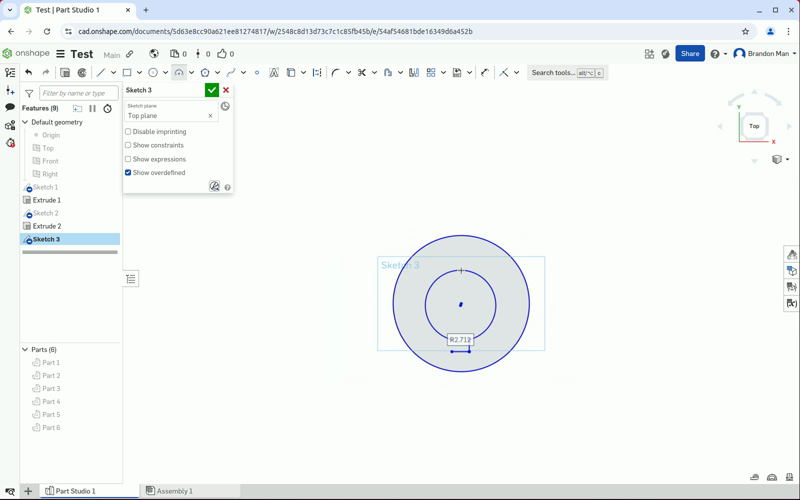
scroll(-6)
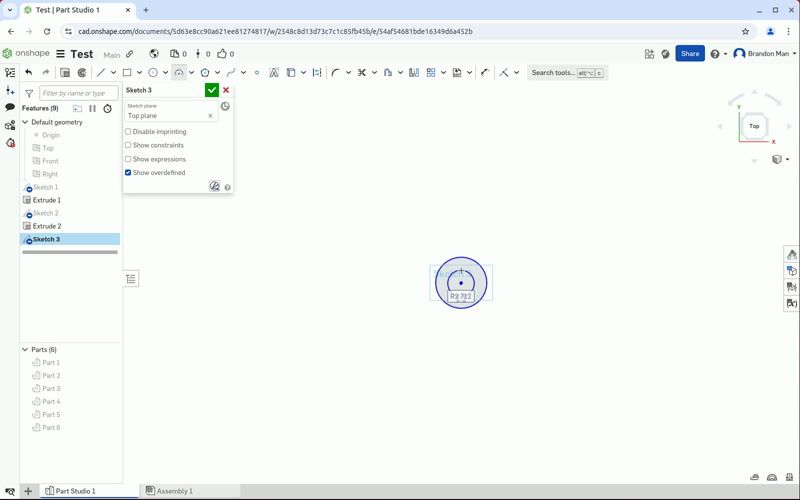
key_up(shift)
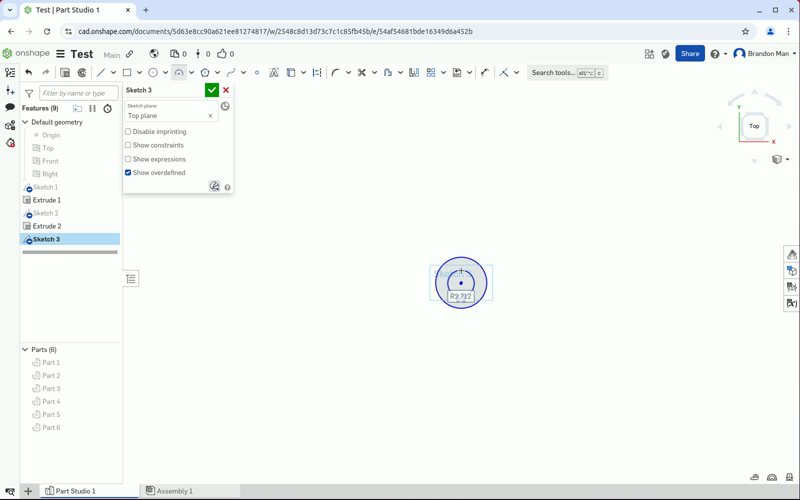
key(esc)
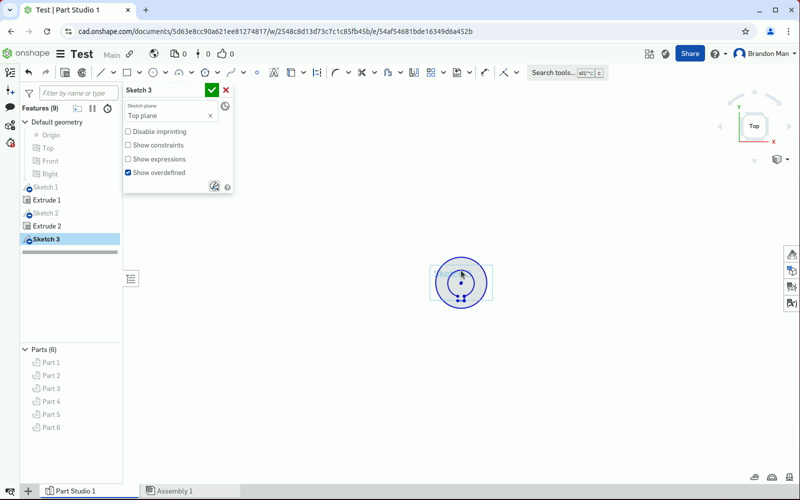
key(l)
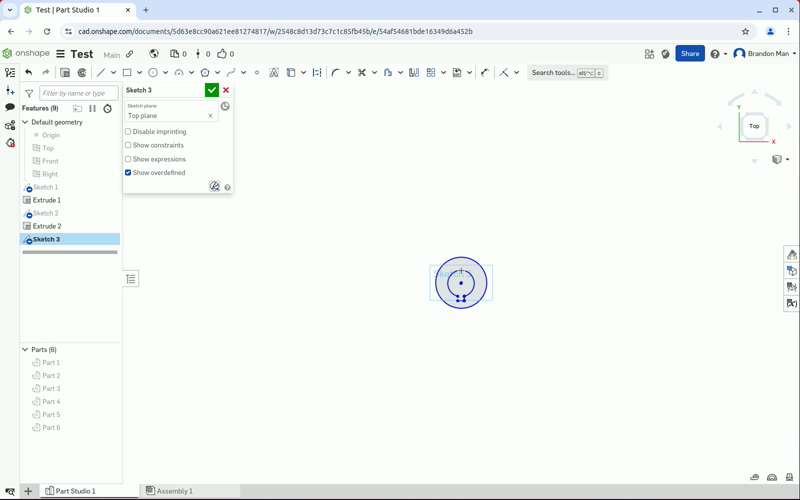
mouse_move(457, 296)
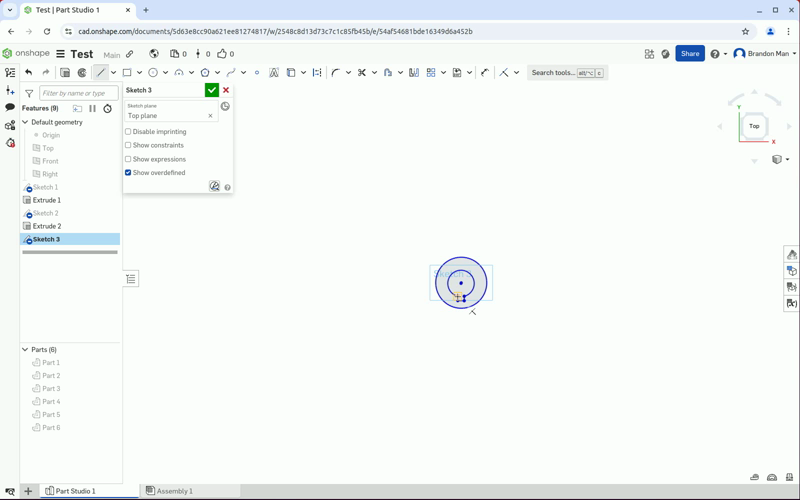
scroll(6)
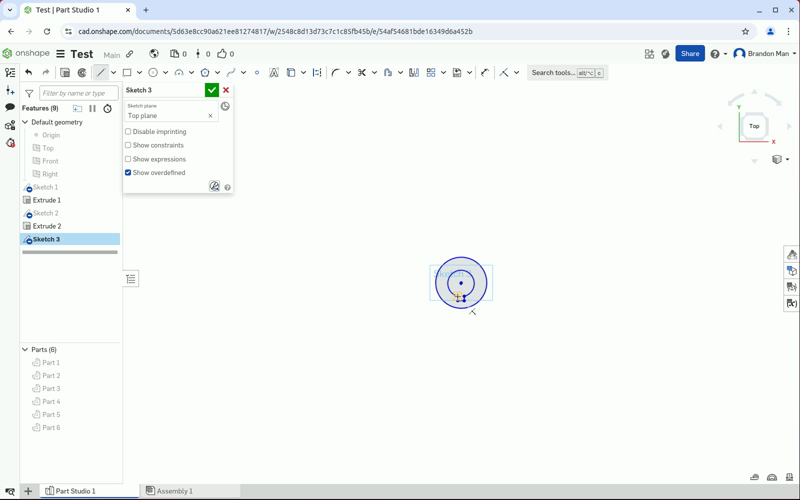
scroll(6)
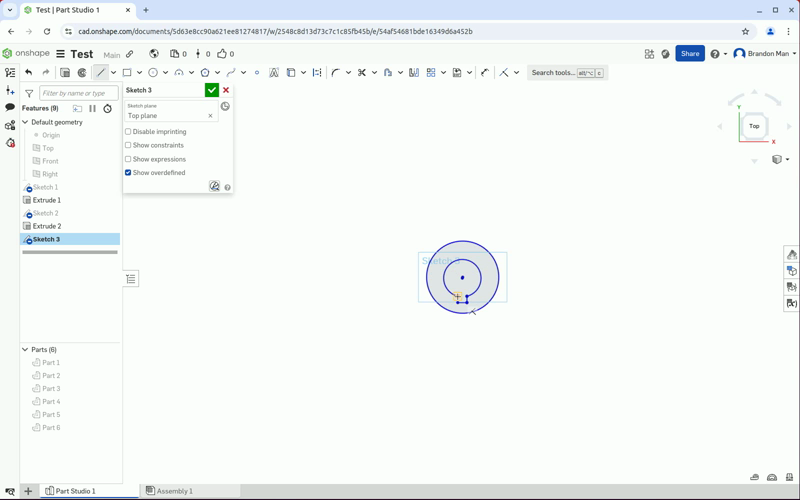
scroll(6)
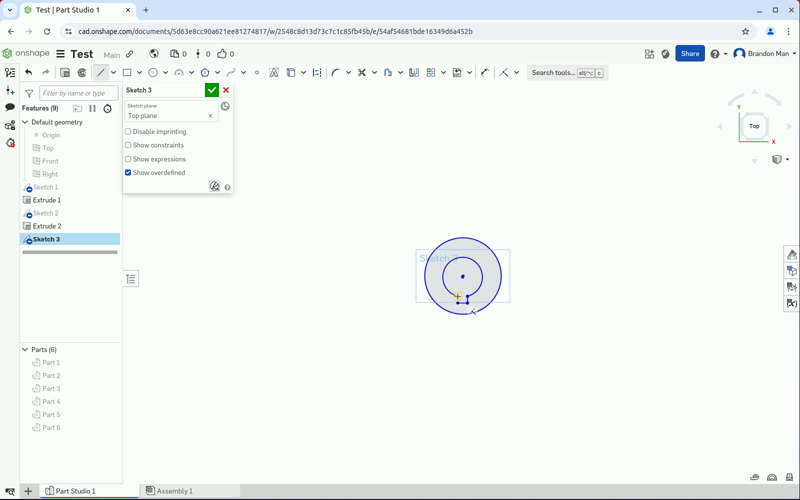
scroll(6)
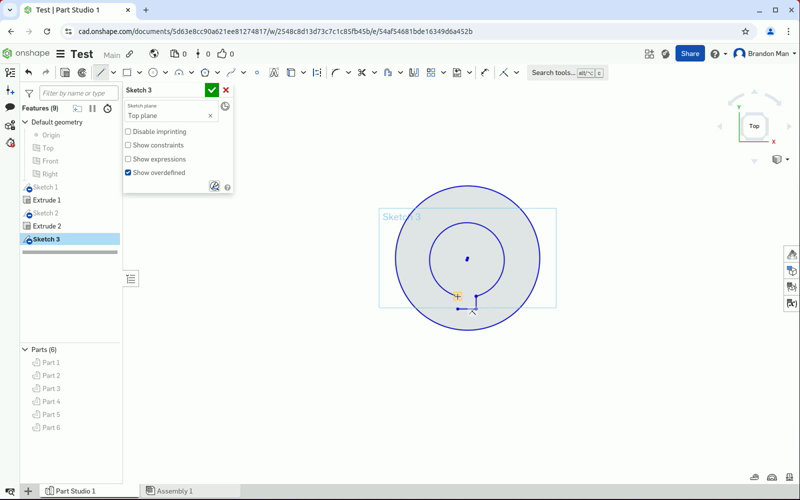
scroll(6)
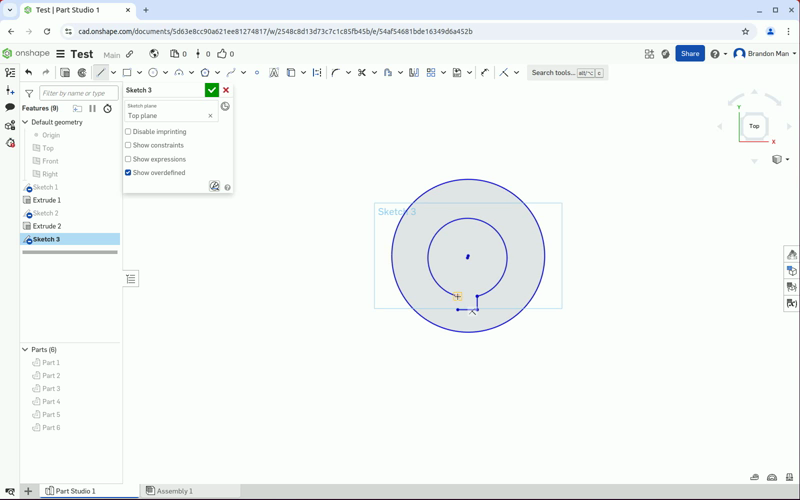
scroll(6)
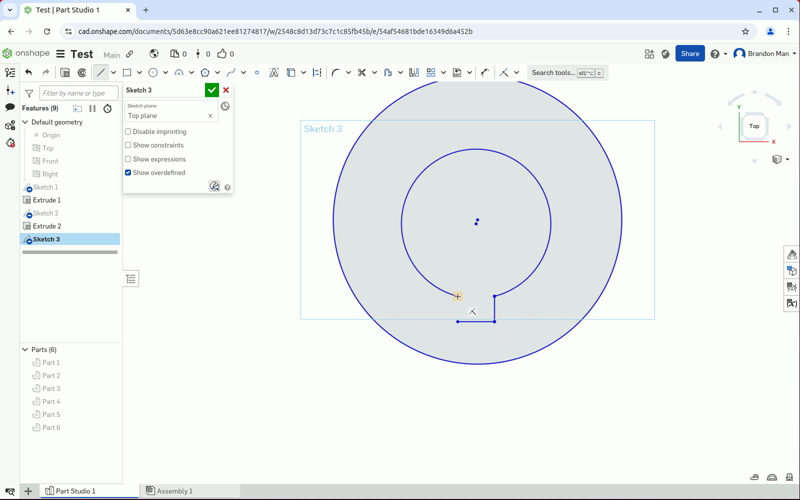
scroll(6)
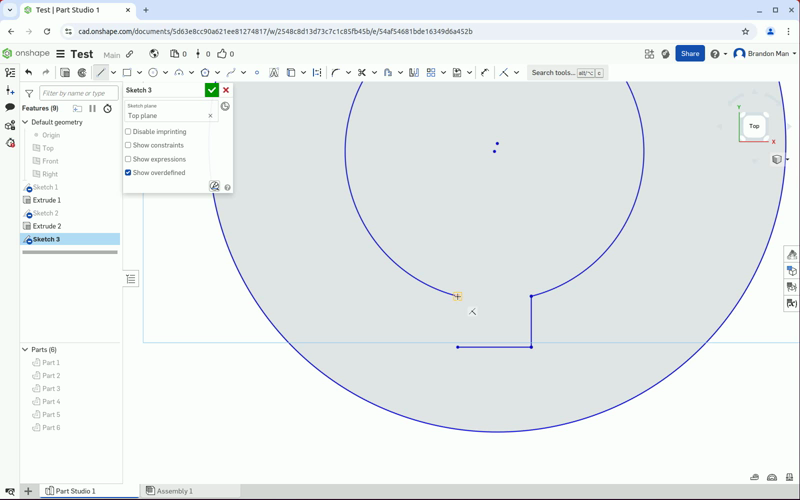
click(457, 296)
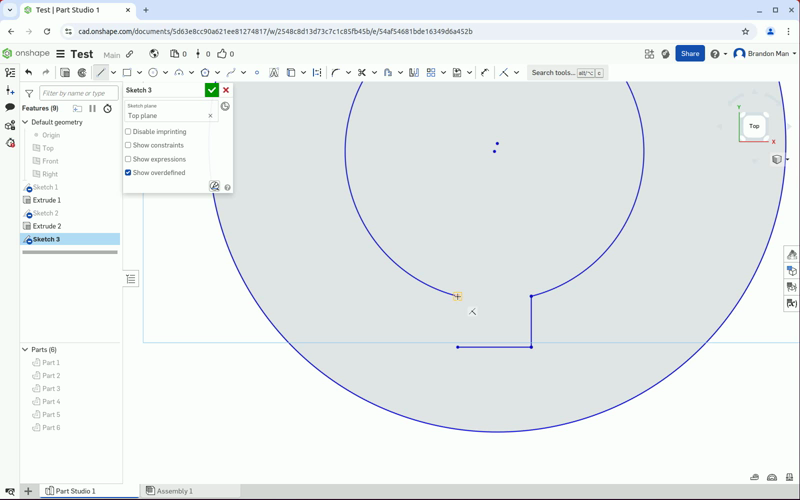
scroll(-6)
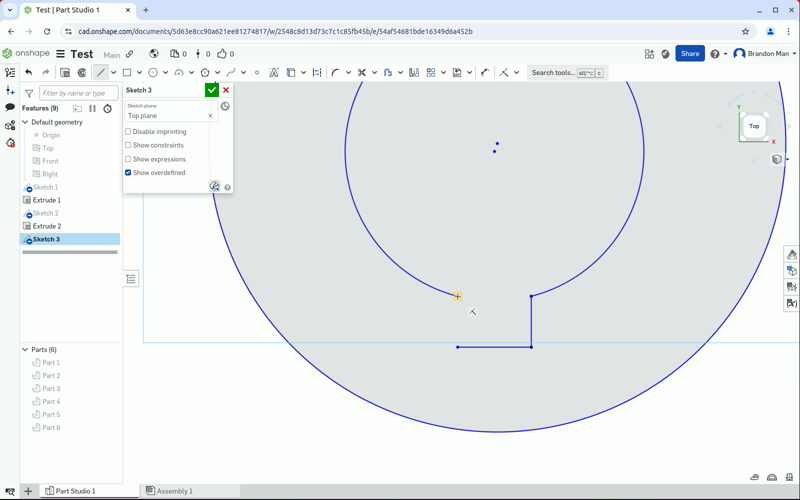
scroll(-6)
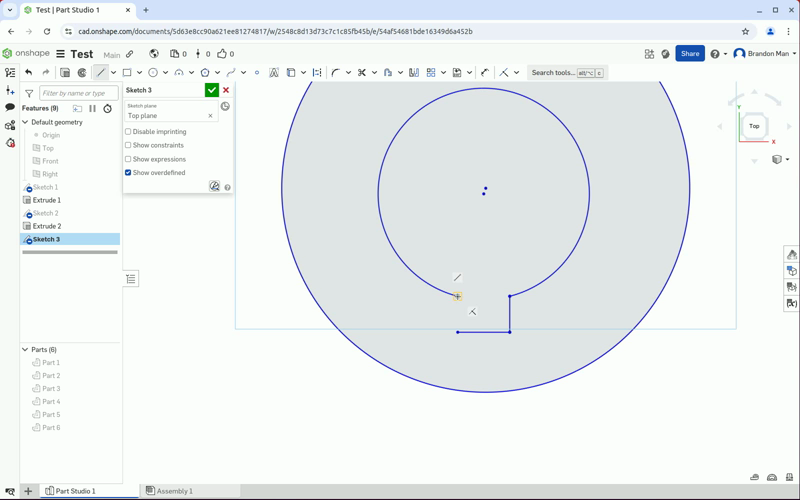
scroll(-6)
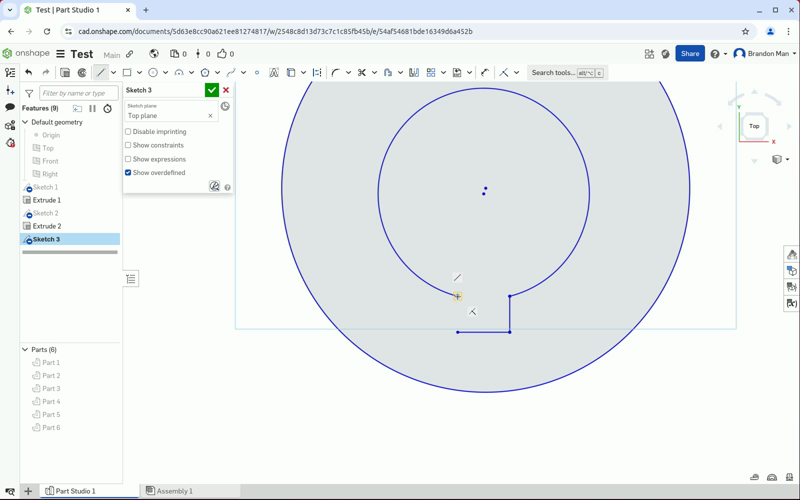
scroll(-6)
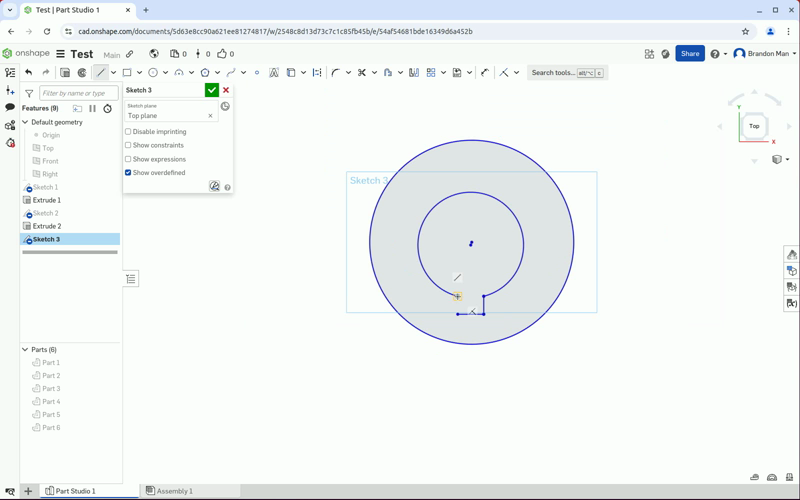
scroll(-6)
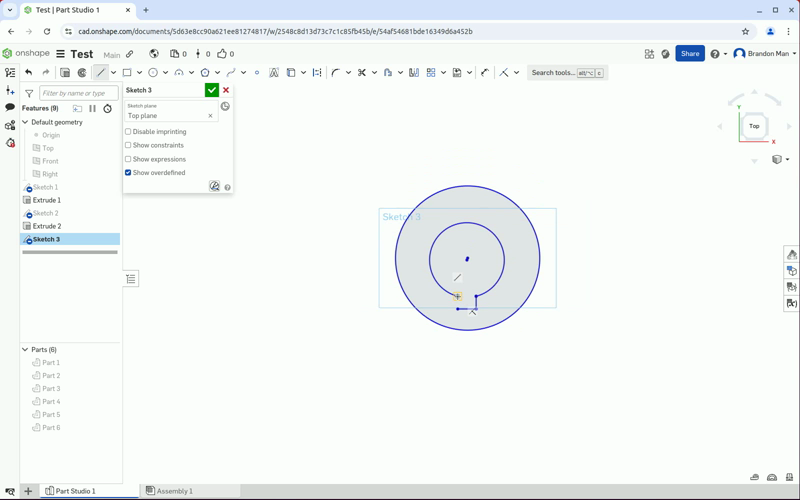
scroll(-6)
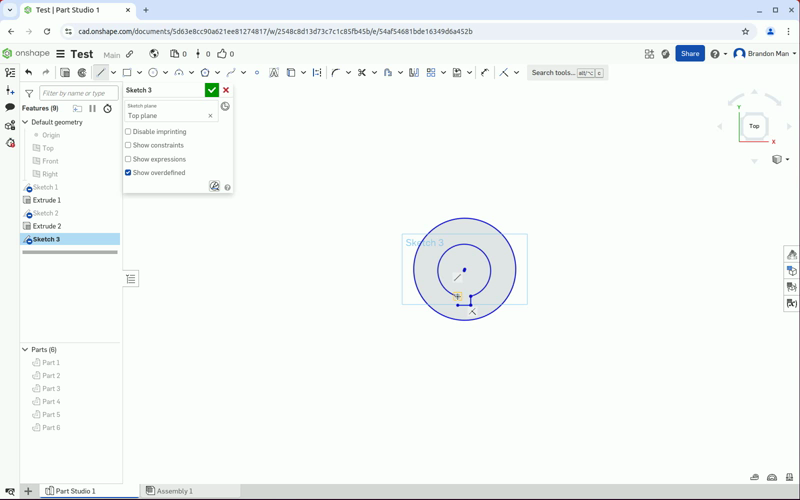
scroll(-6)
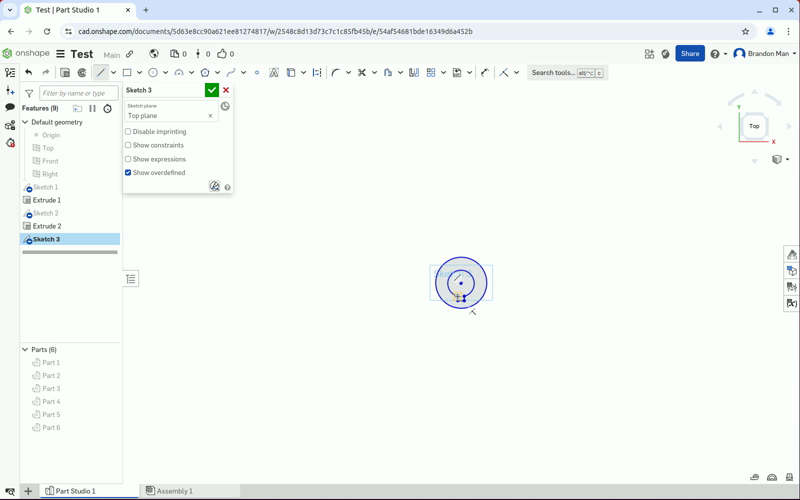
mouse_move(487, 296)
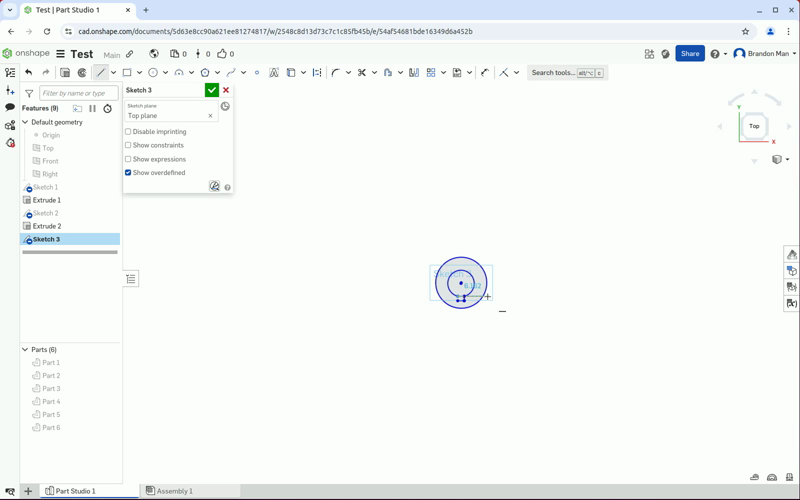
key_down(shift)
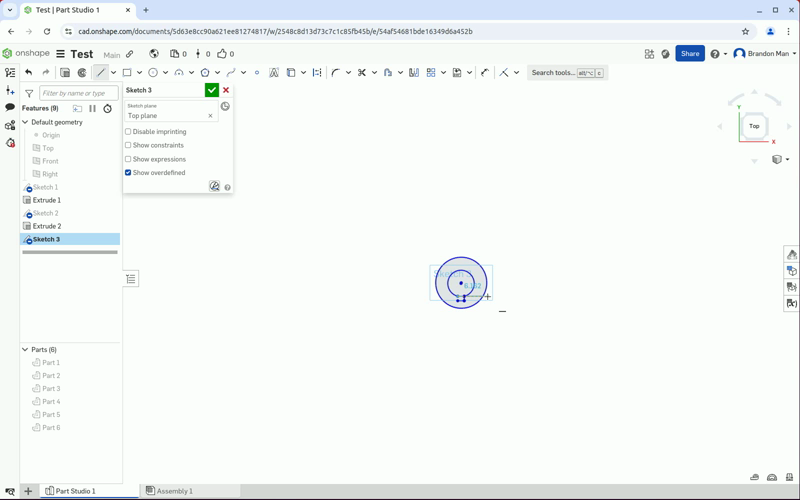
mouse_move(457, 300)
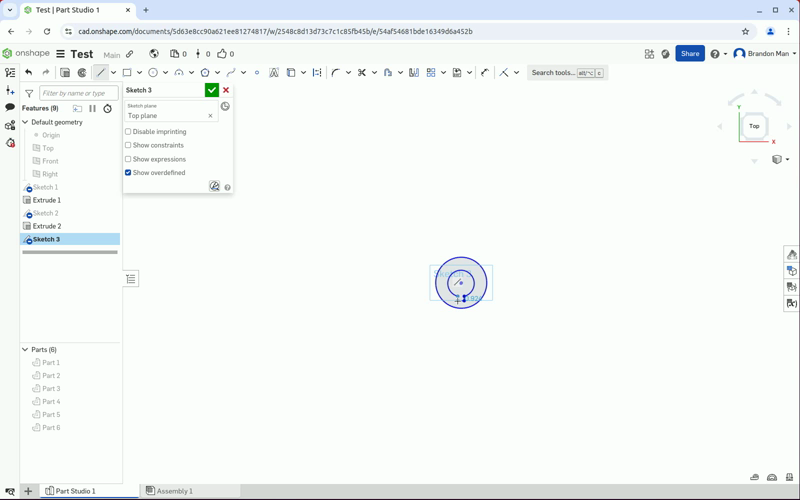
scroll(6)
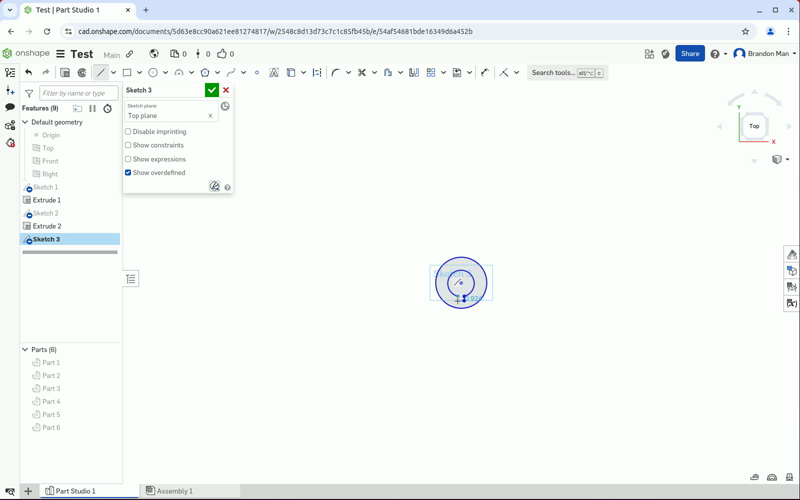
scroll(6)
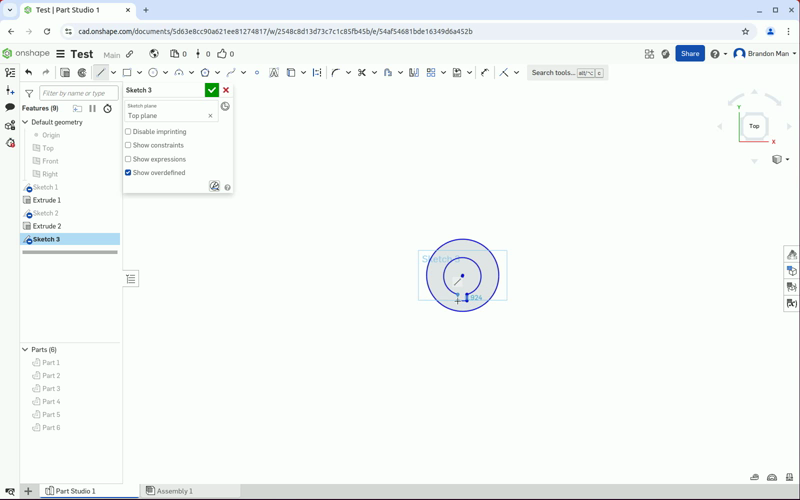
scroll(6)
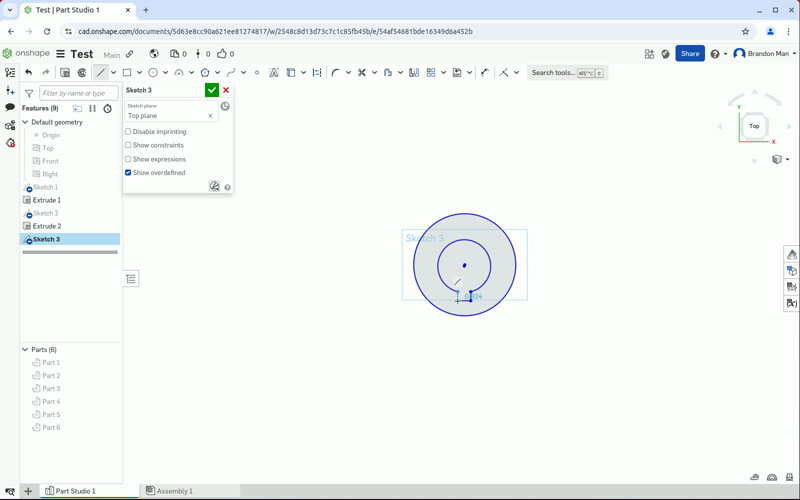
scroll(6)
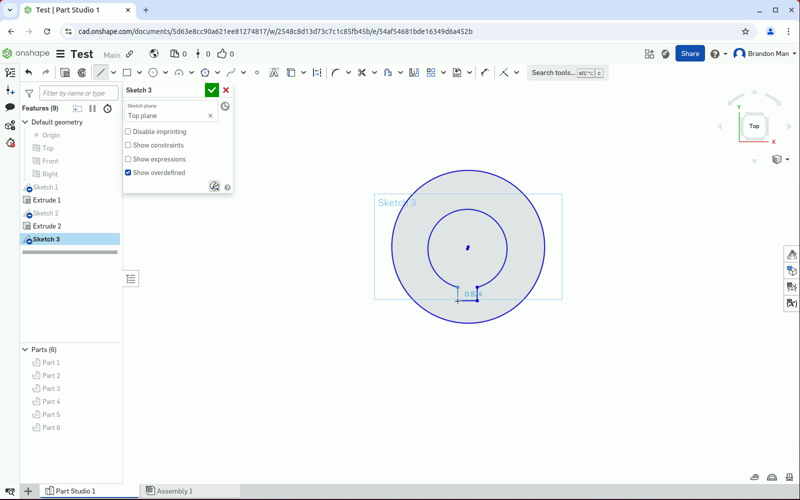
scroll(6)
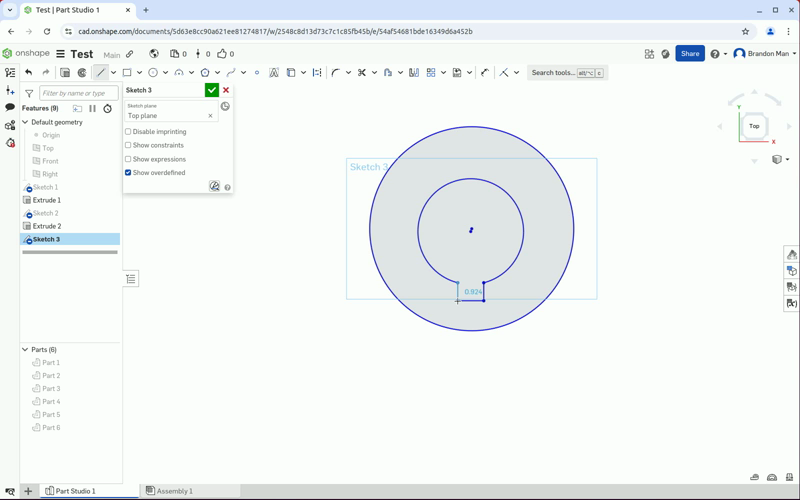
scroll(6)
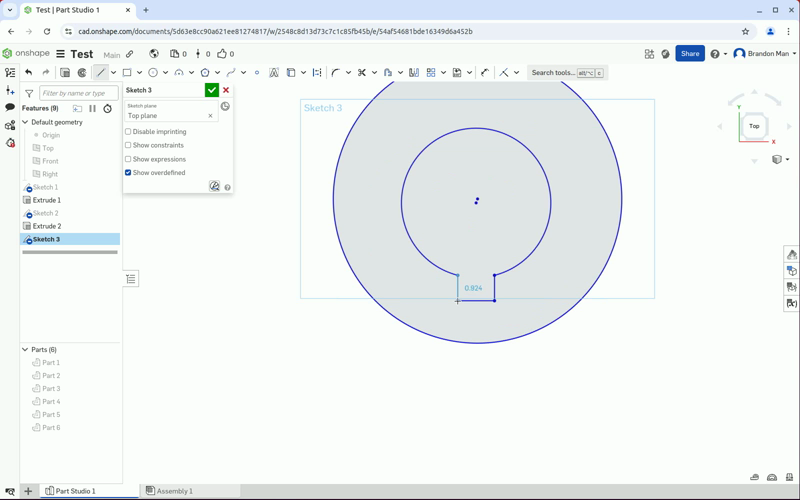
scroll(6)
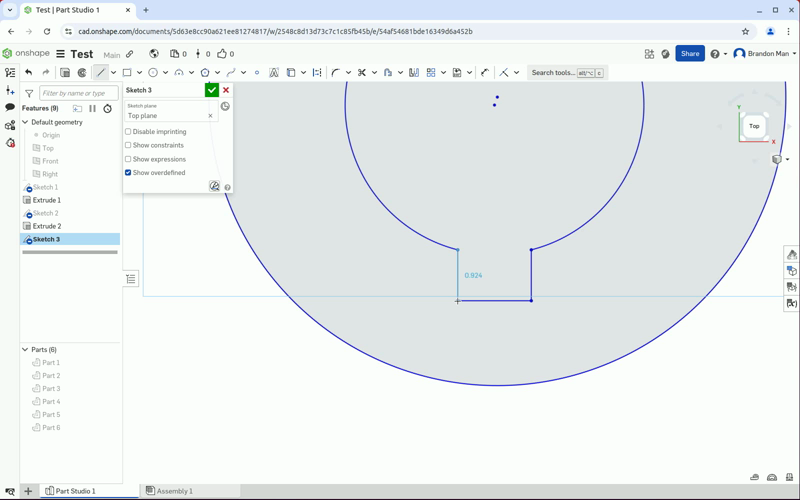
key_up(shift)
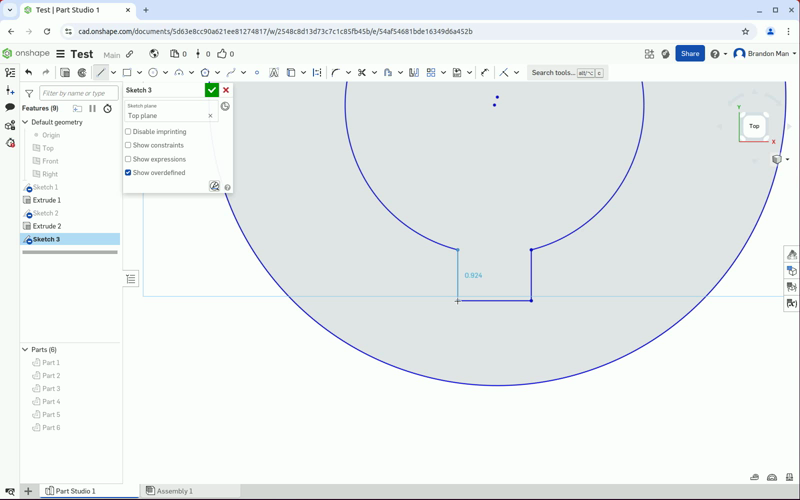
click(457, 300)
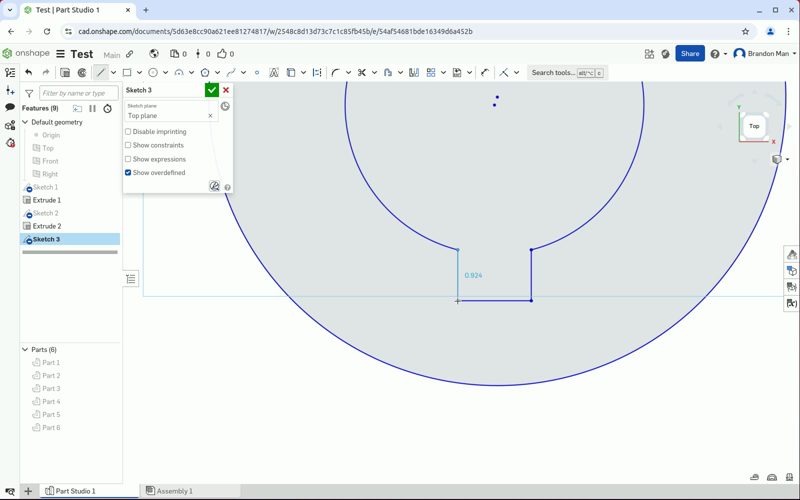
scroll(-6)
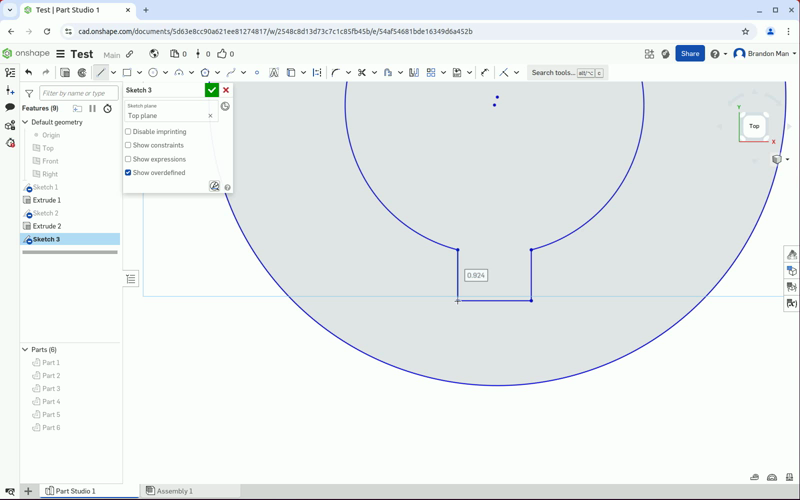
scroll(-6)
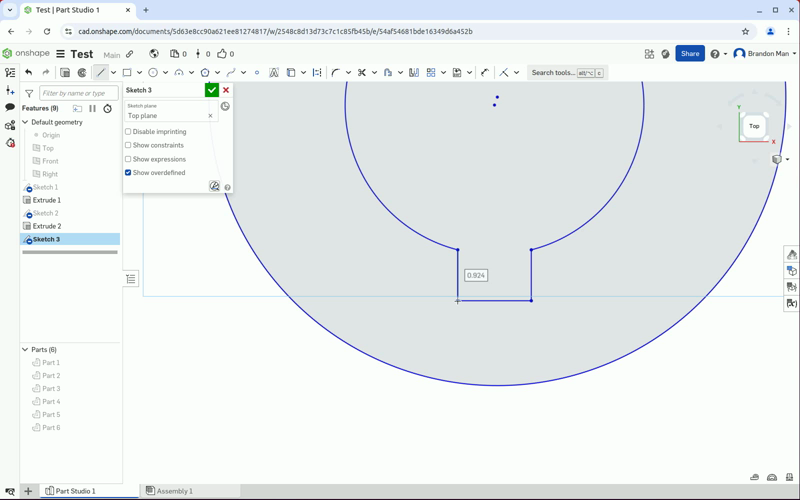
scroll(-6)
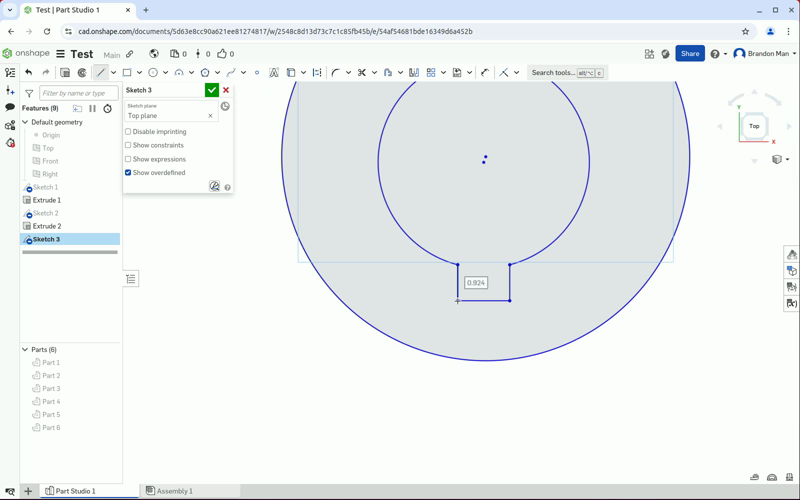
scroll(-6)
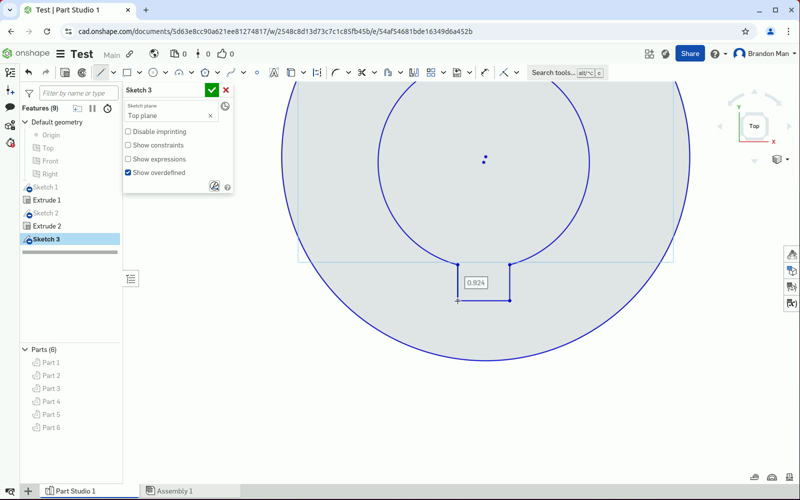
scroll(-6)
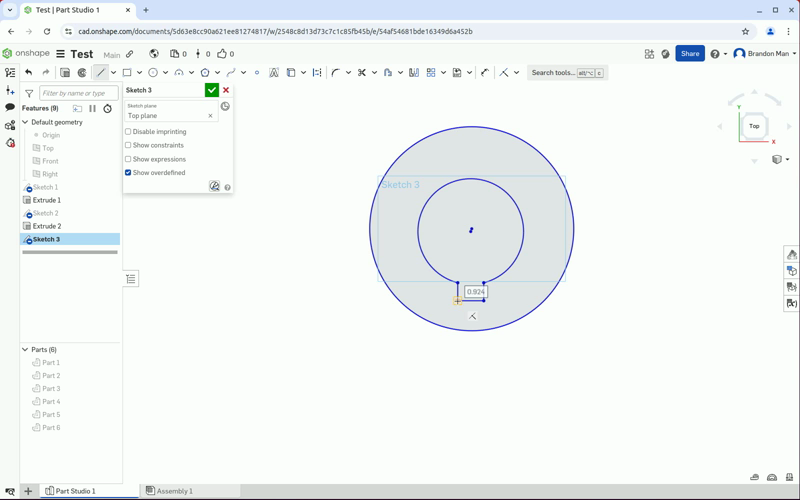
scroll(-6)
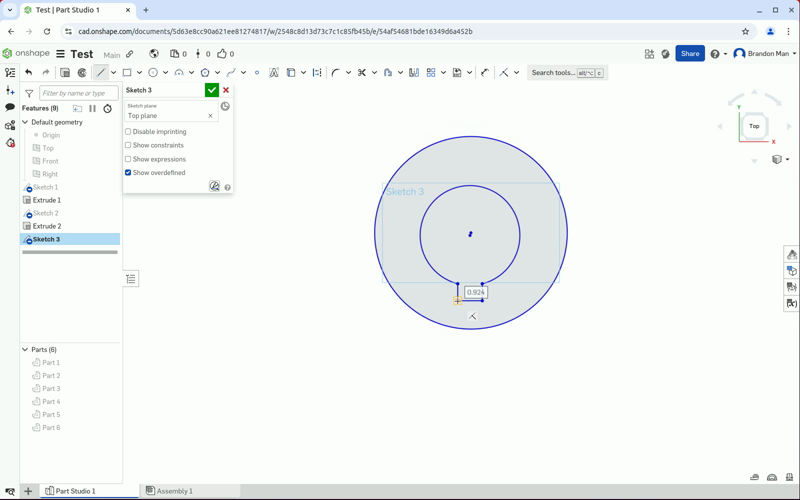
scroll(-6)
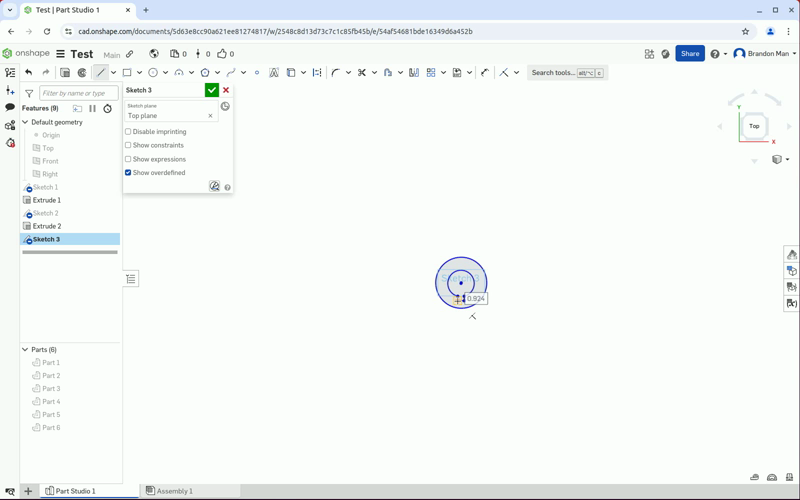
key(esc)
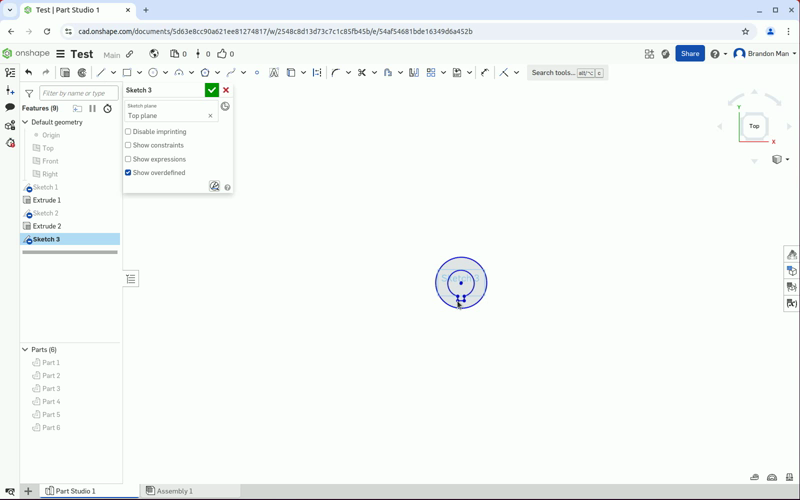
mouse_move(438, 285)
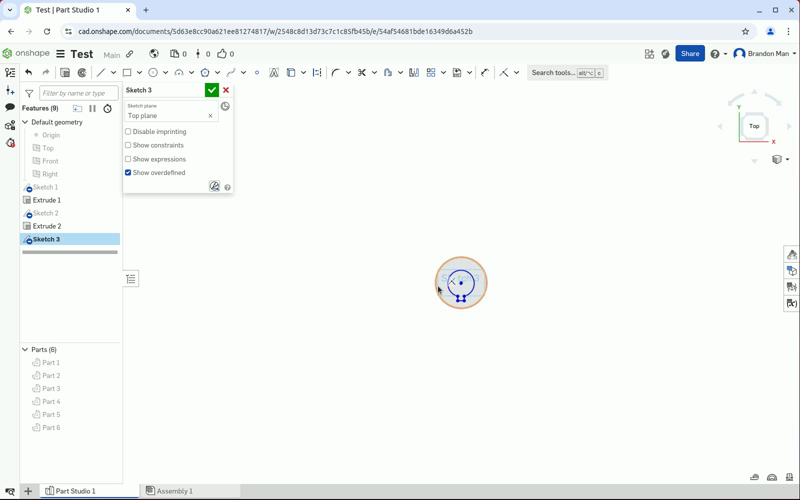
scroll(6)
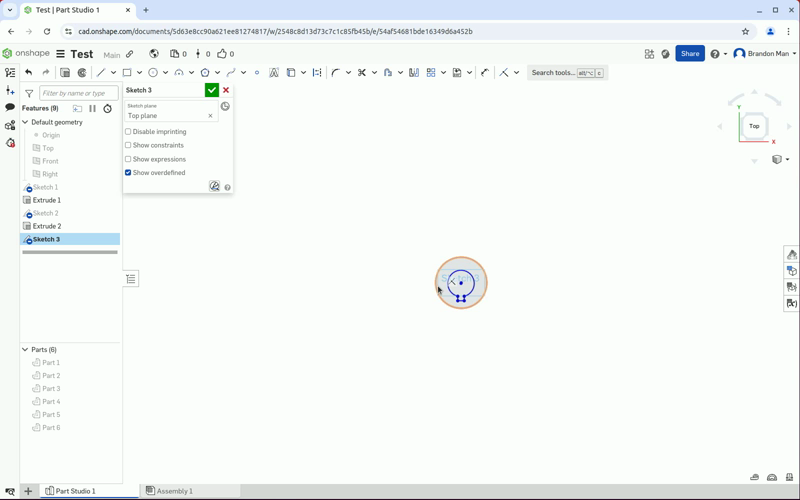
scroll(6)
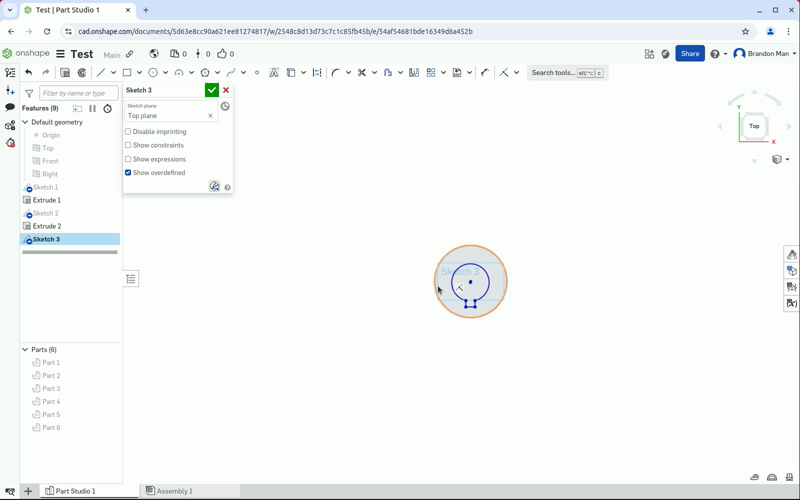
scroll(6)
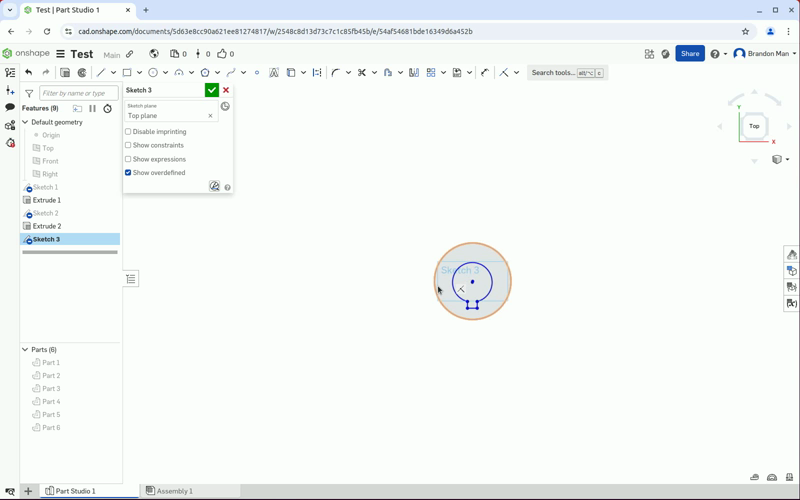
scroll(6)
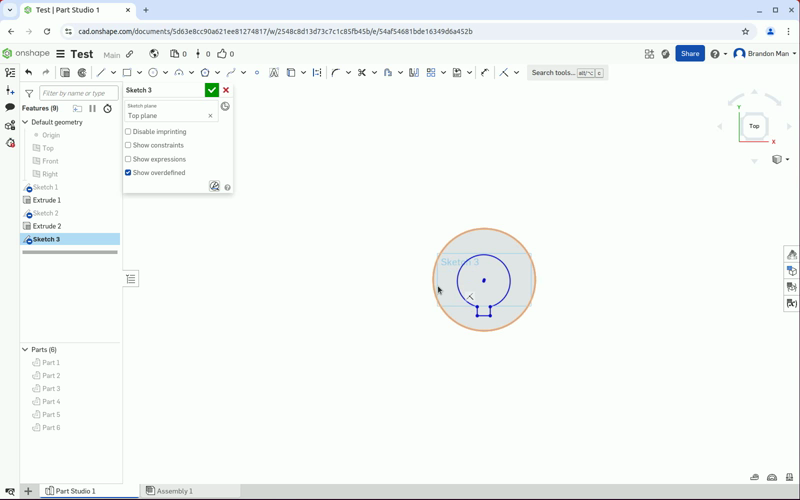
scroll(6)
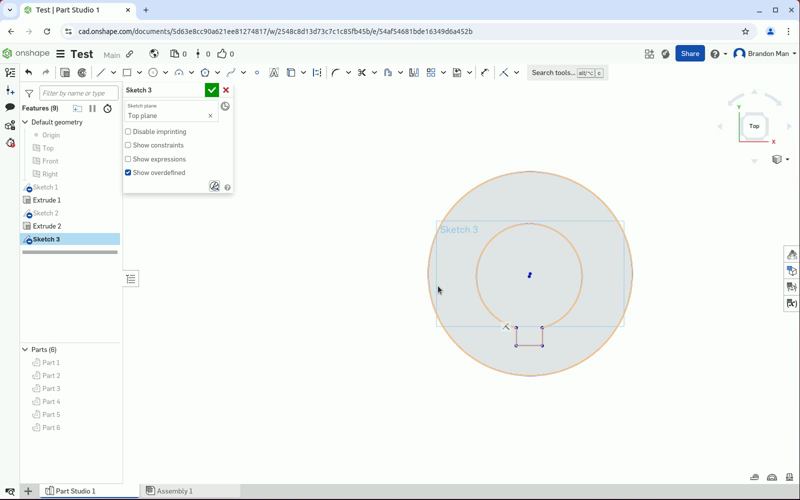
scroll(6)
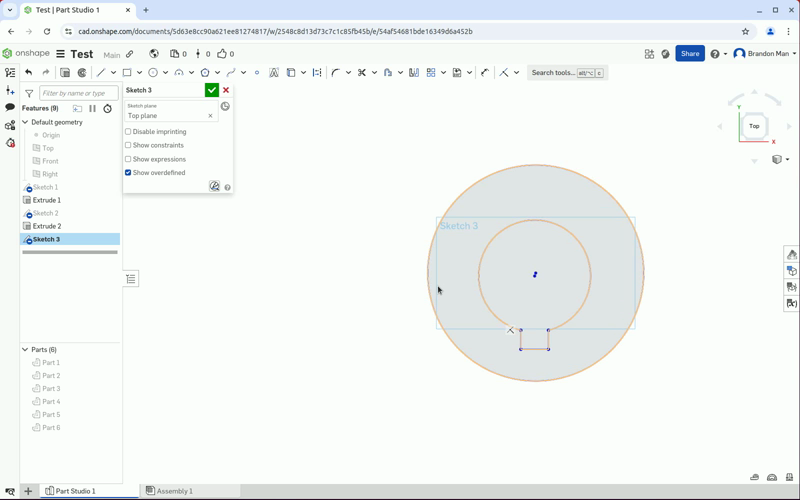
scroll(6)
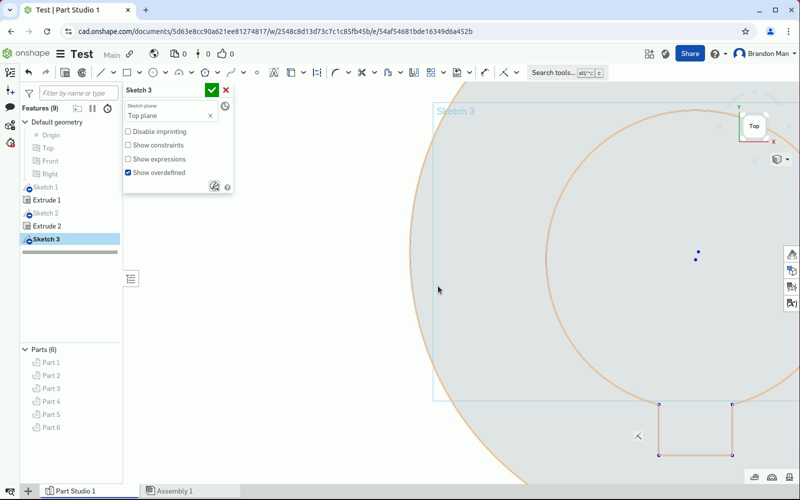
click(438, 285)
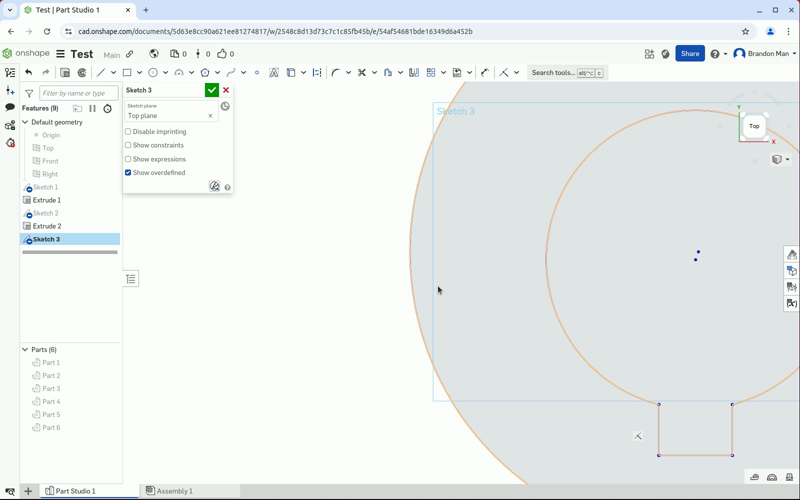
scroll(-6)
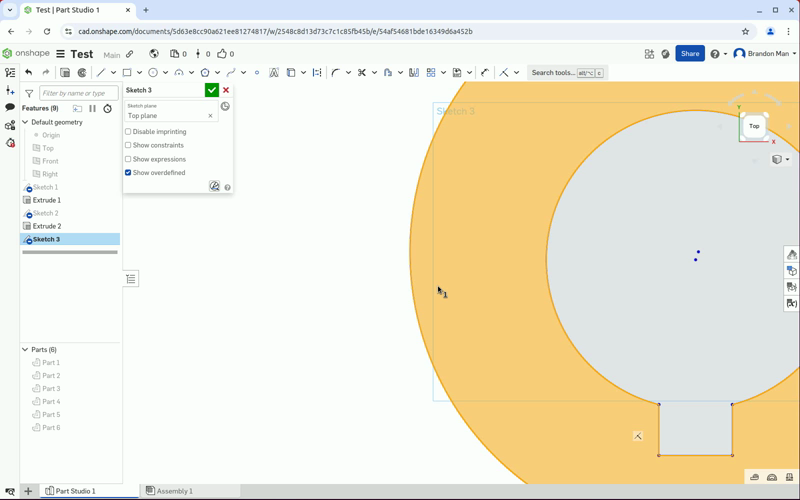
scroll(-6)
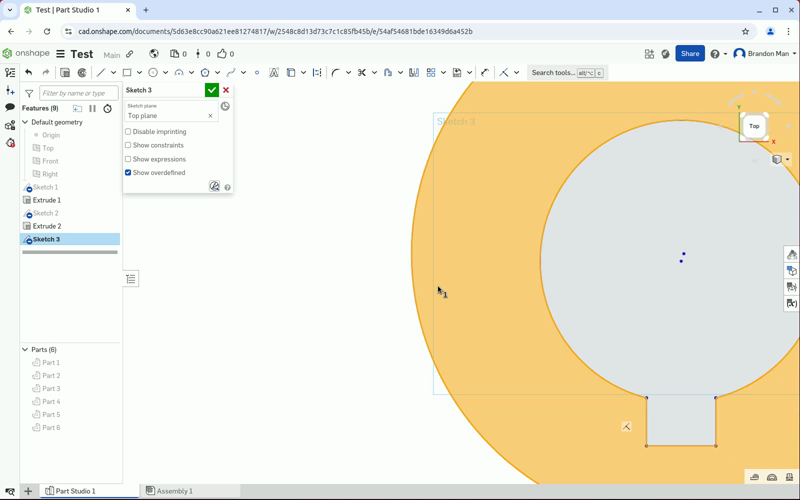
scroll(-6)
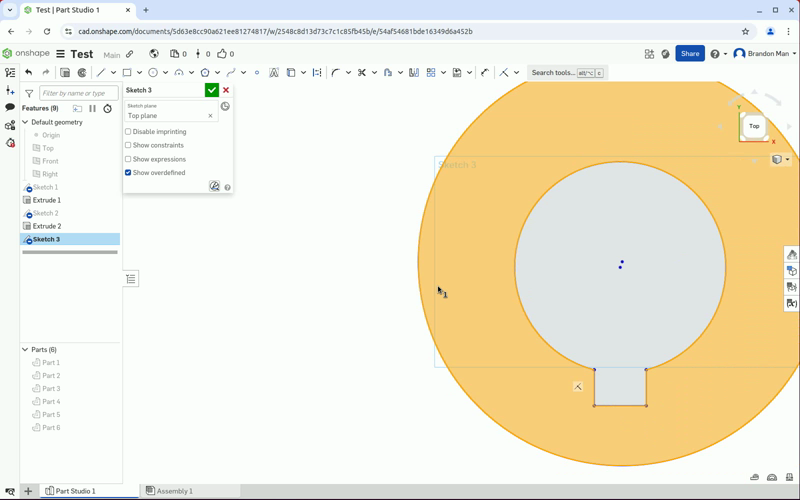
scroll(-6)
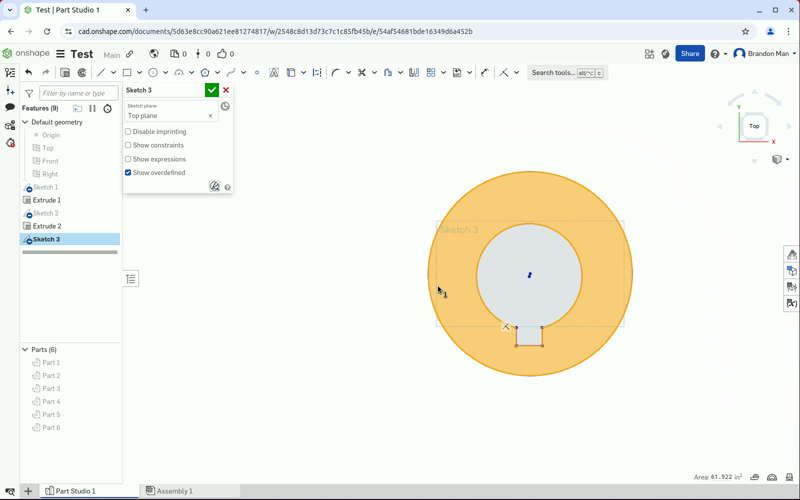
scroll(-6)
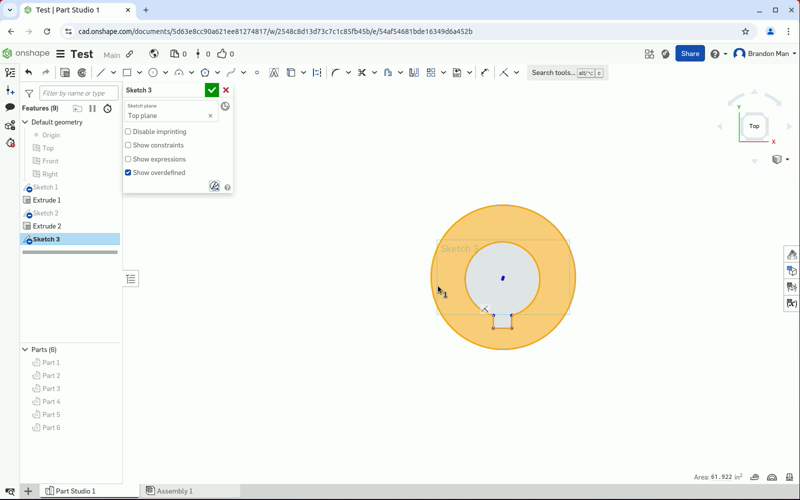
scroll(-6)
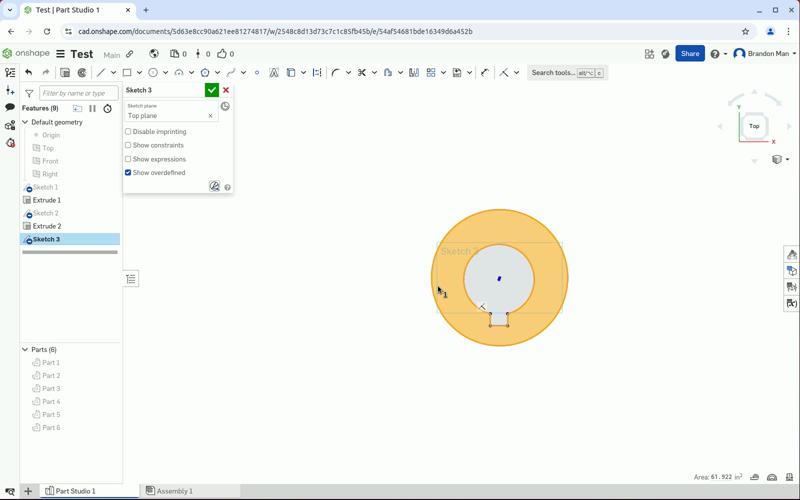
scroll(-6)
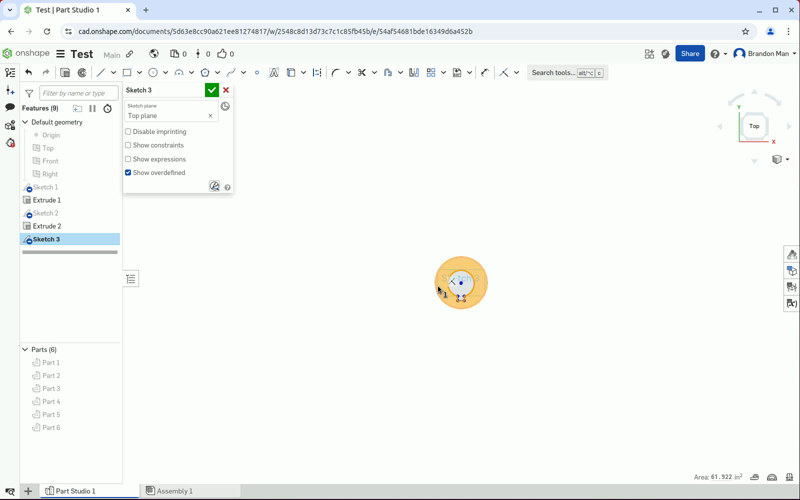
mouse_move(73, 352)
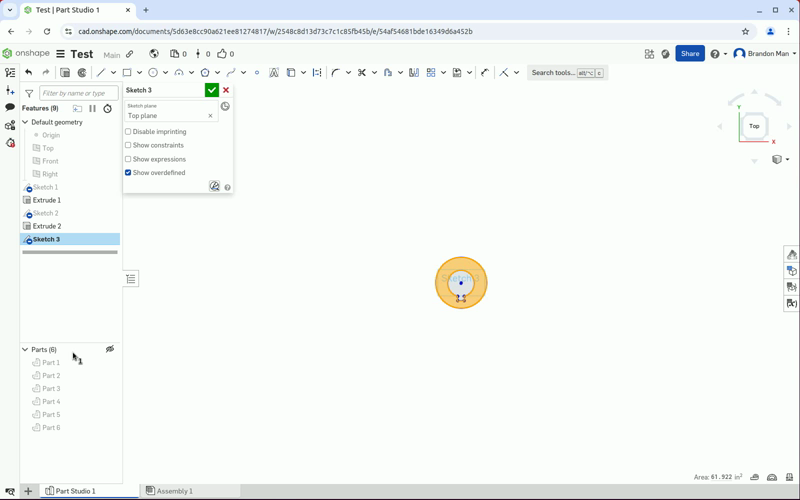
key(shift+y)
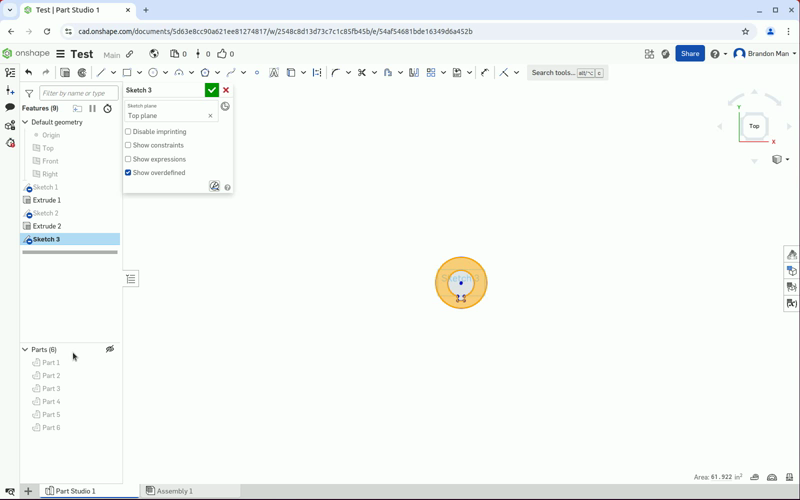
key(shift+e)
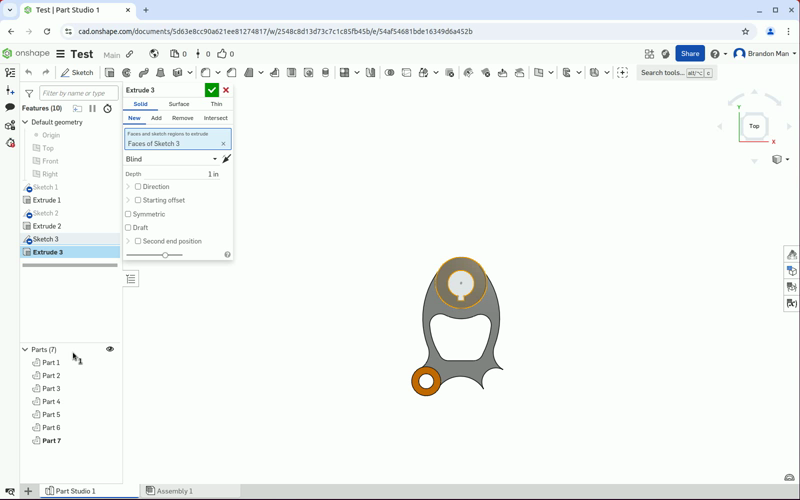
mouse_move(143, 106)
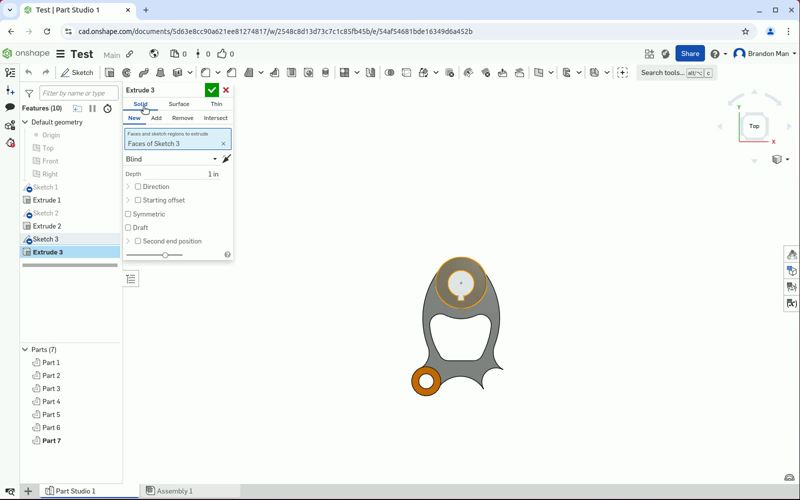
click(143, 106)
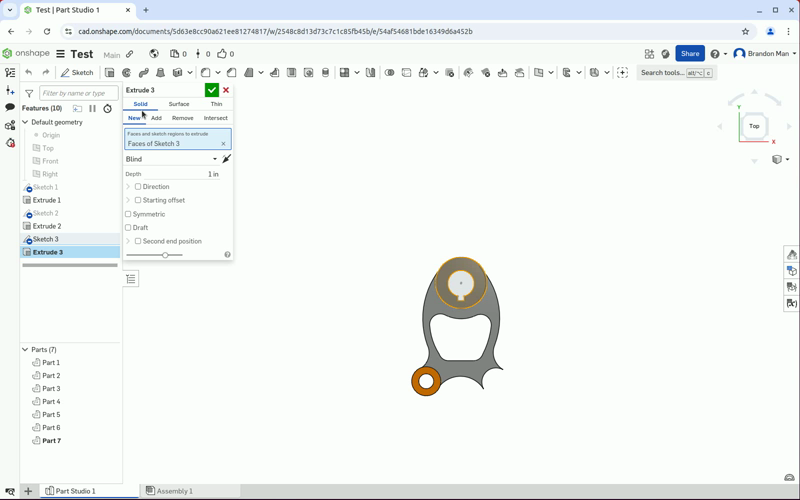
mouse_move(137, 120)
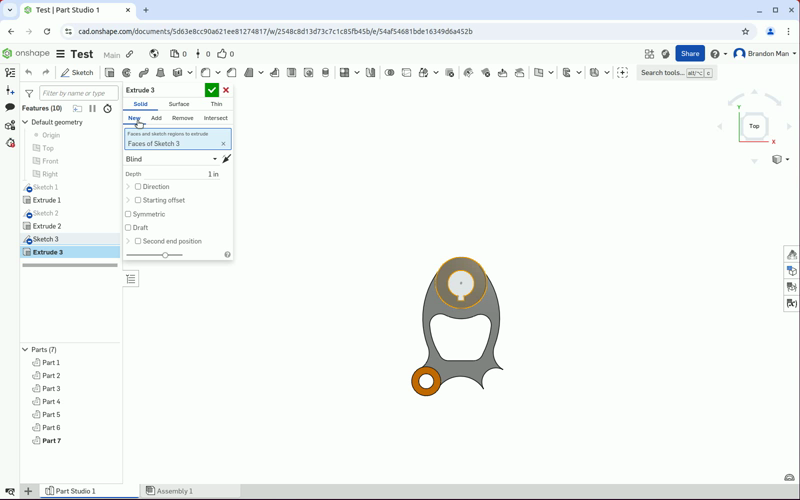
click(137, 120)
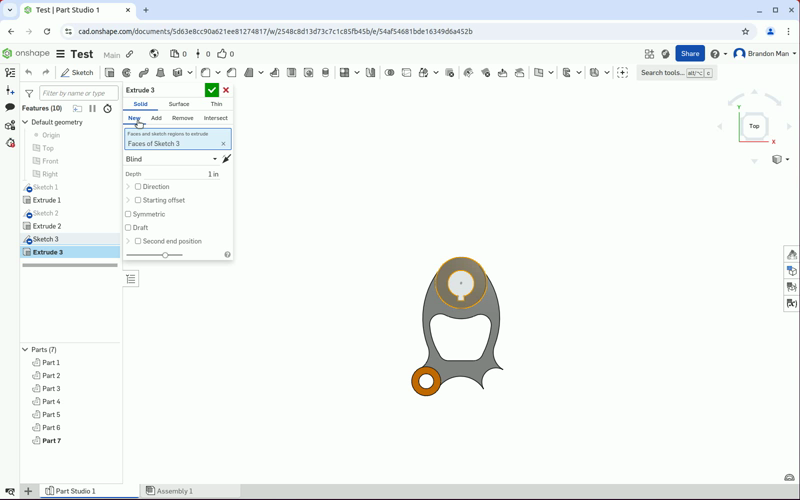
key(tab, 4)
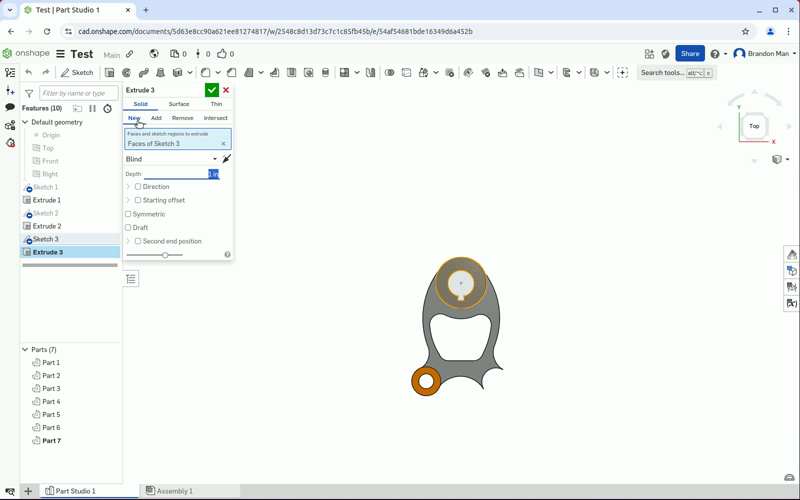
text(3.37)
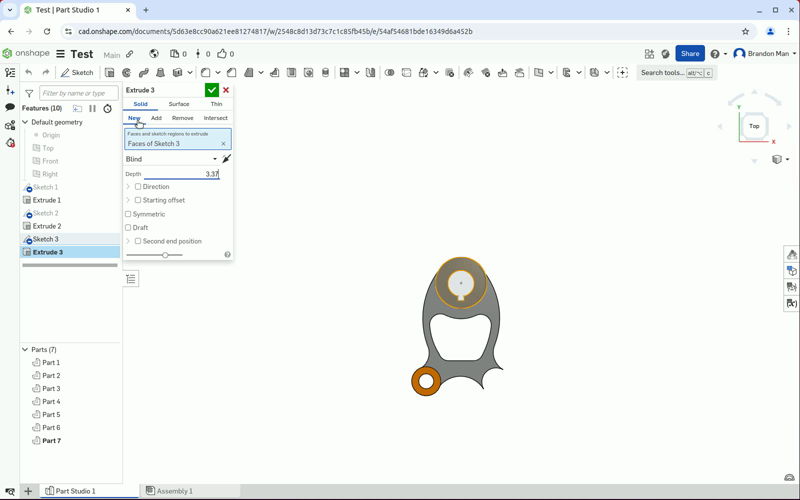
key(tab, 3)
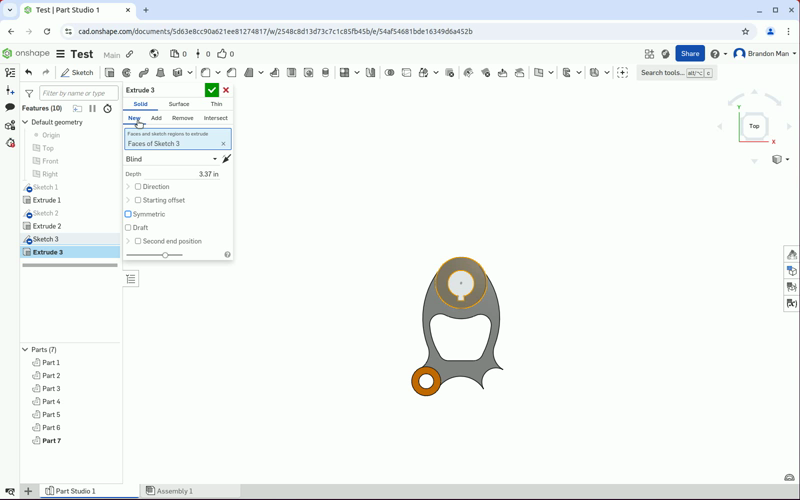
key(space)
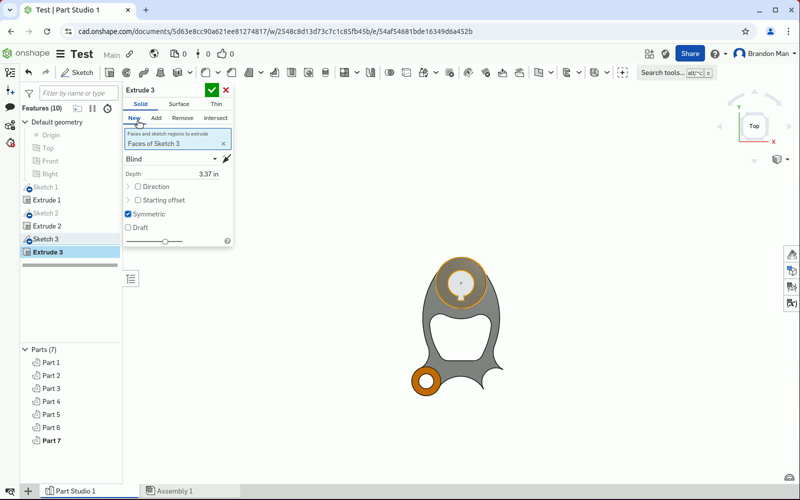
key(enter)
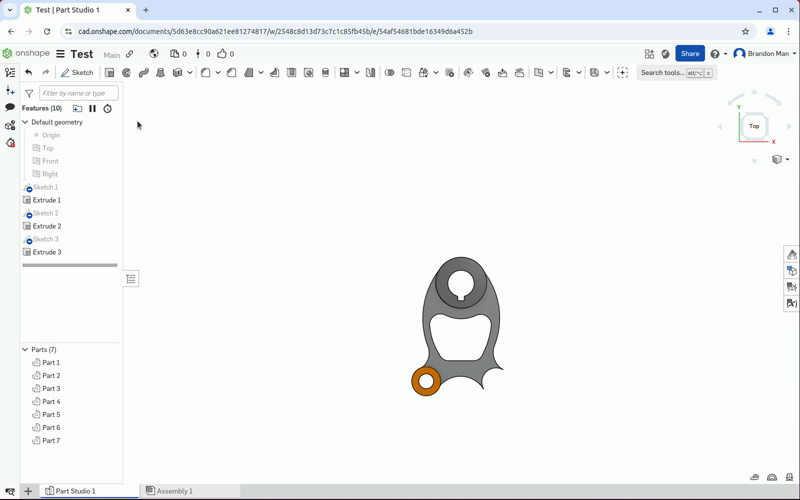
key(shift+h)
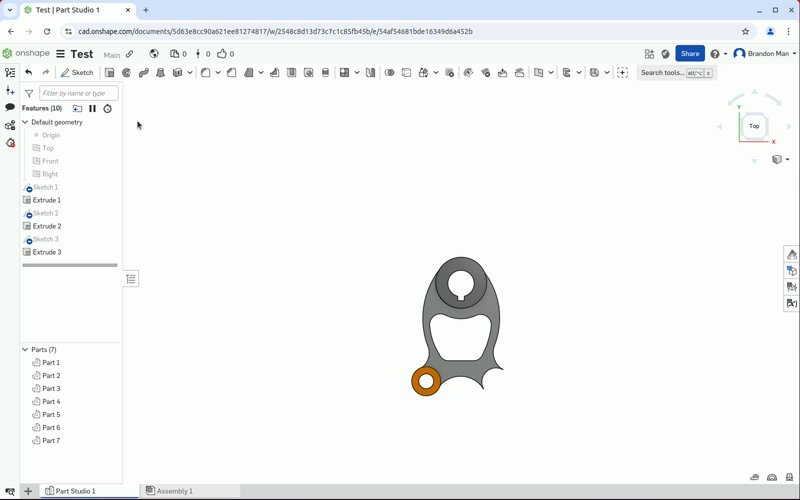
key(shift+h)
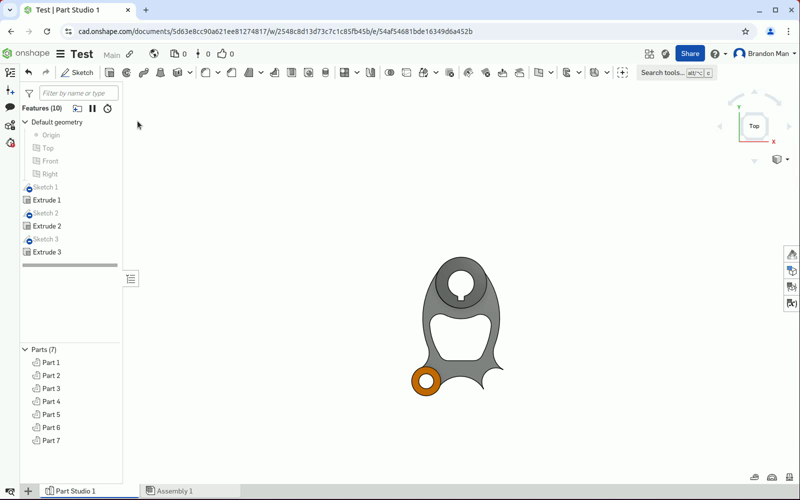
mouse_move(73, 189)
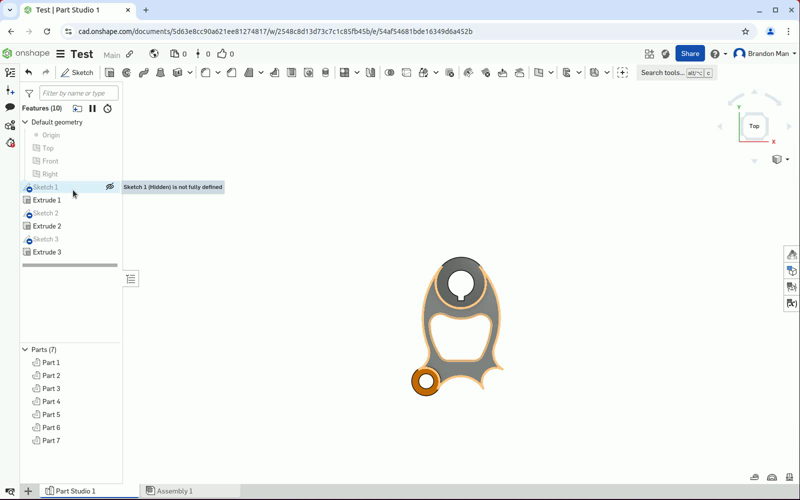
click(73, 189)
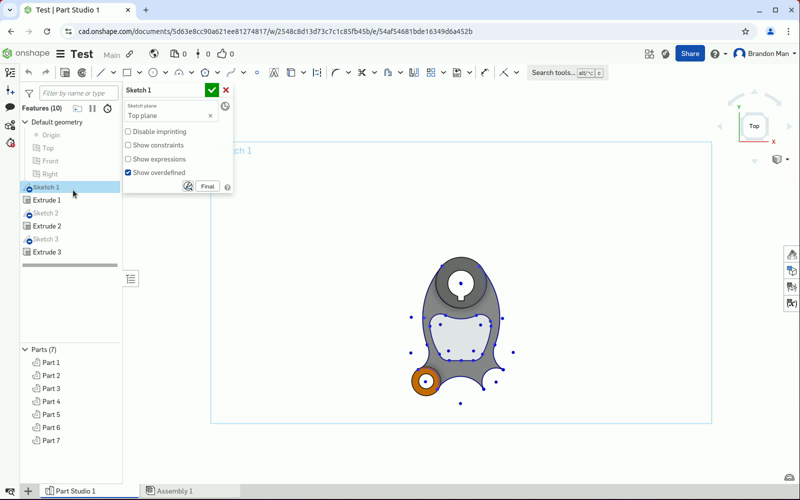
mouse_move(229, 92)
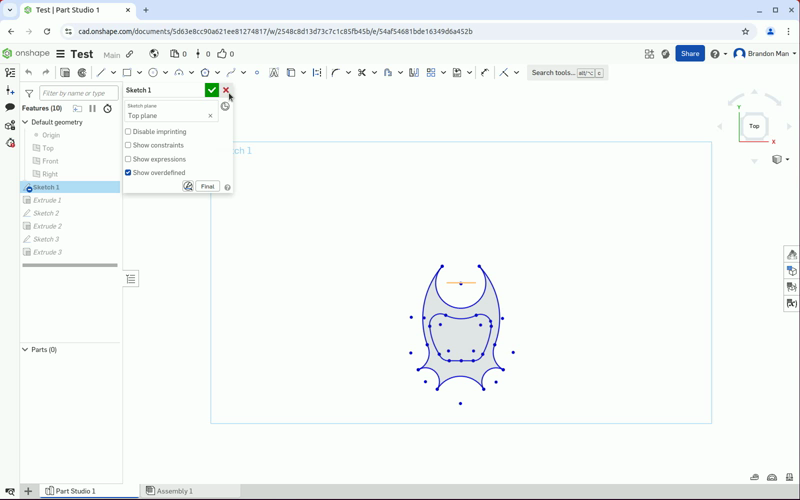
click(229, 92)
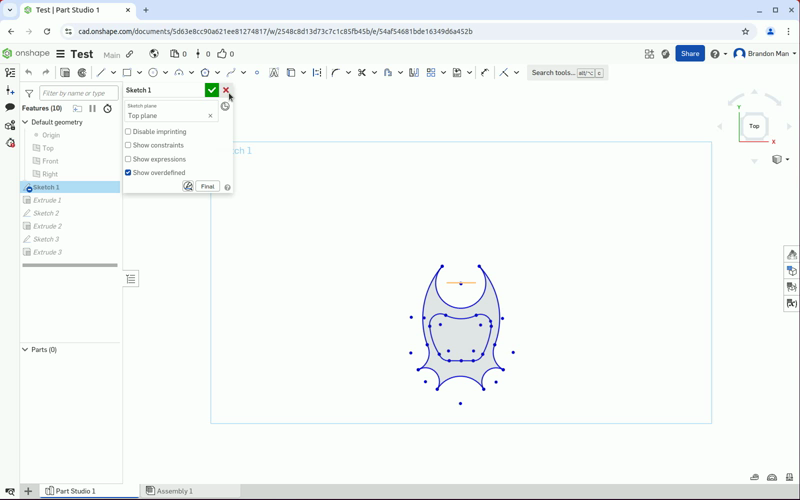
key(shift+s)
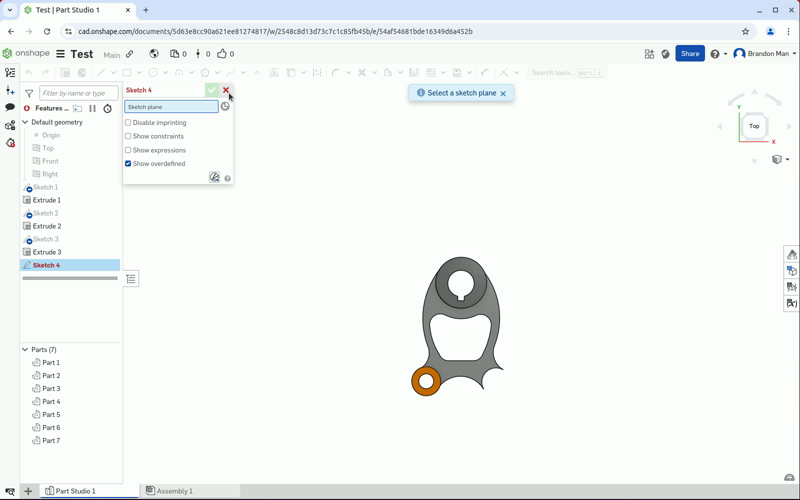
mouse_move(73, 150)
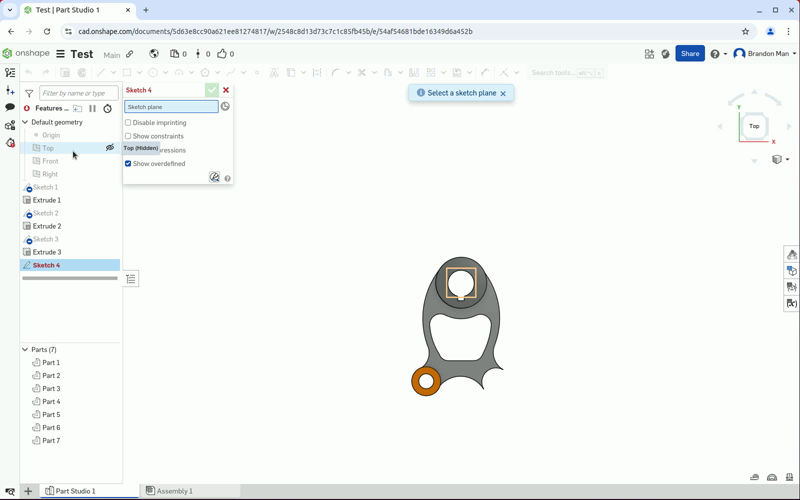
click(73, 150)
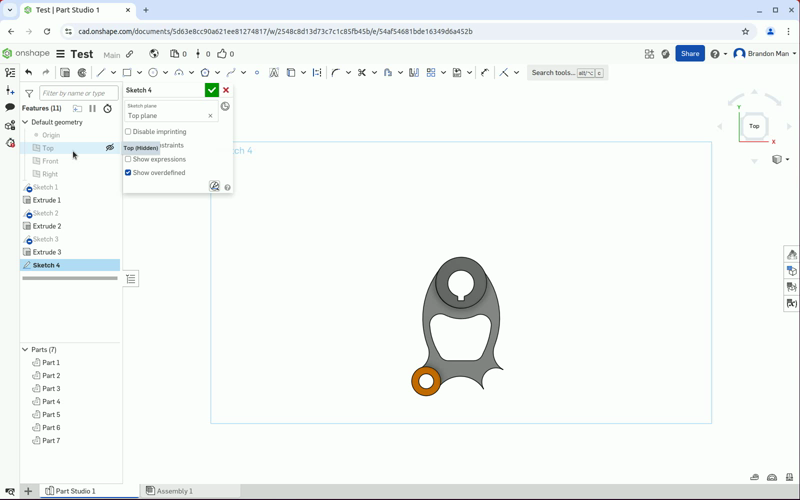
mouse_move(73, 352)
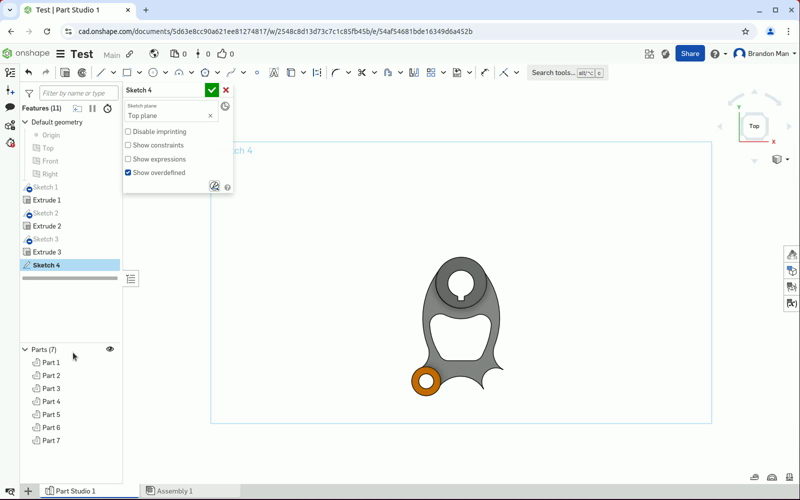
key(y)
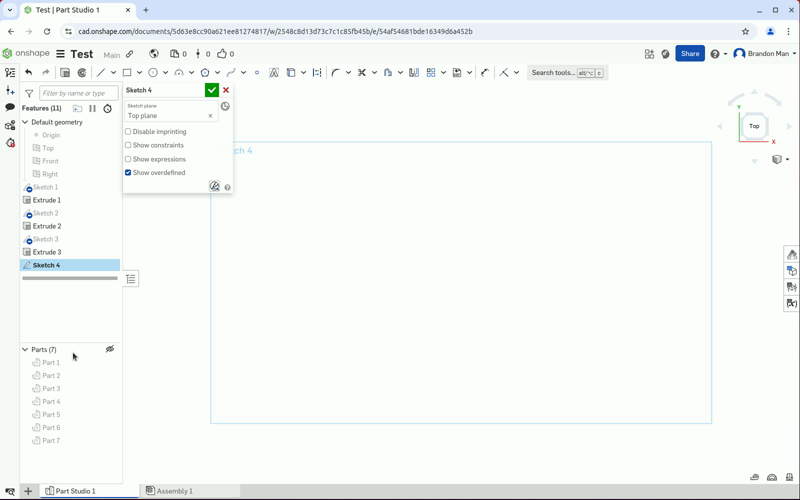
key(c)
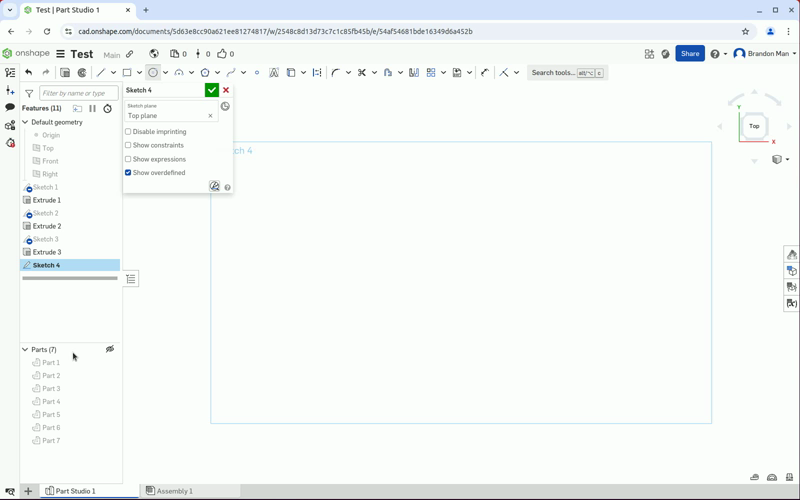
key_down(shift)
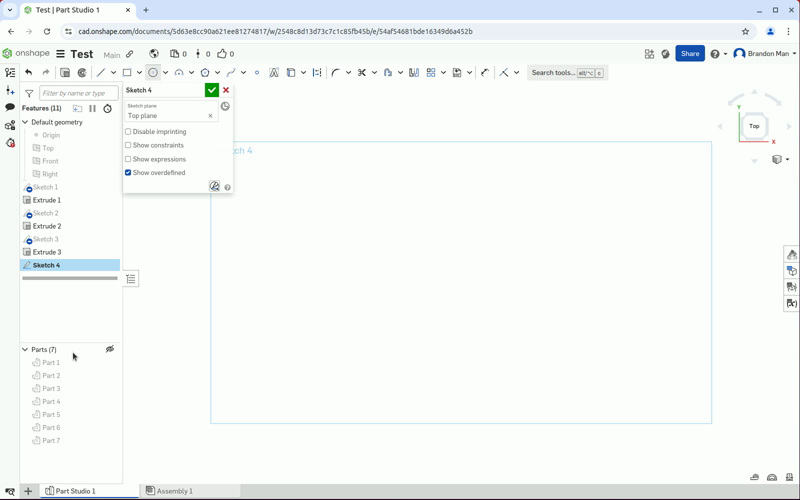
mouse_move(496, 381)
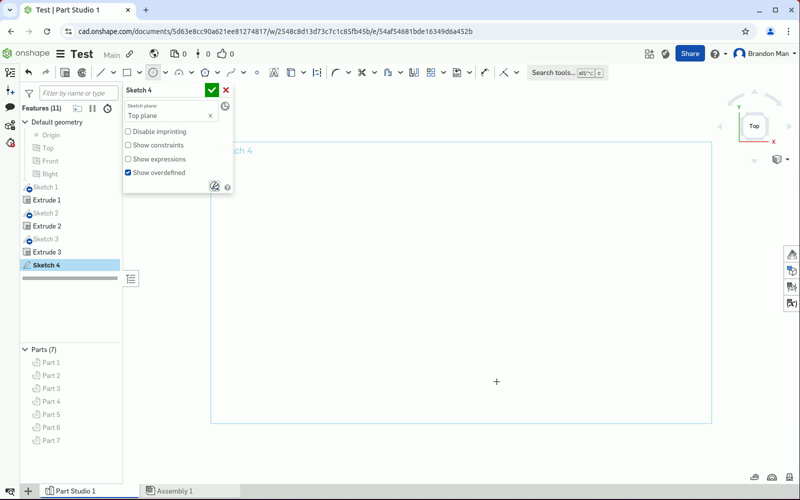
click(496, 381)
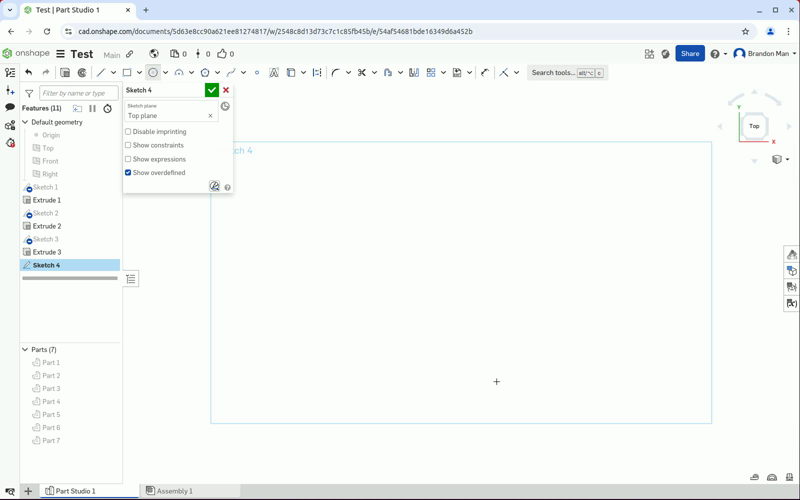
key_up(shift)
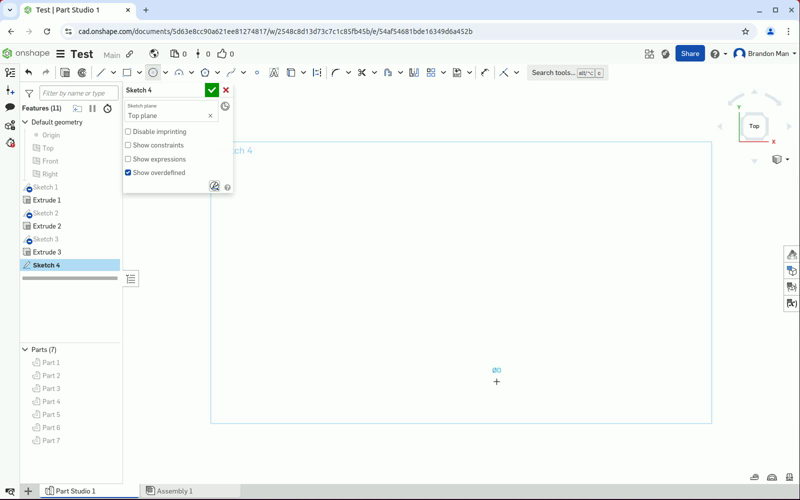
mouse_move(511, 381)
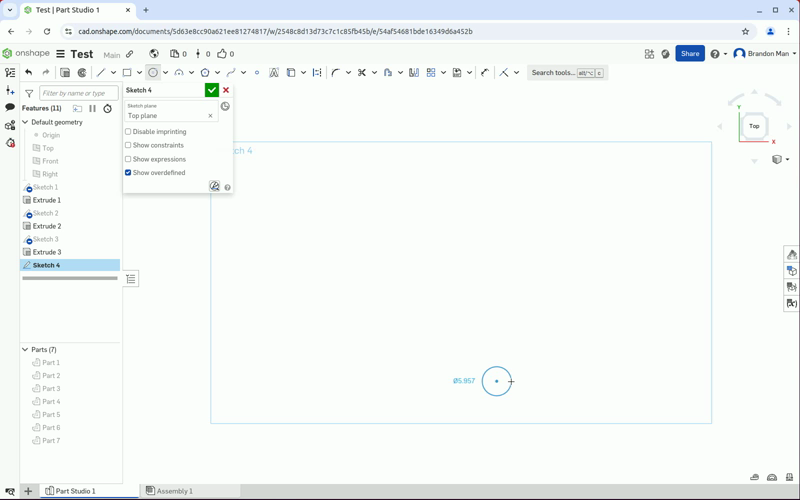
click(511, 381)
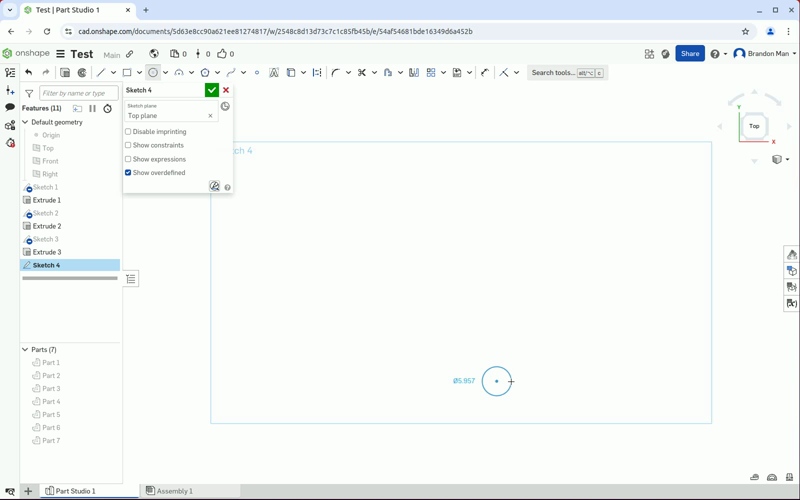
key(esc)
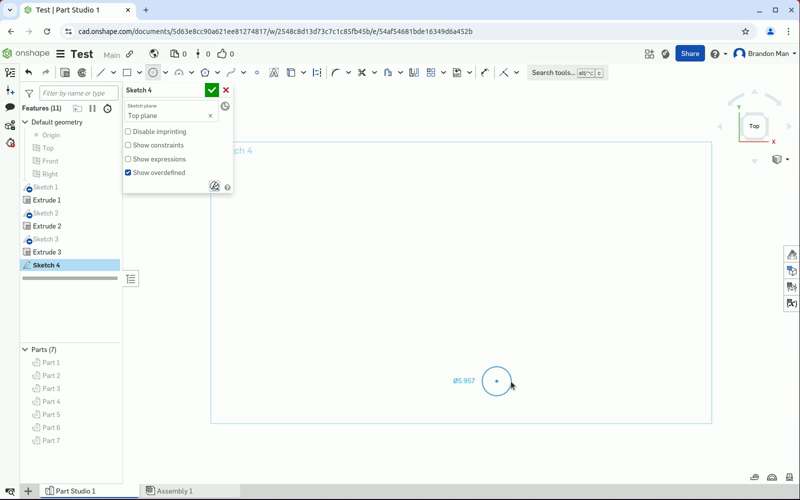
key(c)
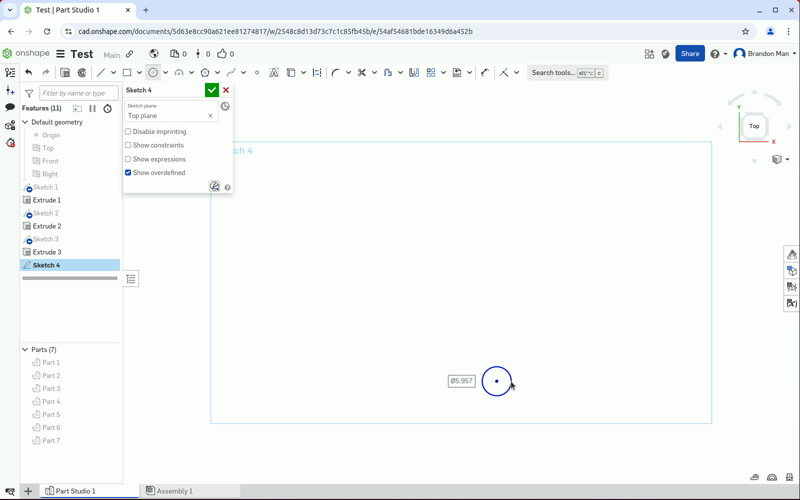
key_down(shift)
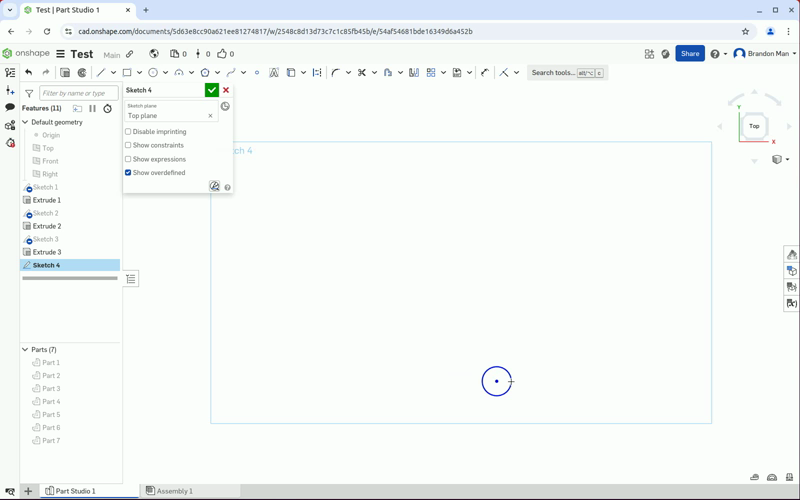
mouse_move(496, 381)
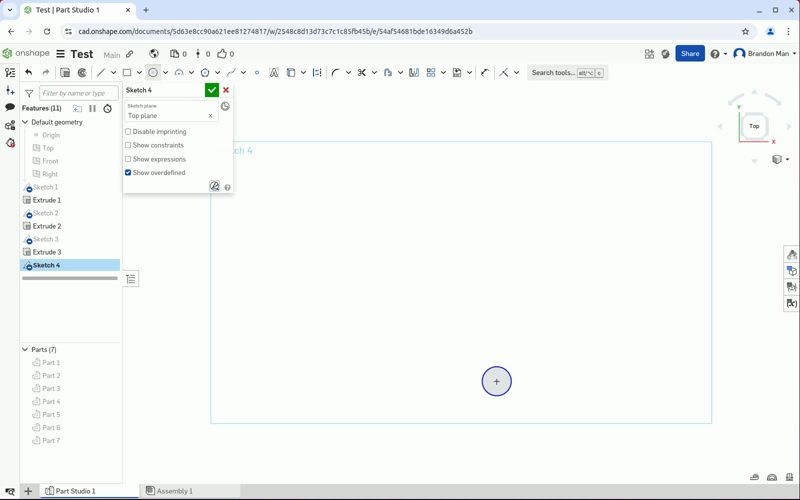
click(496, 381)
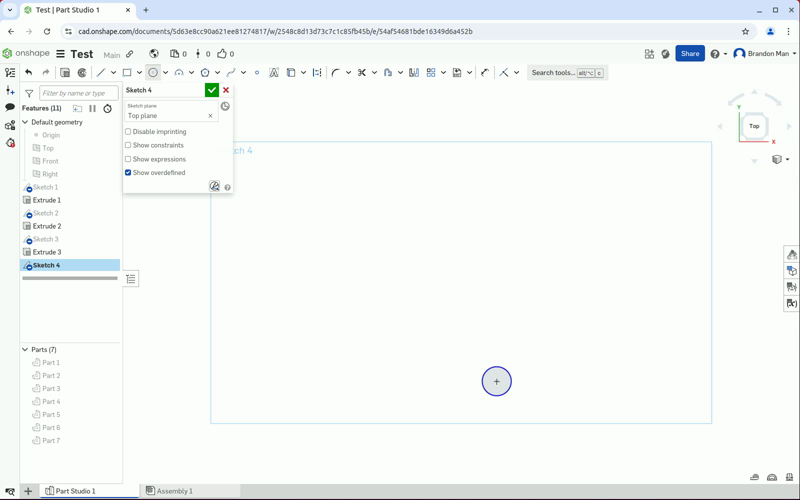
key_up(shift)
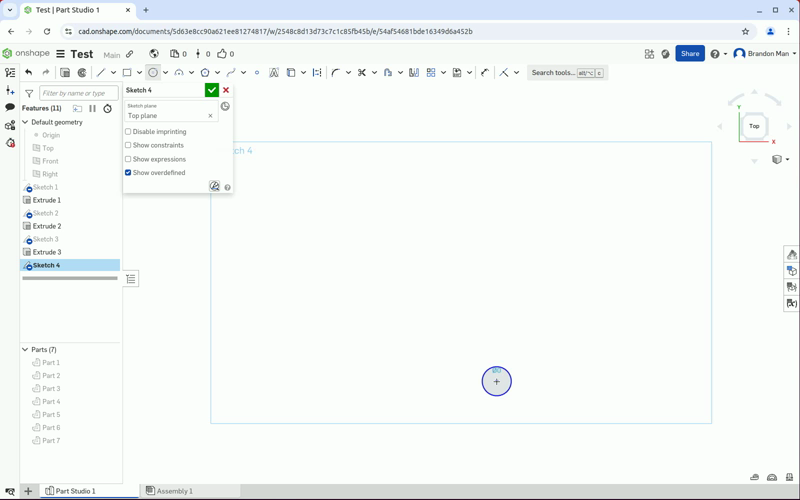
mouse_move(503, 381)
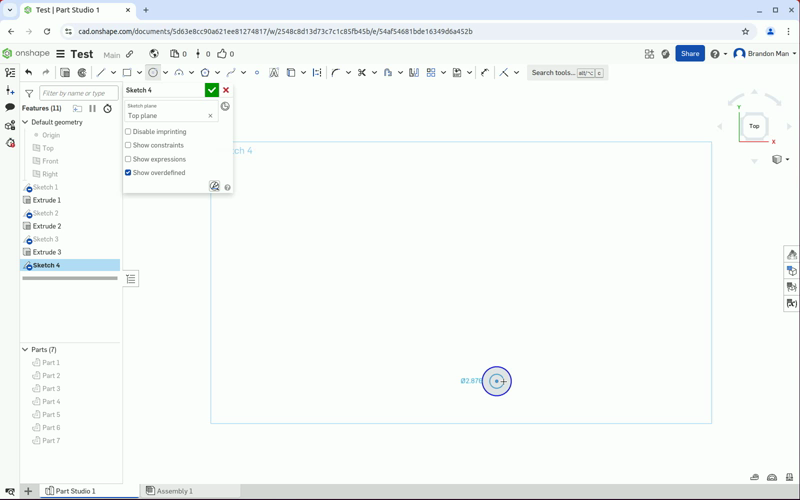
click(503, 381)
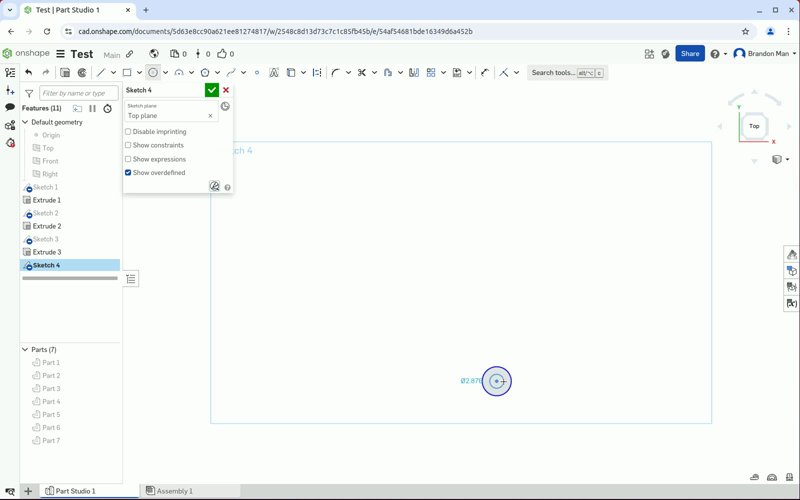
key(esc)
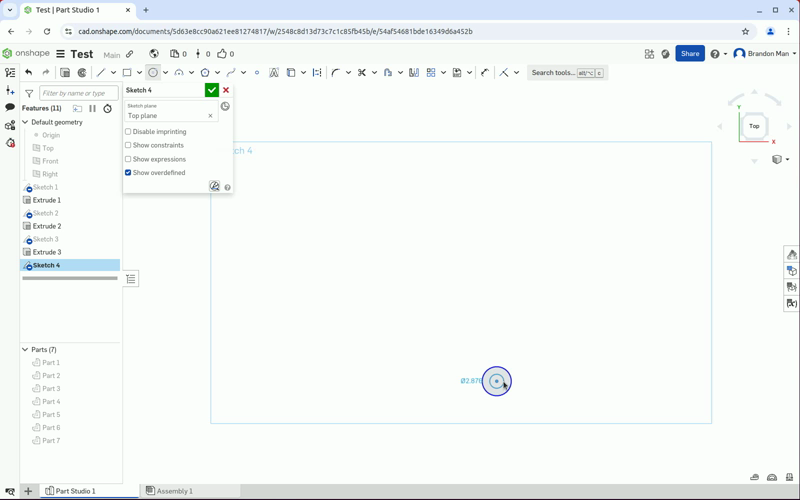
mouse_move(505, 392)
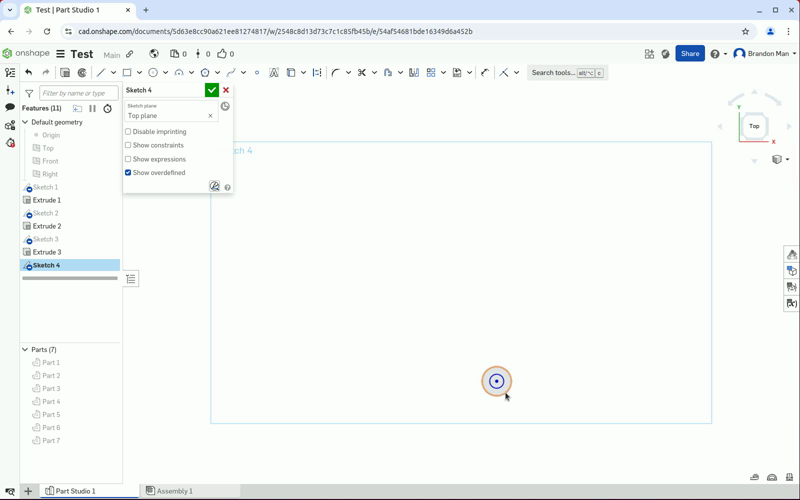
scroll(6)
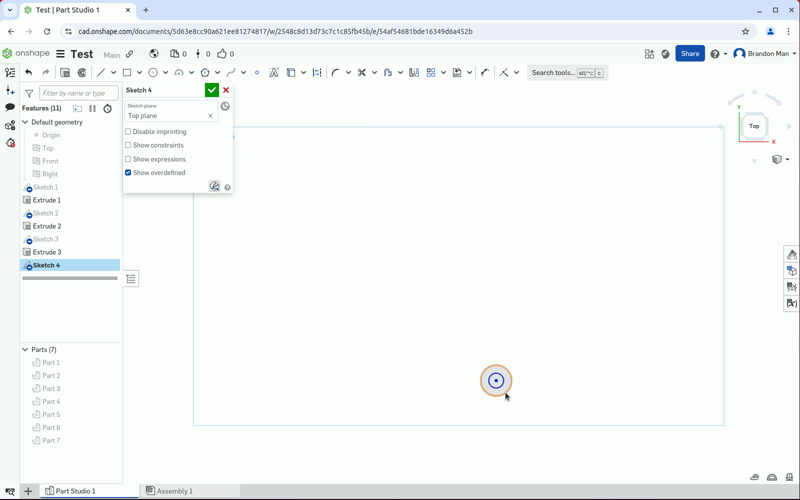
scroll(6)
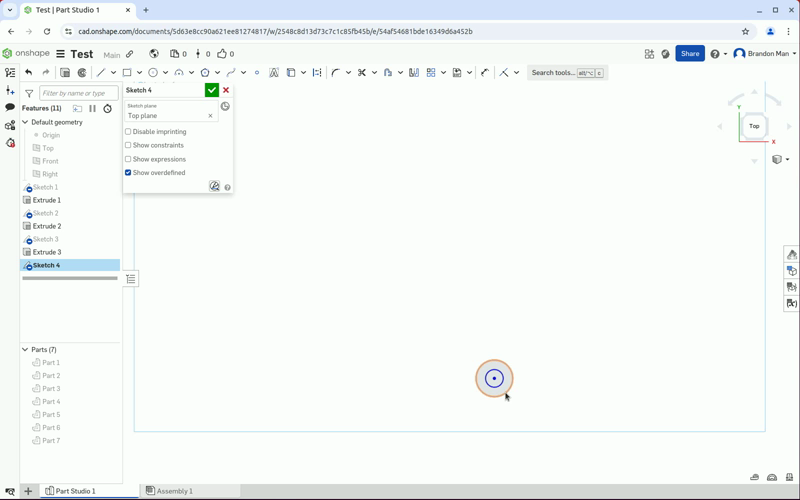
scroll(6)
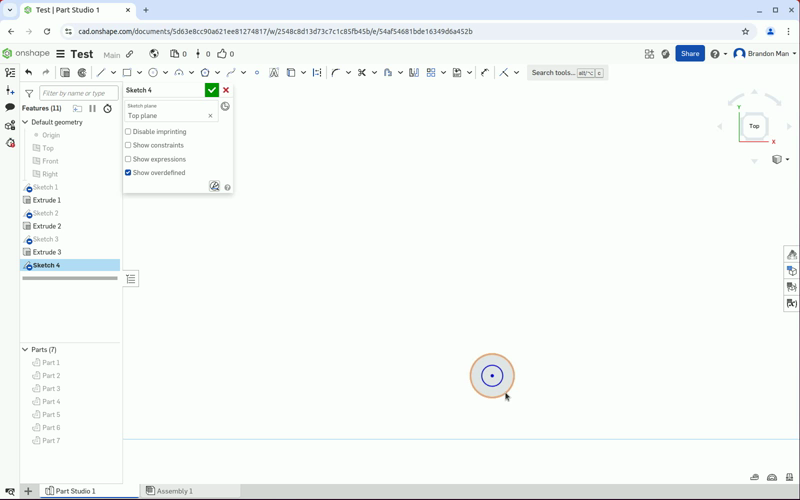
scroll(6)
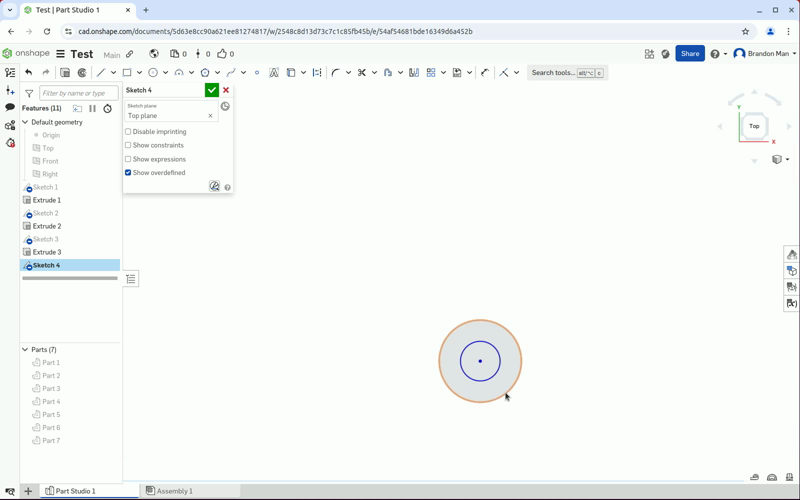
scroll(6)
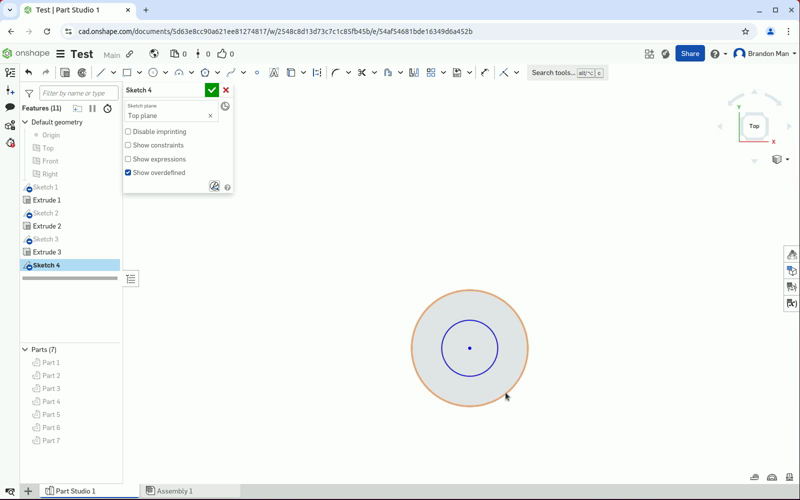
scroll(6)
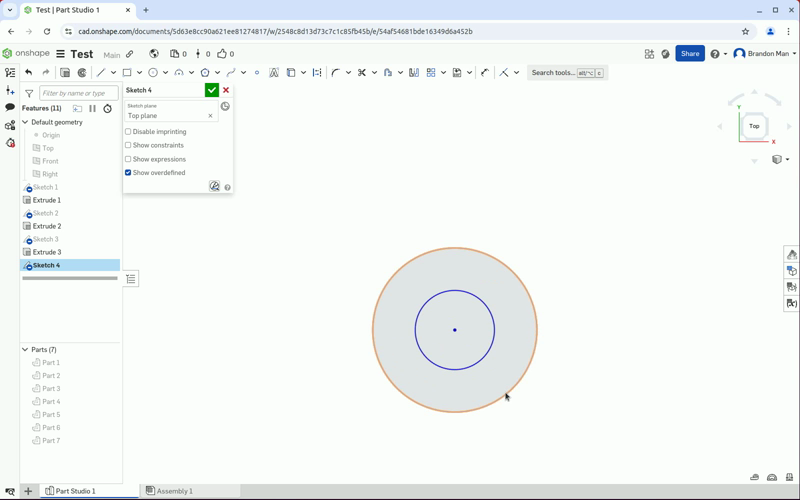
scroll(6)
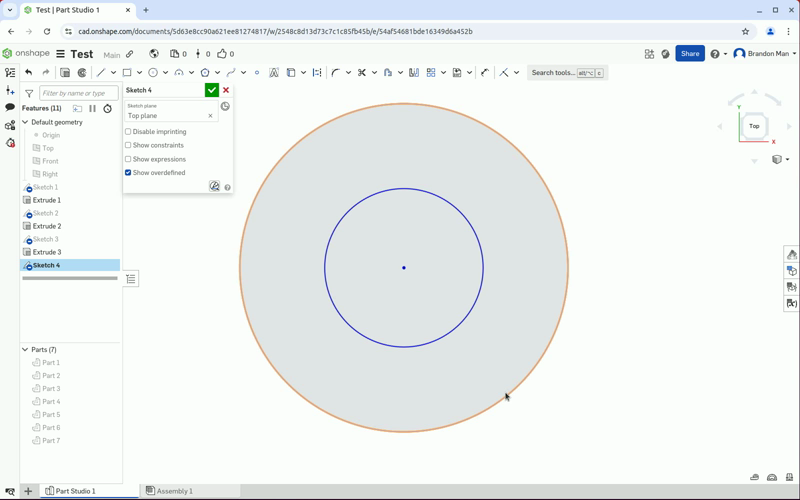
click(505, 392)
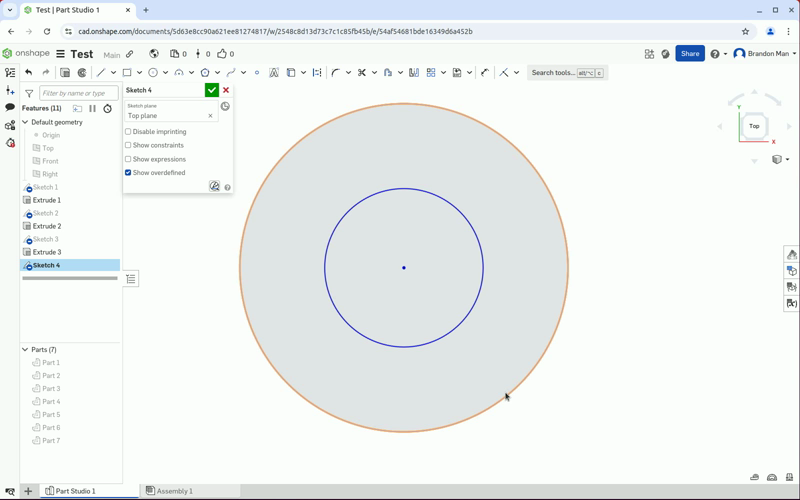
scroll(-6)
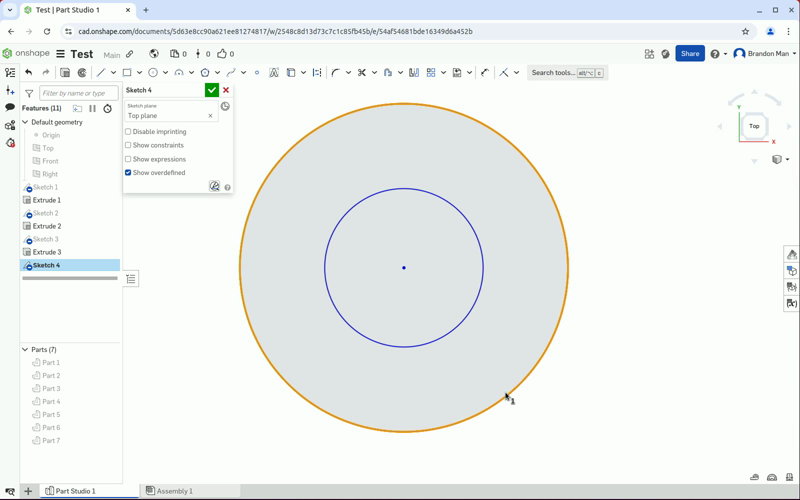
scroll(-6)
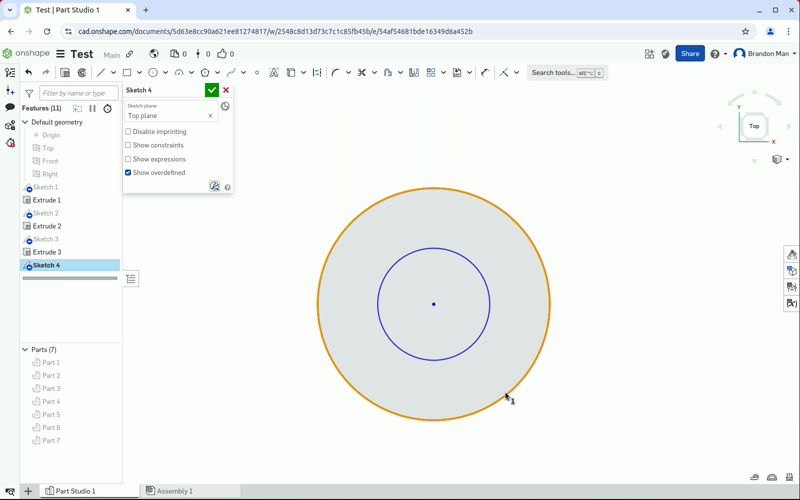
scroll(-6)
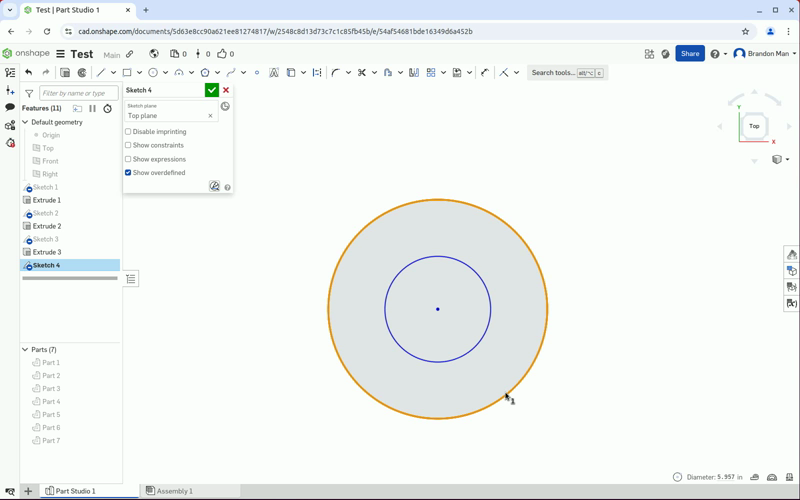
scroll(-6)
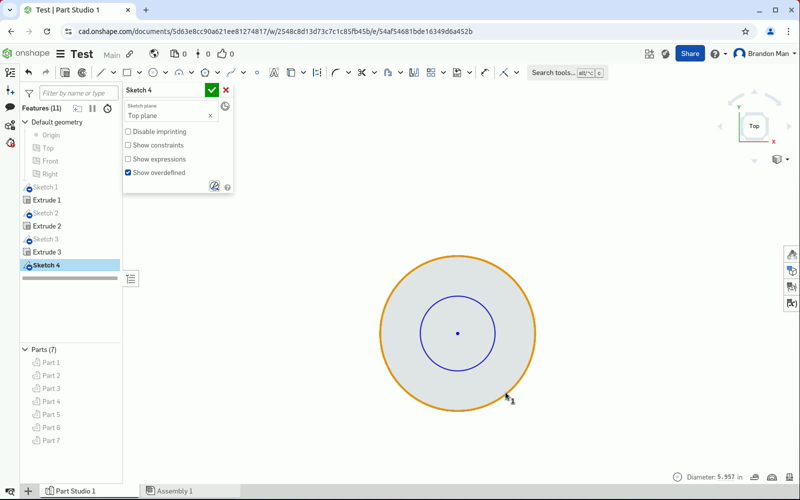
scroll(-6)
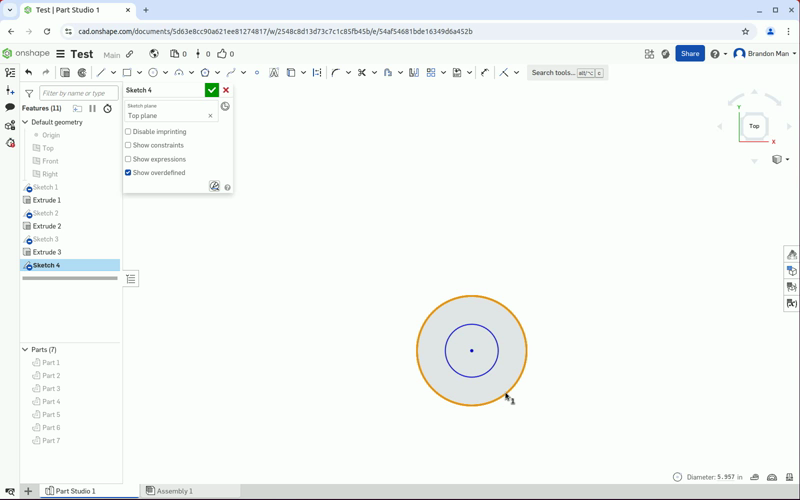
scroll(-6)
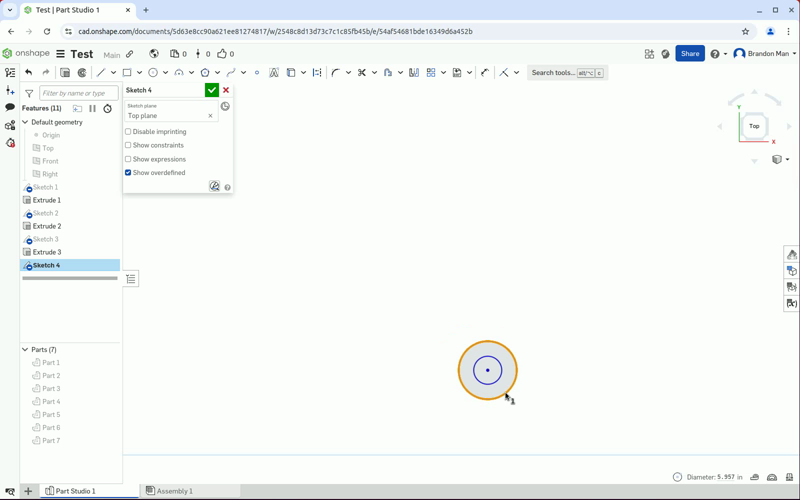
scroll(-6)
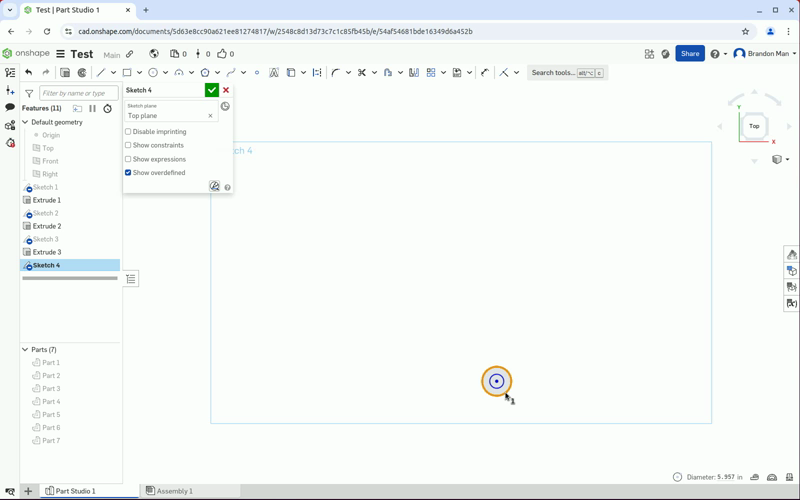
mouse_move(73, 352)
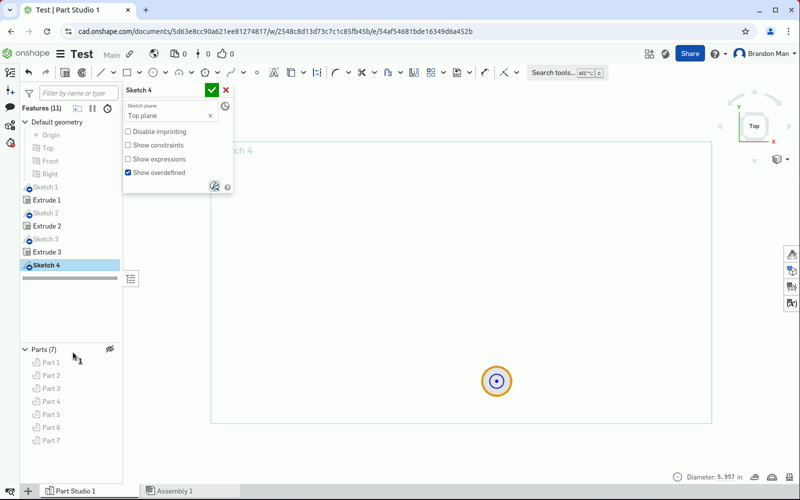
key(shift+y)
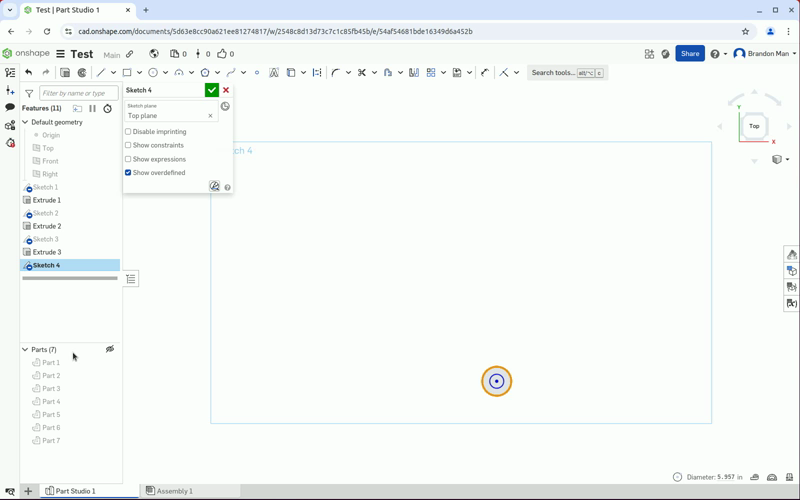
key(shift+e)
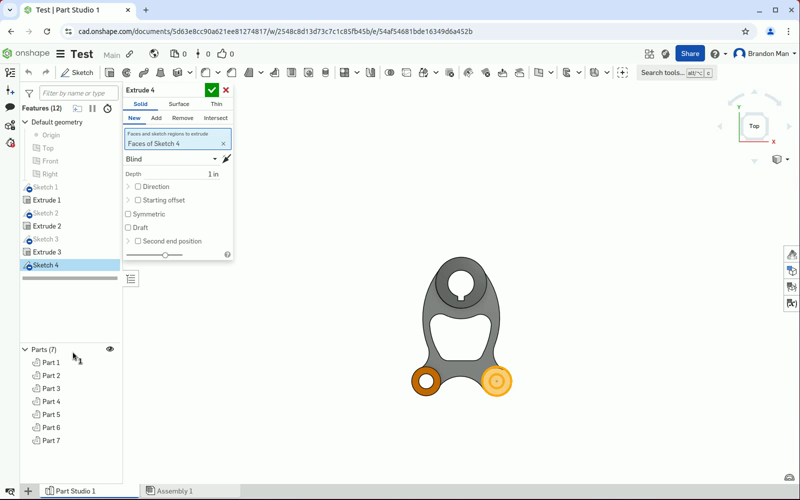
mouse_move(143, 106)
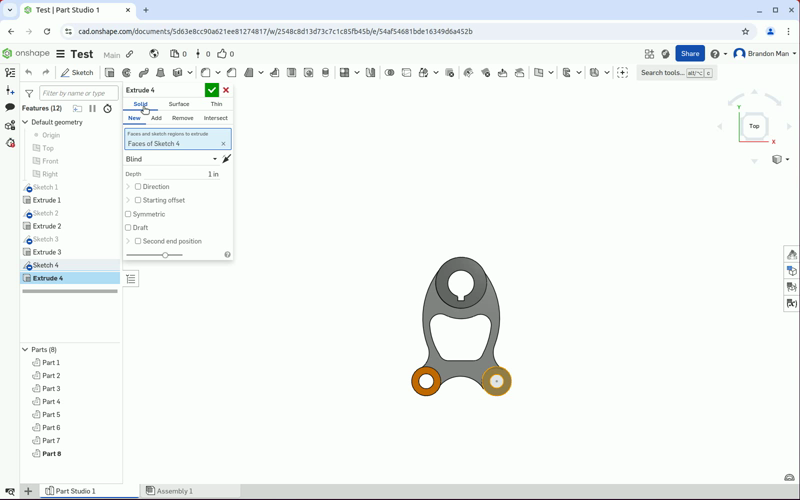
click(143, 106)
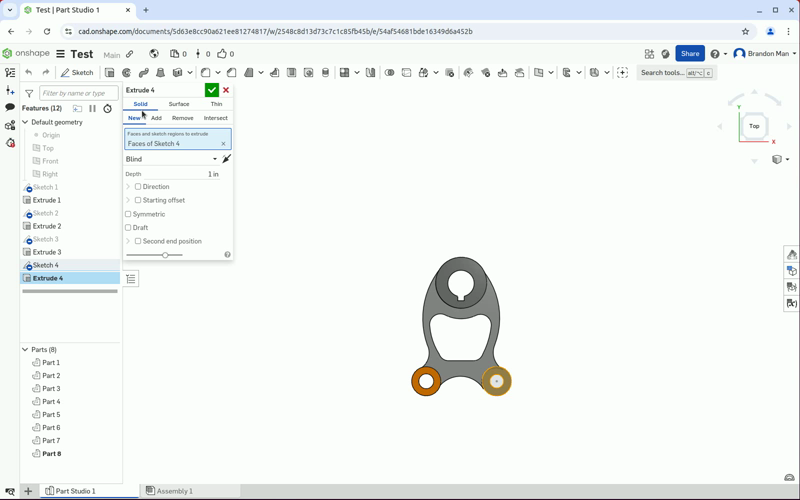
mouse_move(137, 120)
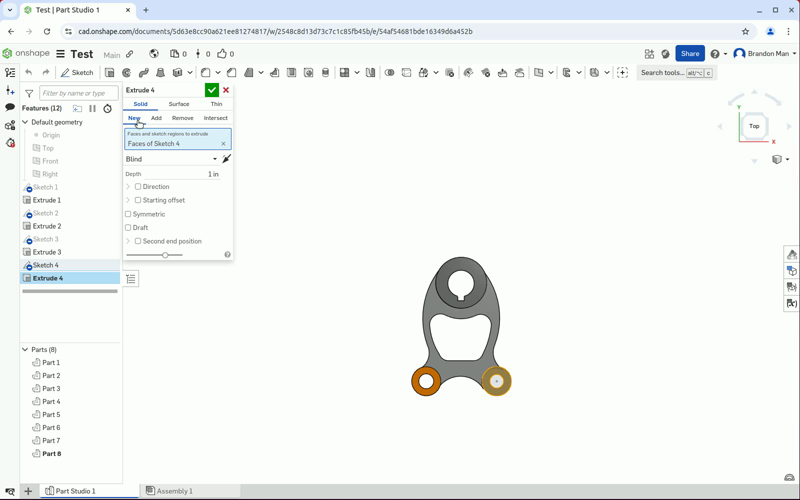
click(137, 120)
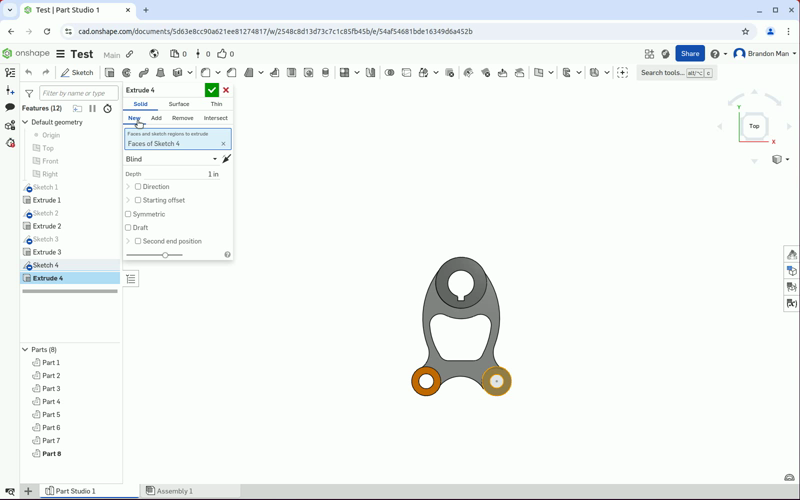
key(tab, 4)
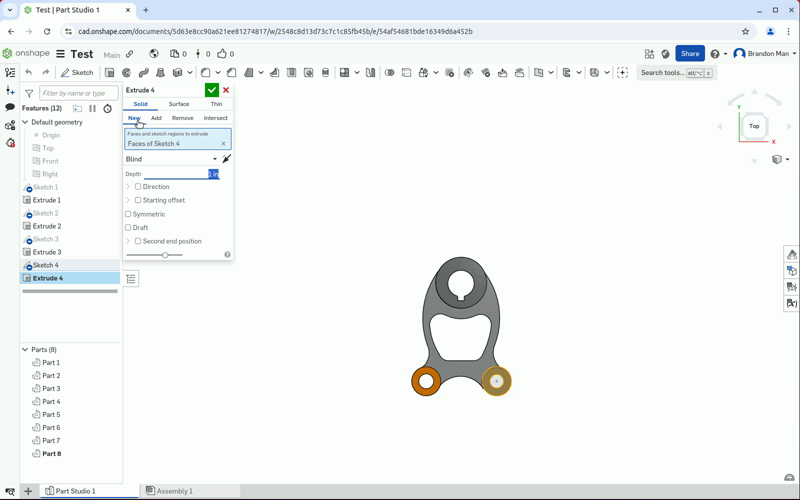
text(3.37)
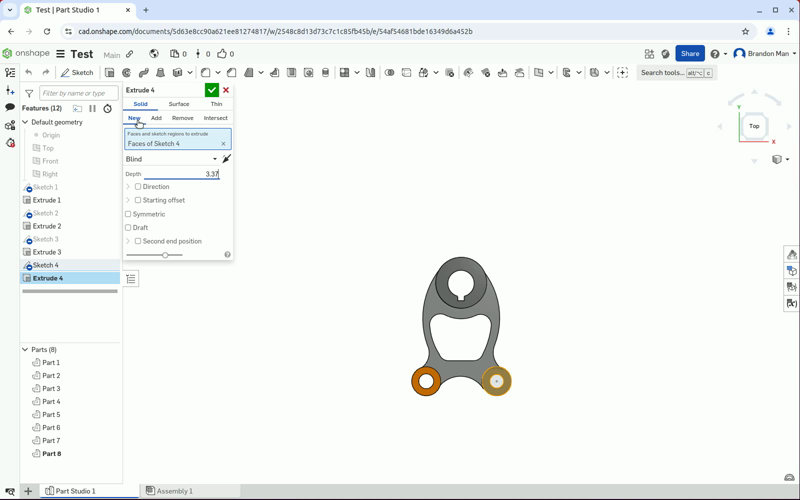
key(tab, 3)
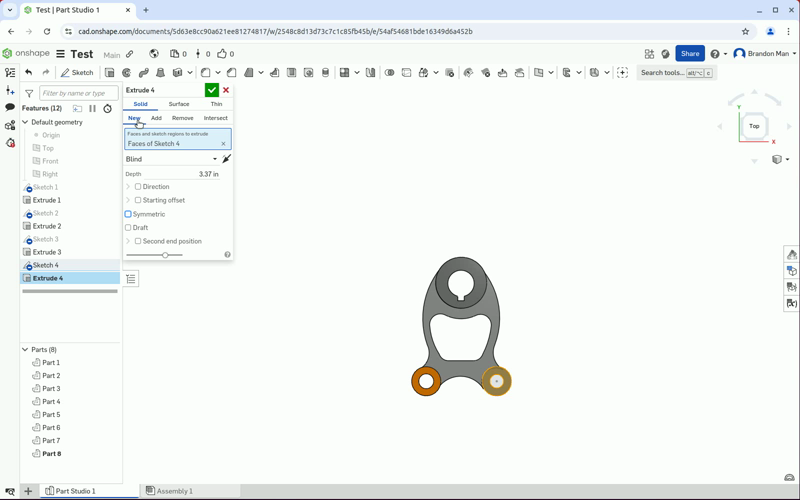
key(space)
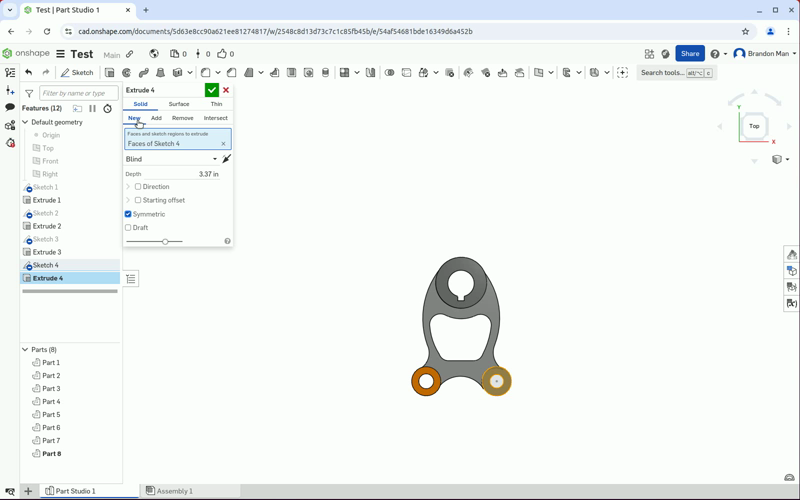
key(enter)
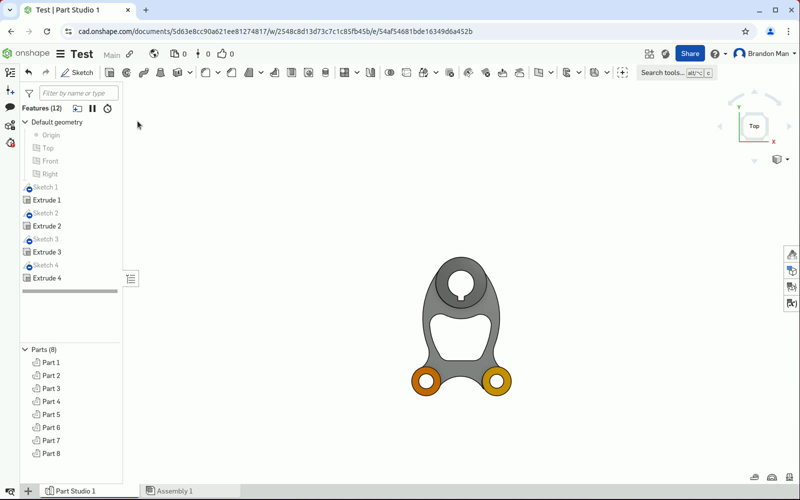
key(shift+h)
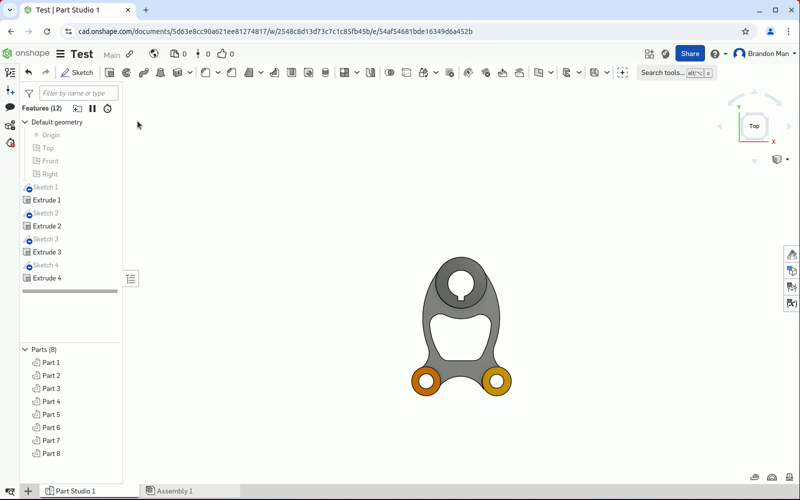
key(shift+h)
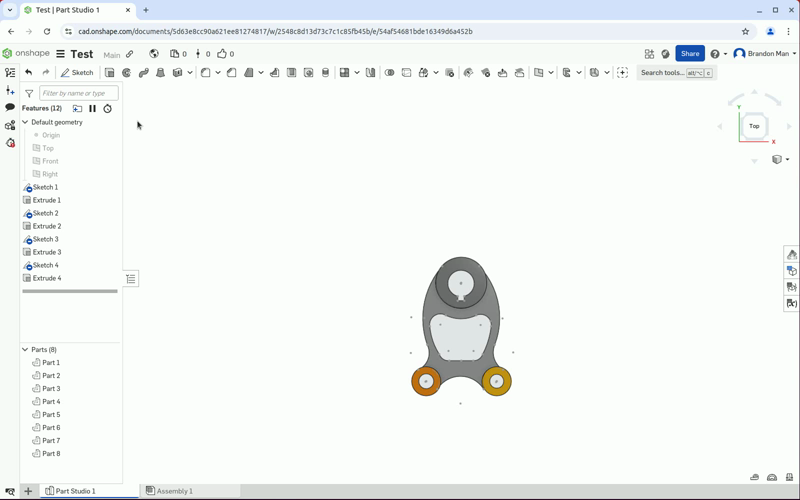
key(shift+7)
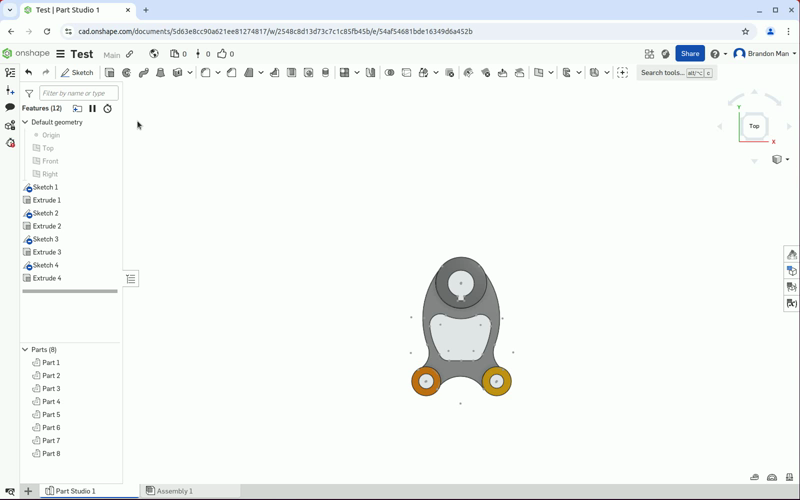
key(up, 3)
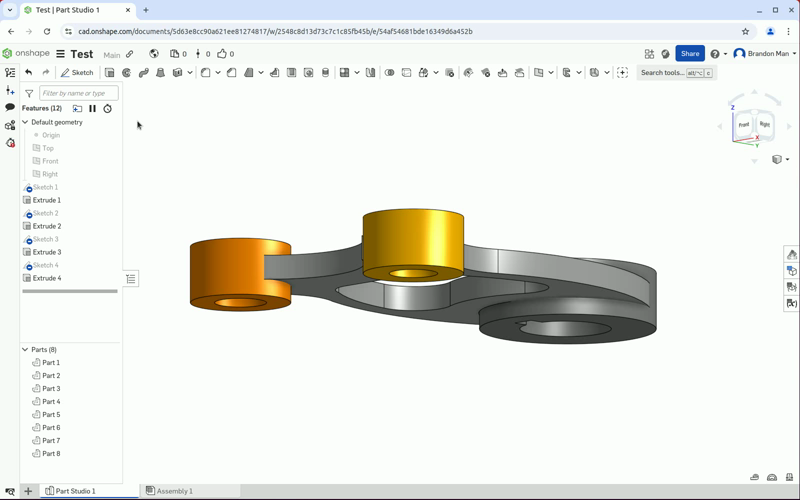
key(left, 3)
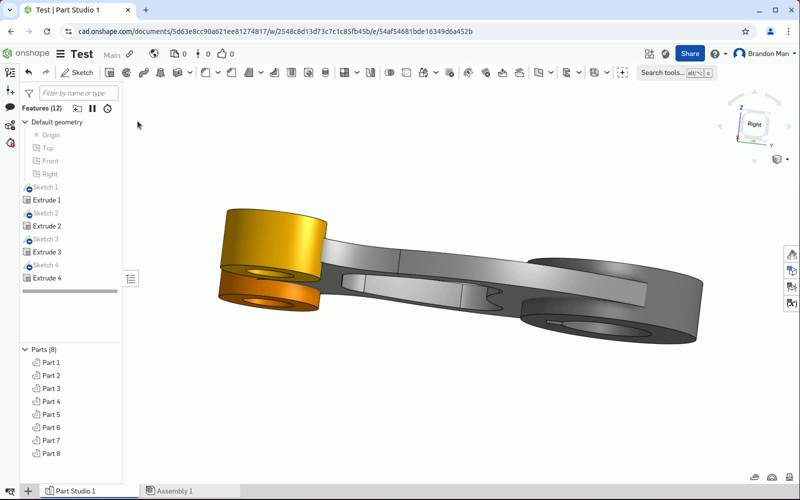
key(right, 3)
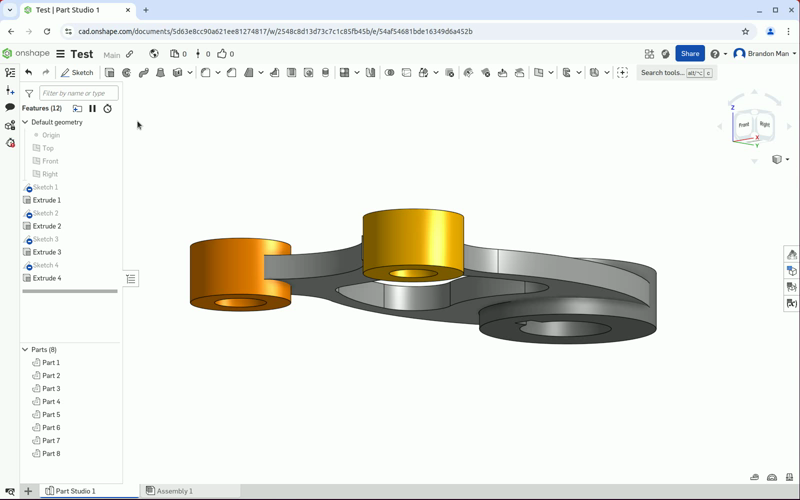
key(down, 3)
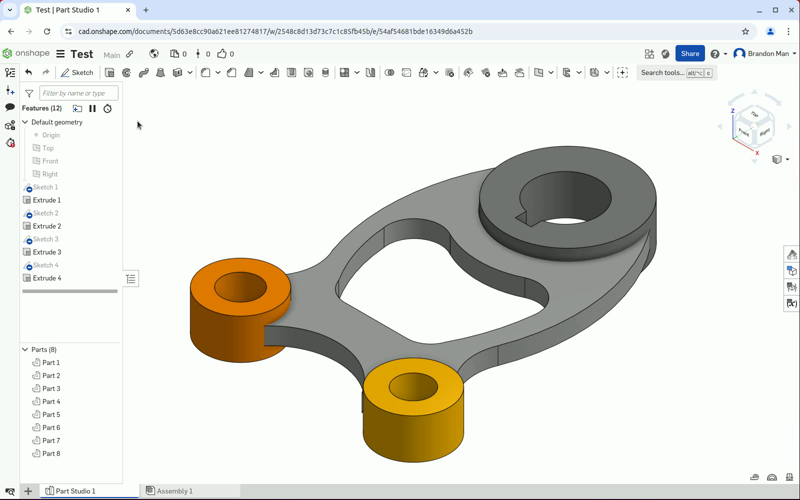
mouse_move(73, 189)
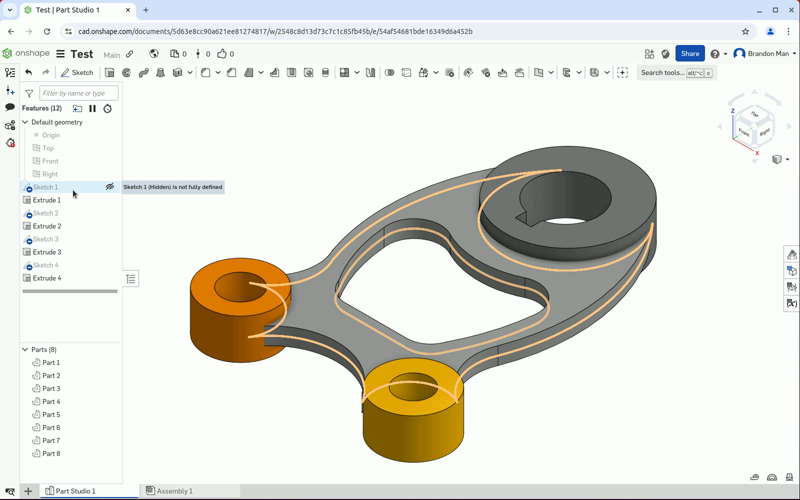
click(73, 189)